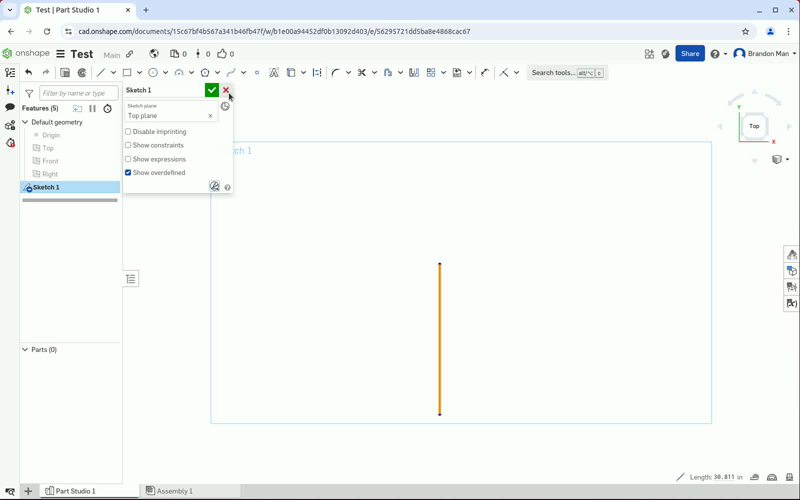
key(shift+h)
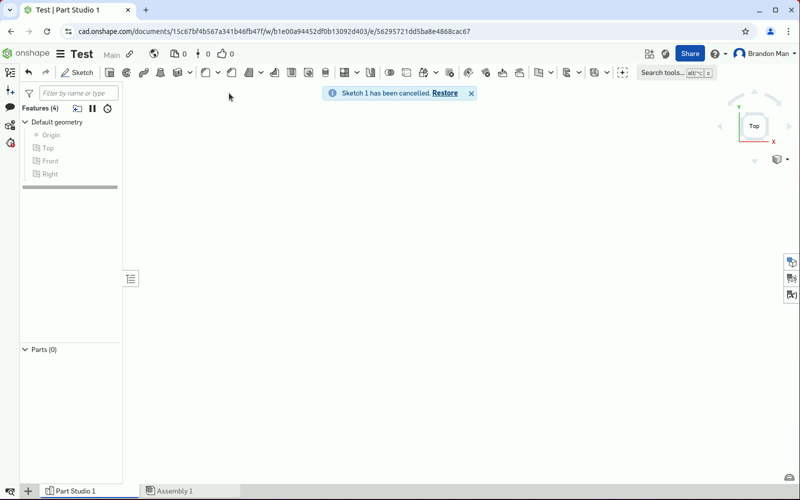
mouse_move(73, 352)
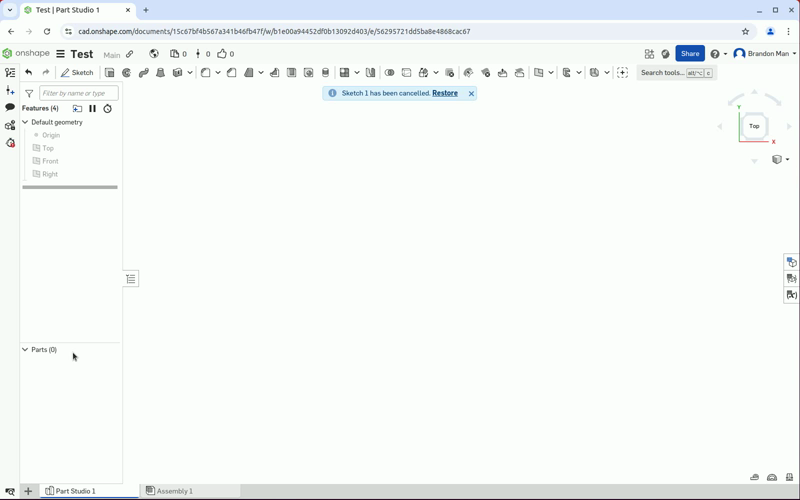
key(y)
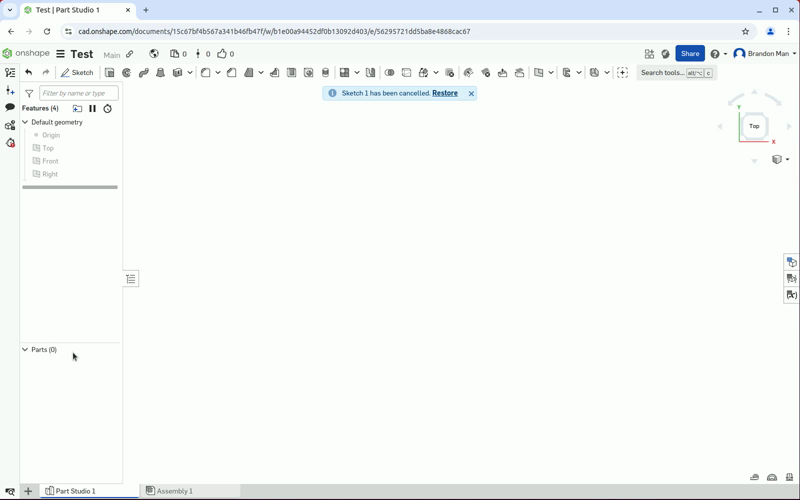
key(shift+p)
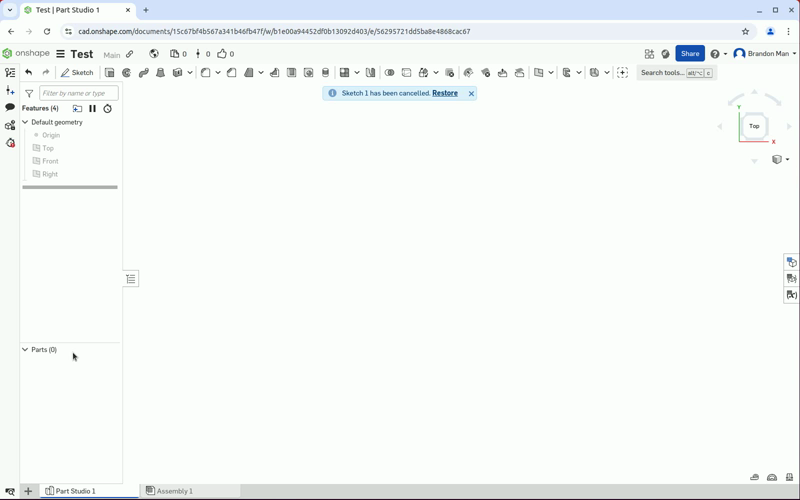
key(space)
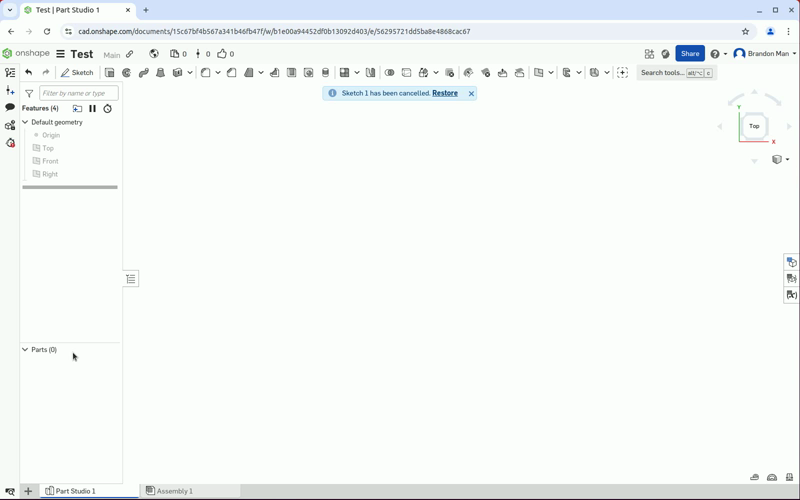
key_down(shift)
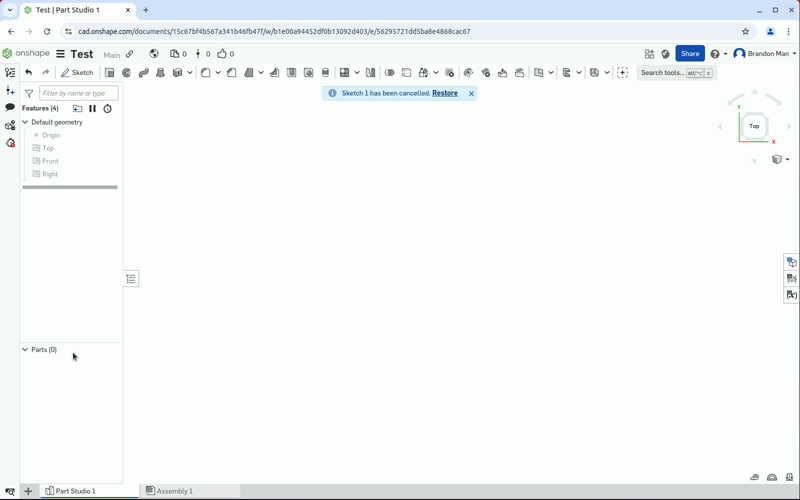
key(up)
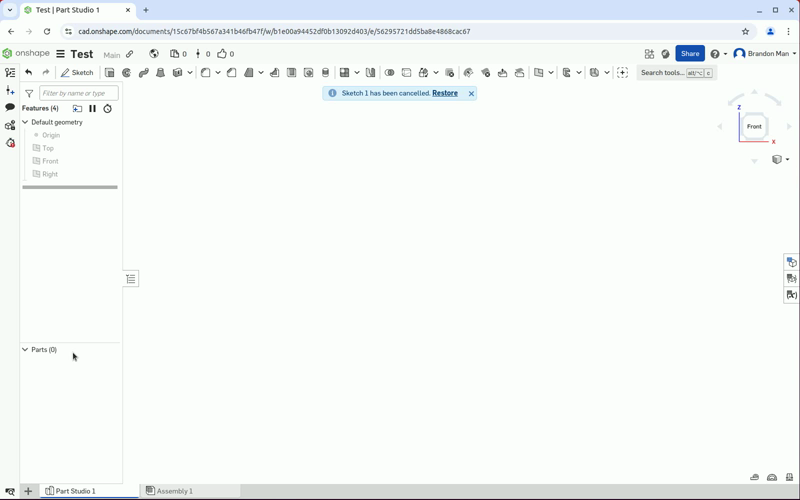
key_up(shift)
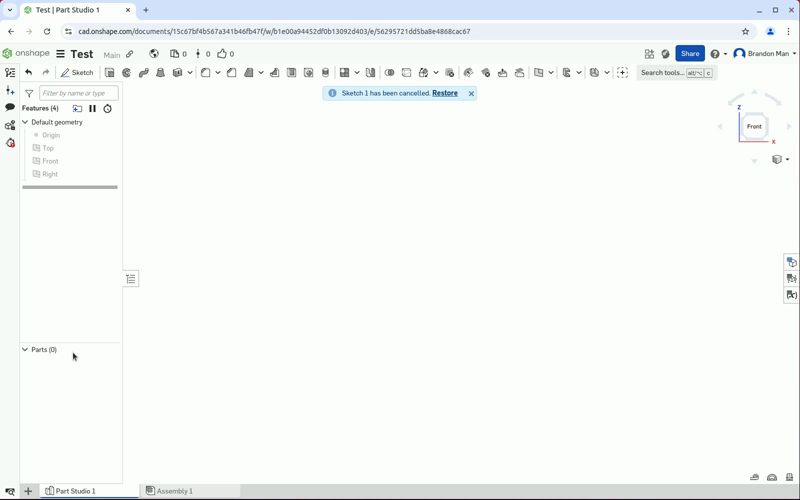
mouse_move(73, 352)
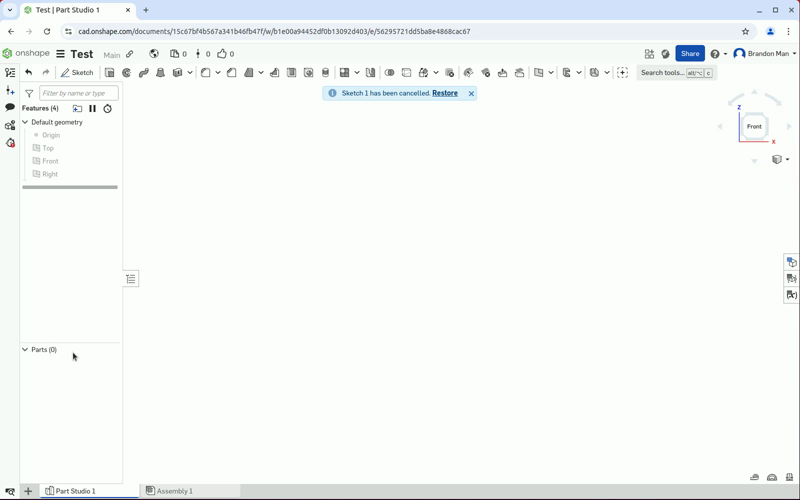
key(shift+y)
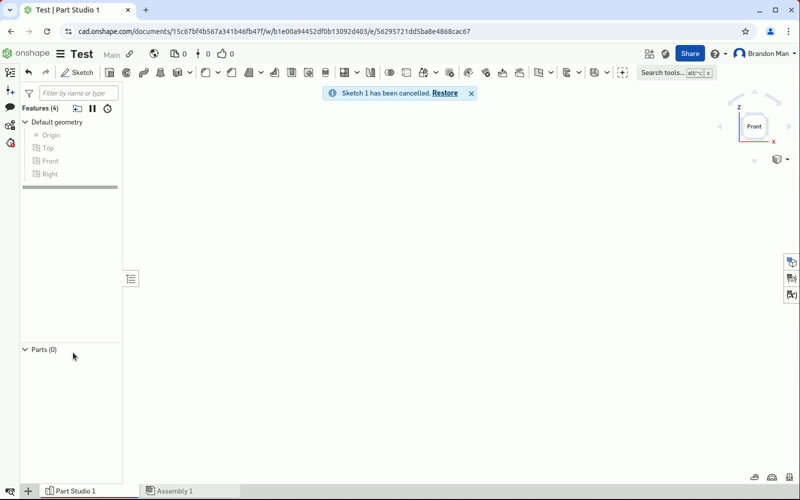
key(shift+s)
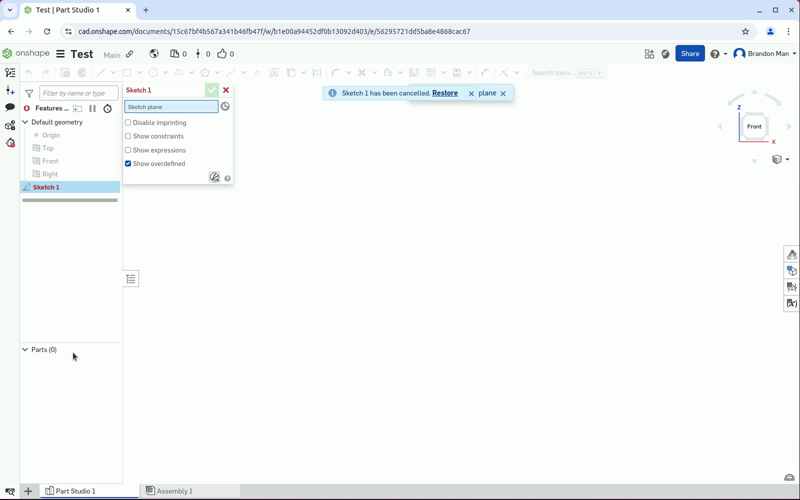
mouse_move(73, 163)
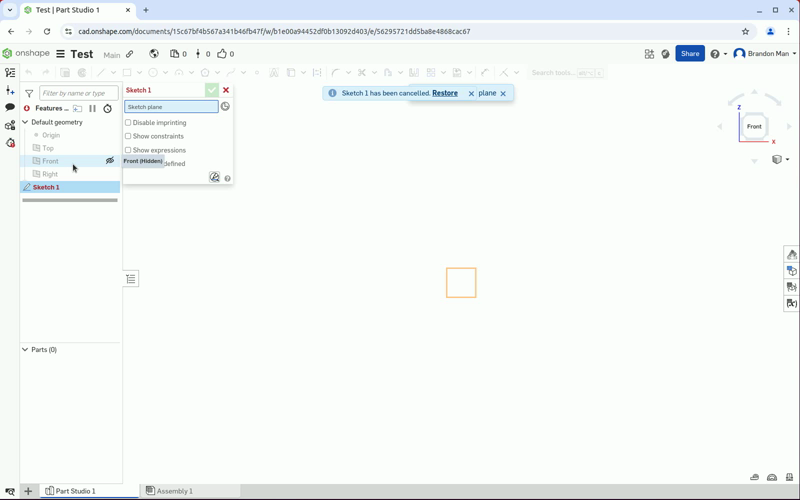
click(73, 163)
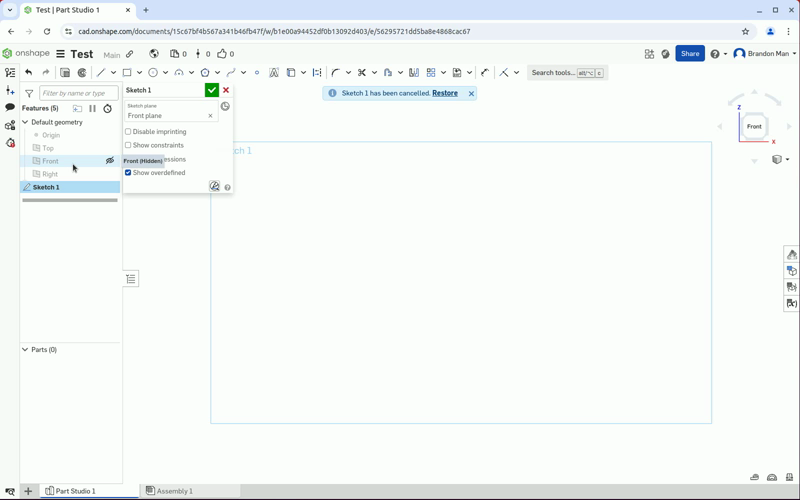
mouse_move(73, 352)
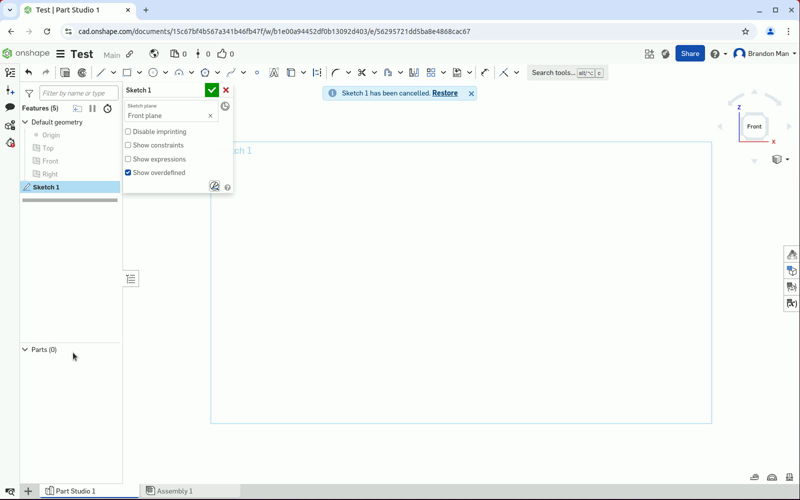
key(y)
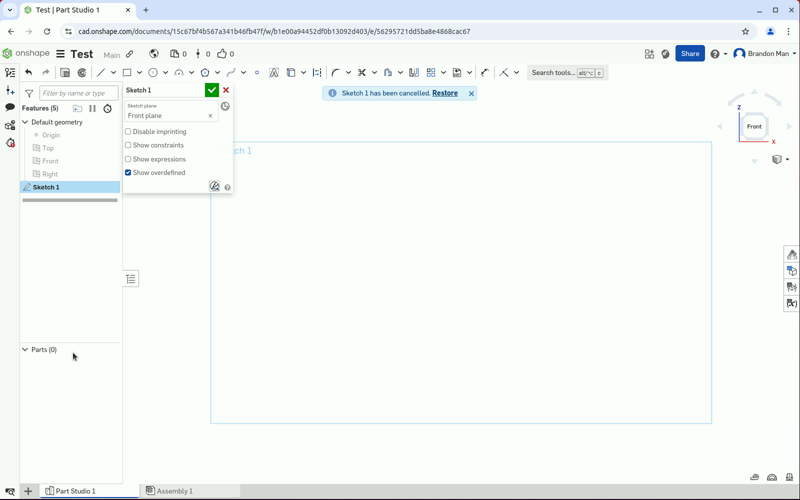
key(c)
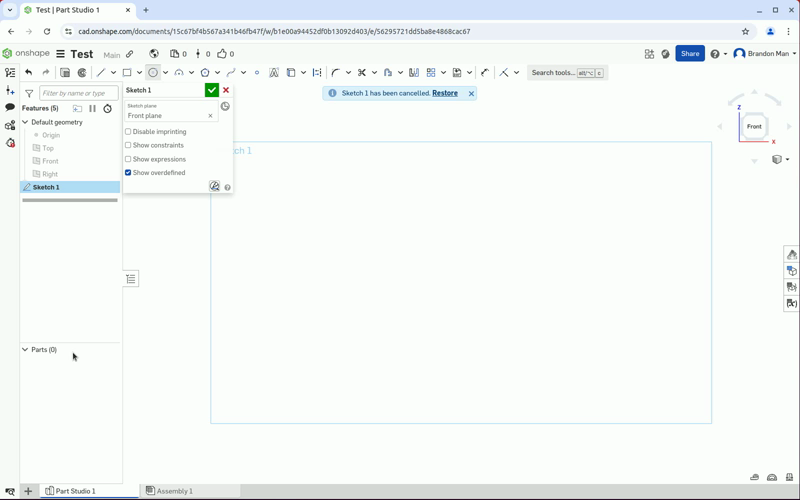
key_down(shift)
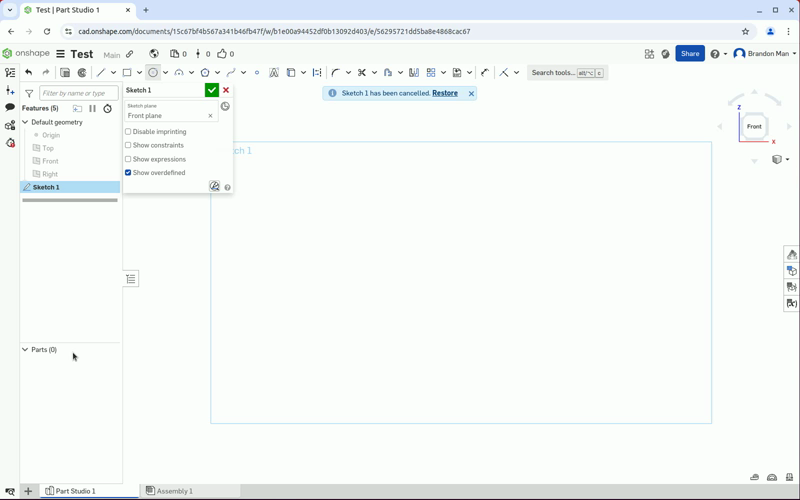
mouse_move(461, 178)
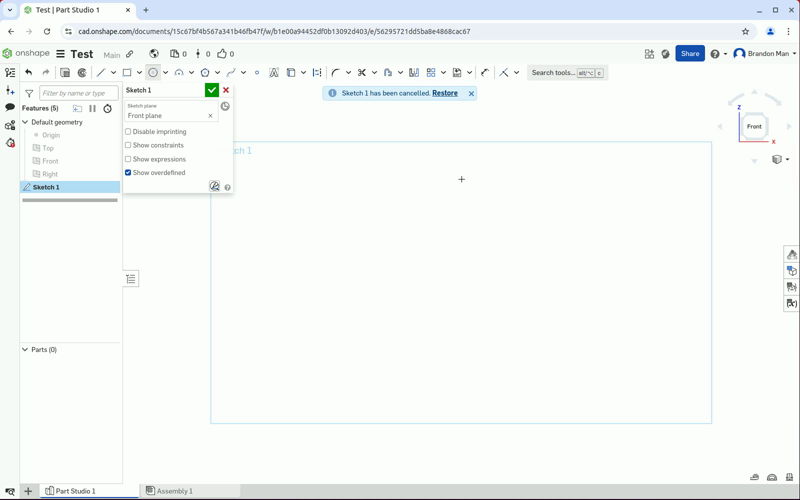
click(461, 178)
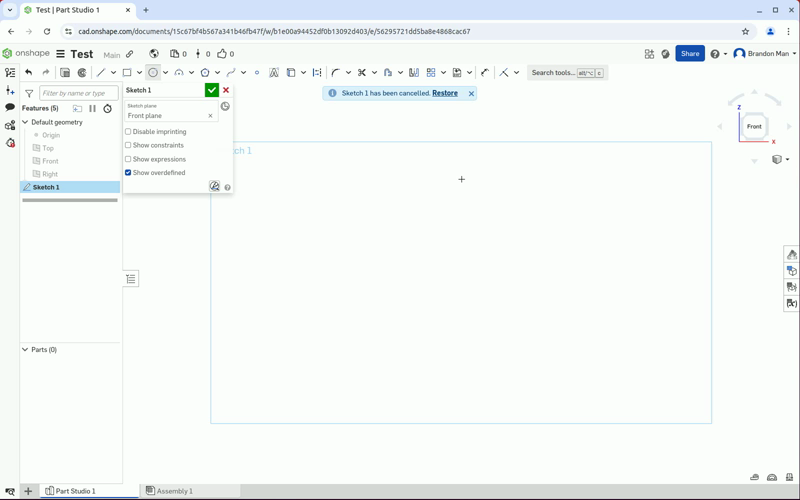
key_up(shift)
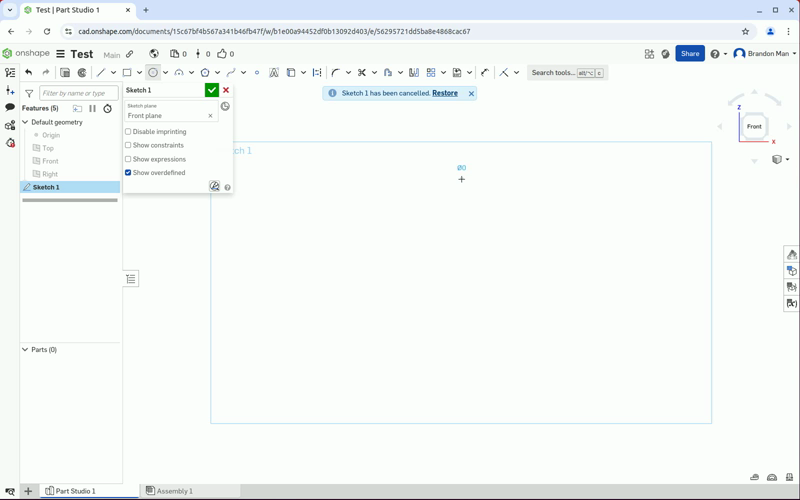
mouse_move(471, 178)
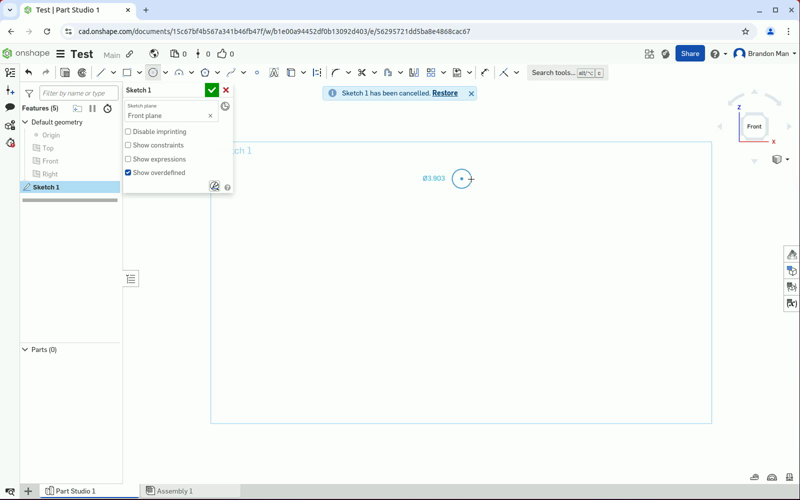
click(471, 178)
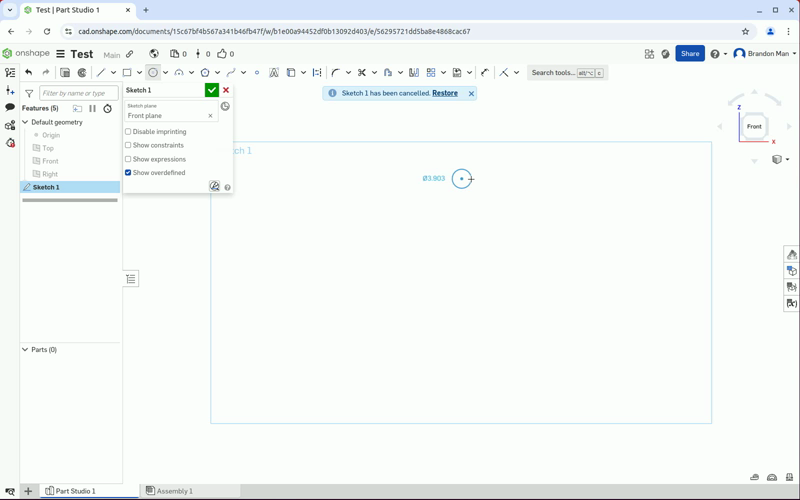
key(esc)
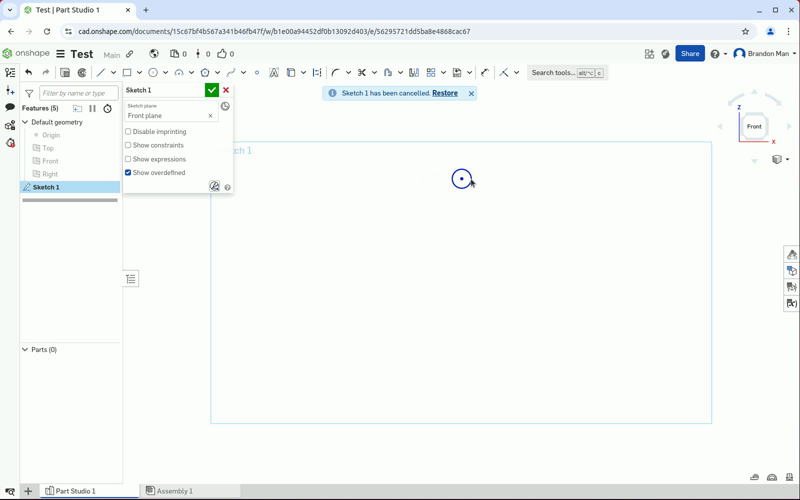
key(c)
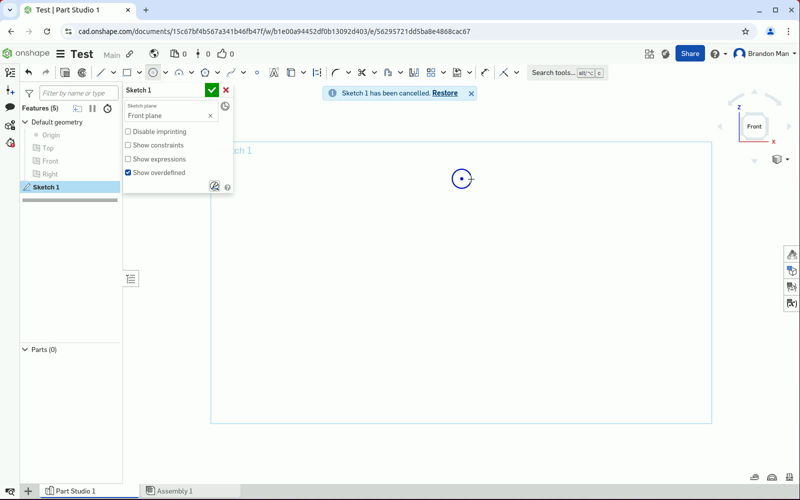
key_down(shift)
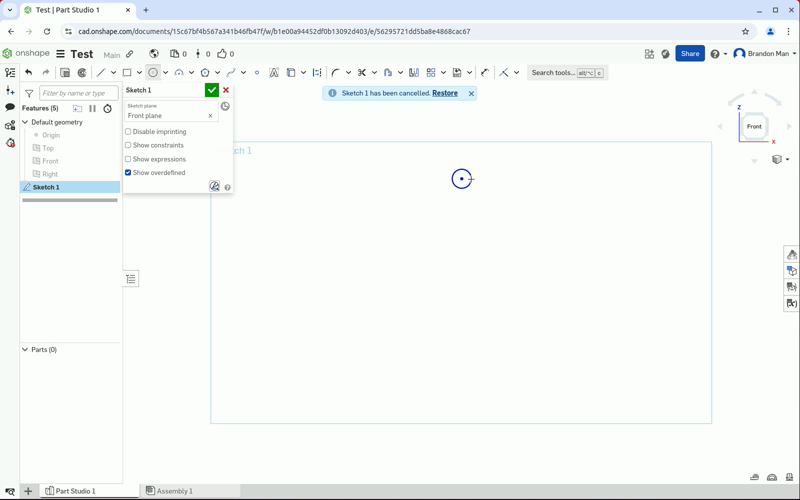
mouse_move(461, 178)
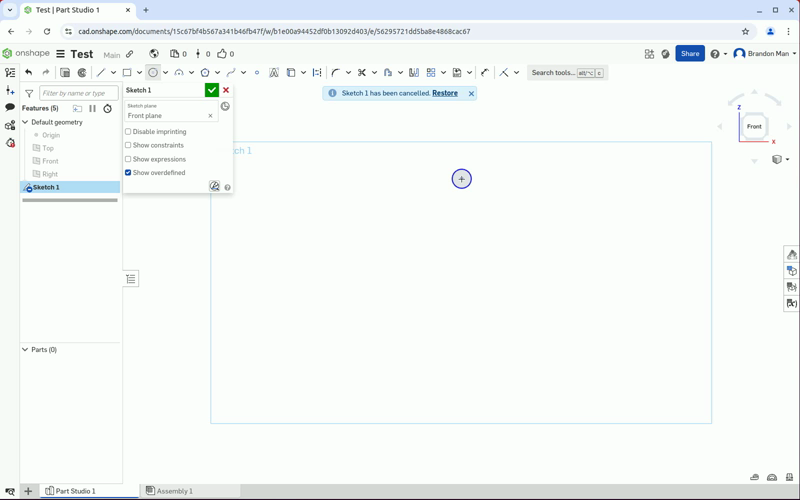
click(461, 178)
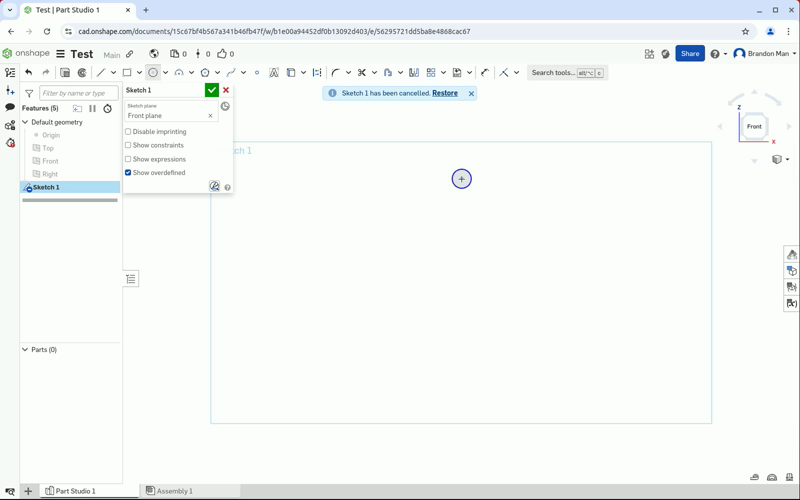
key_up(shift)
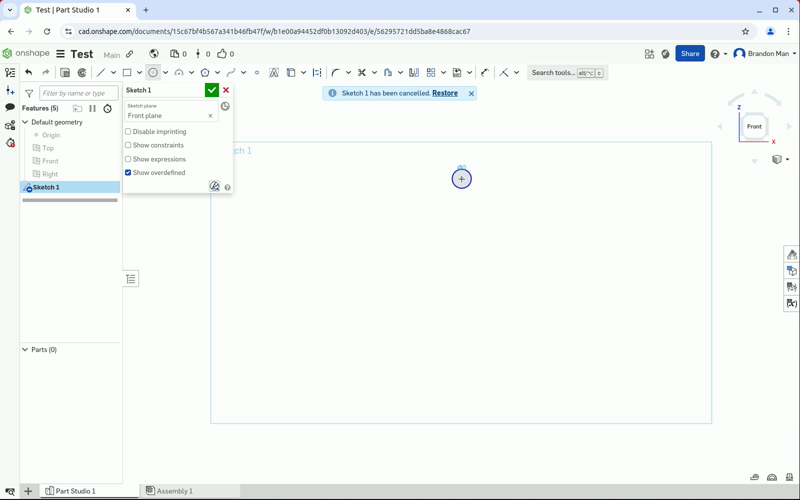
mouse_move(464, 178)
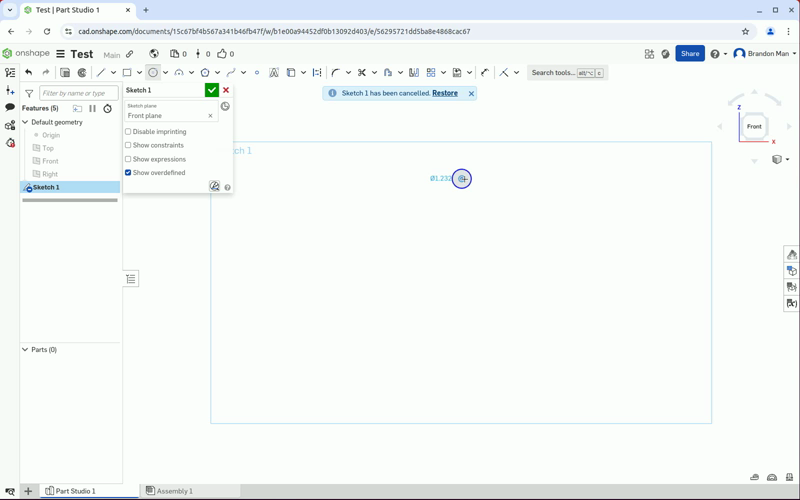
scroll(6)
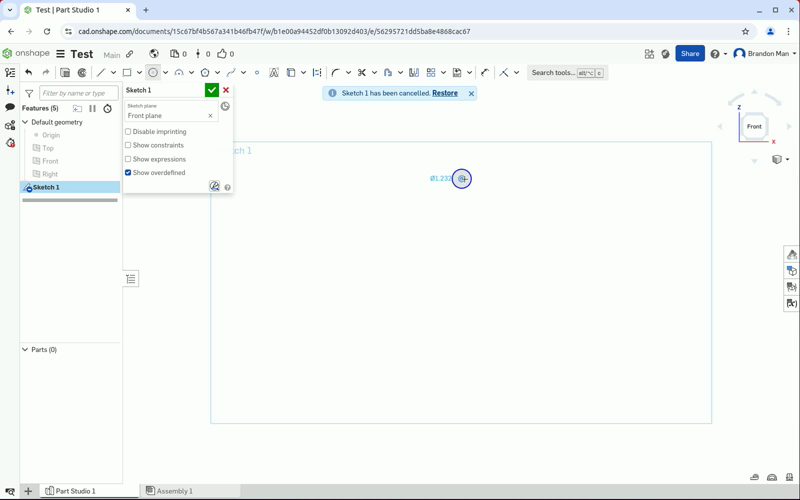
scroll(6)
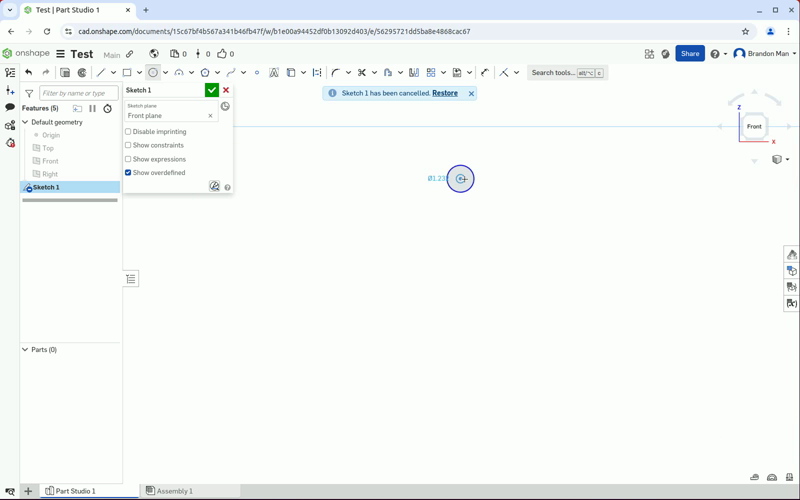
scroll(6)
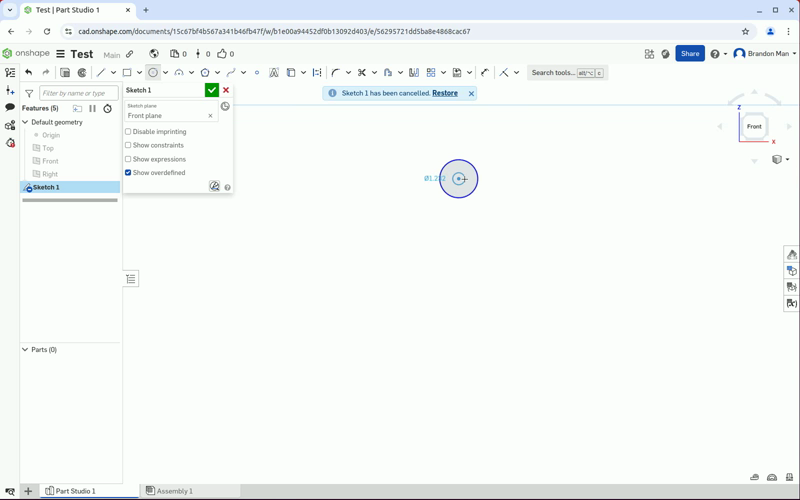
scroll(6)
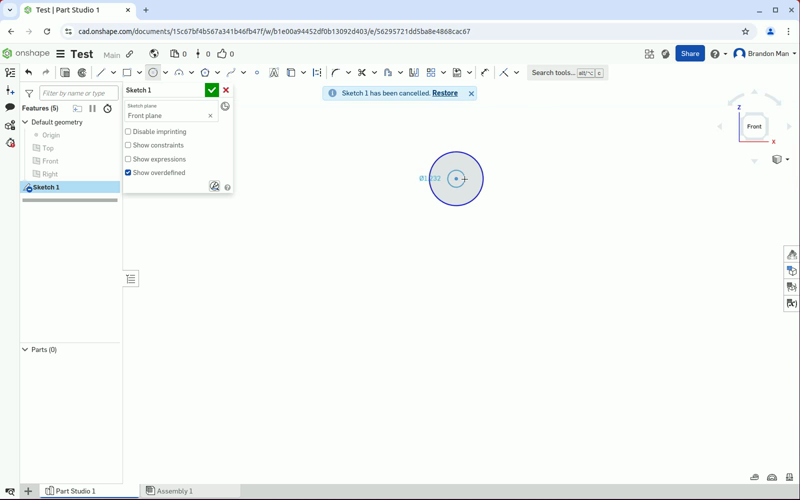
scroll(6)
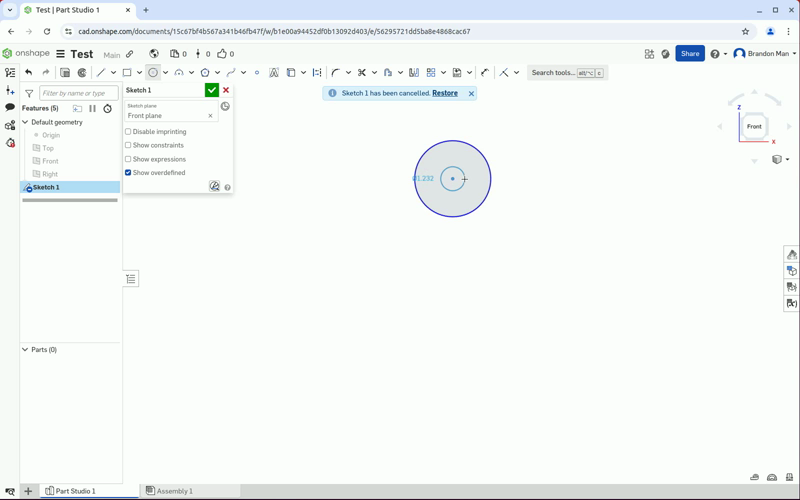
scroll(6)
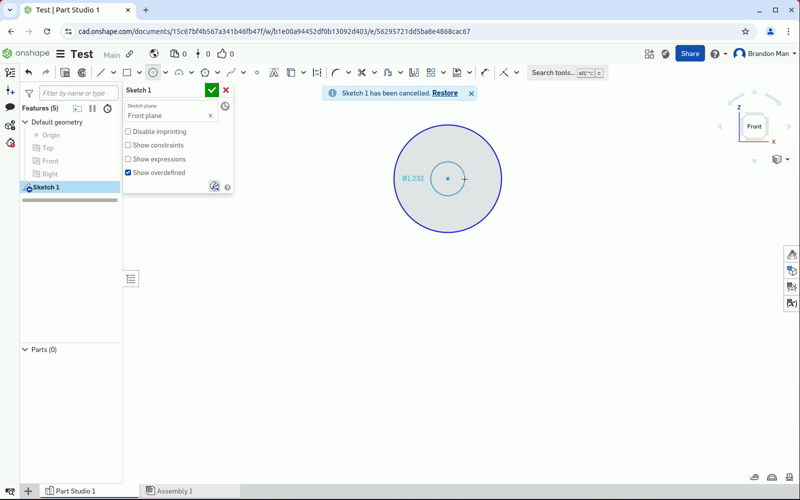
scroll(6)
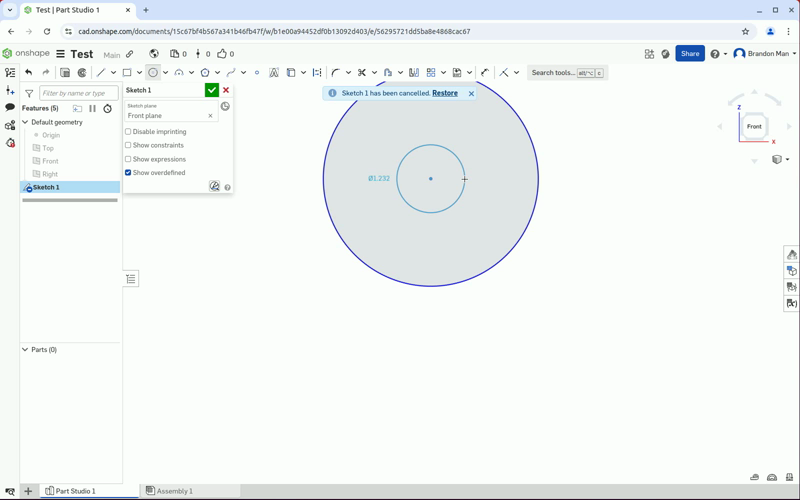
click(464, 178)
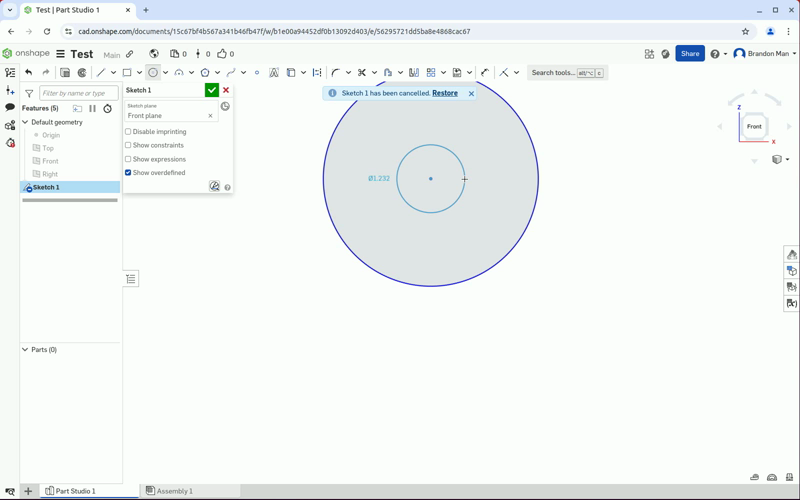
scroll(-6)
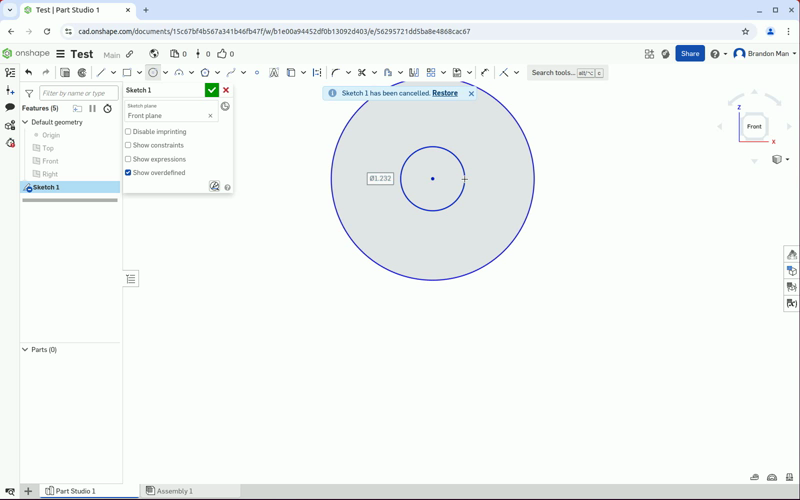
scroll(-6)
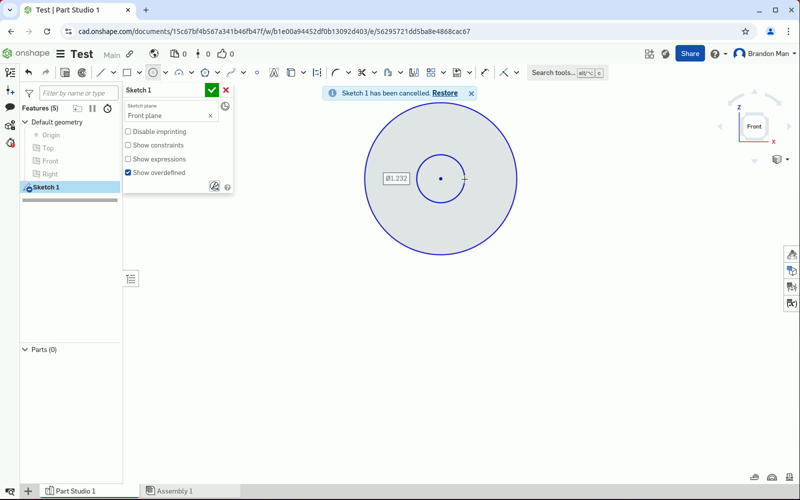
scroll(-6)
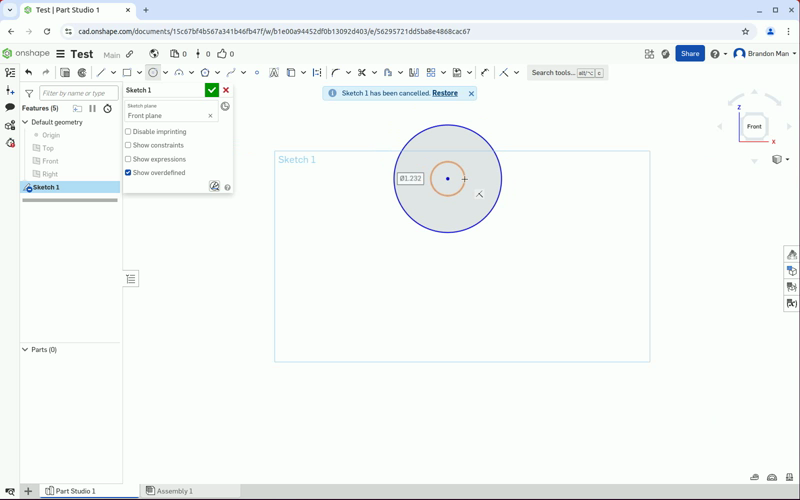
scroll(-6)
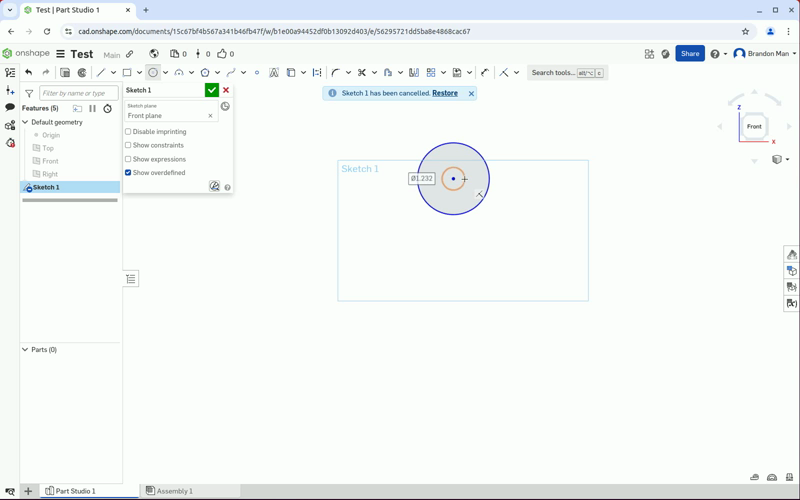
scroll(-6)
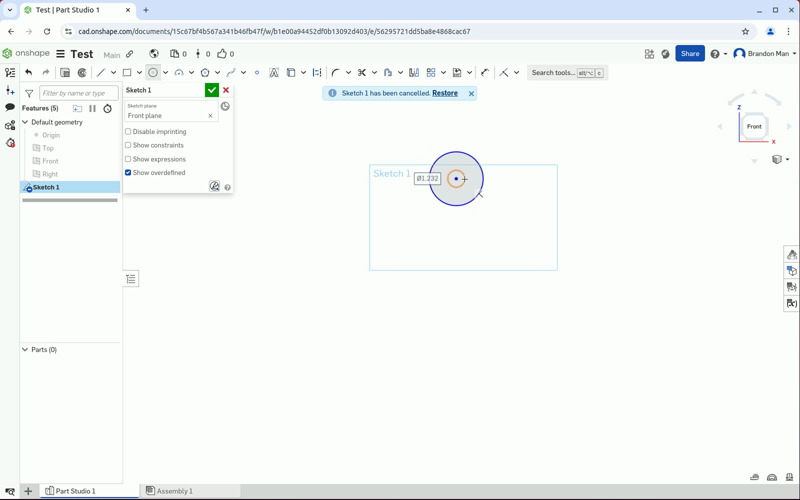
scroll(-6)
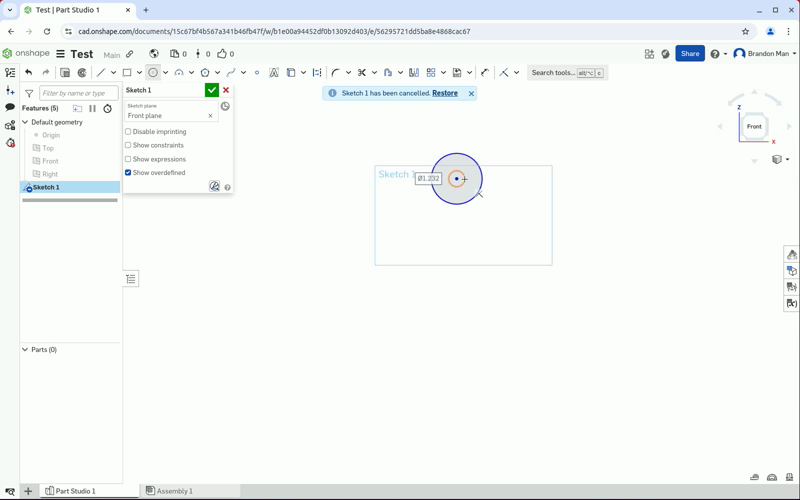
scroll(-6)
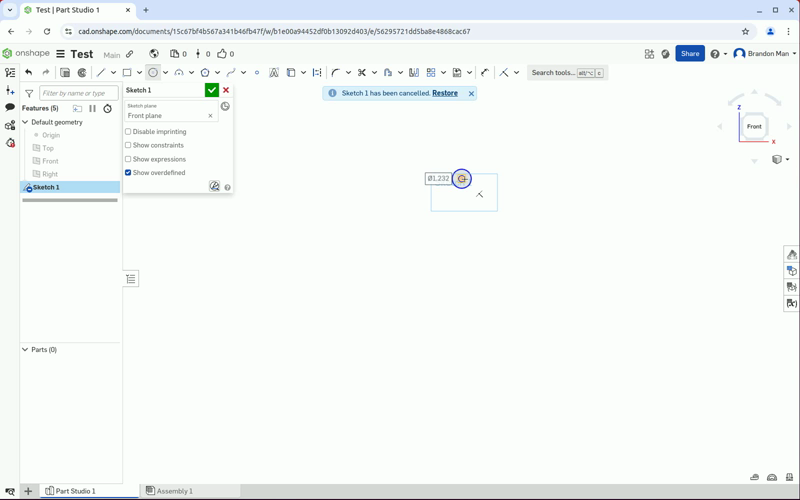
key(esc)
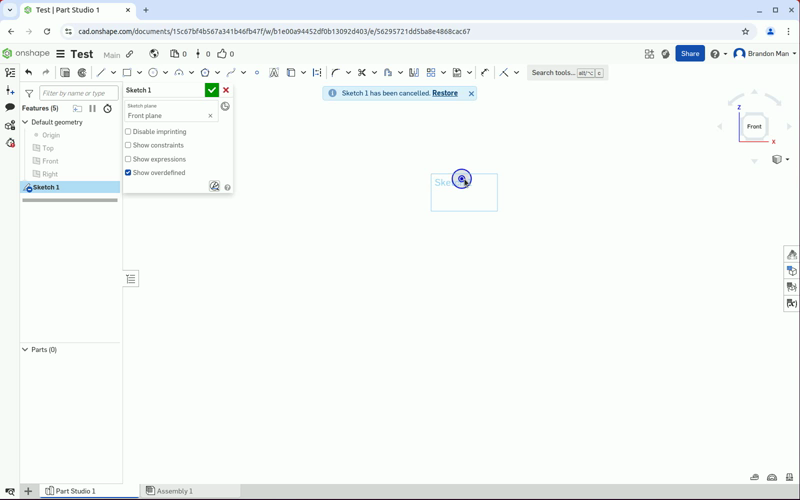
mouse_move(464, 173)
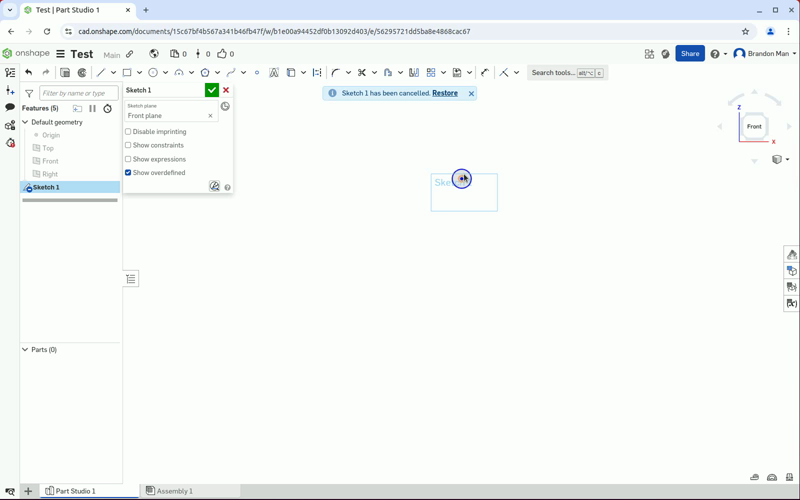
scroll(6)
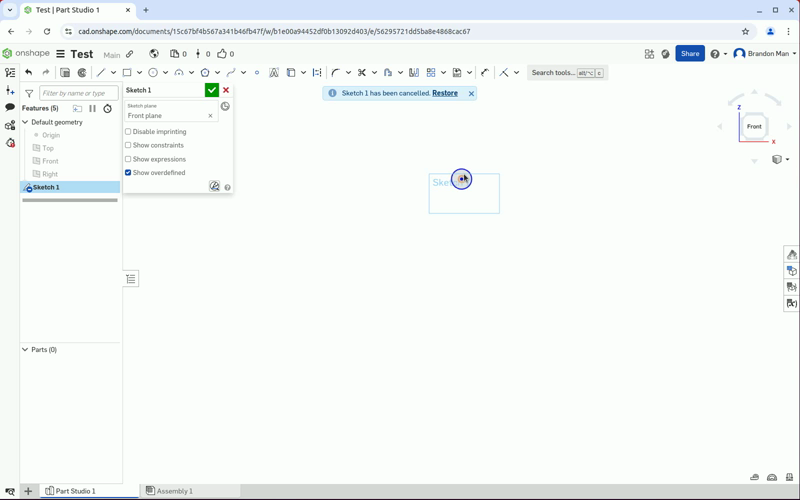
scroll(6)
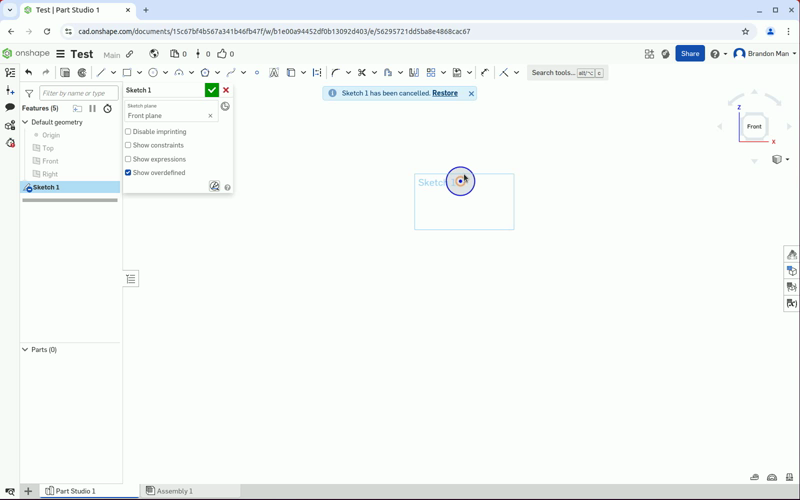
scroll(6)
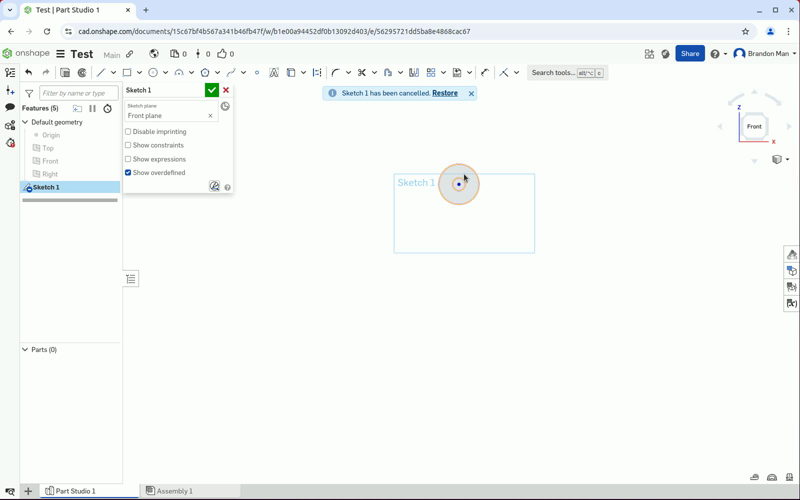
scroll(6)
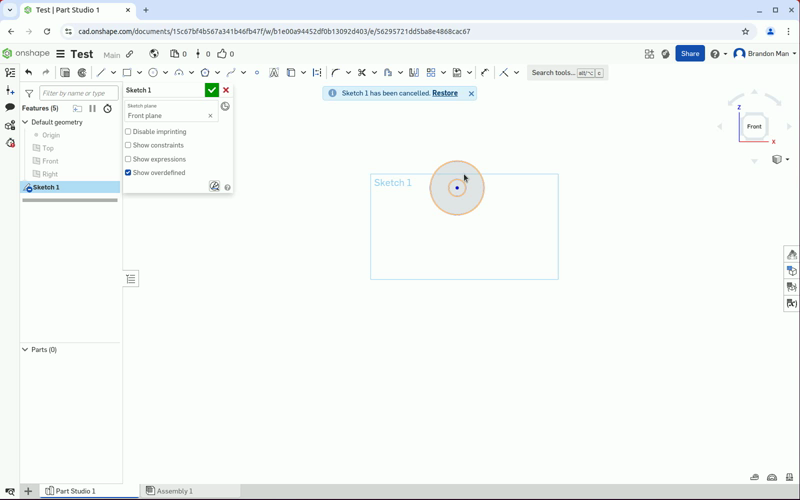
scroll(6)
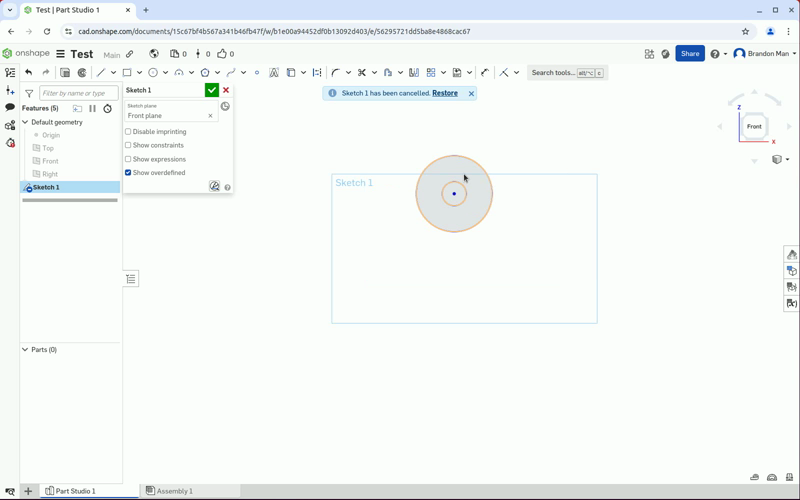
scroll(6)
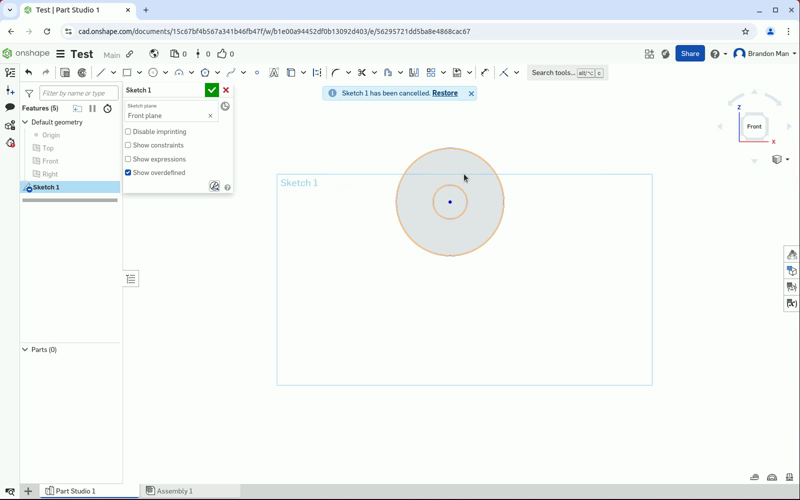
scroll(6)
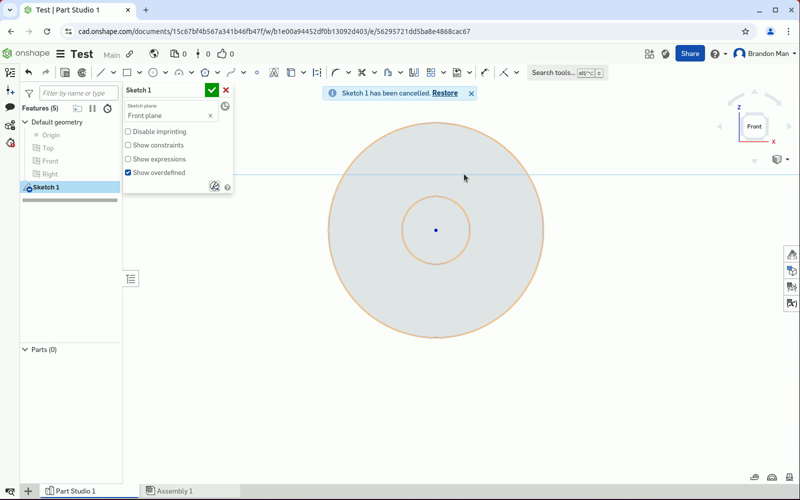
click(464, 173)
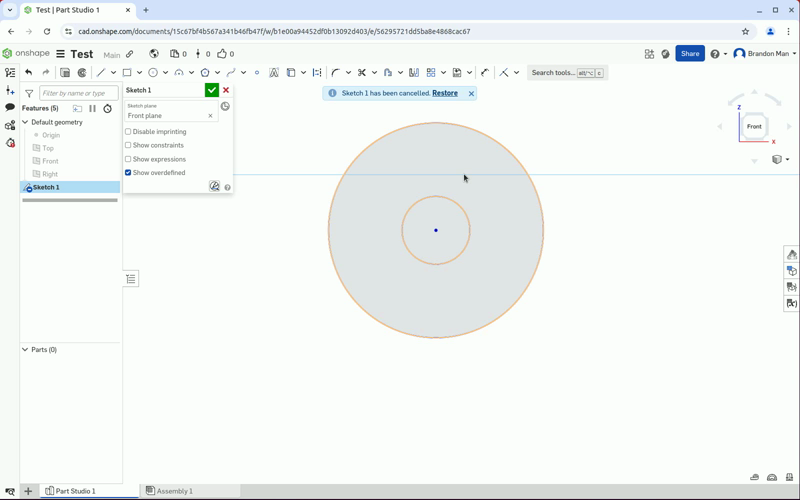
scroll(-6)
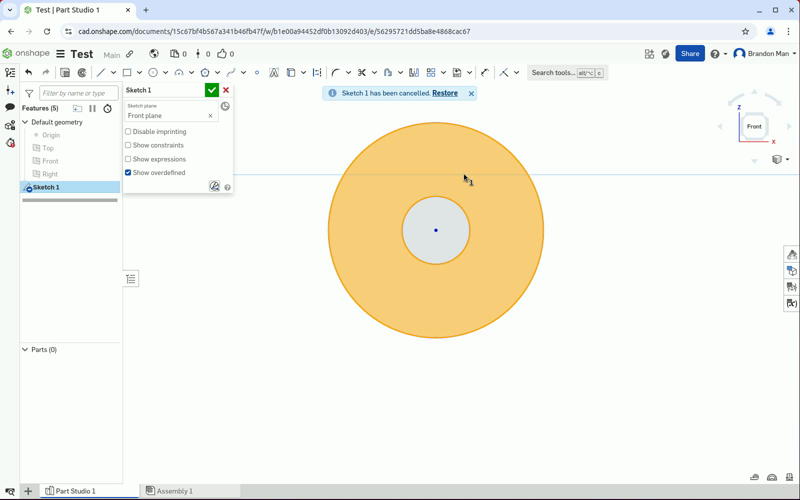
scroll(-6)
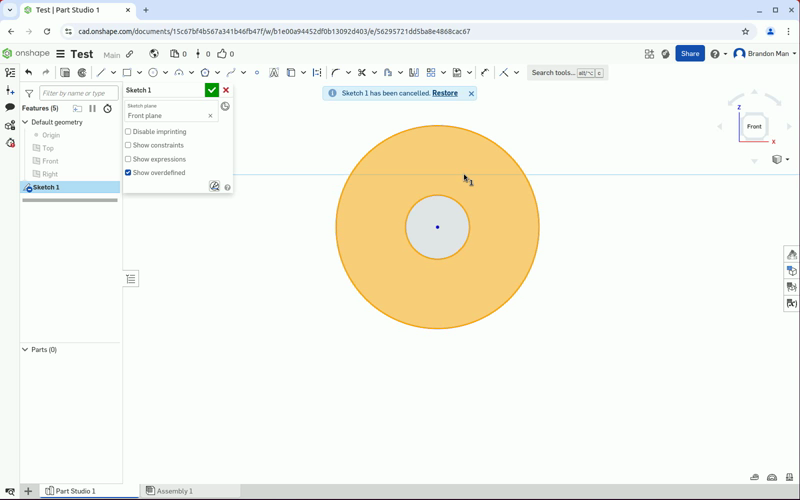
scroll(-6)
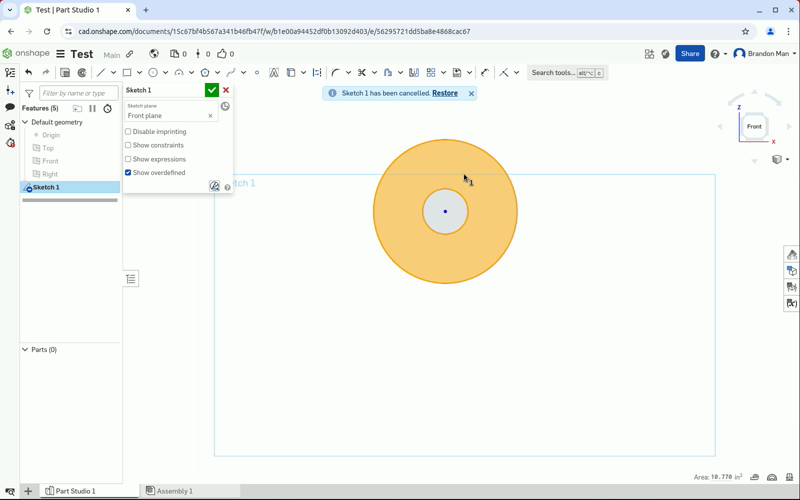
scroll(-6)
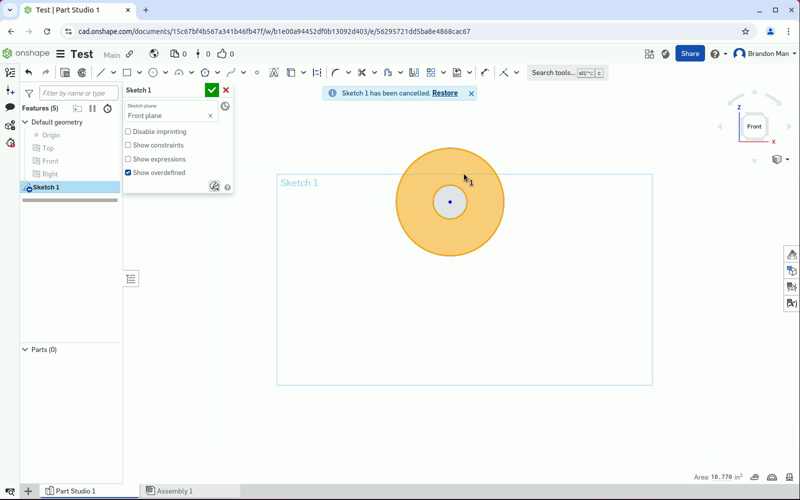
scroll(-6)
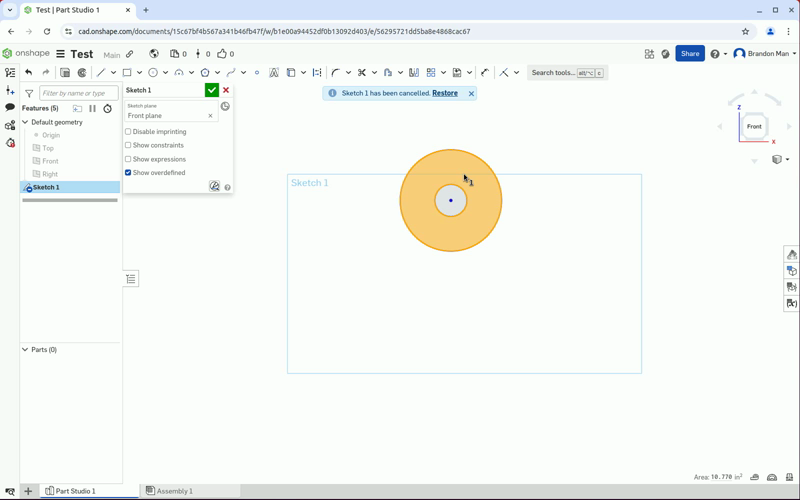
scroll(-6)
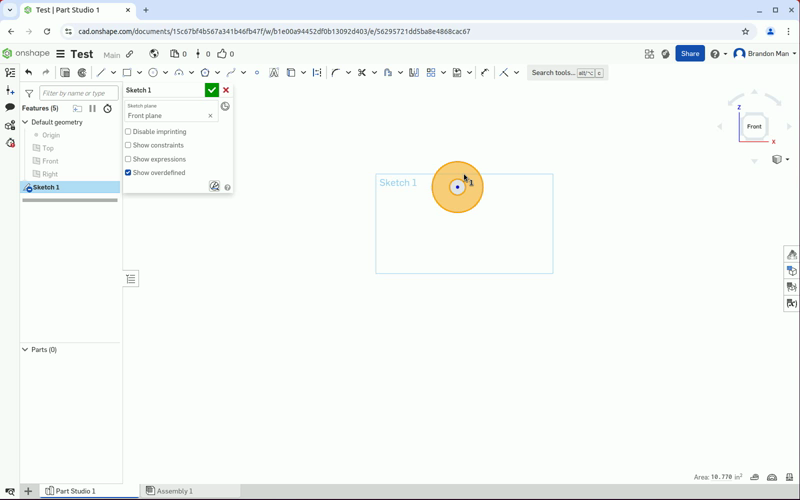
scroll(-6)
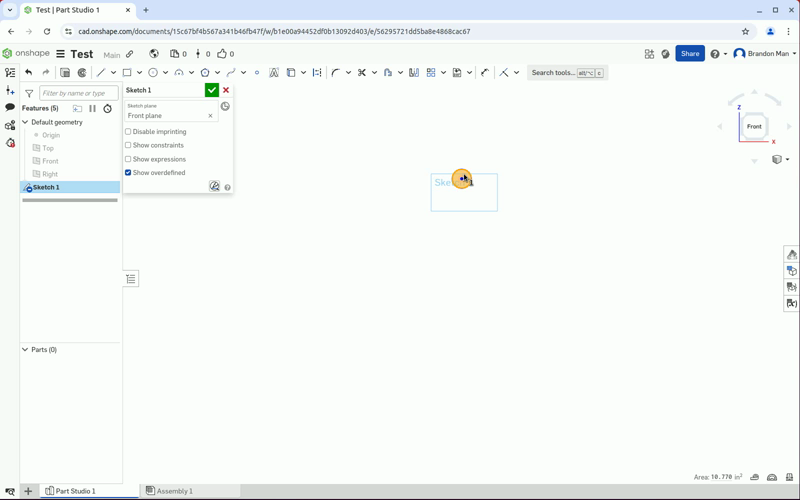
mouse_move(73, 352)
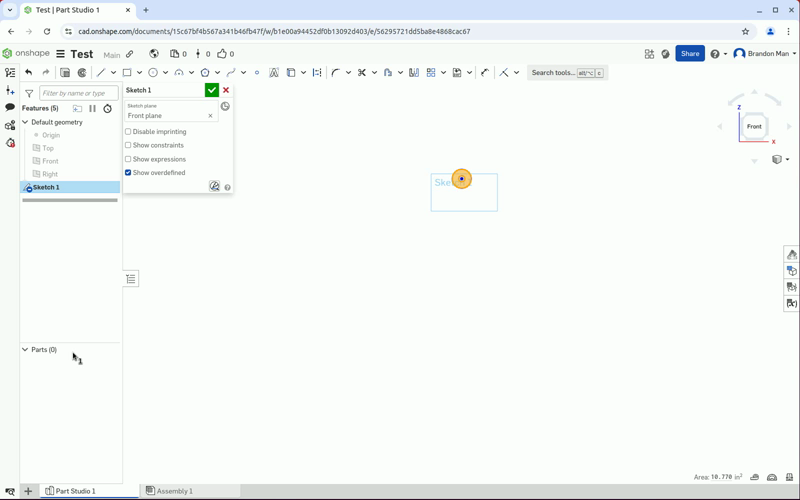
key(shift+y)
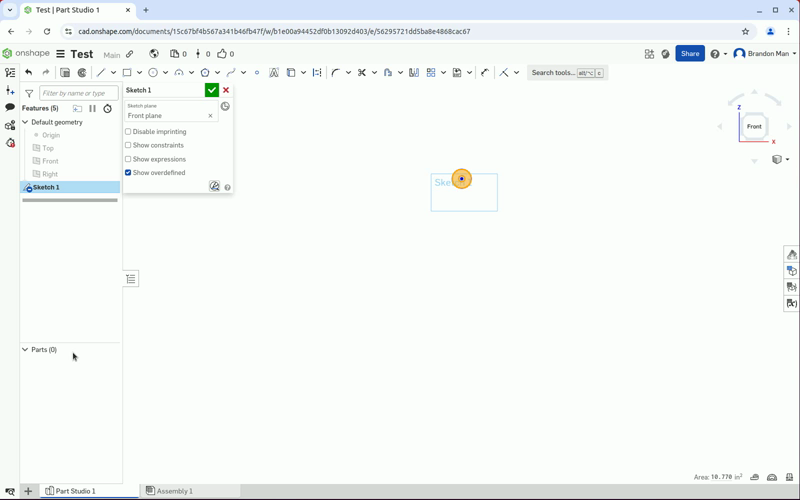
key(shift+e)
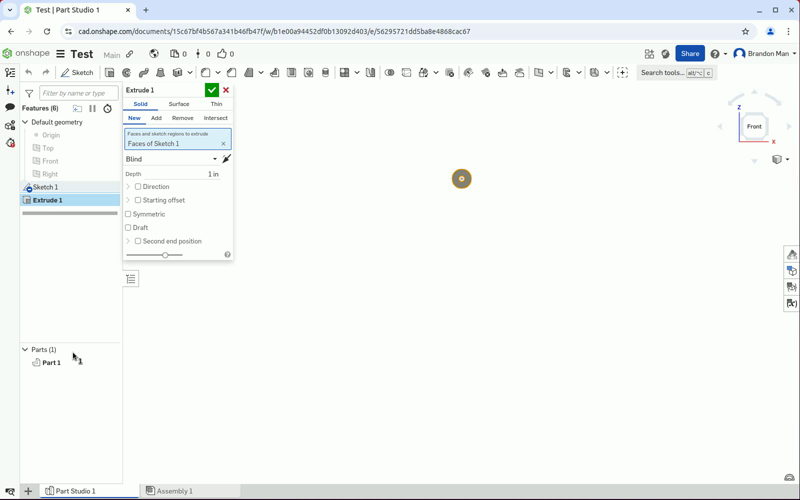
mouse_move(143, 106)
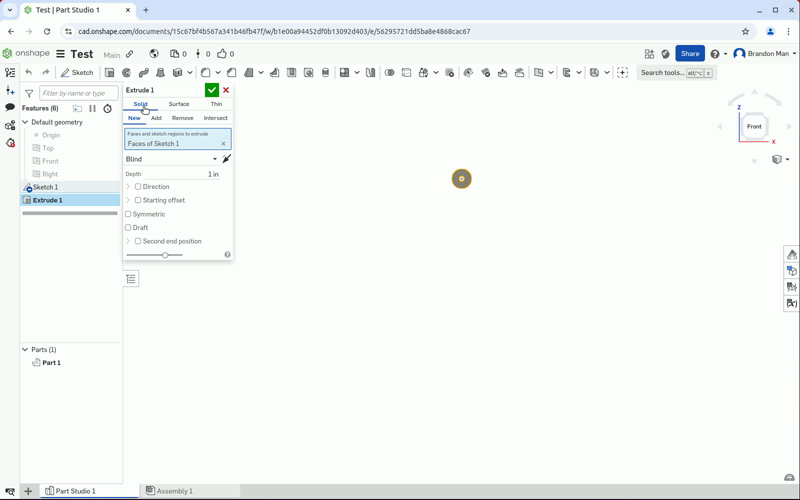
click(143, 106)
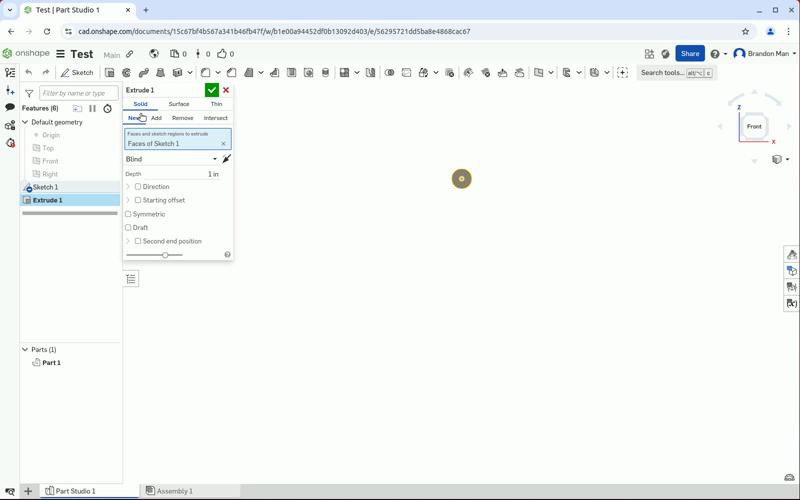
mouse_move(137, 120)
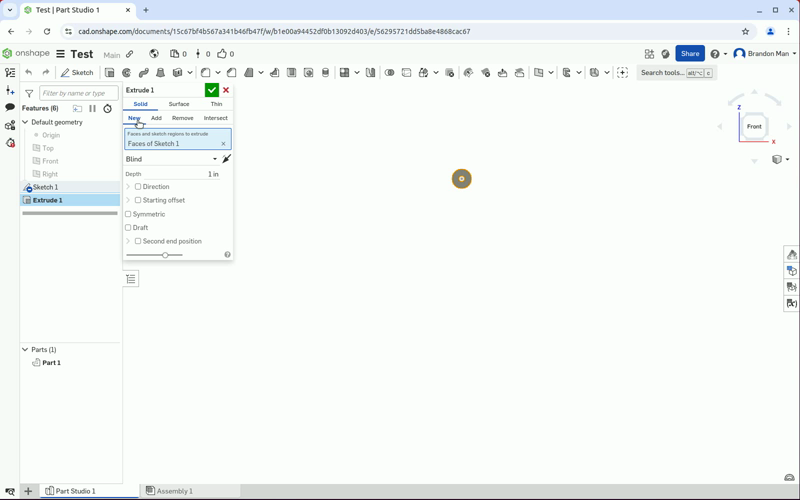
click(137, 120)
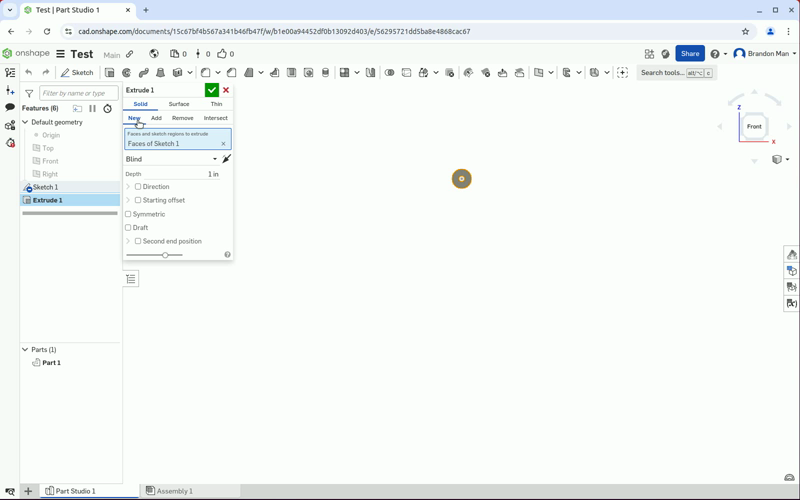
key(tab, 4)
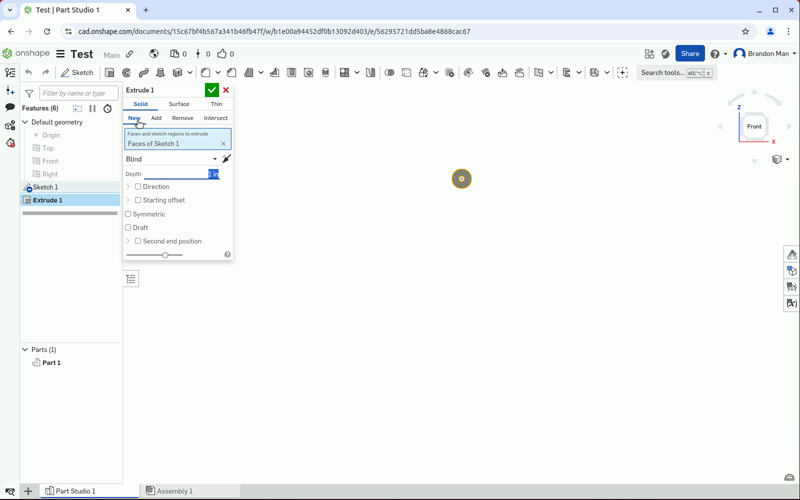
text(0.481)
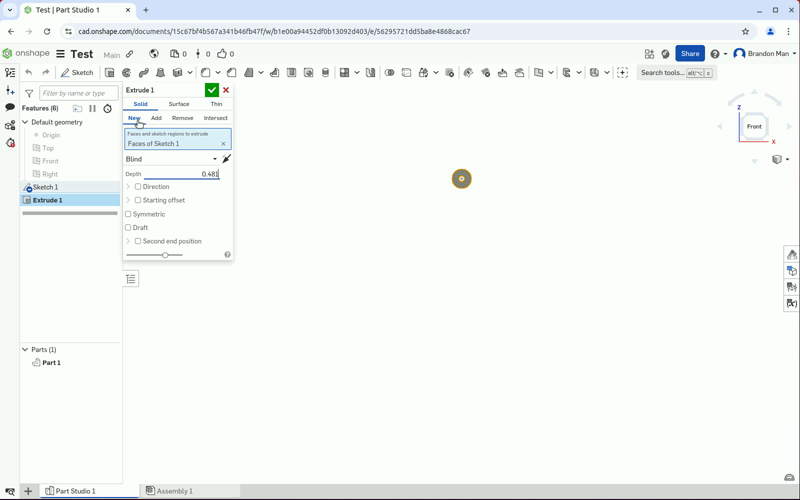
key(enter)
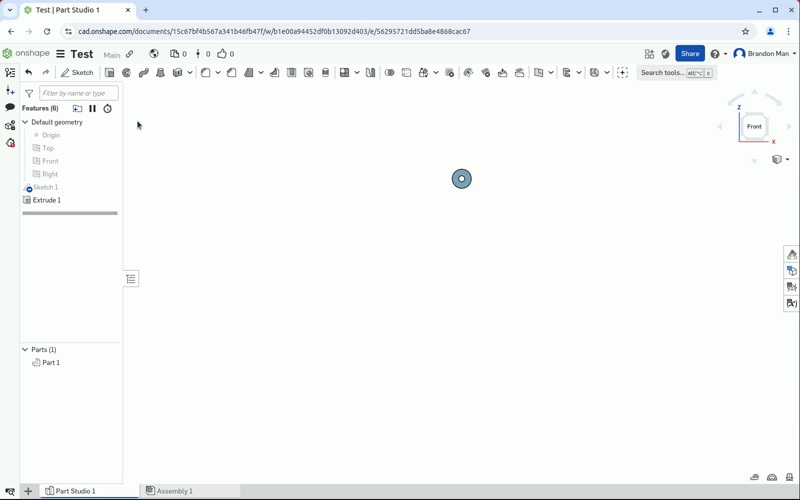
key(shift+h)
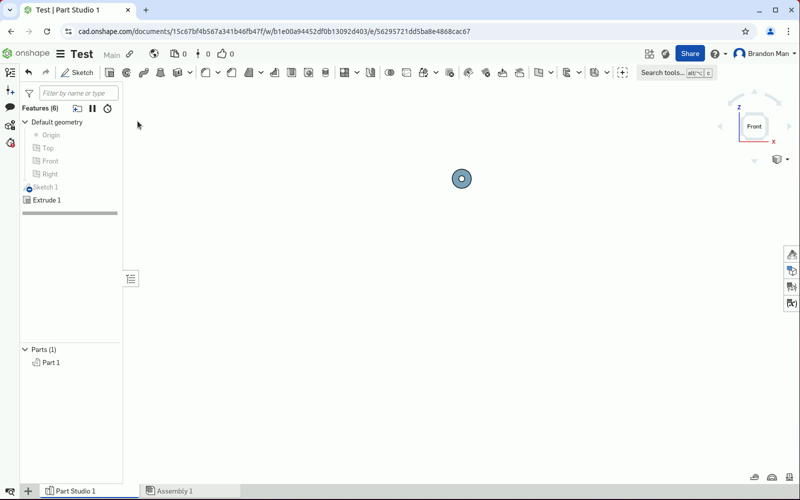
key(shift+h)
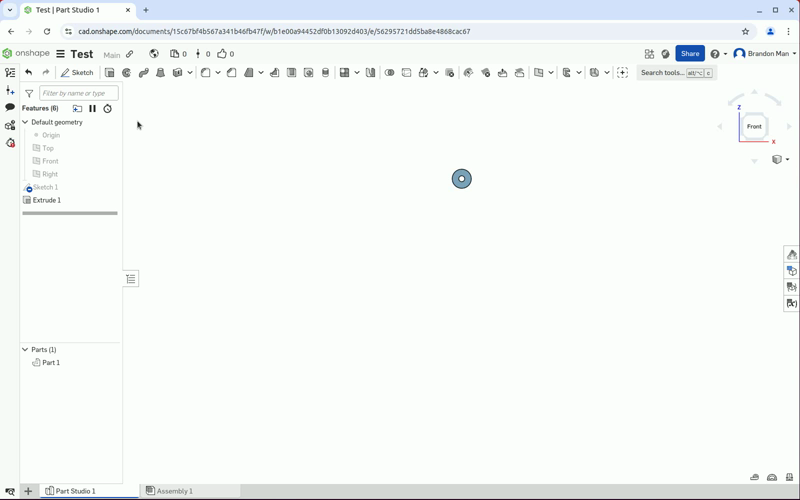
mouse_move(73, 189)
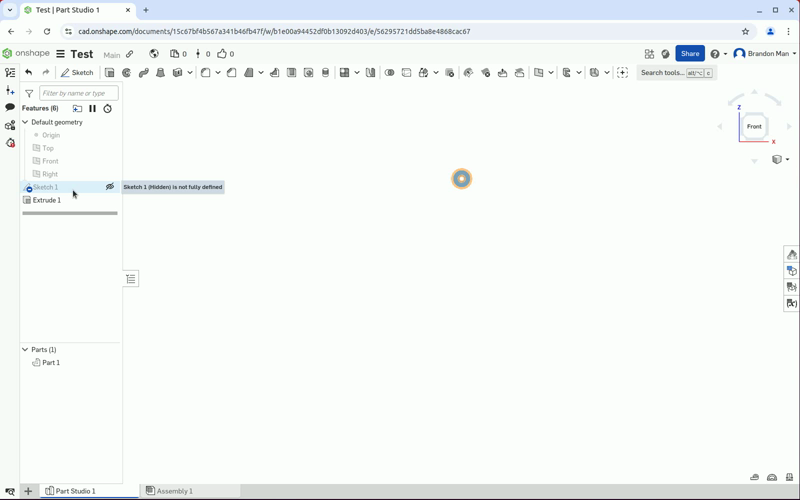
click(73, 189)
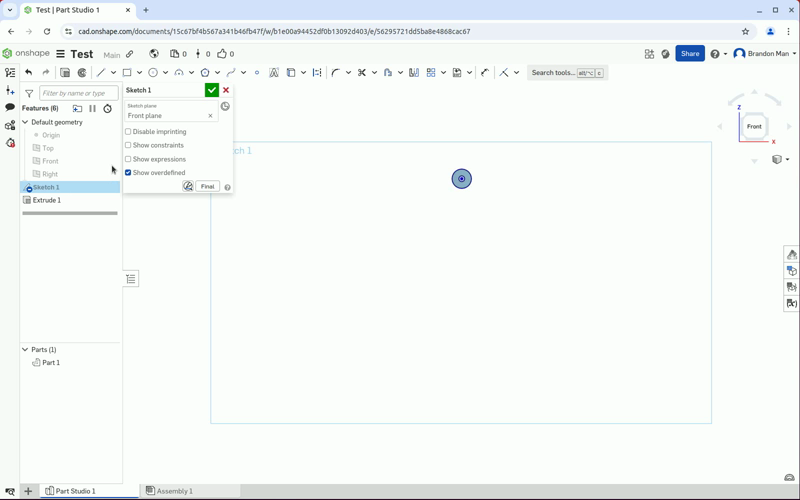
mouse_move(229, 92)
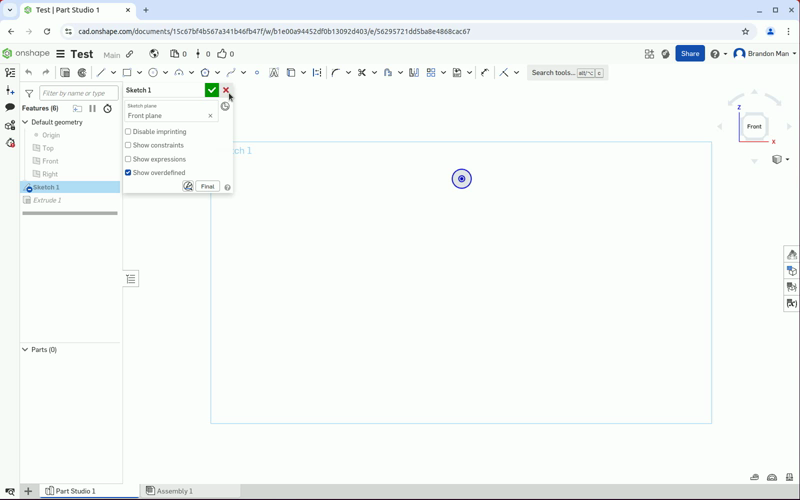
click(229, 92)
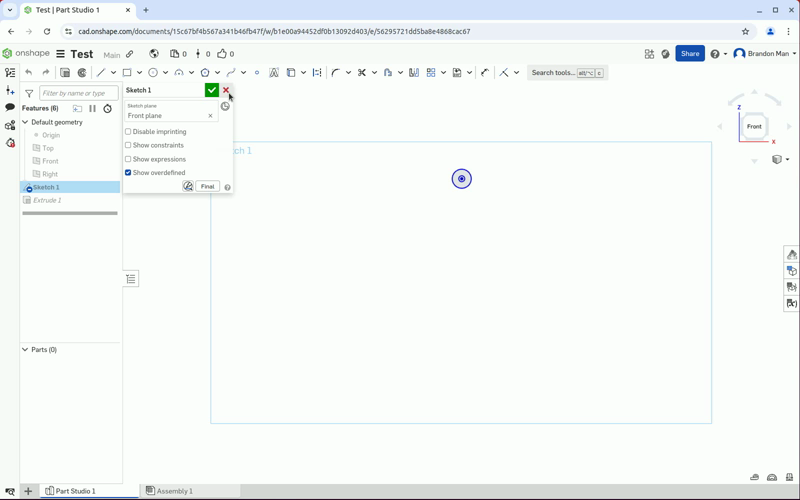
key(shift+s)
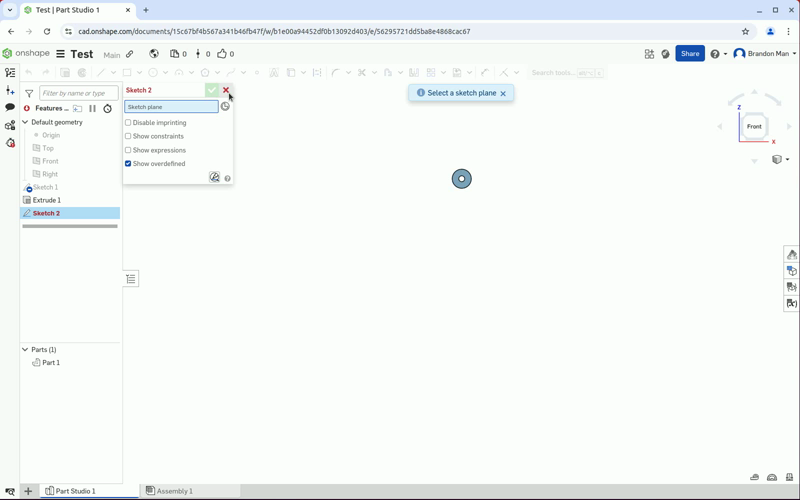
mouse_move(73, 163)
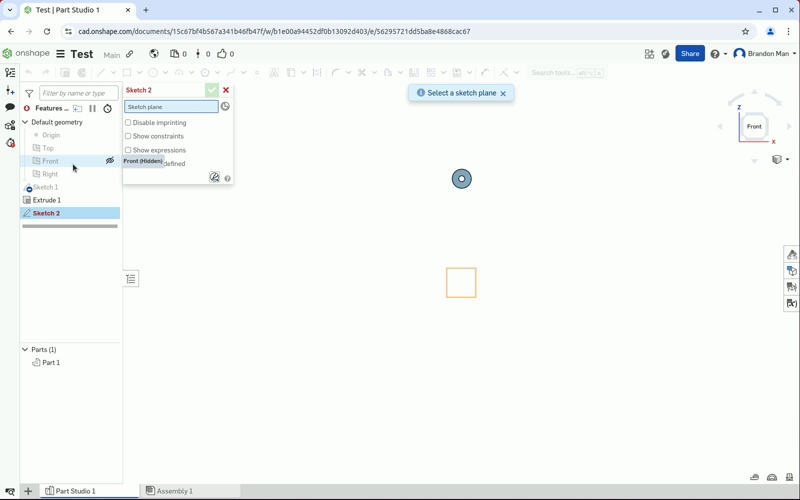
click(73, 163)
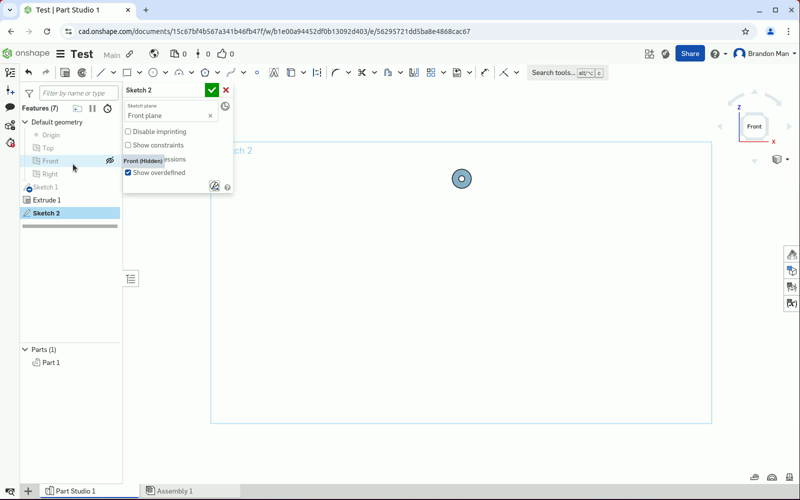
mouse_move(73, 352)
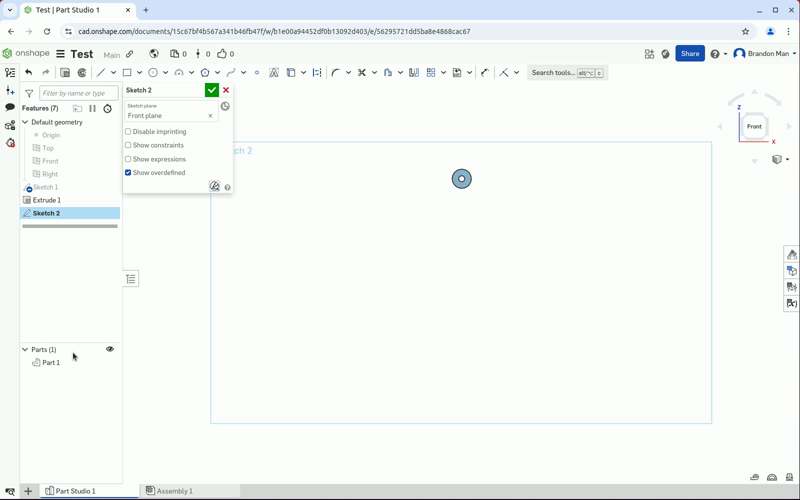
key(y)
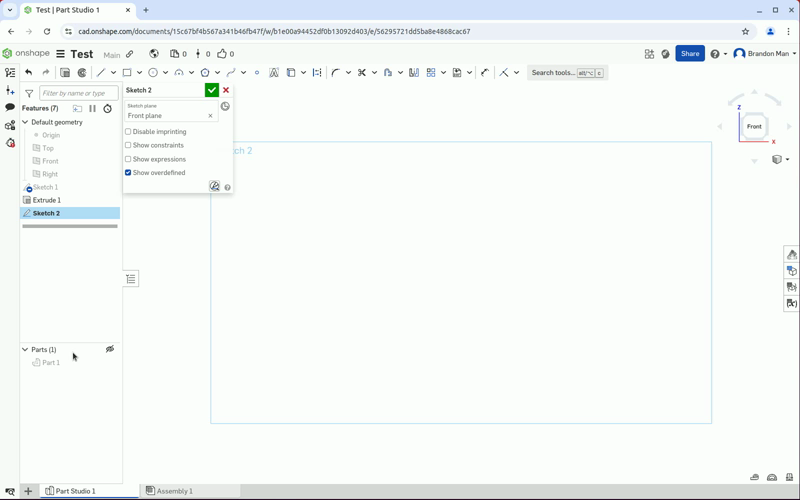
key(c)
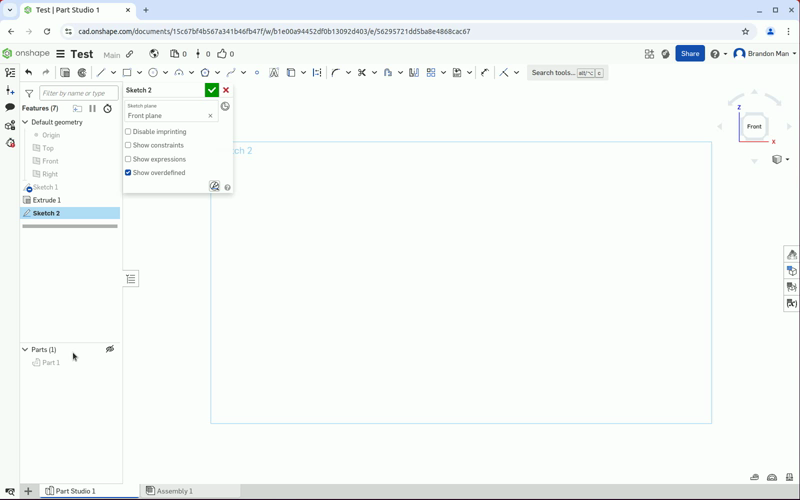
key_down(shift)
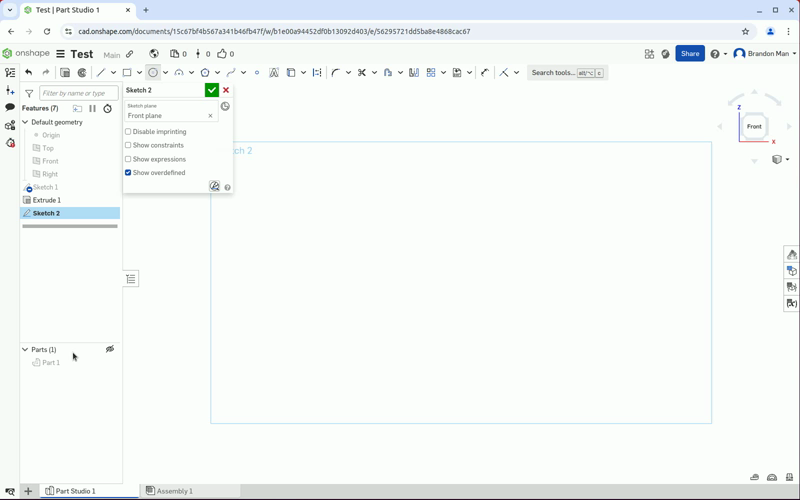
mouse_move(461, 282)
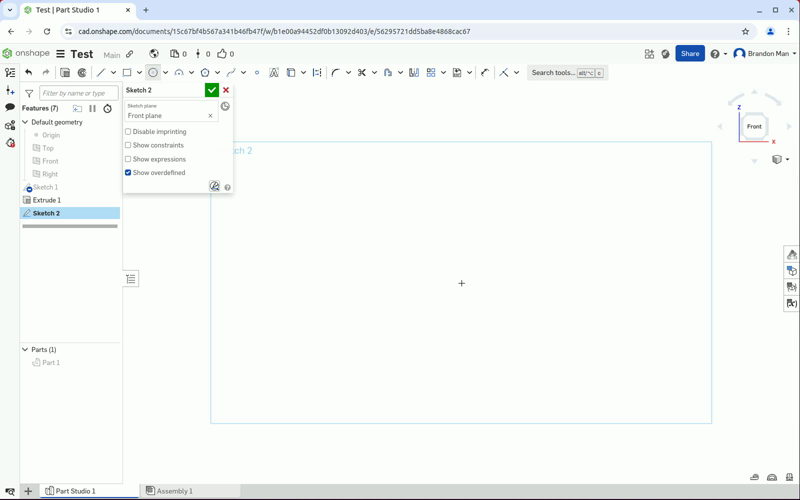
click(461, 282)
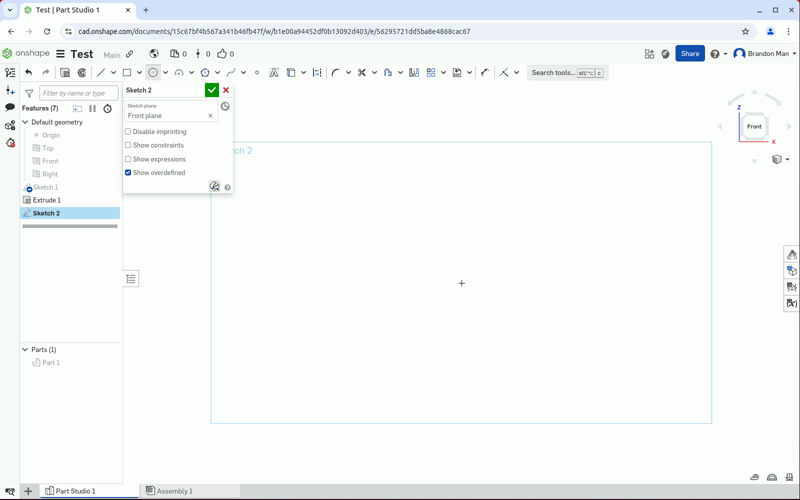
key_up(shift)
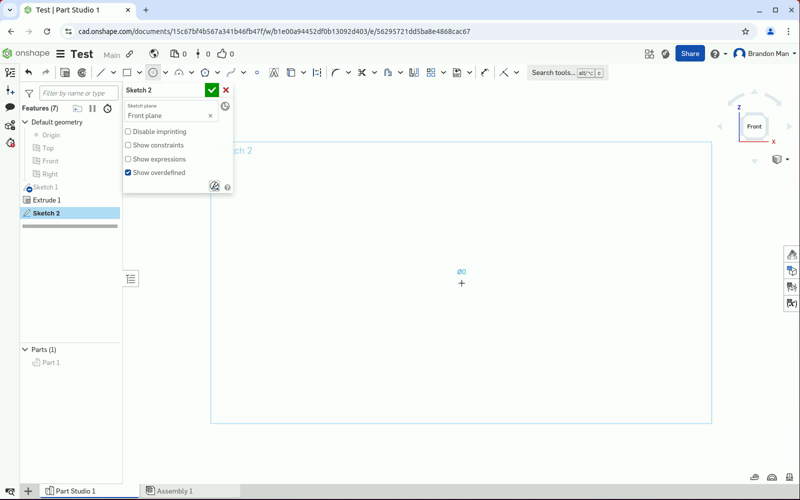
mouse_move(471, 282)
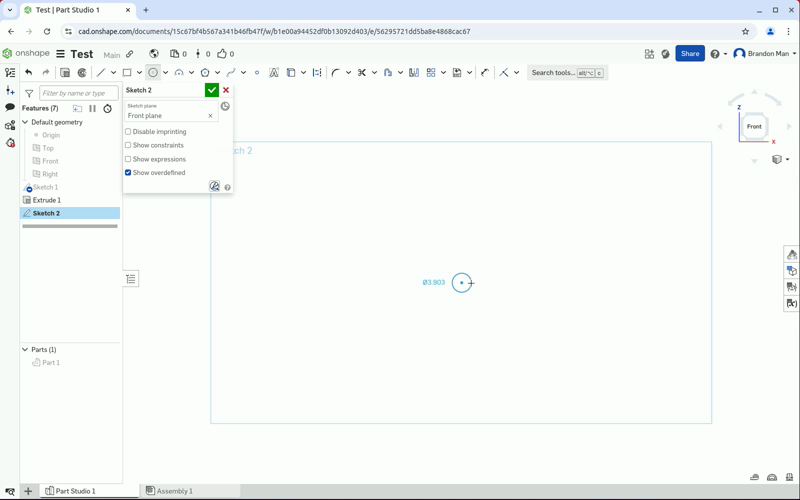
click(471, 282)
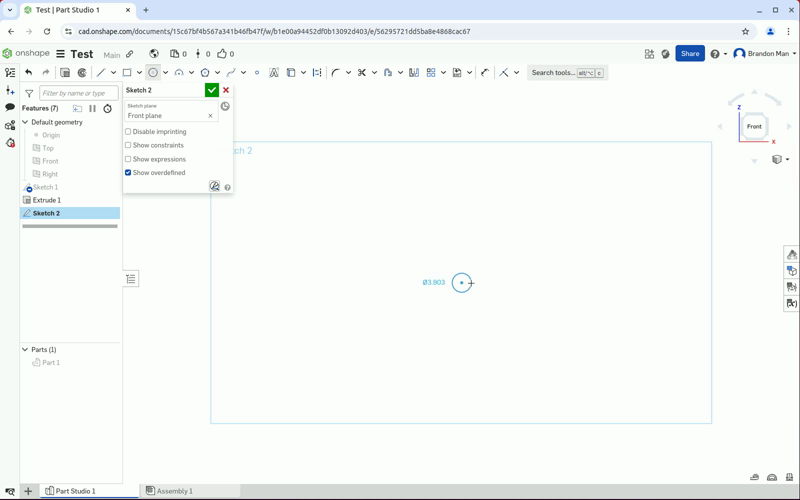
key(esc)
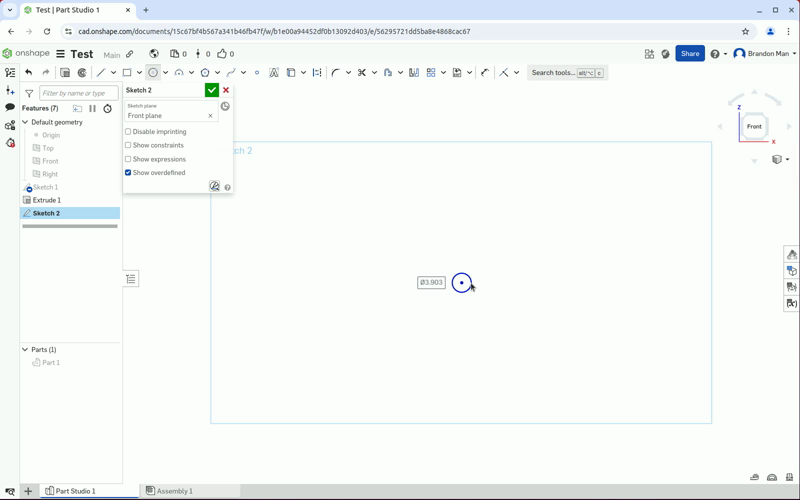
key(c)
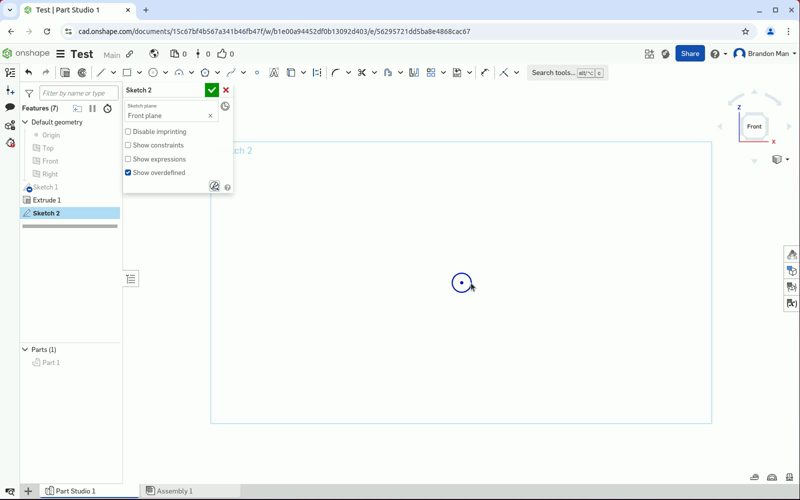
key_down(shift)
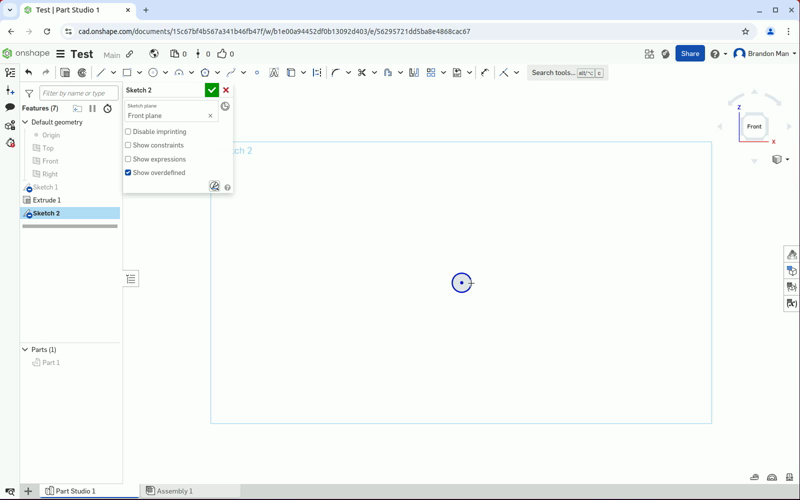
mouse_move(461, 282)
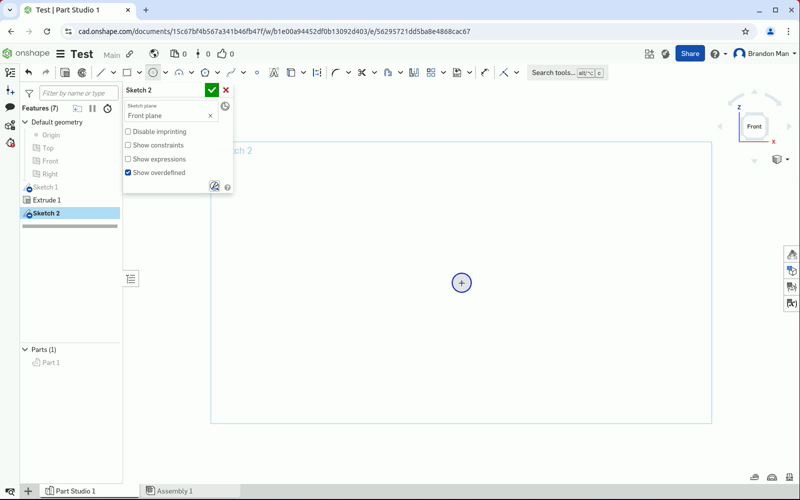
click(461, 282)
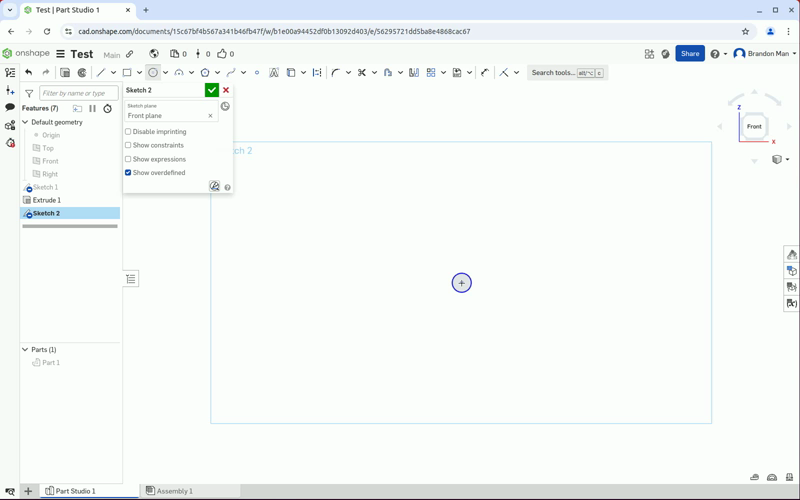
key_up(shift)
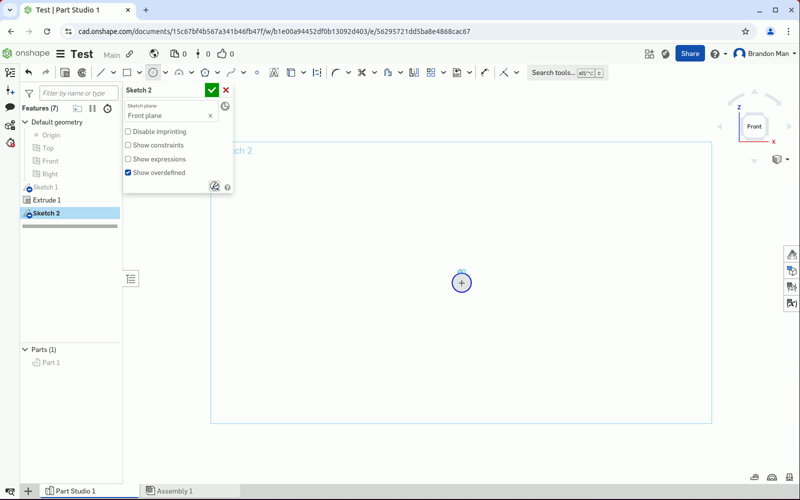
mouse_move(464, 282)
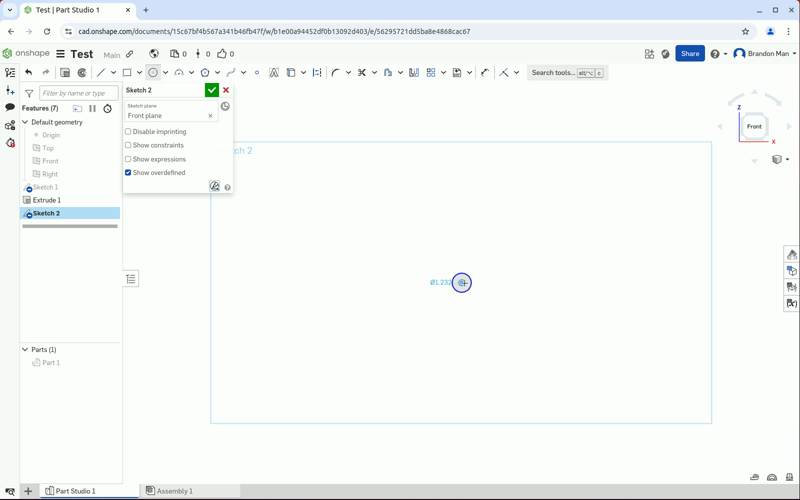
scroll(6)
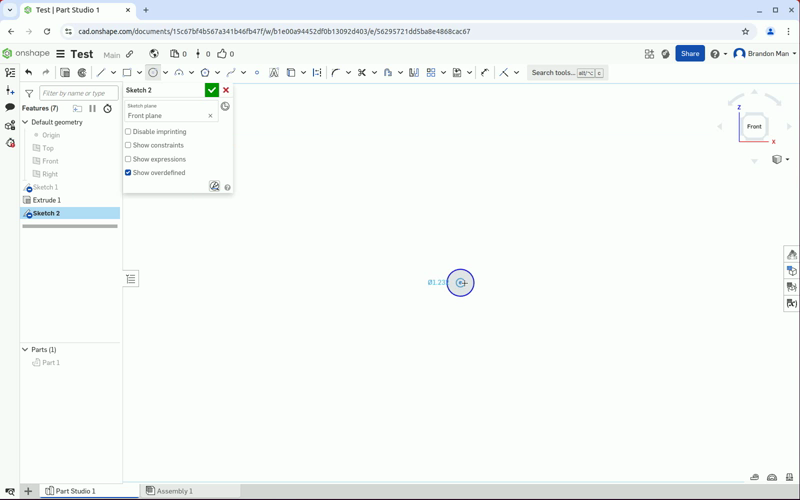
scroll(6)
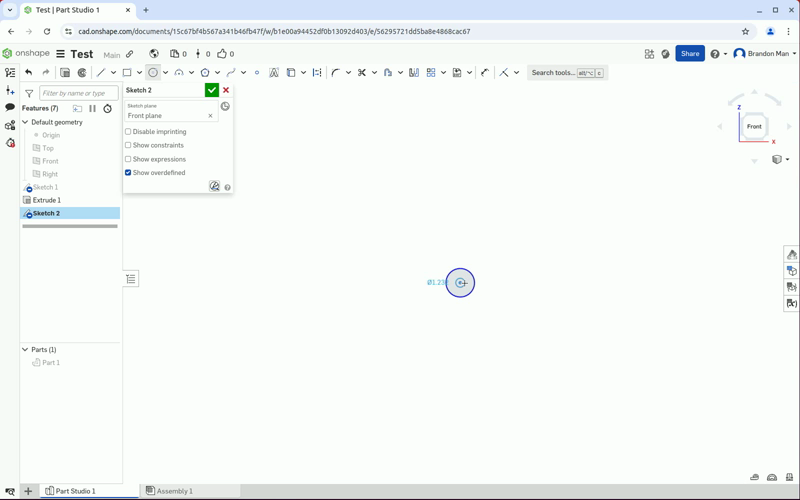
scroll(6)
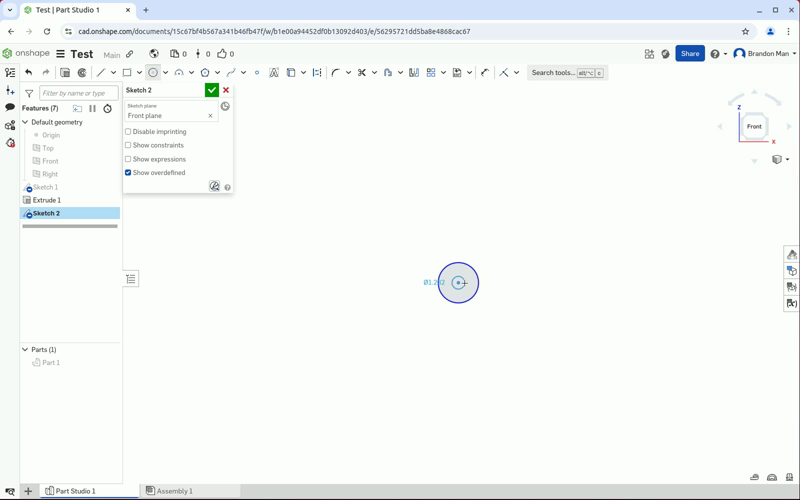
scroll(6)
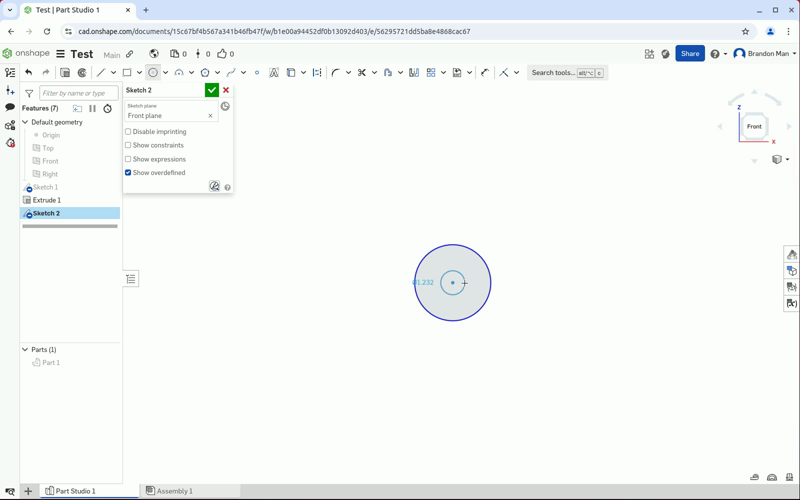
scroll(6)
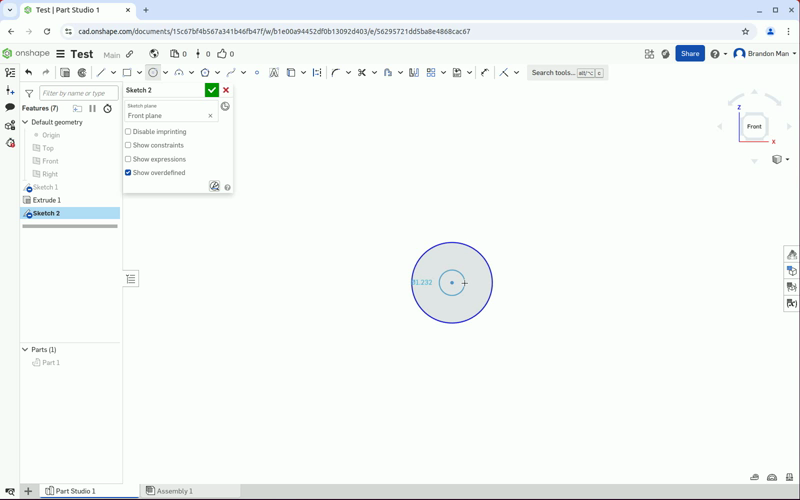
scroll(6)
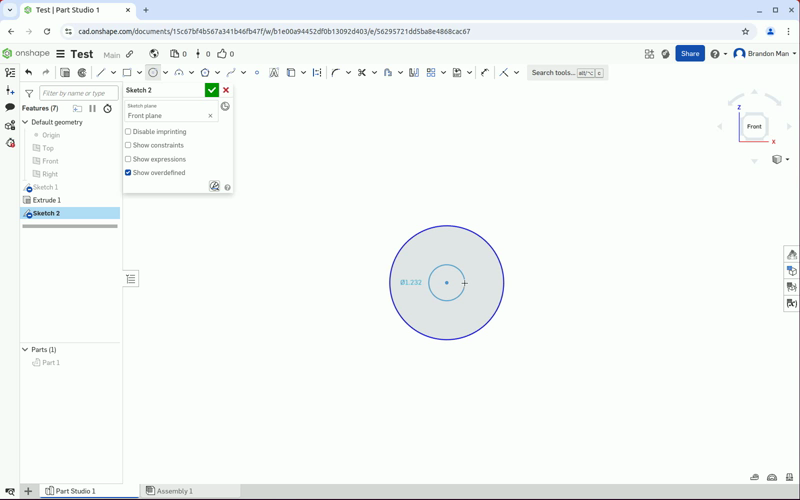
scroll(6)
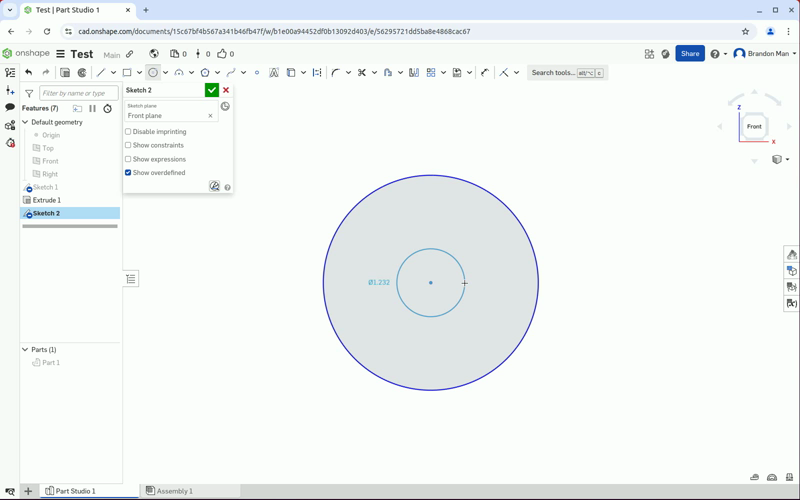
click(464, 282)
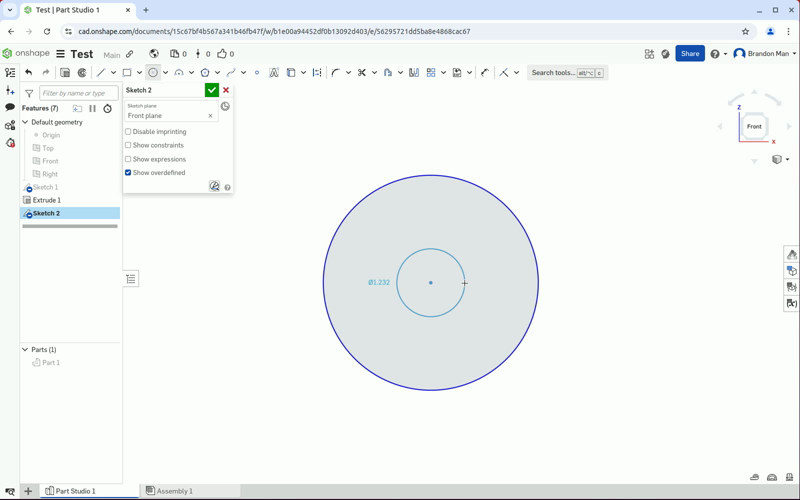
scroll(-6)
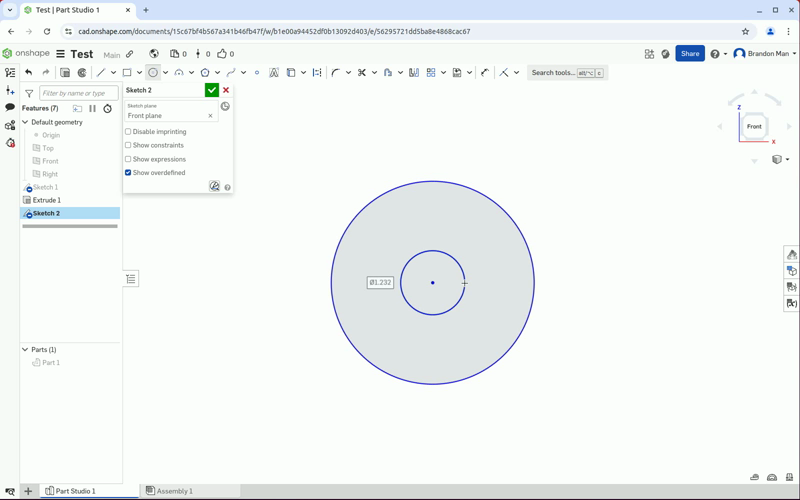
scroll(-6)
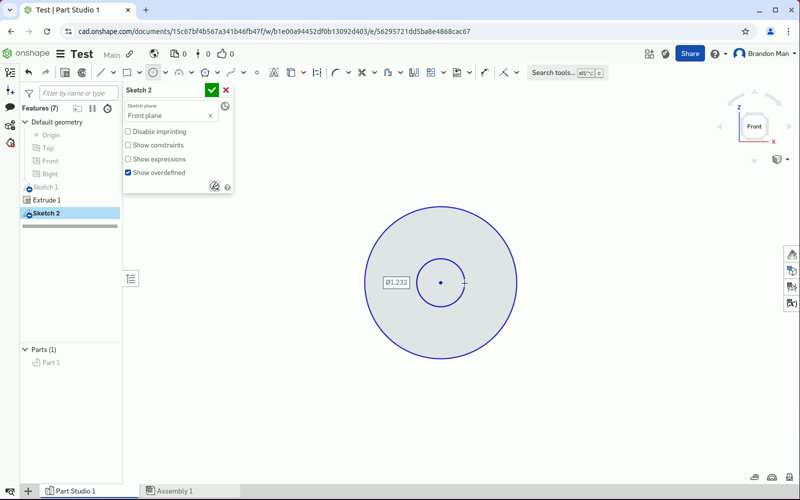
scroll(-6)
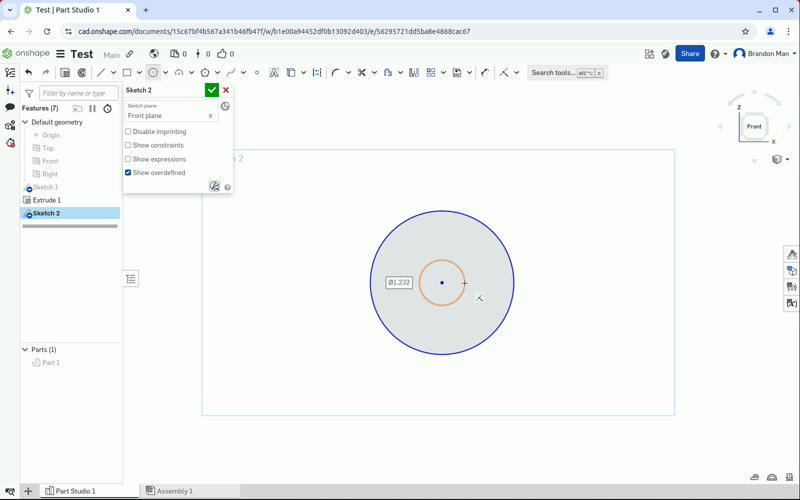
scroll(-6)
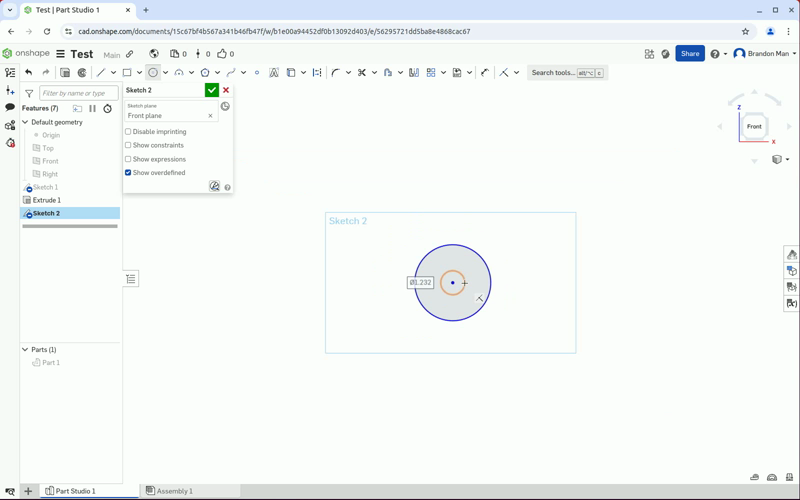
scroll(-6)
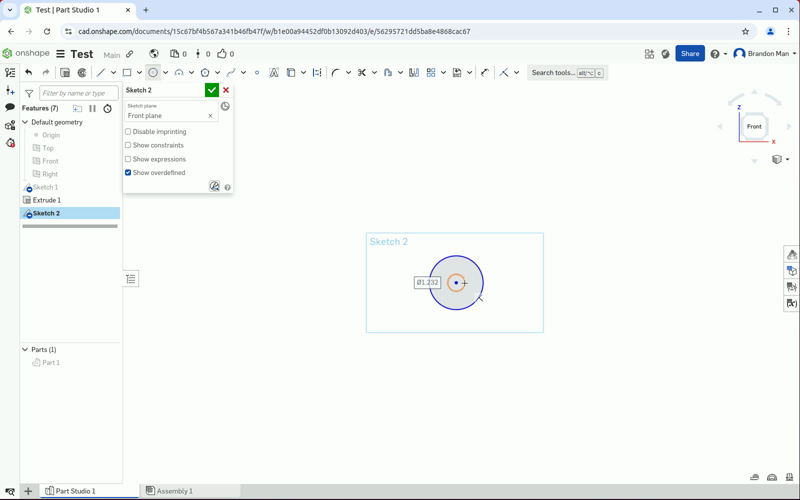
scroll(-6)
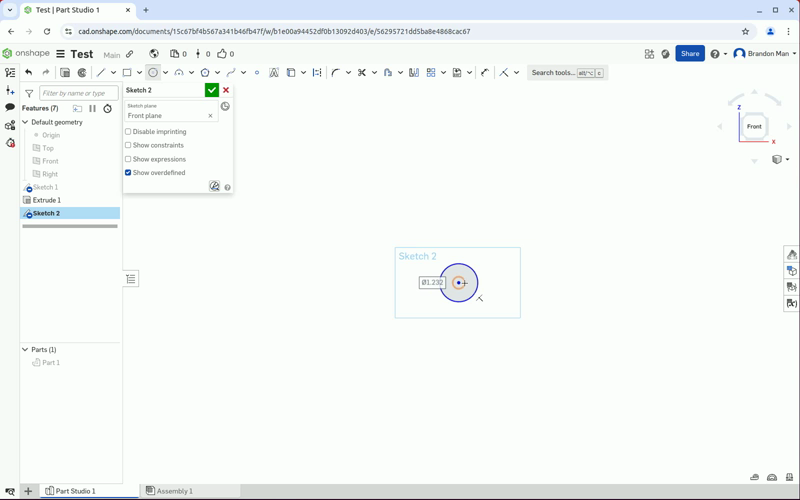
scroll(-6)
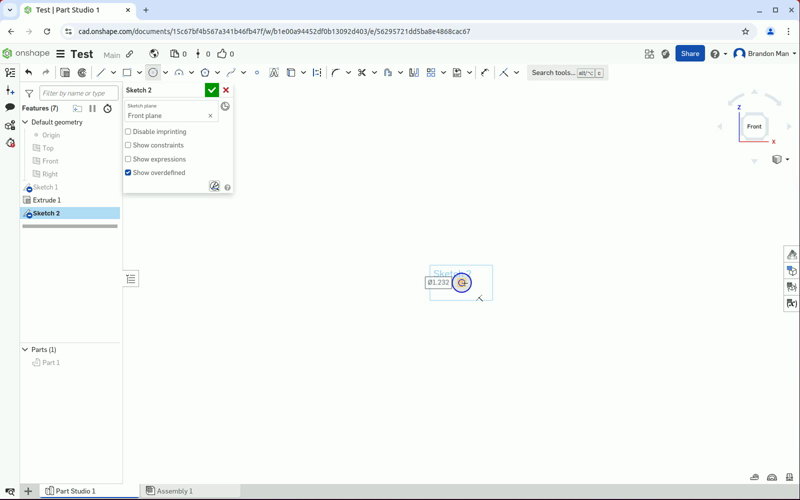
key(esc)
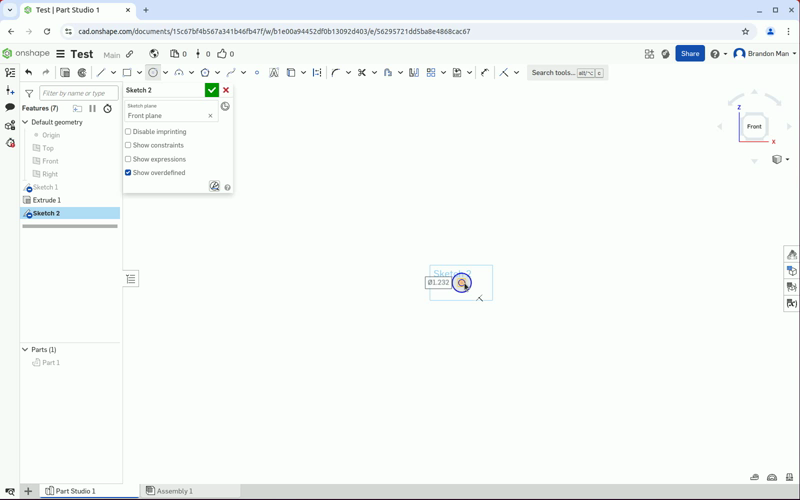
mouse_move(461, 279)
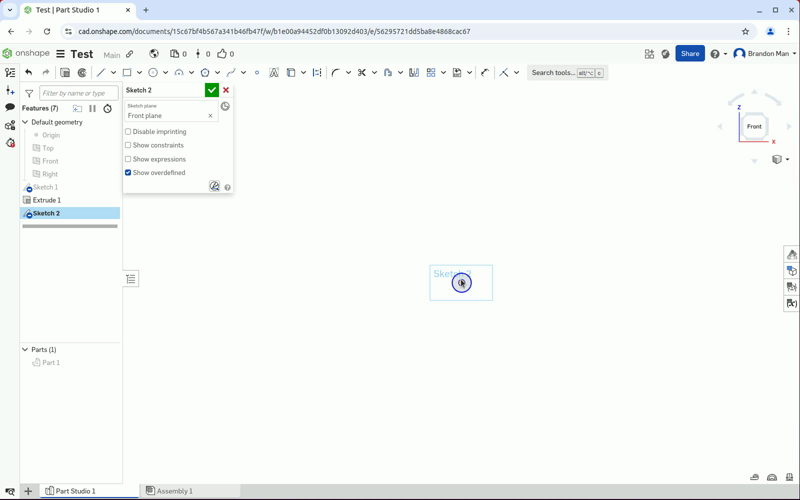
scroll(6)
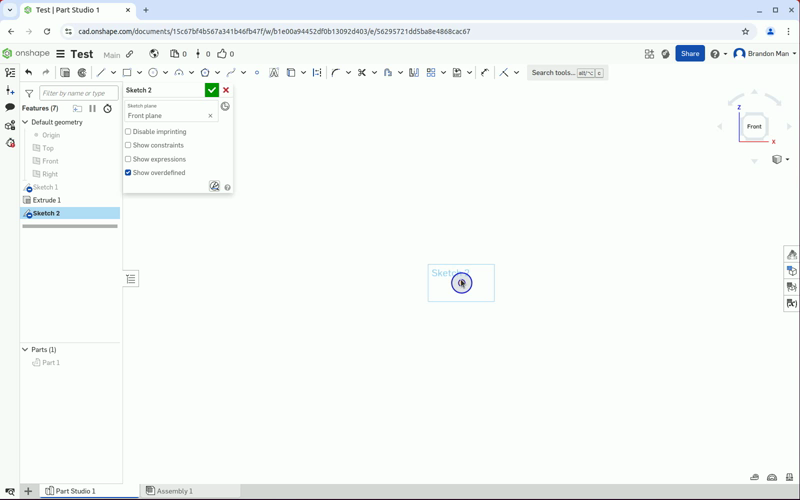
scroll(6)
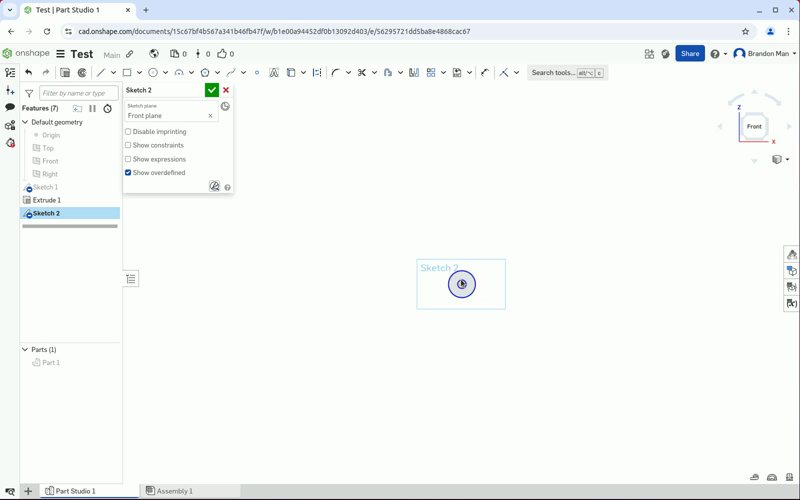
scroll(6)
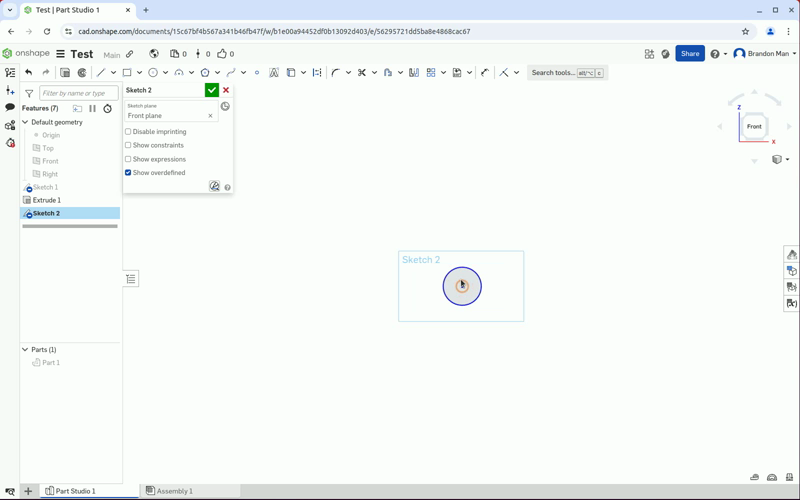
scroll(6)
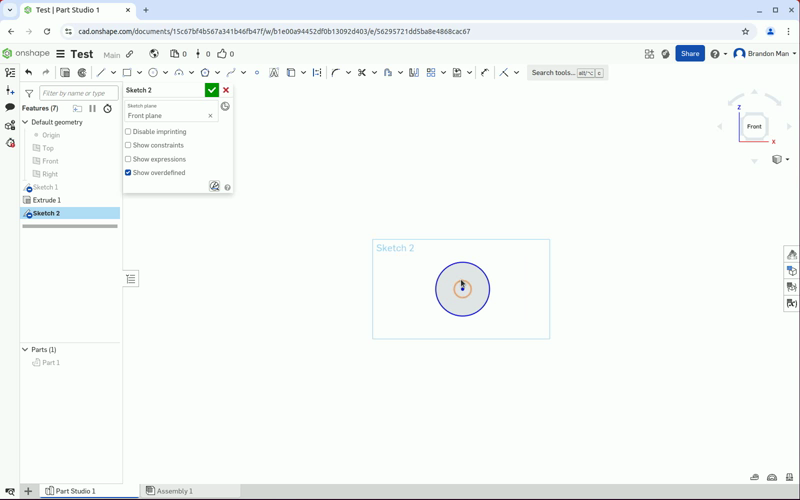
scroll(6)
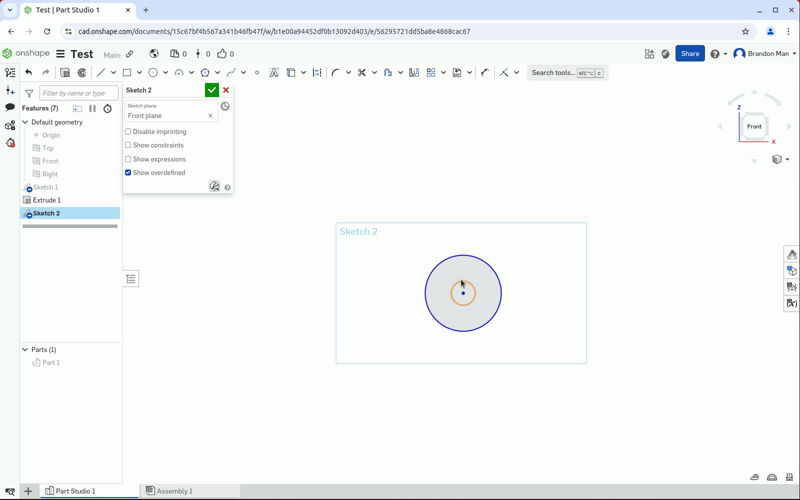
scroll(6)
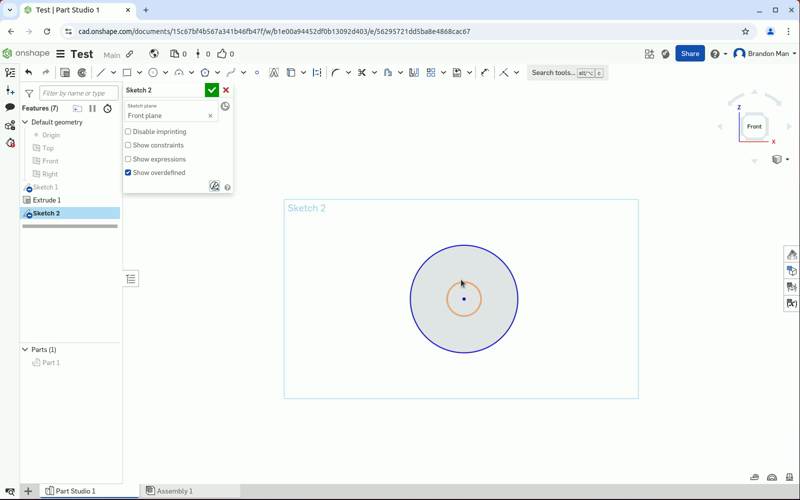
scroll(6)
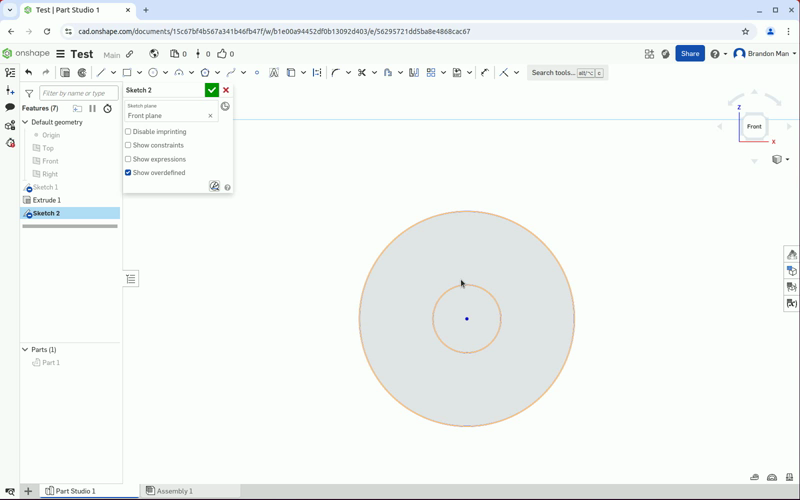
click(461, 279)
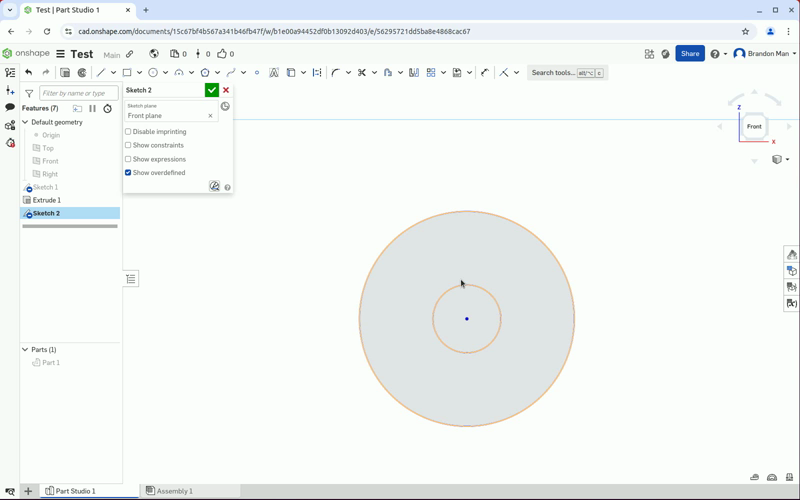
scroll(-6)
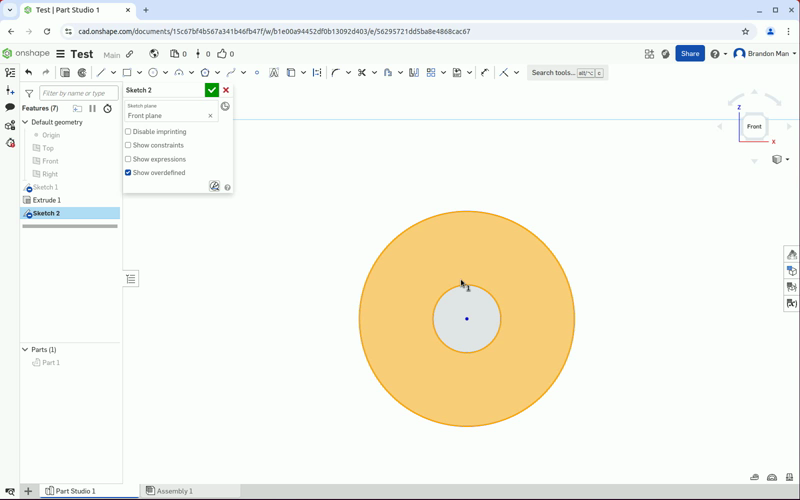
scroll(-6)
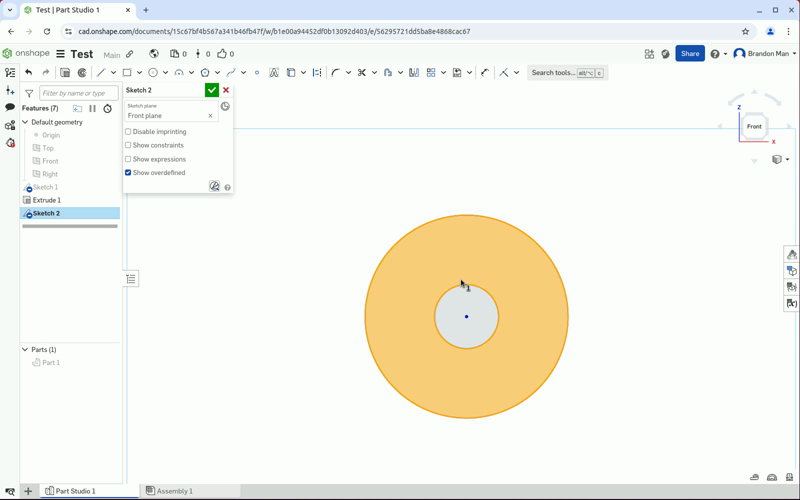
scroll(-6)
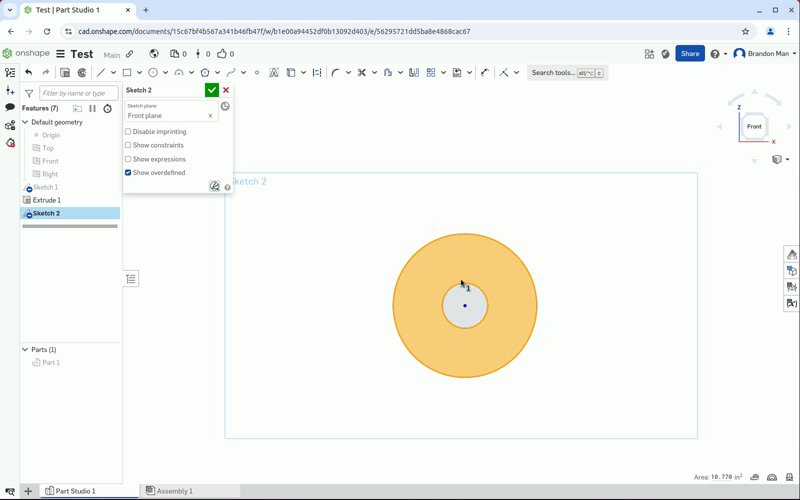
scroll(-6)
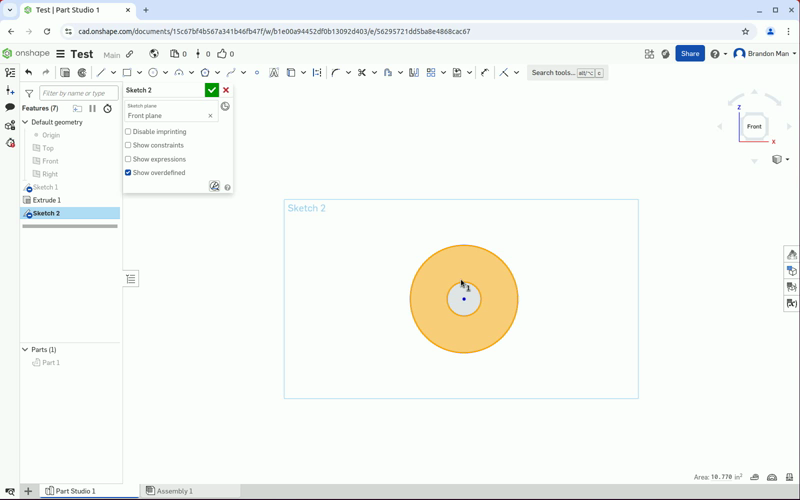
scroll(-6)
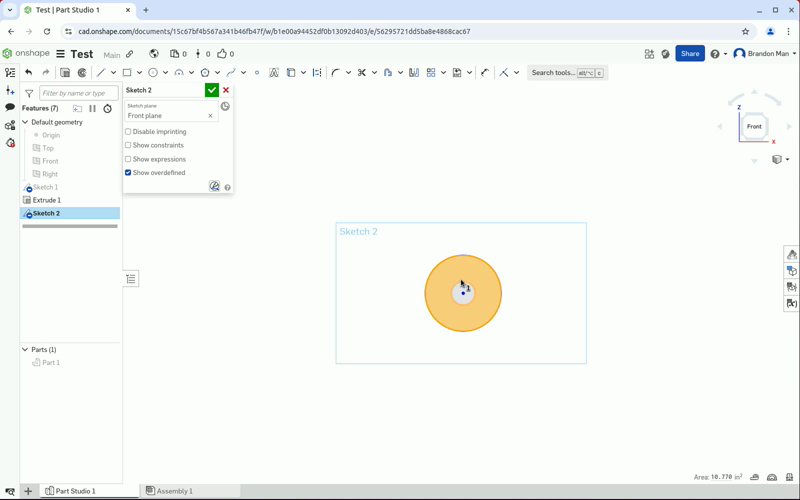
scroll(-6)
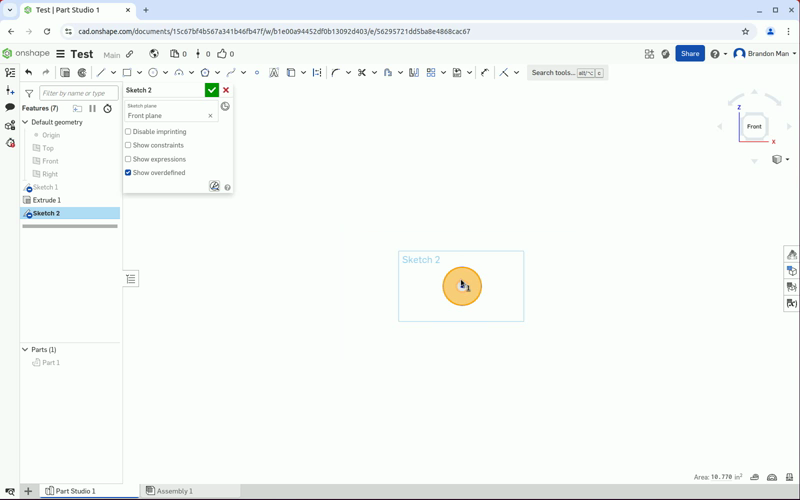
scroll(-6)
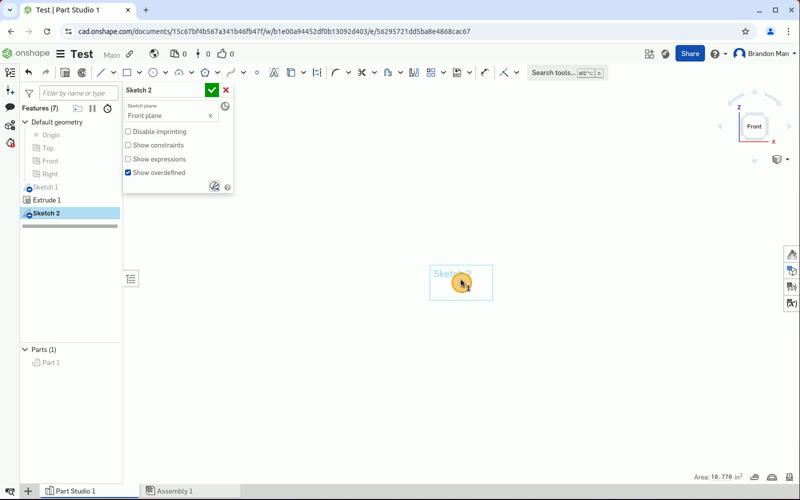
mouse_move(73, 352)
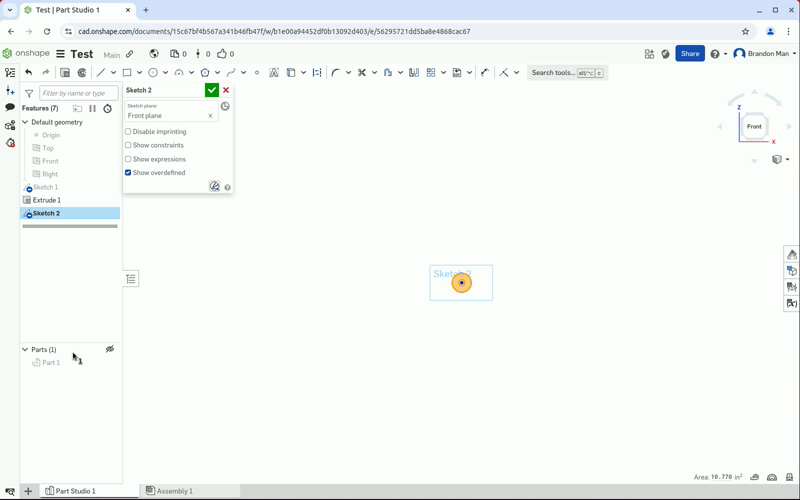
key(shift+y)
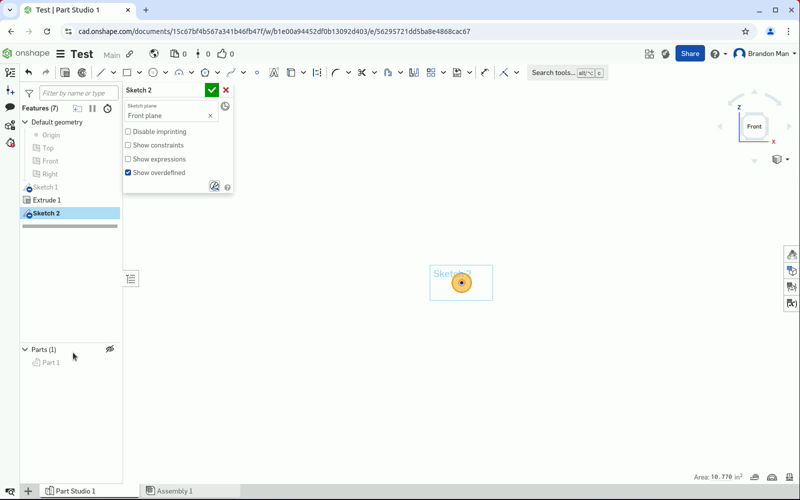
key(shift+e)
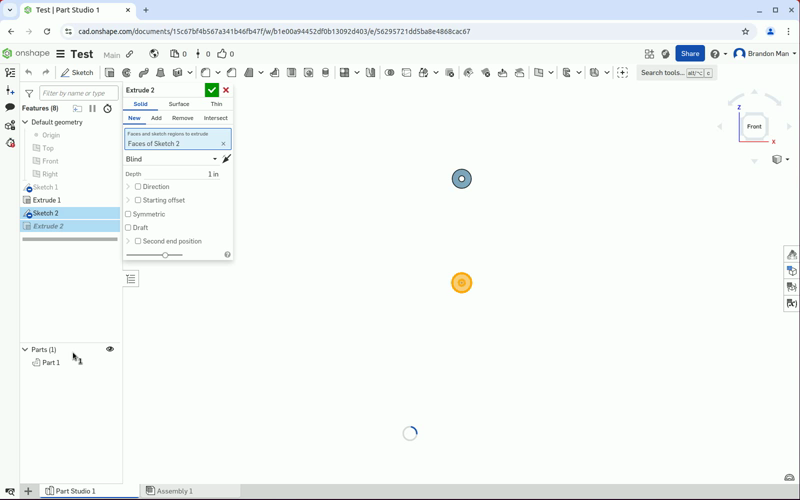
mouse_move(143, 106)
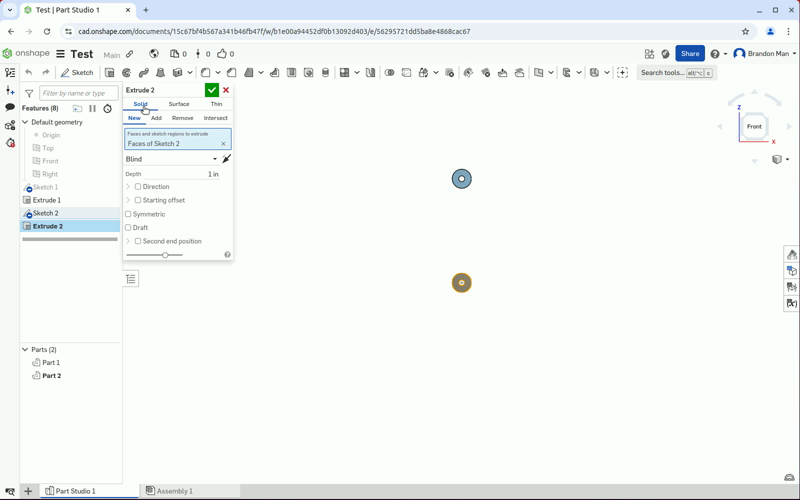
click(143, 106)
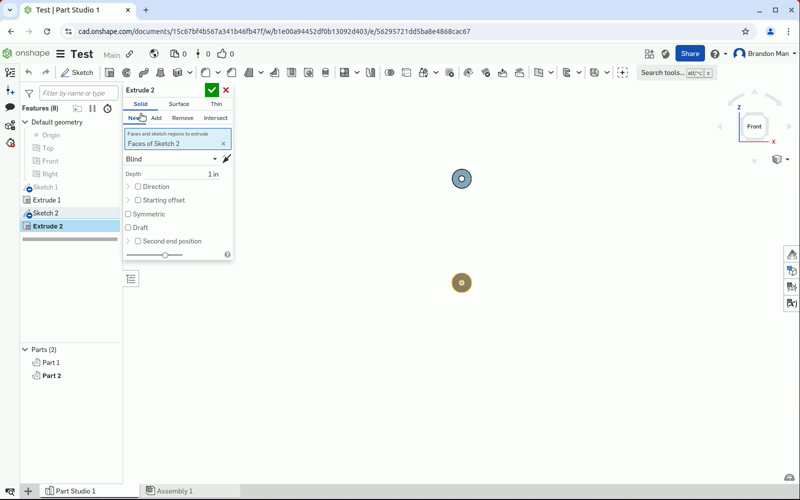
mouse_move(137, 120)
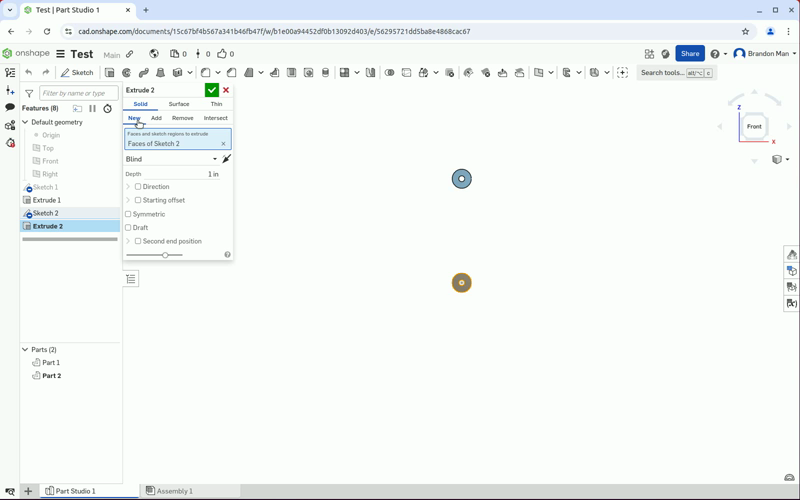
click(137, 120)
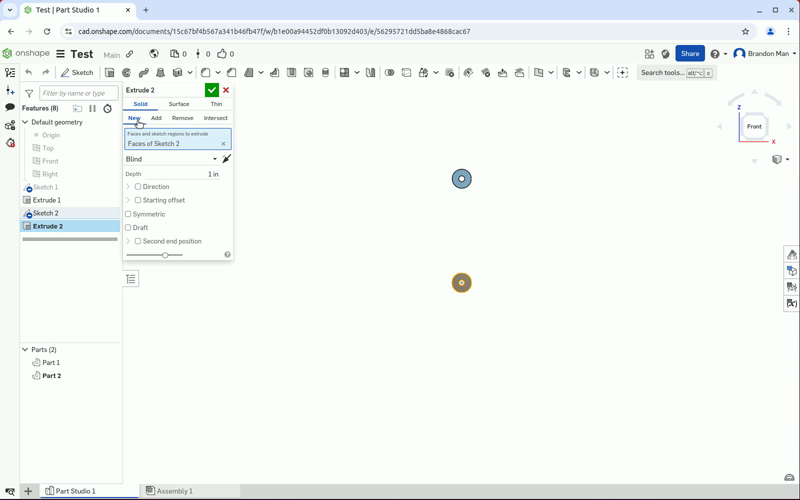
key(tab, 4)
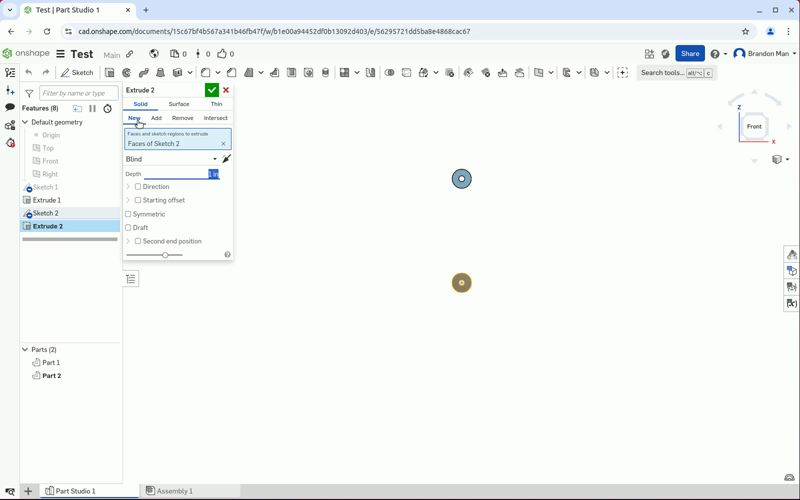
text(0.481)
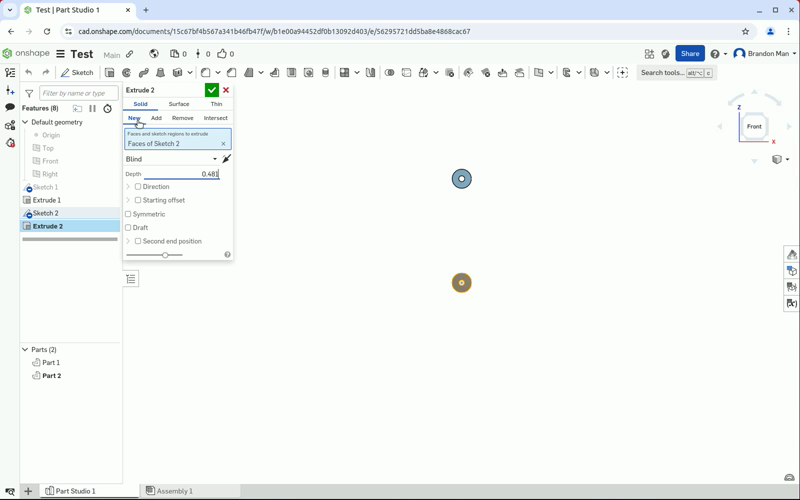
key(enter)
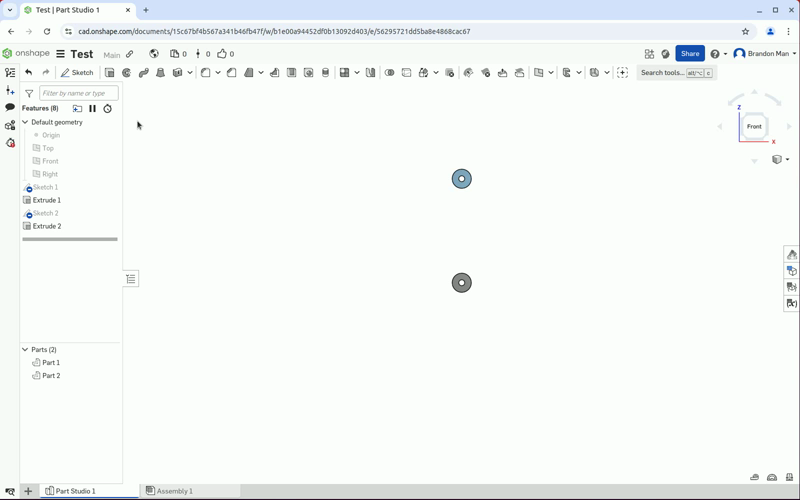
key(shift+h)
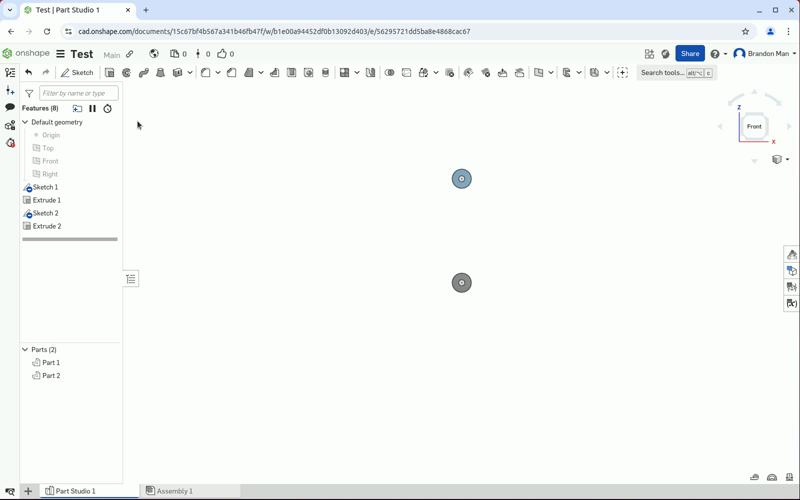
key(shift+h)
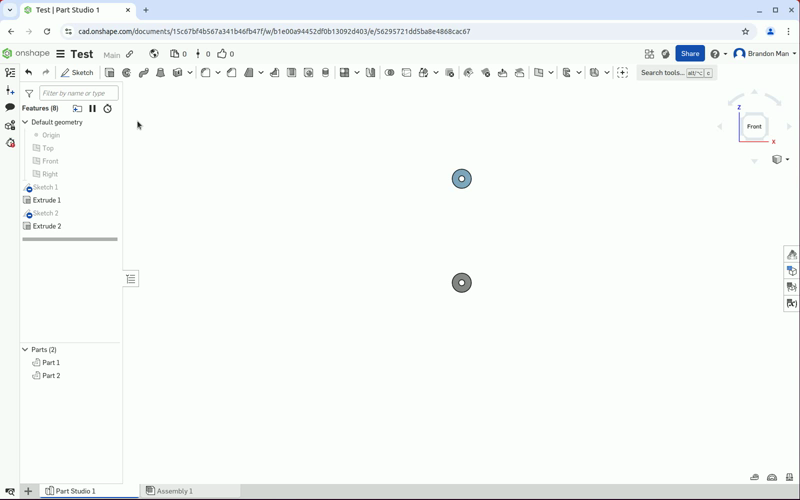
mouse_move(73, 189)
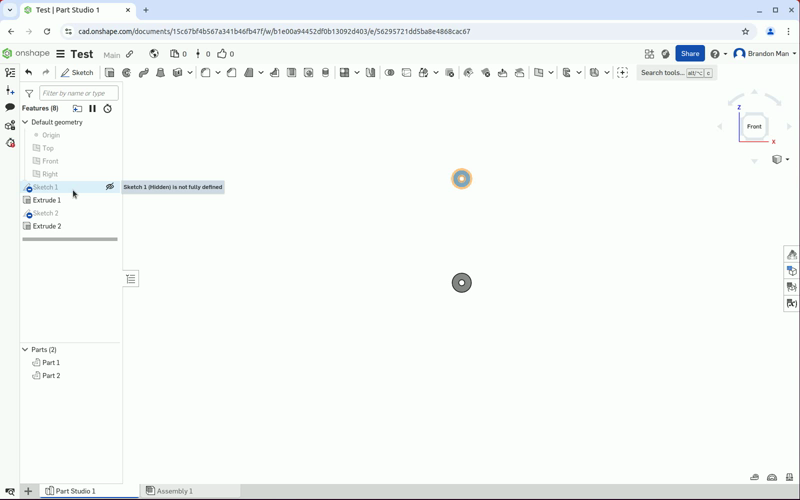
click(73, 189)
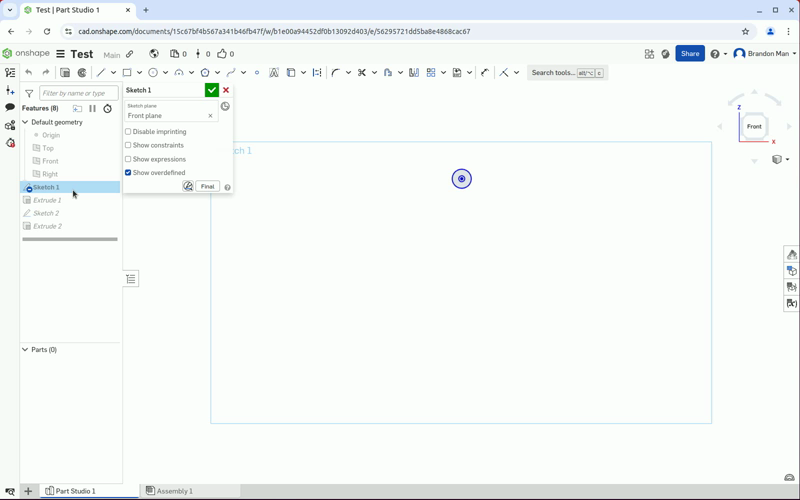
mouse_move(229, 92)
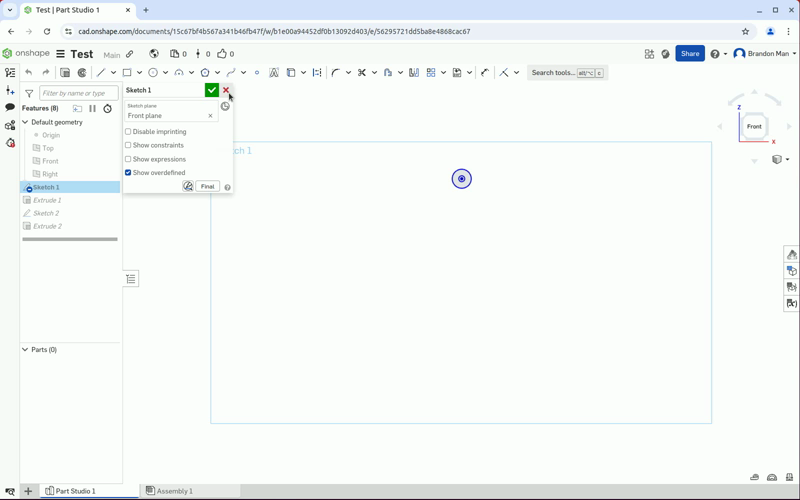
click(229, 92)
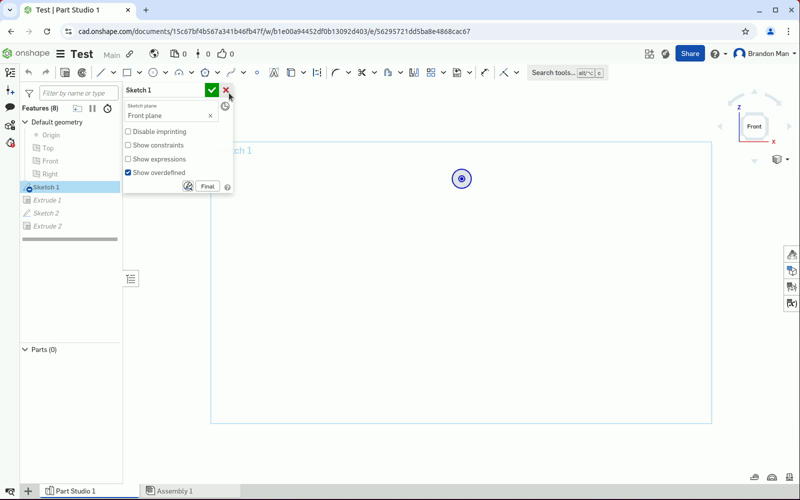
key(shift+s)
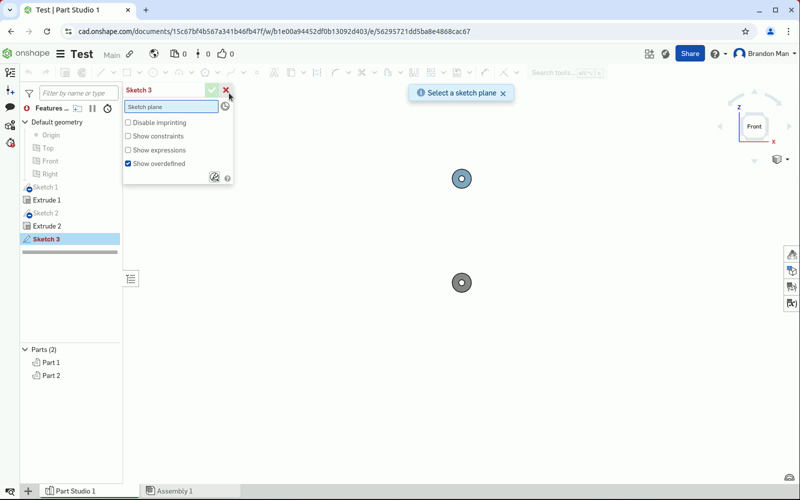
mouse_move(73, 163)
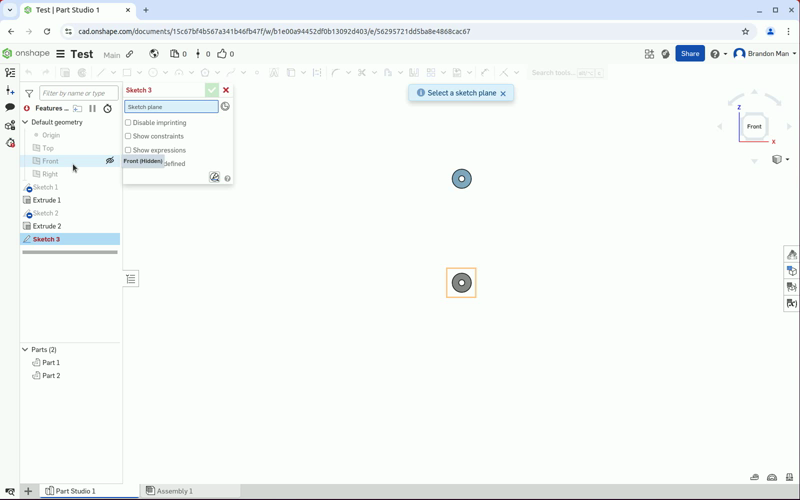
click(73, 163)
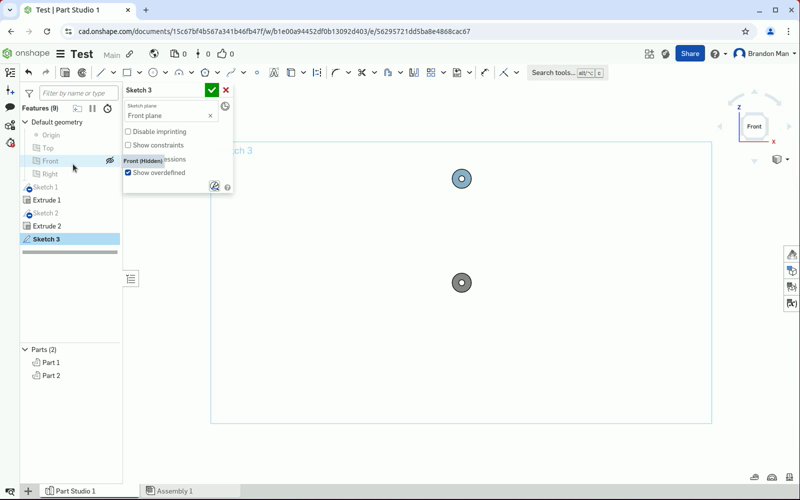
mouse_move(73, 352)
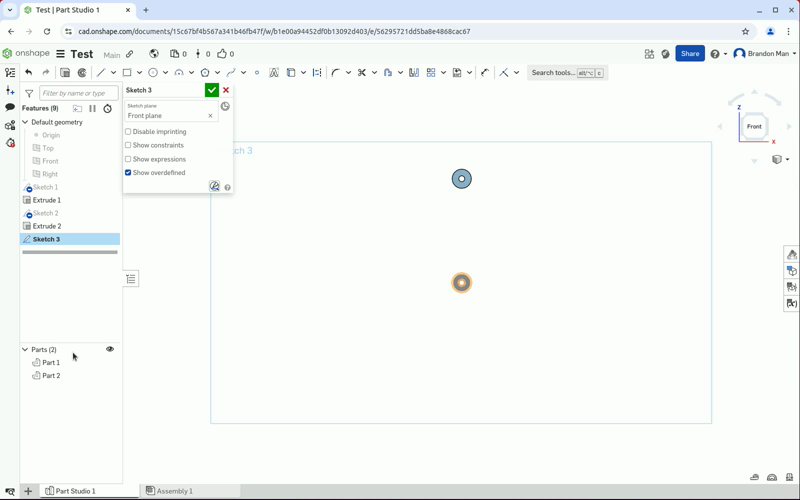
key(y)
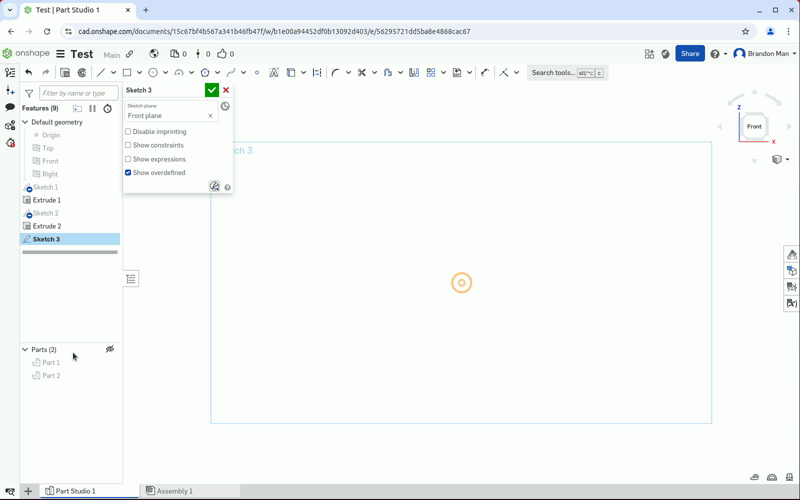
key(c)
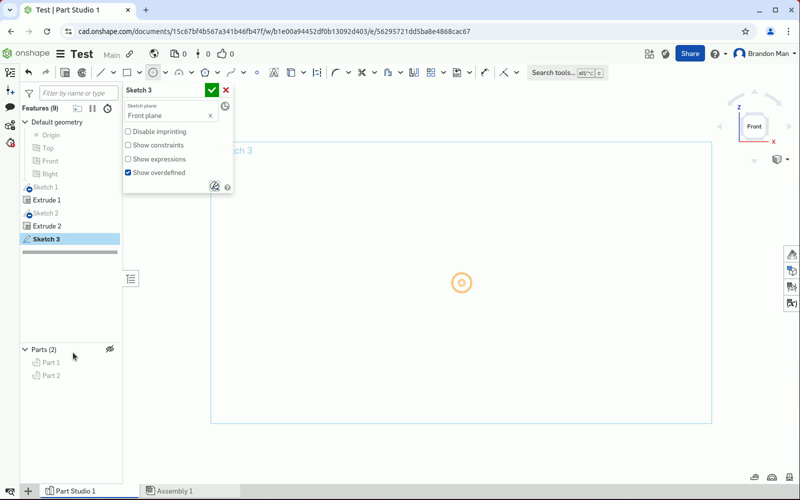
key_down(shift)
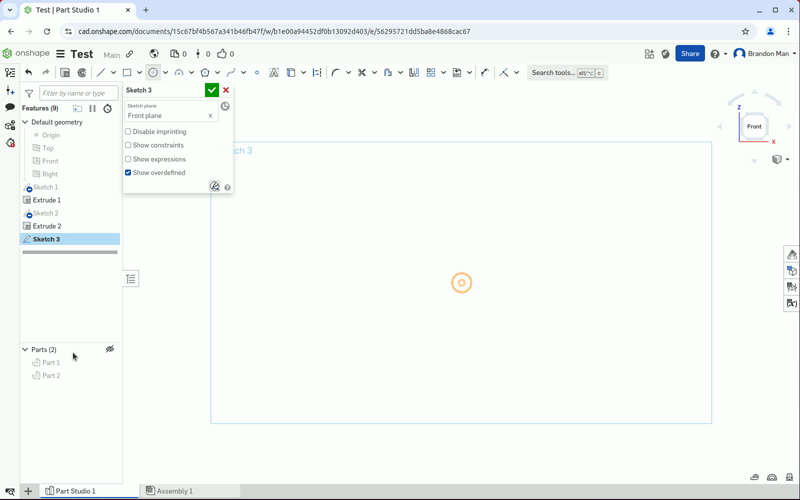
mouse_move(501, 282)
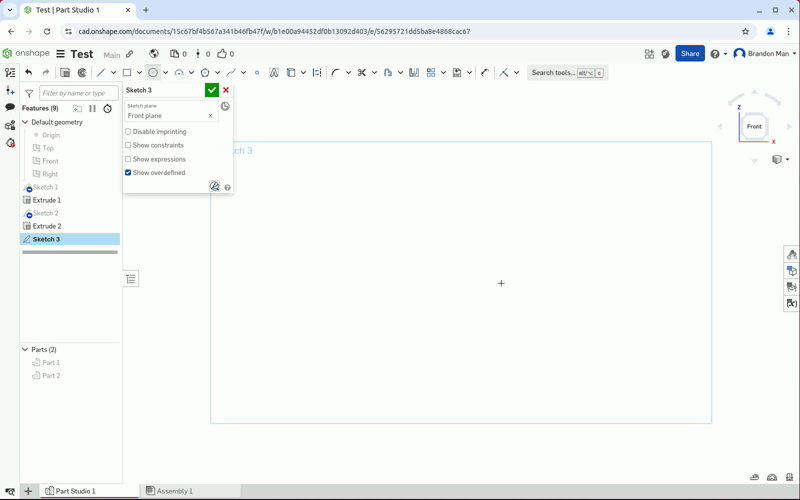
click(501, 282)
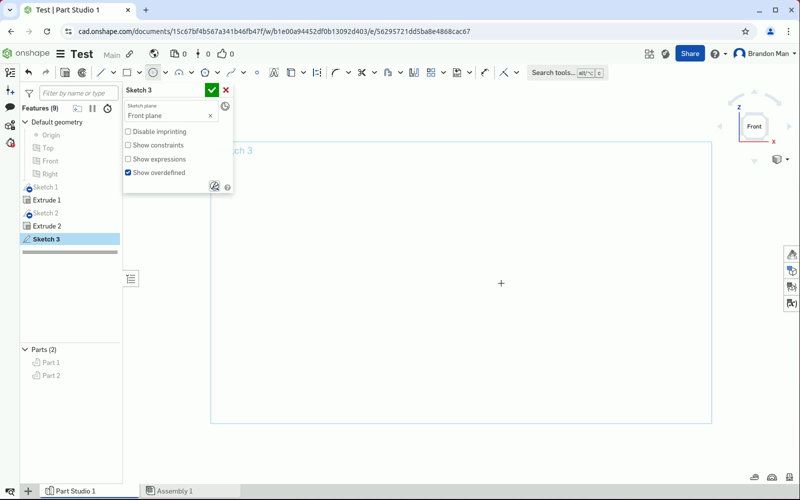
key_up(shift)
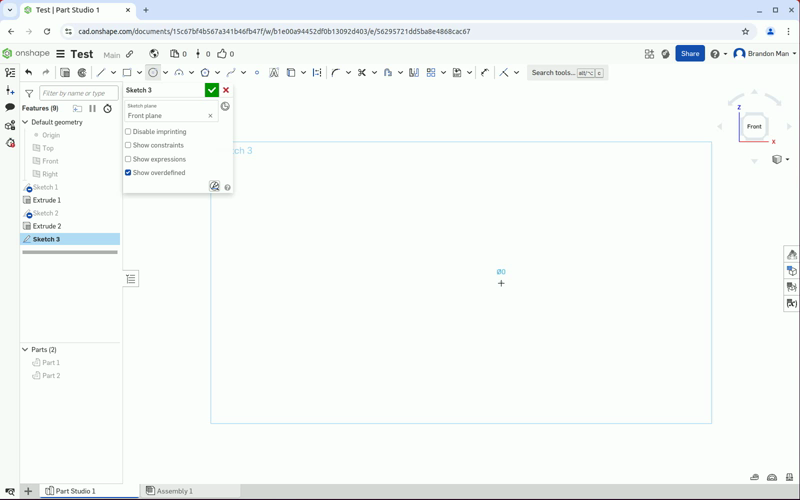
mouse_move(508, 282)
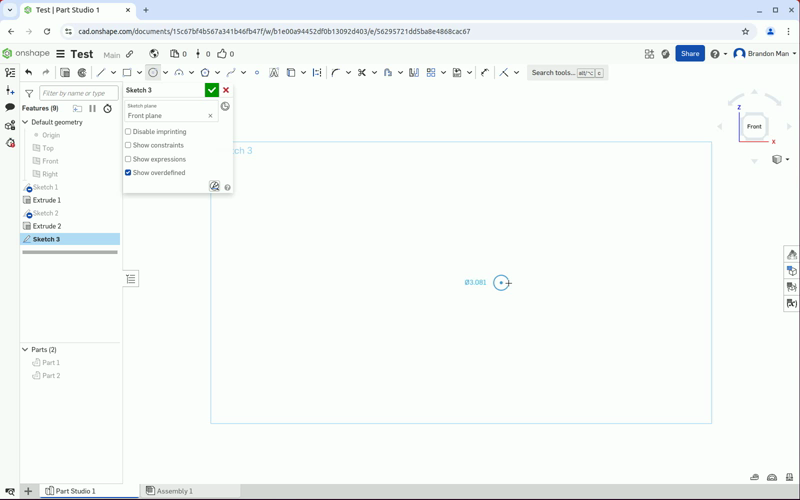
click(508, 282)
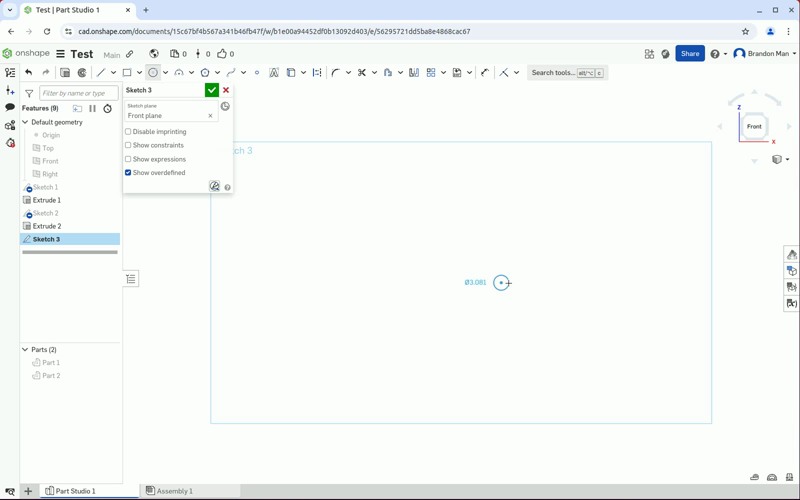
key(esc)
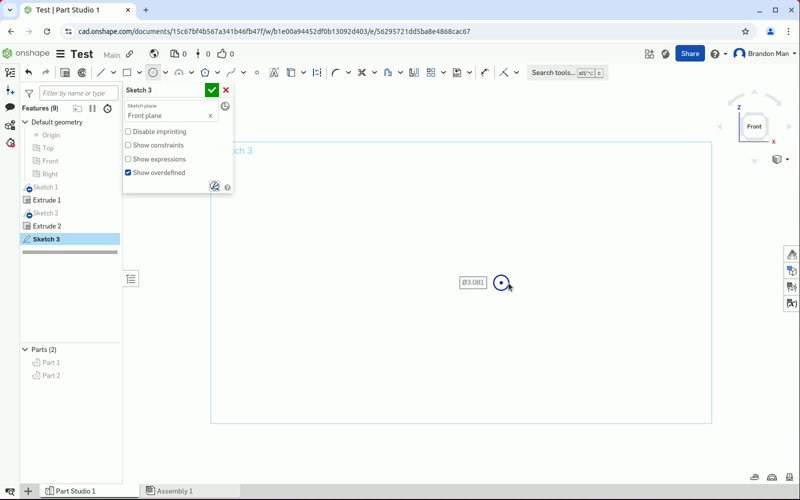
key(c)
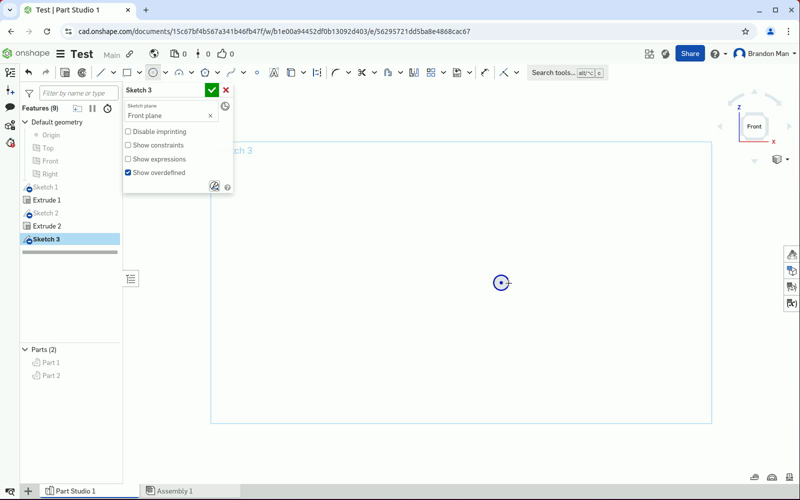
key_down(shift)
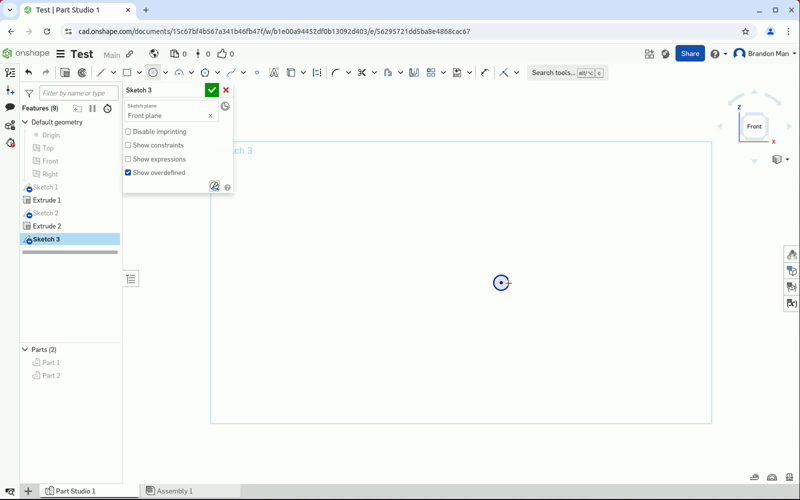
mouse_move(501, 282)
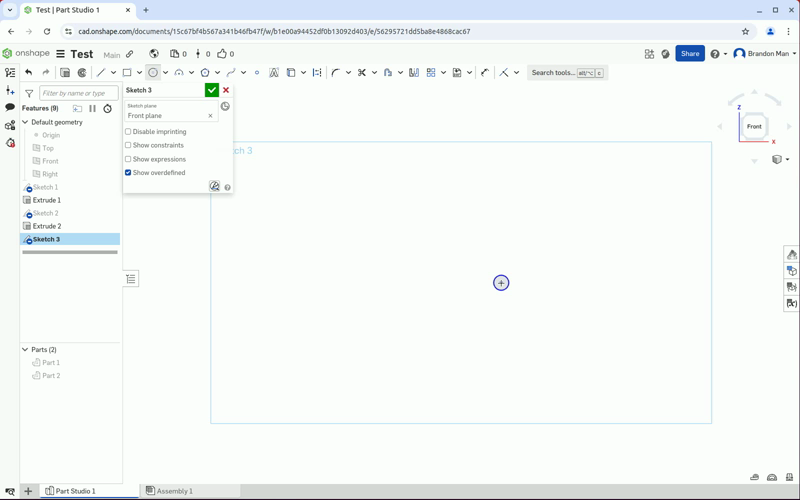
click(501, 282)
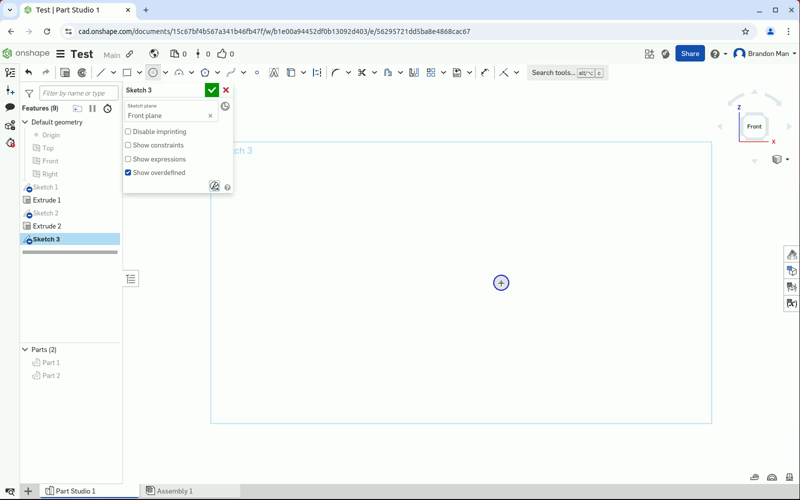
key_up(shift)
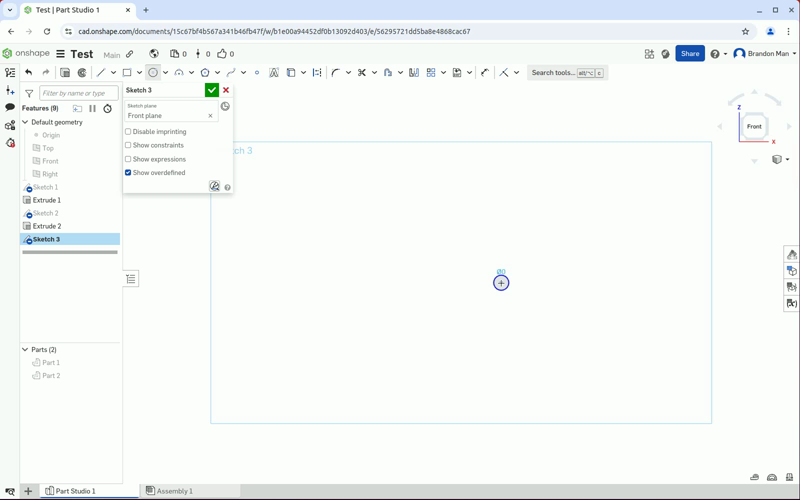
mouse_move(504, 282)
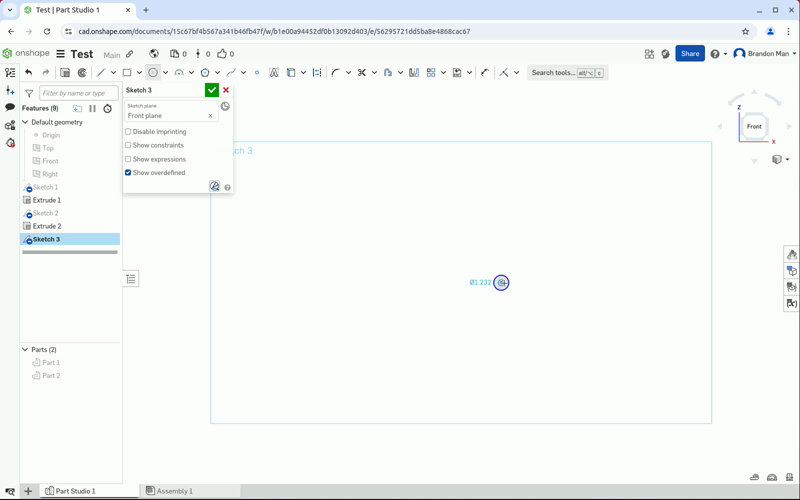
scroll(6)
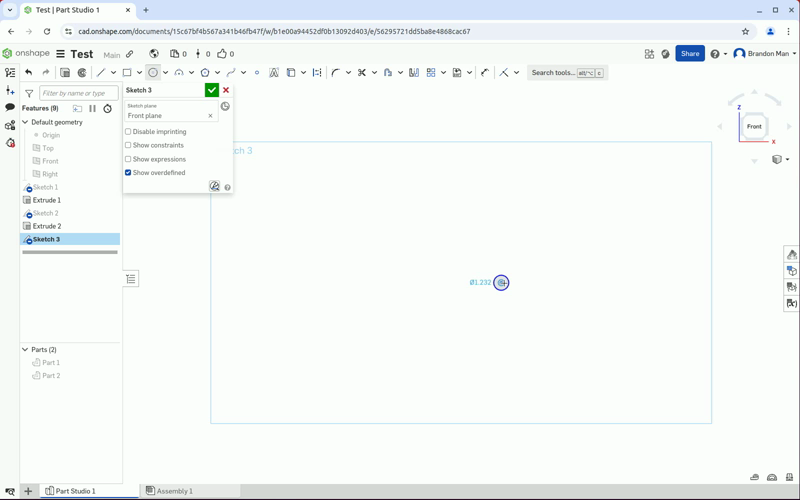
scroll(6)
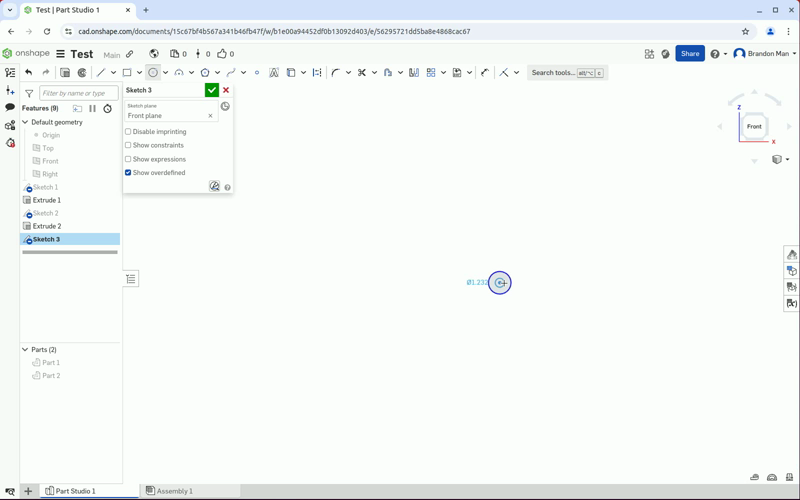
scroll(6)
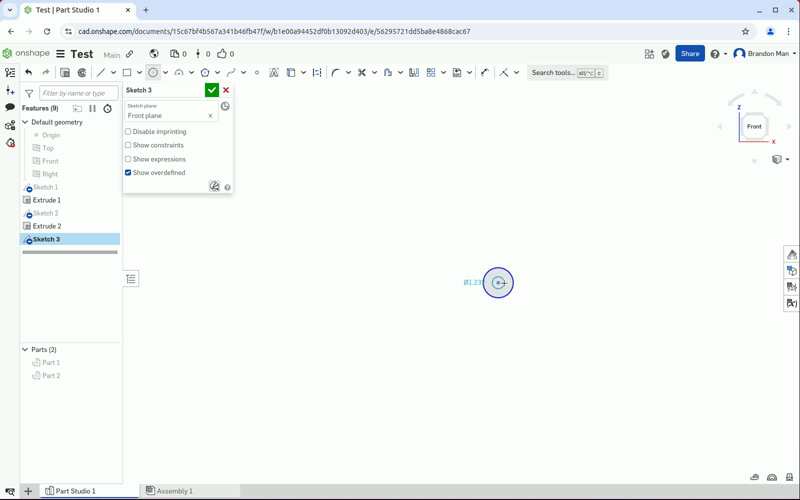
scroll(6)
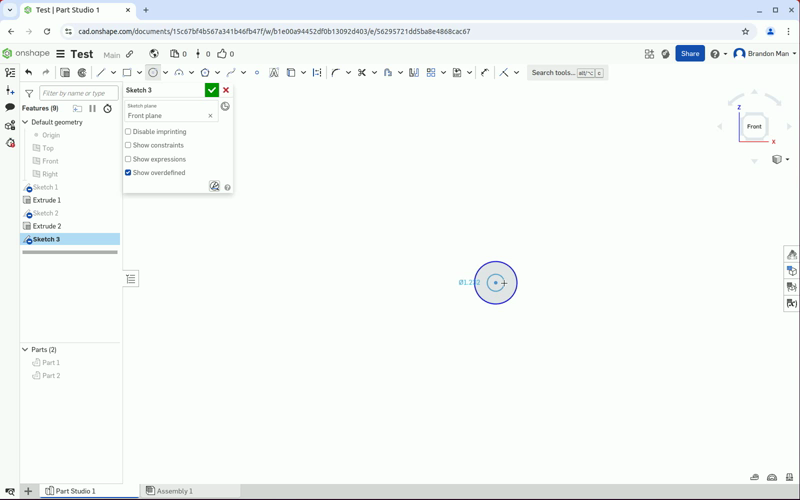
scroll(6)
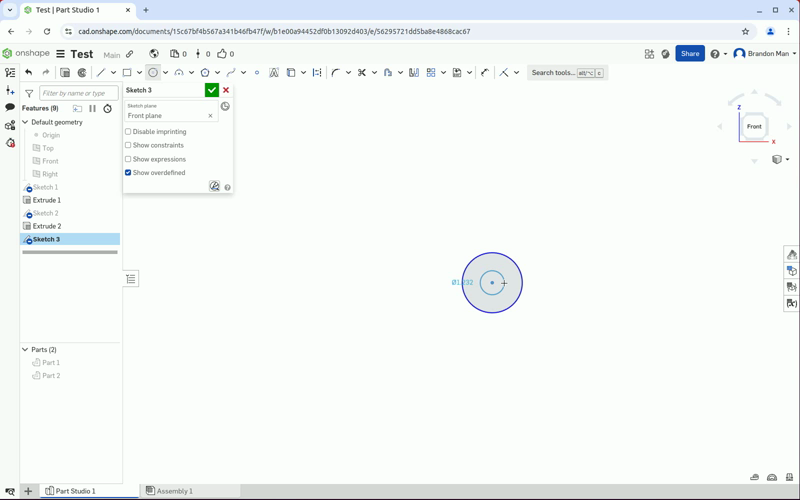
scroll(6)
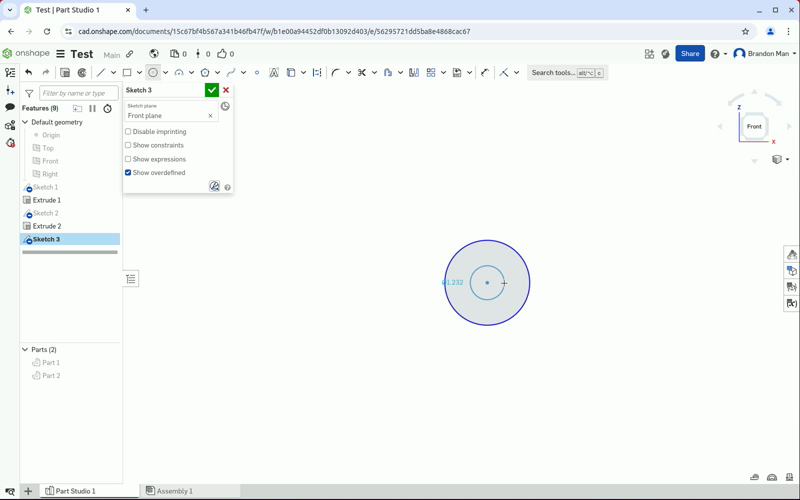
scroll(6)
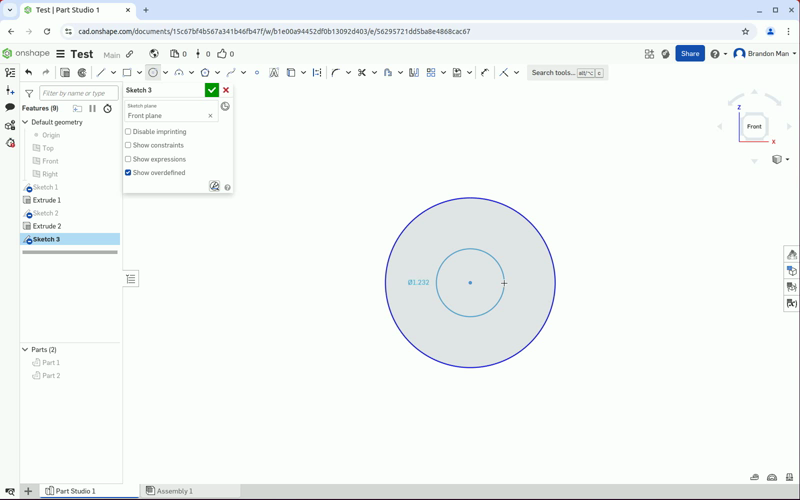
click(504, 282)
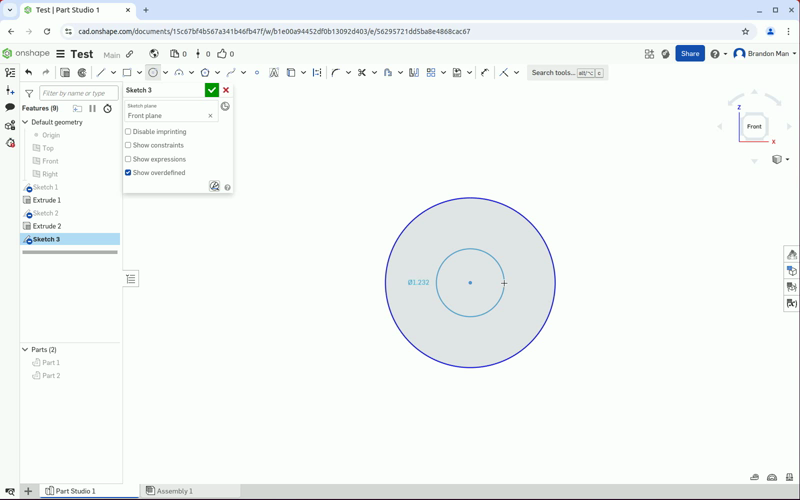
scroll(-6)
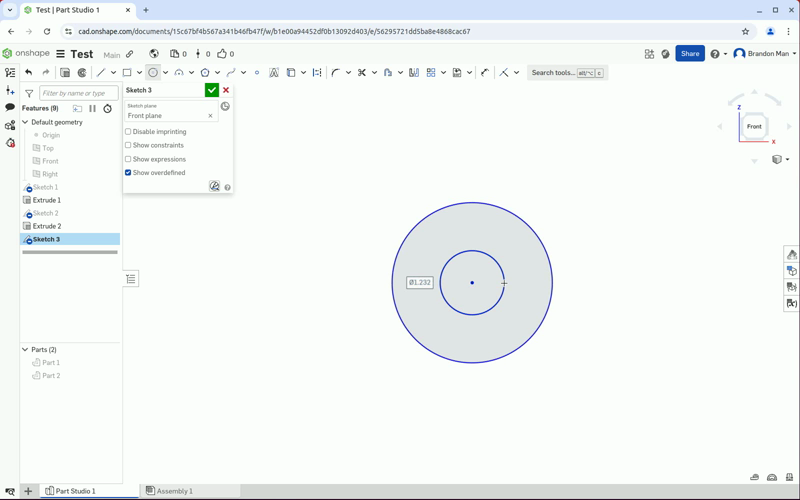
scroll(-6)
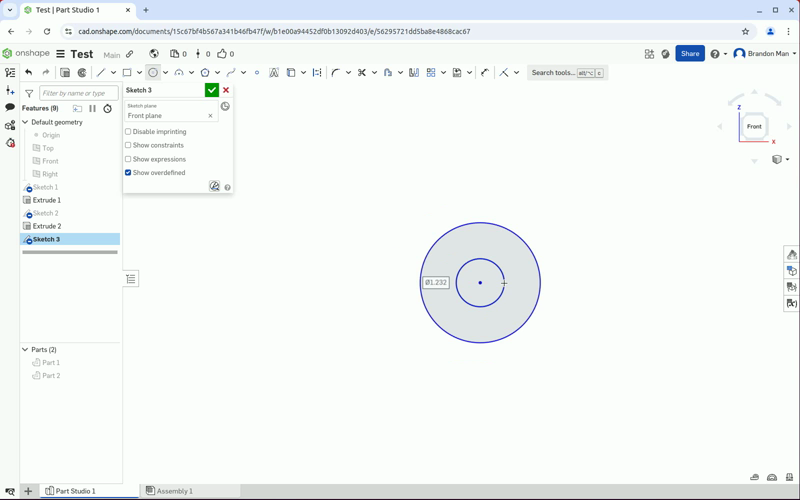
scroll(-6)
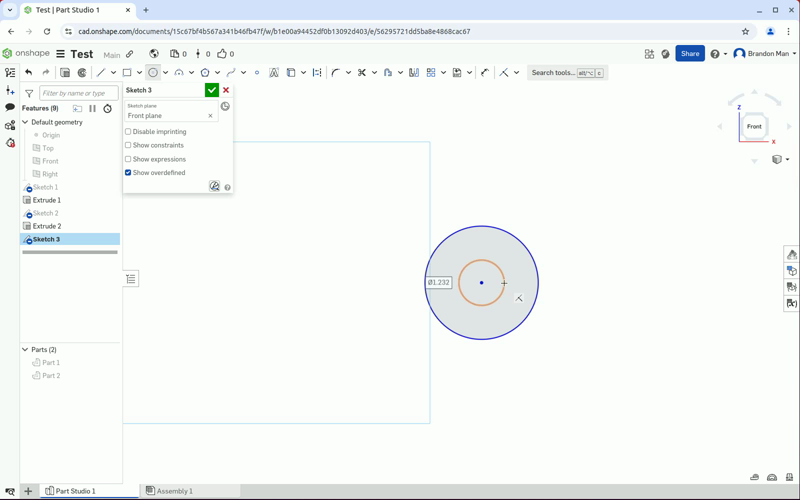
scroll(-6)
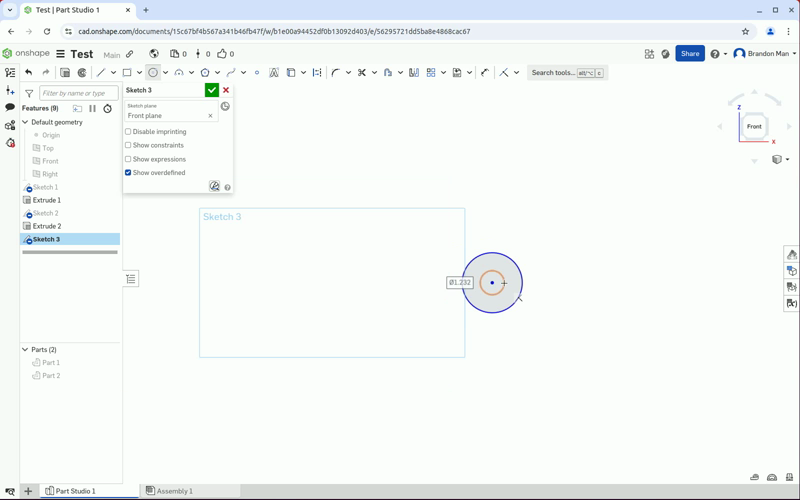
scroll(-6)
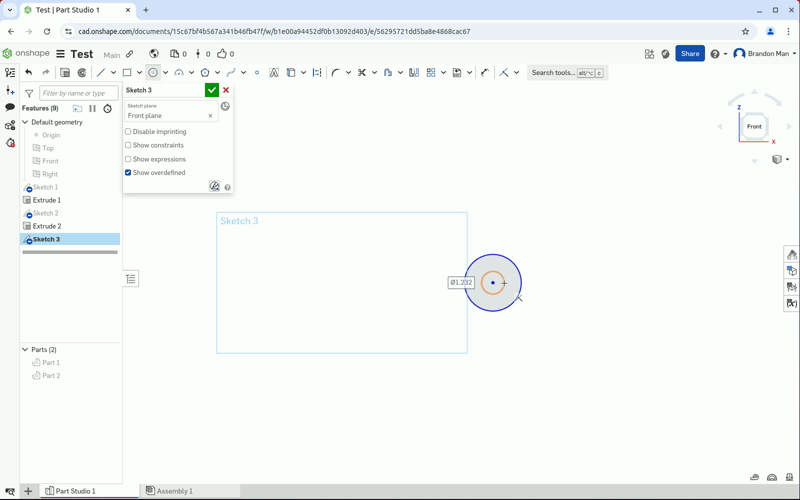
scroll(-6)
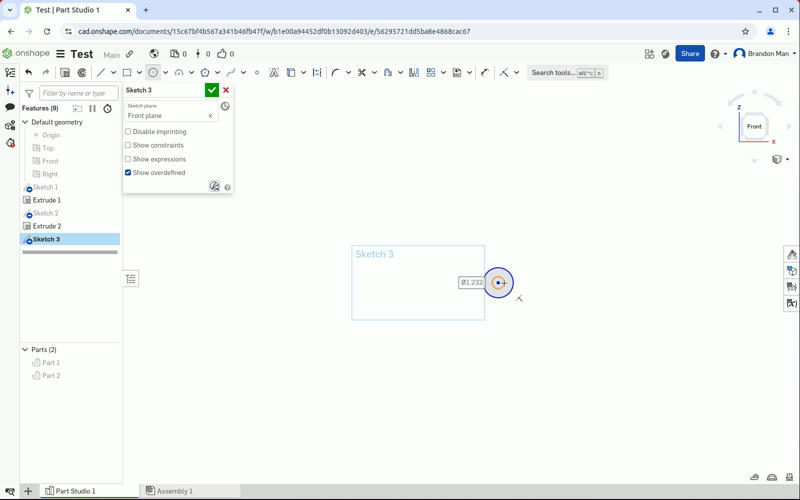
scroll(-6)
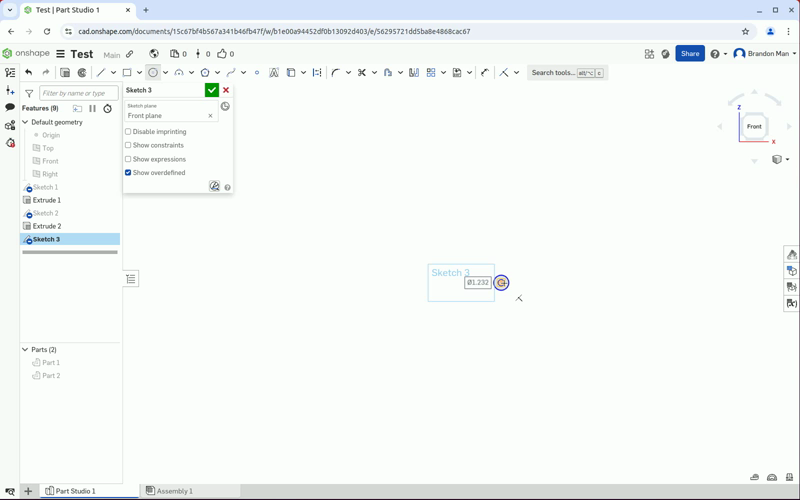
key(esc)
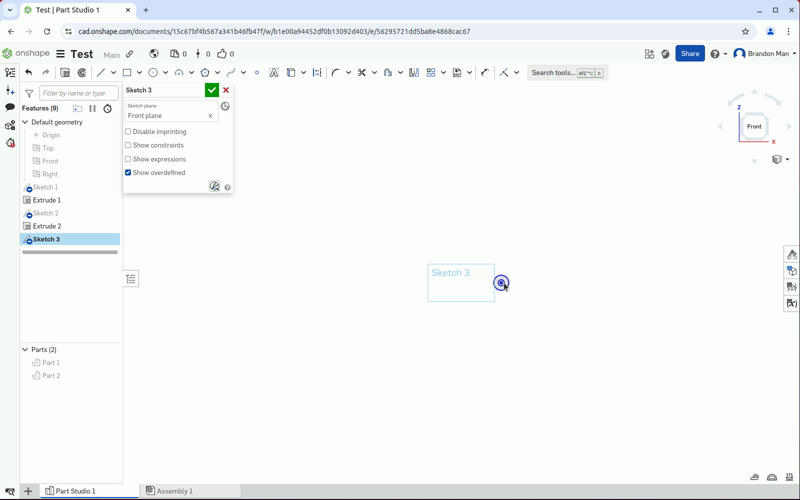
mouse_move(495, 280)
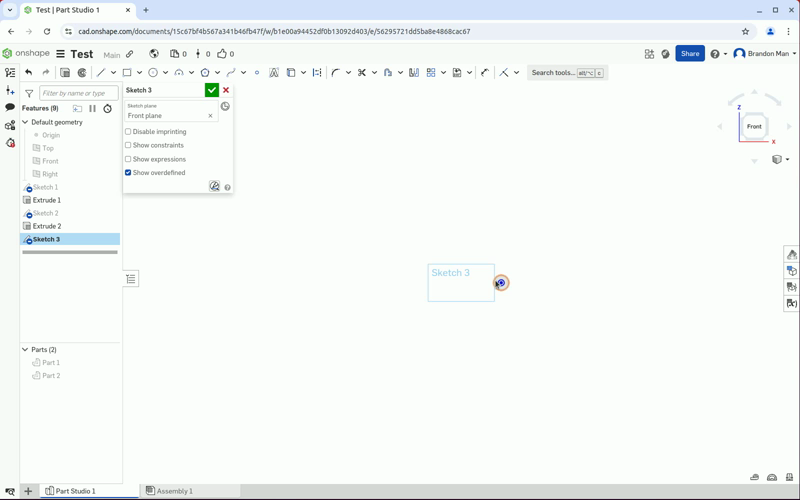
scroll(6)
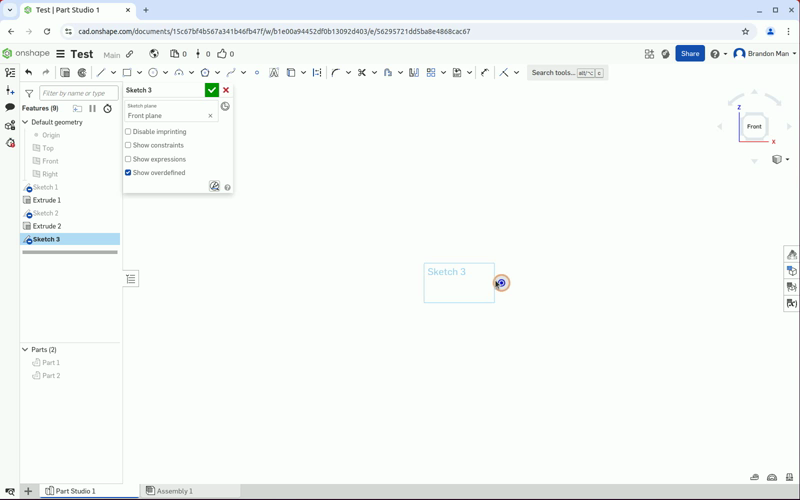
scroll(6)
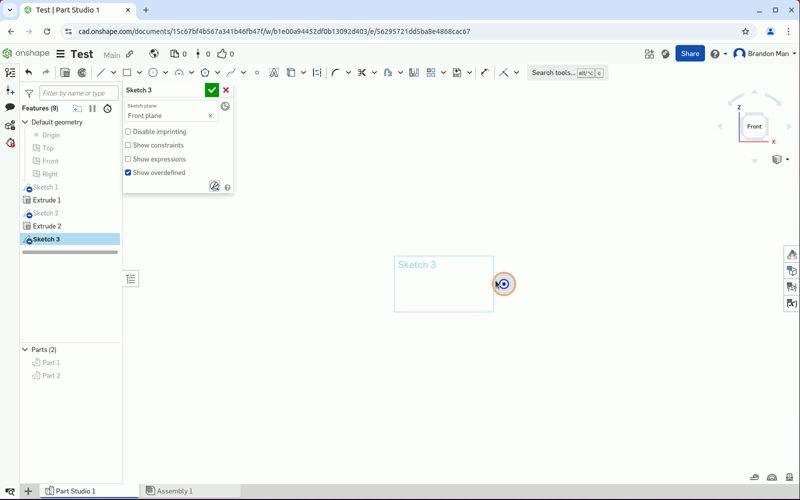
scroll(6)
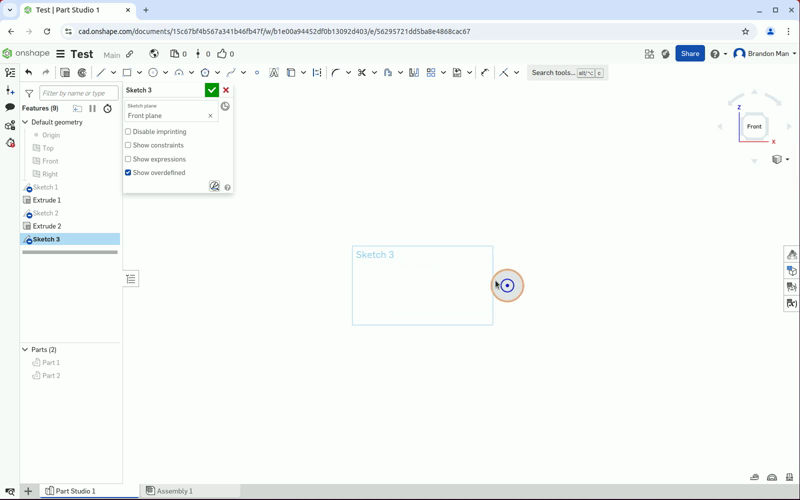
scroll(6)
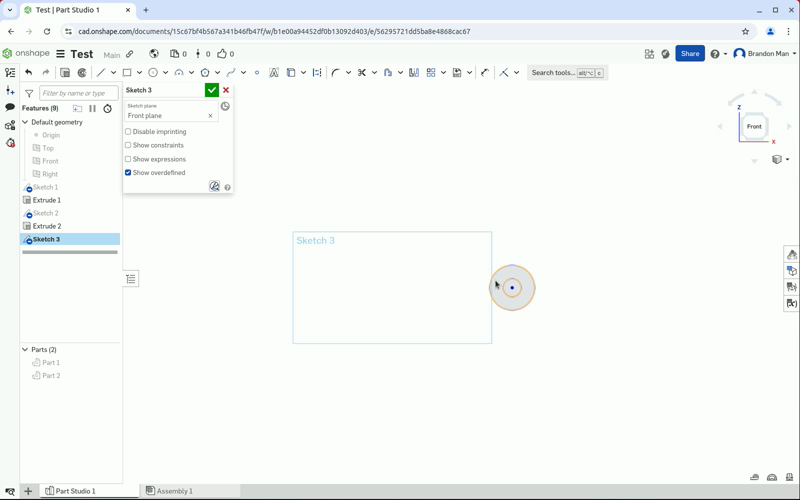
scroll(6)
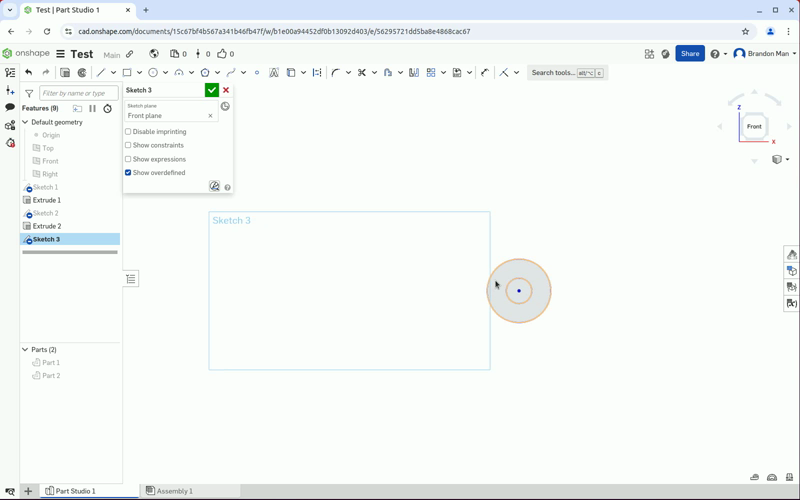
scroll(6)
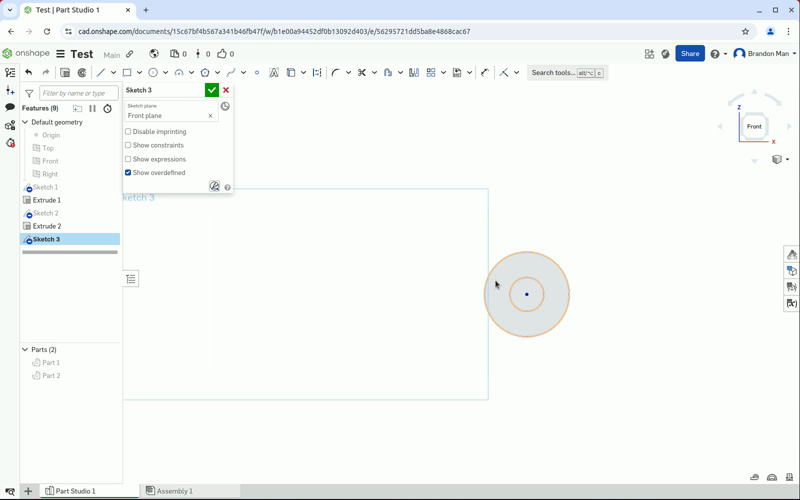
scroll(6)
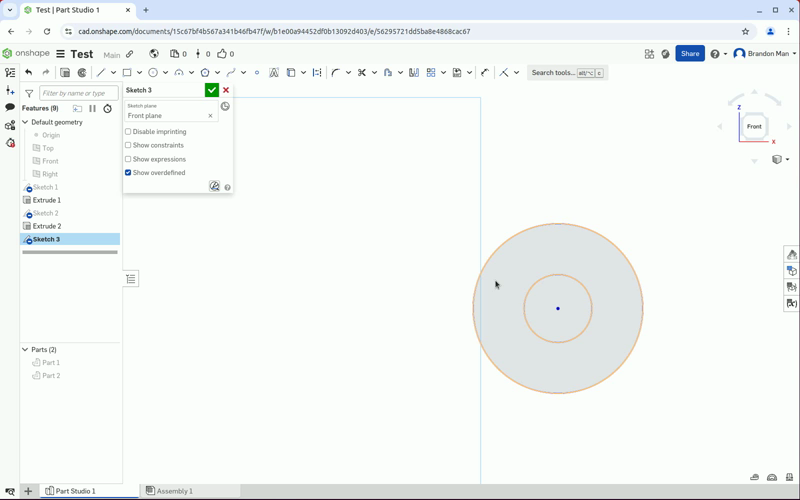
click(495, 280)
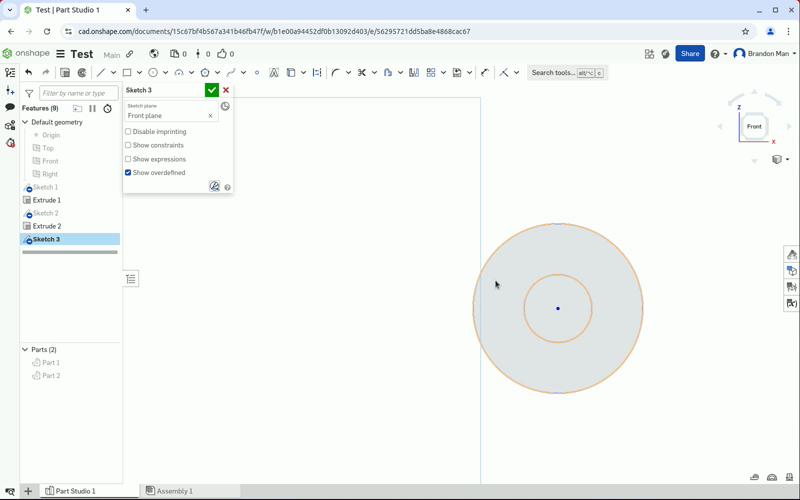
scroll(-6)
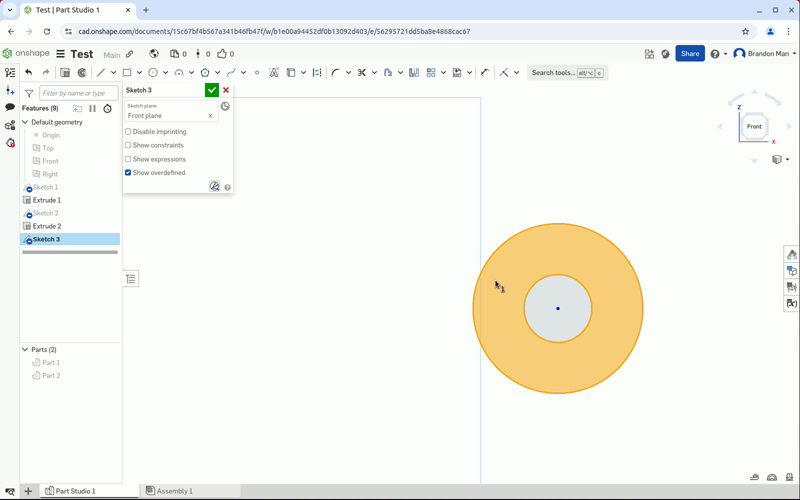
scroll(-6)
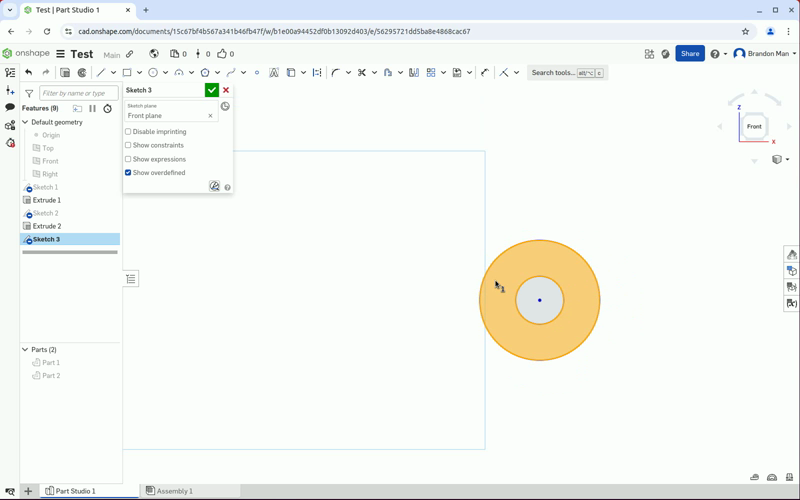
scroll(-6)
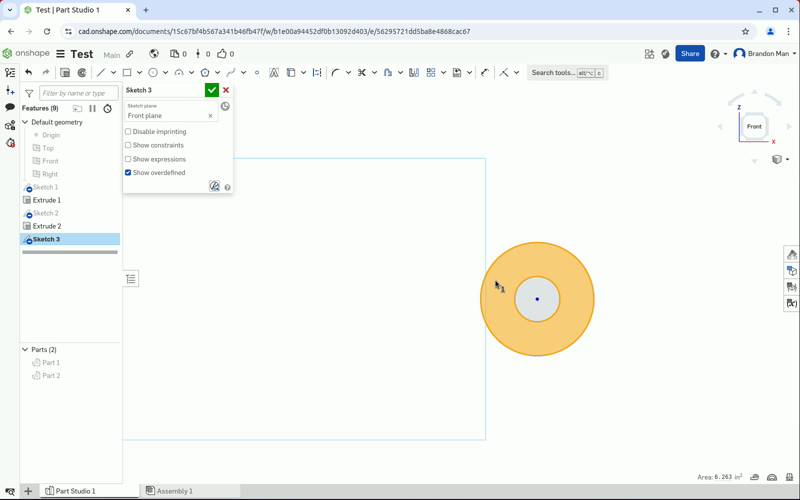
scroll(-6)
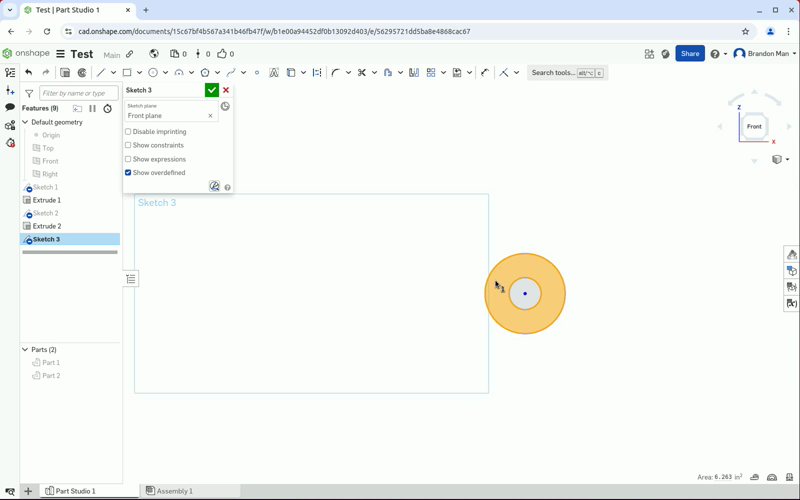
scroll(-6)
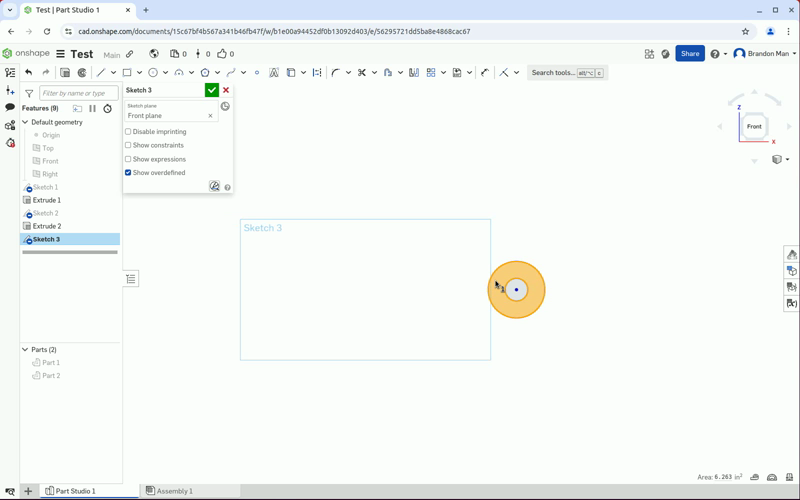
scroll(-6)
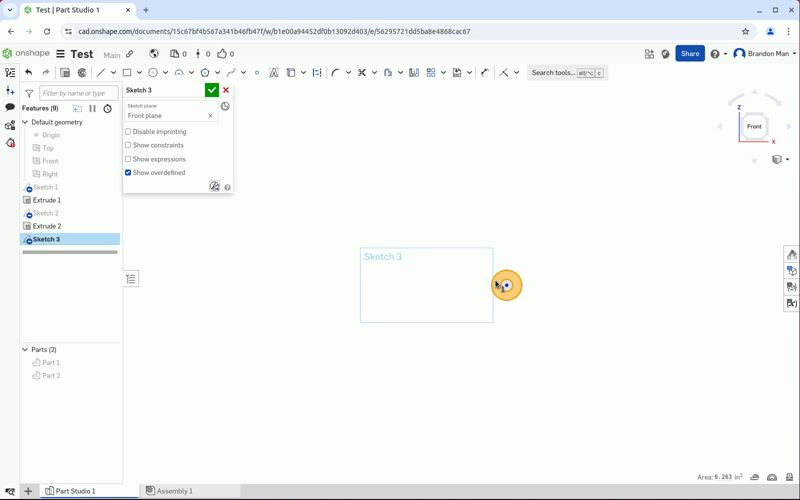
scroll(-6)
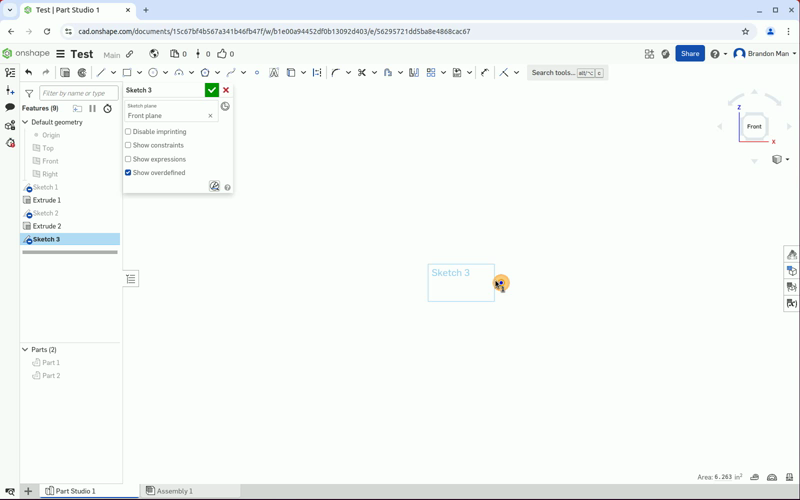
mouse_move(73, 352)
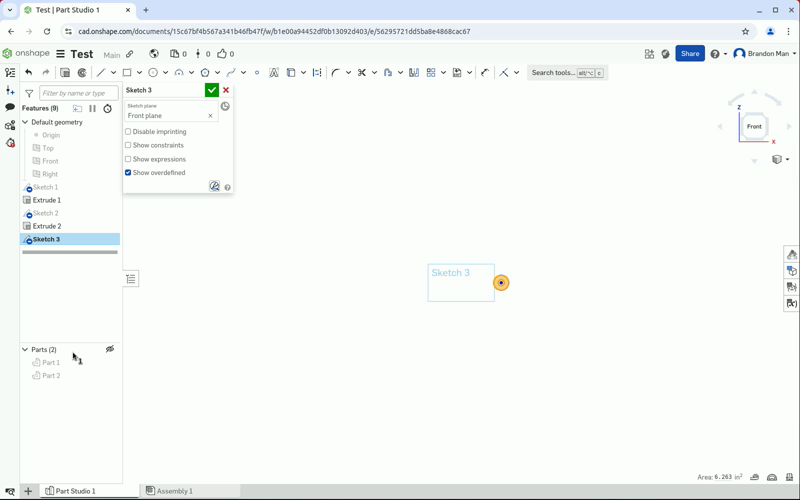
key(shift+y)
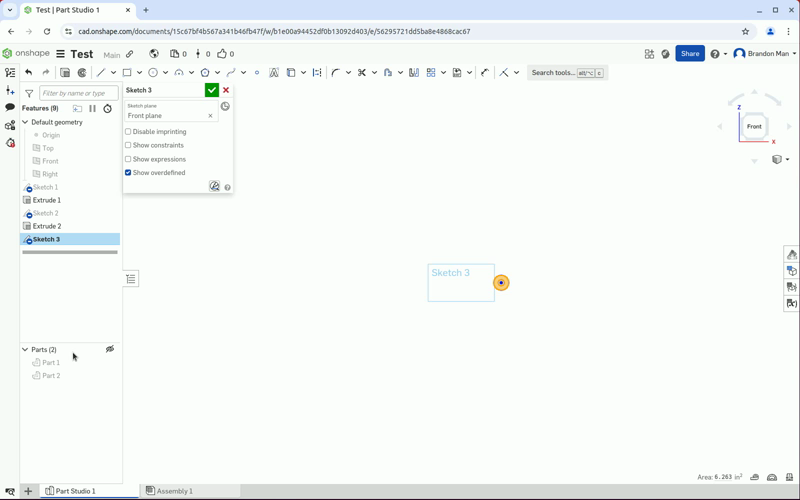
key(shift+e)
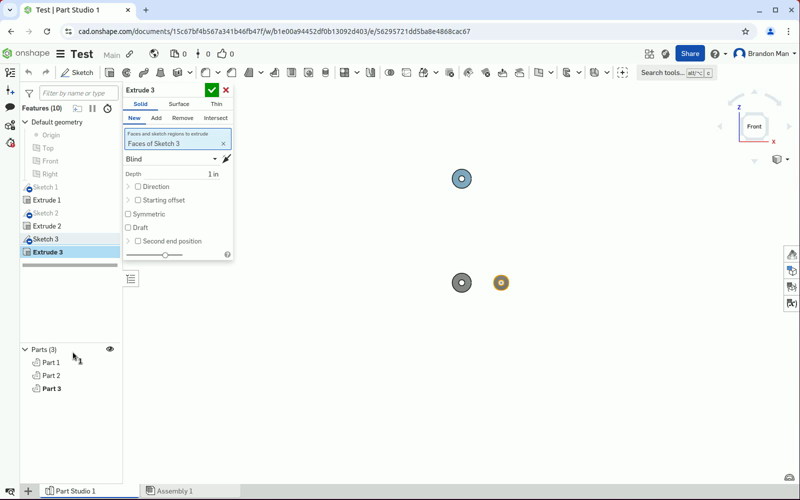
mouse_move(143, 106)
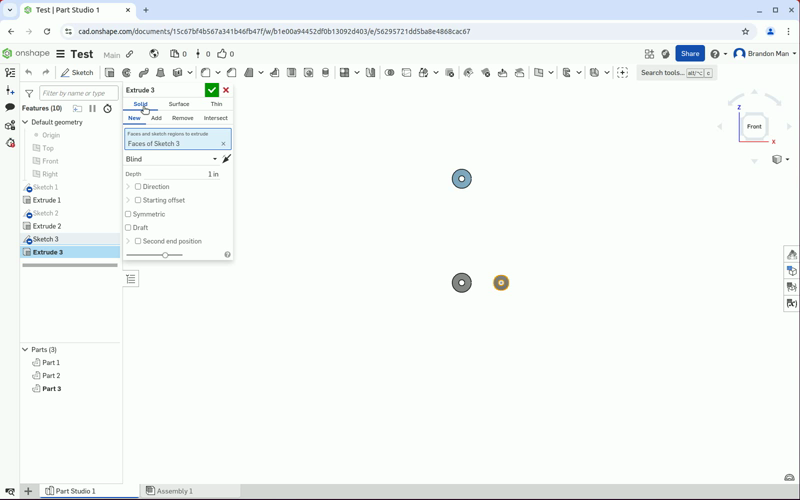
click(143, 106)
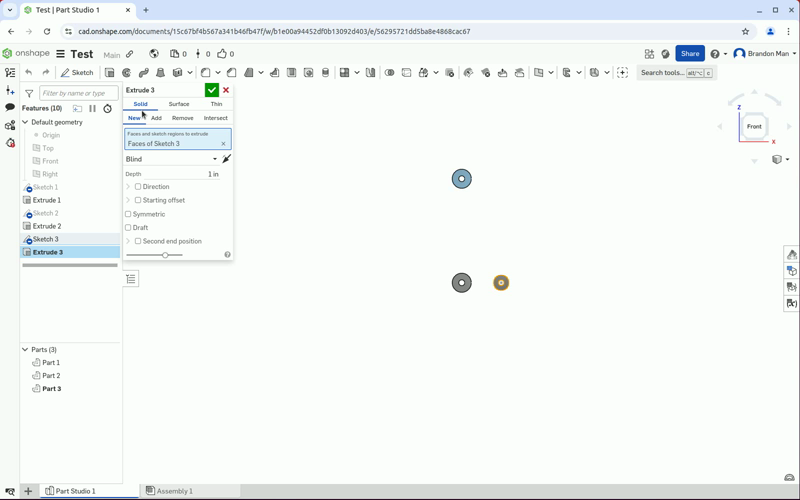
mouse_move(137, 120)
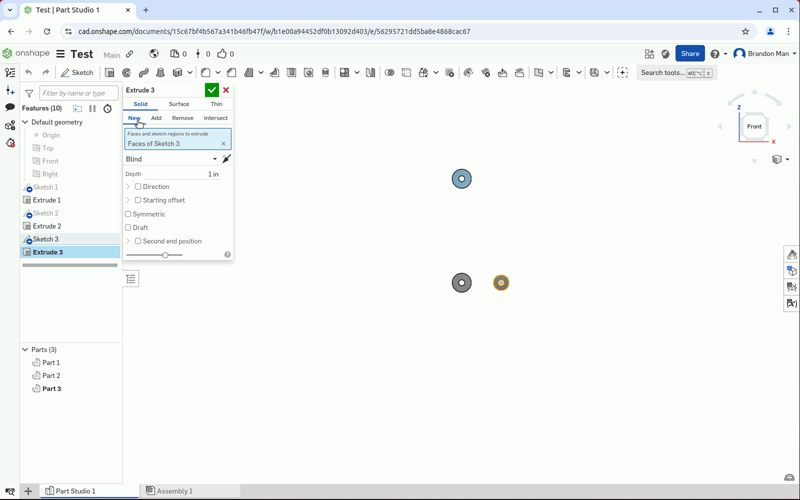
click(137, 120)
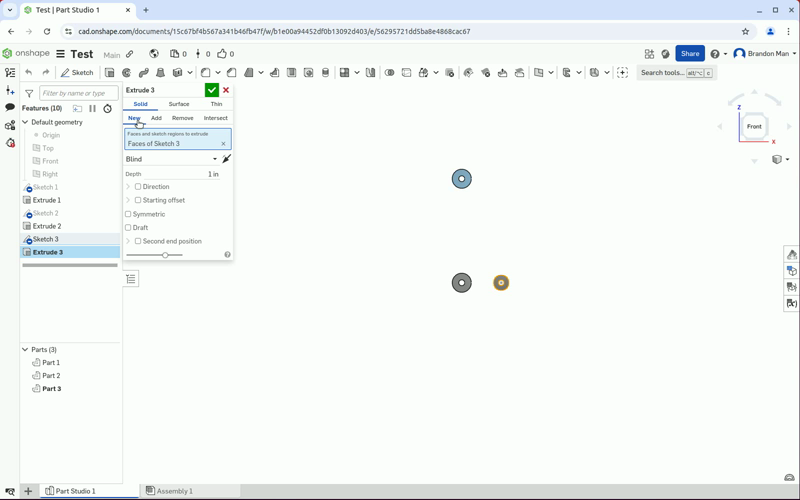
key(tab, 4)
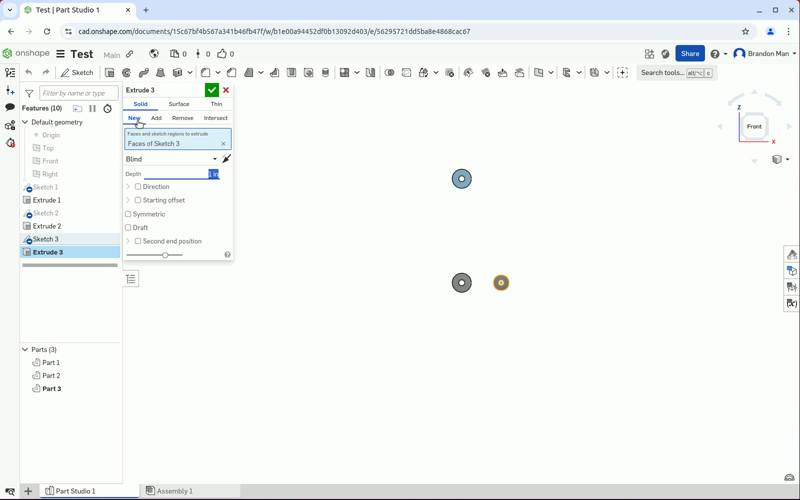
text(0.481)
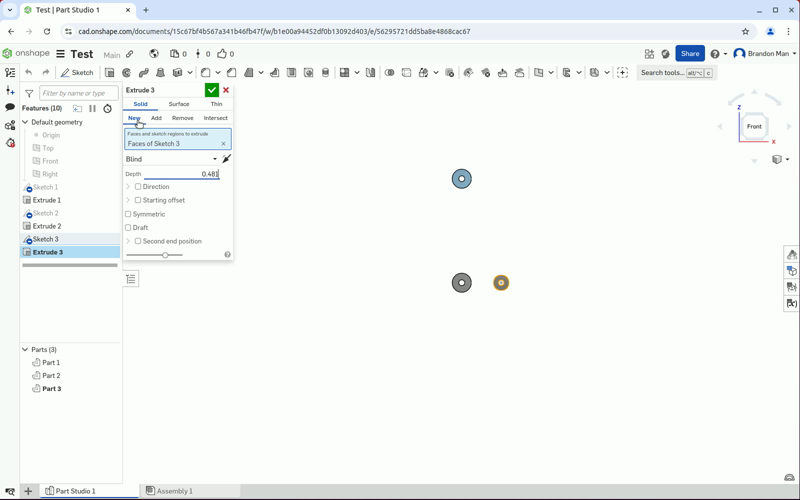
key(enter)
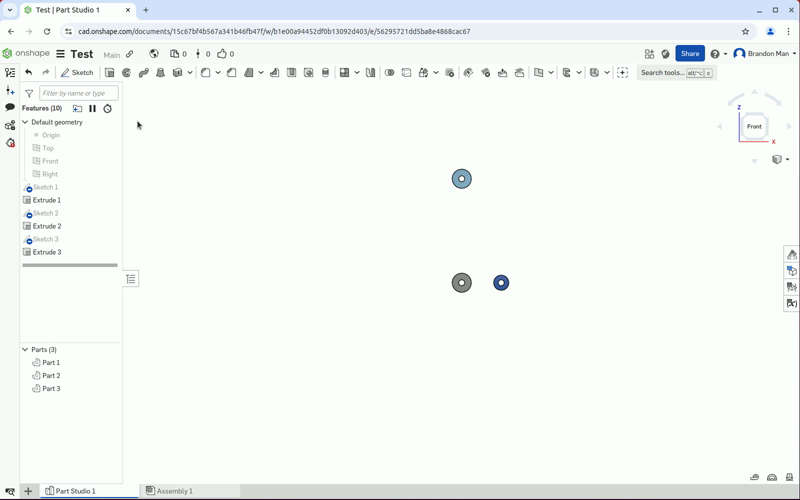
key(shift+h)
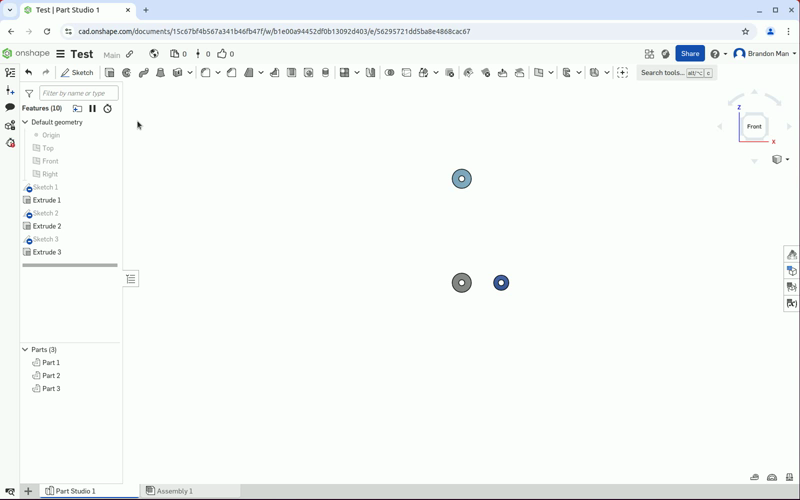
key(shift+h)
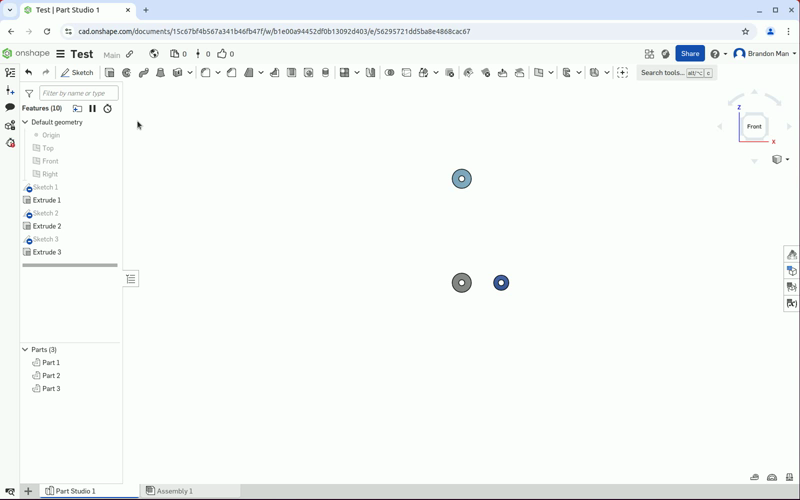
mouse_move(73, 189)
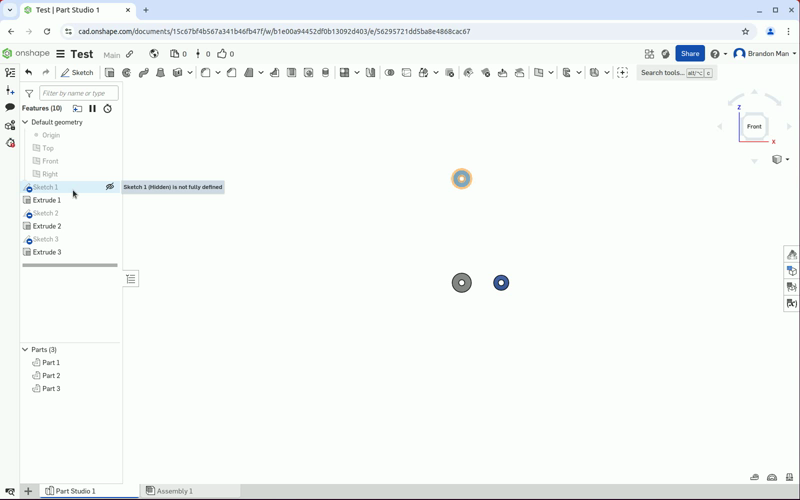
click(73, 189)
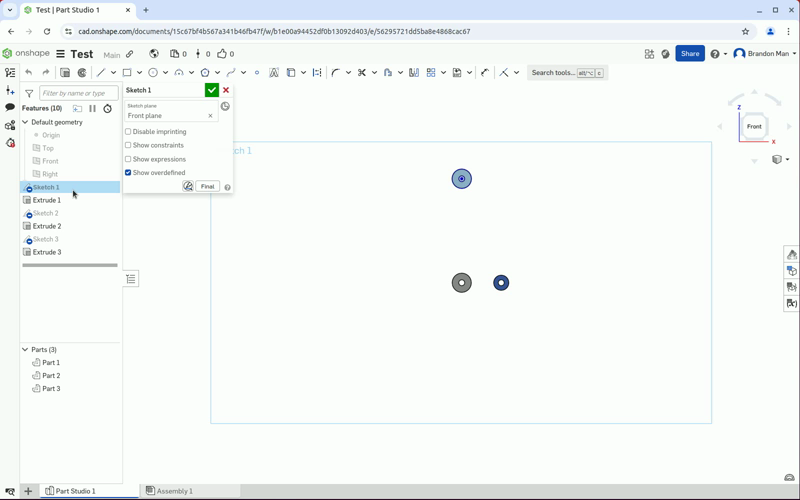
mouse_move(229, 92)
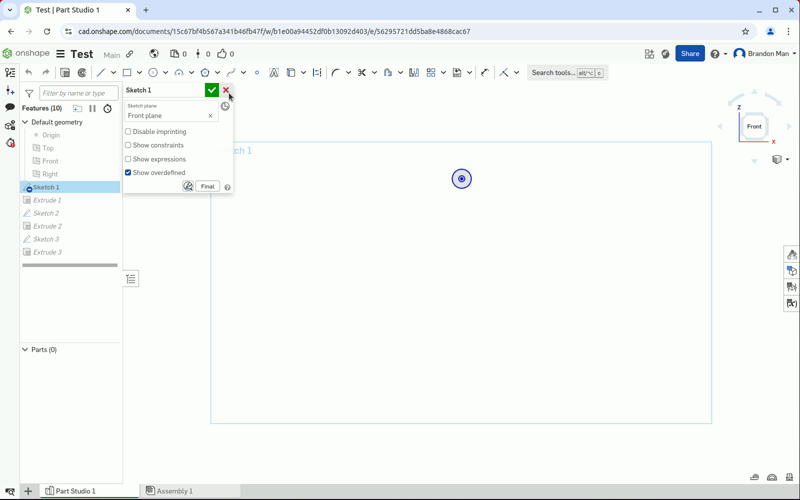
click(229, 92)
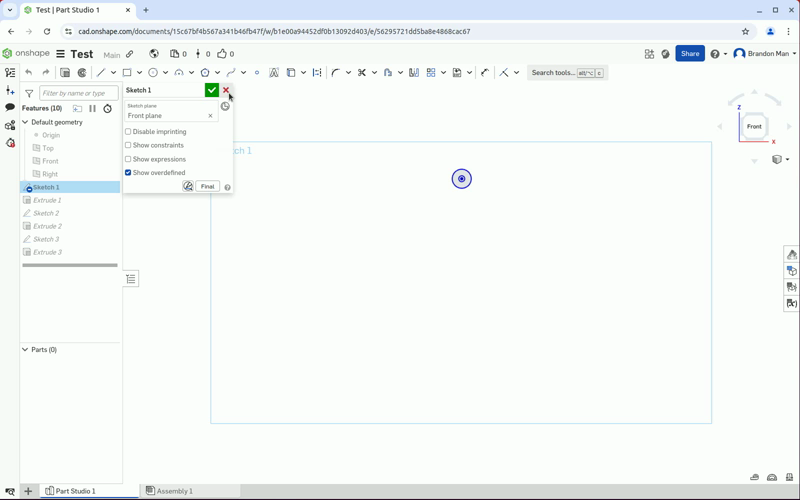
key(shift+s)
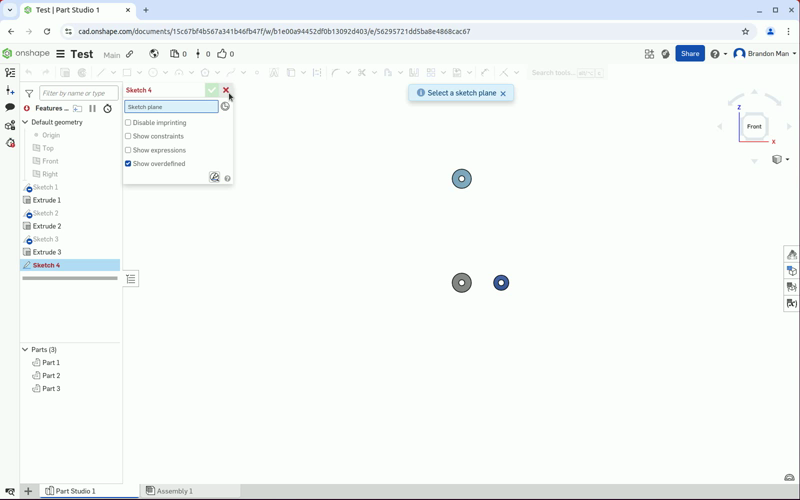
mouse_move(73, 163)
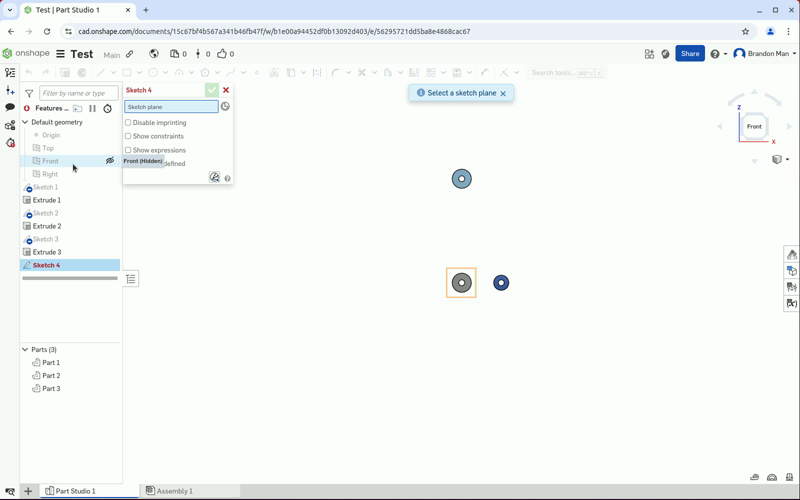
click(73, 163)
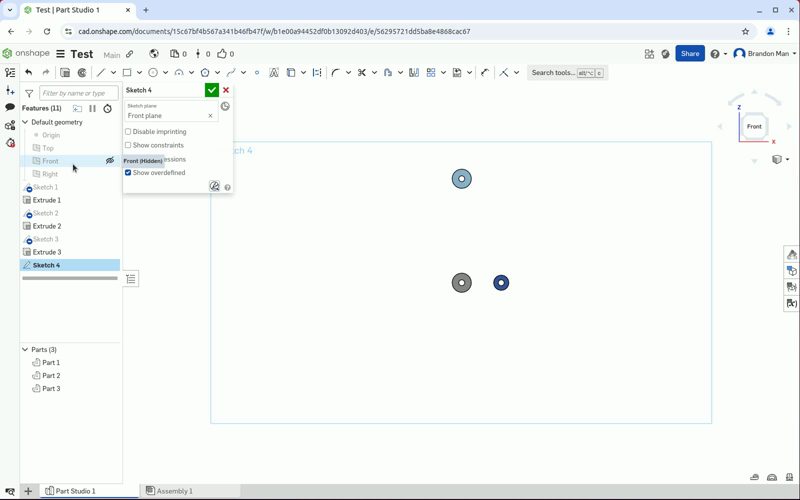
mouse_move(73, 352)
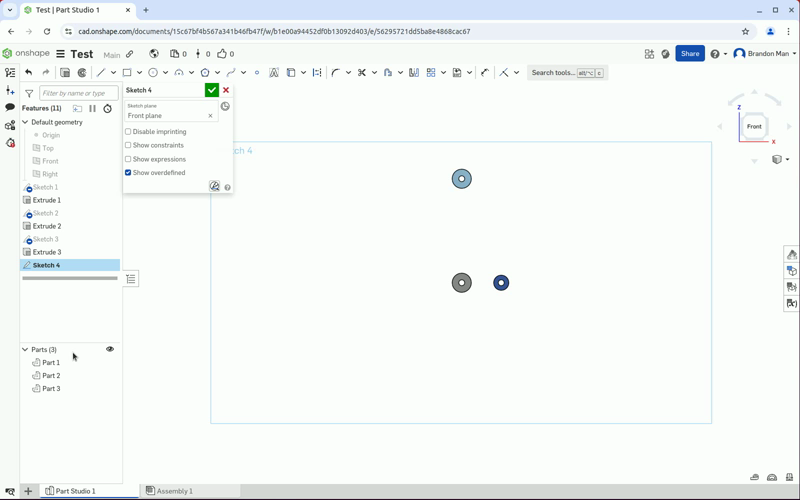
key(y)
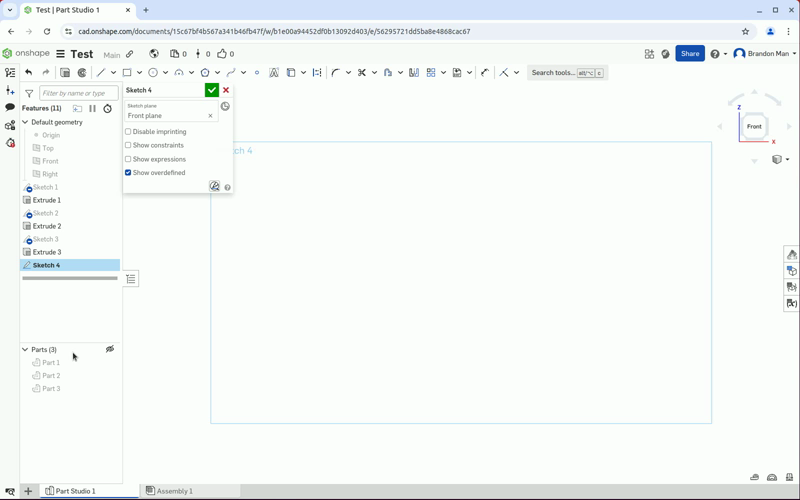
key(a)
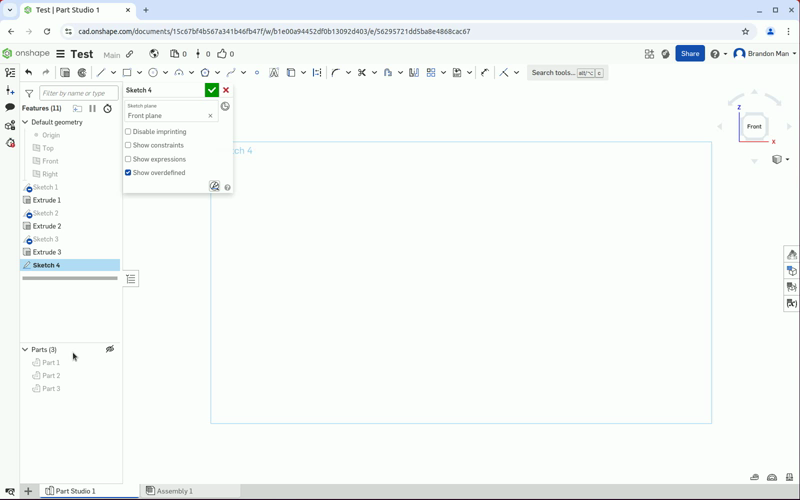
key_down(shift)
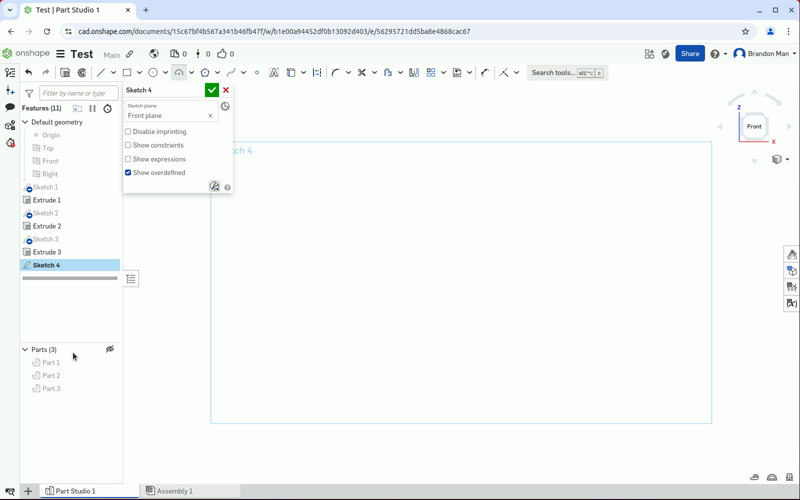
mouse_move(446, 223)
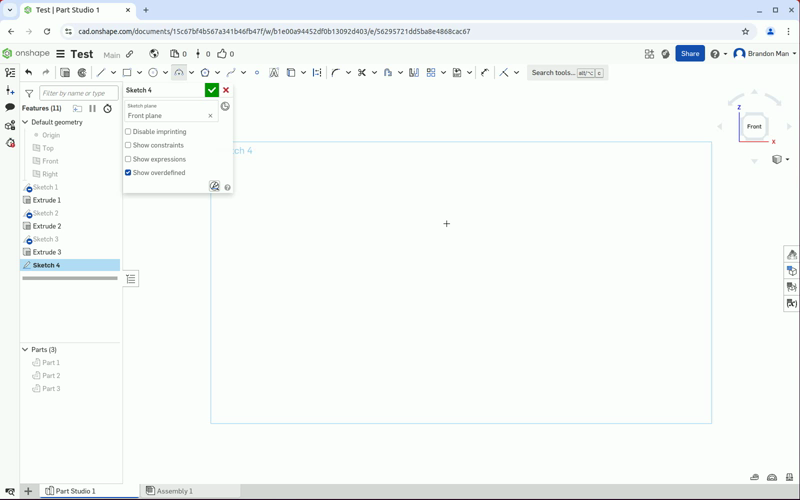
click(446, 223)
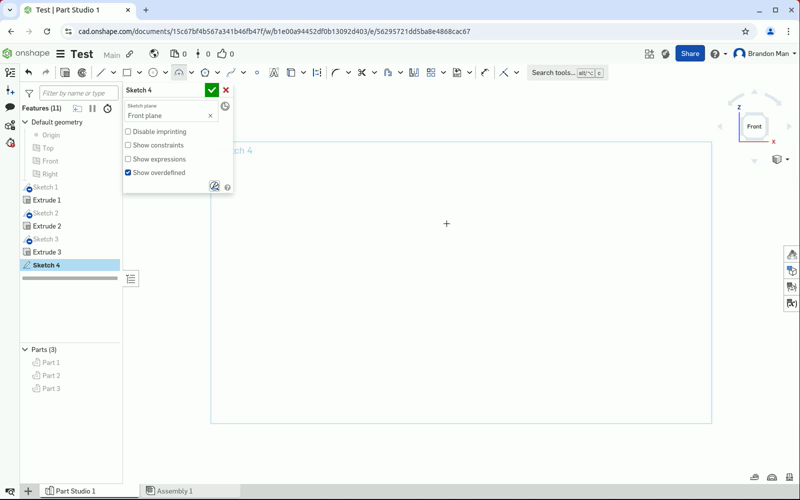
key_up(shift)
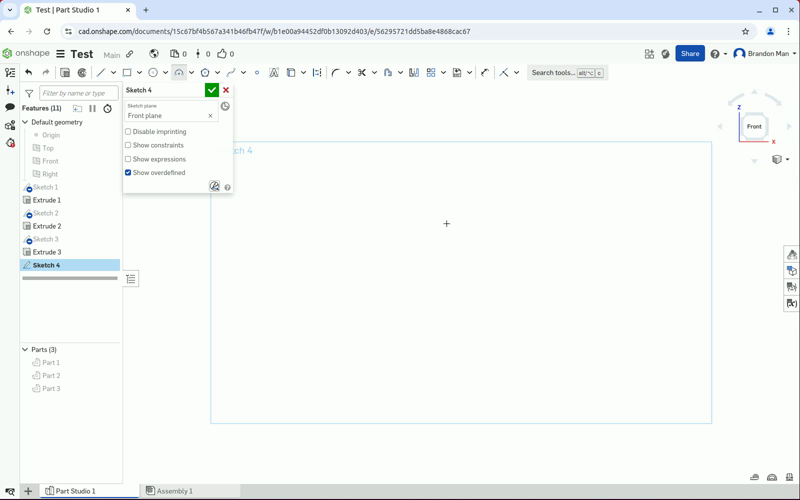
key_down(shift)
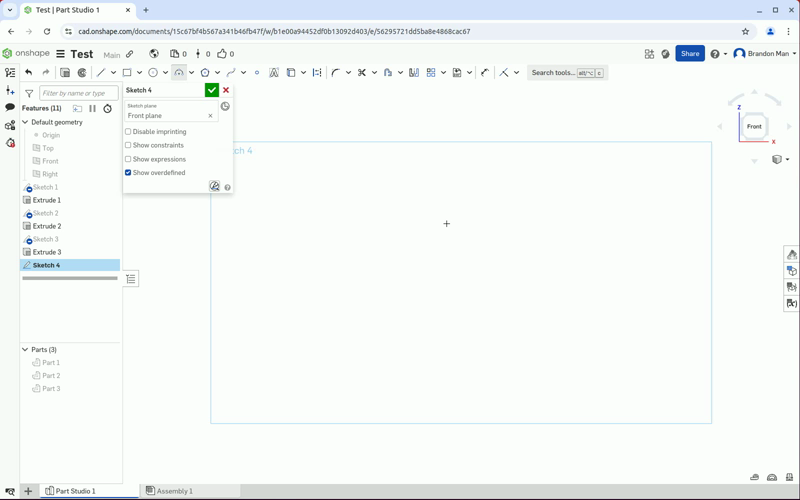
mouse_move(476, 223)
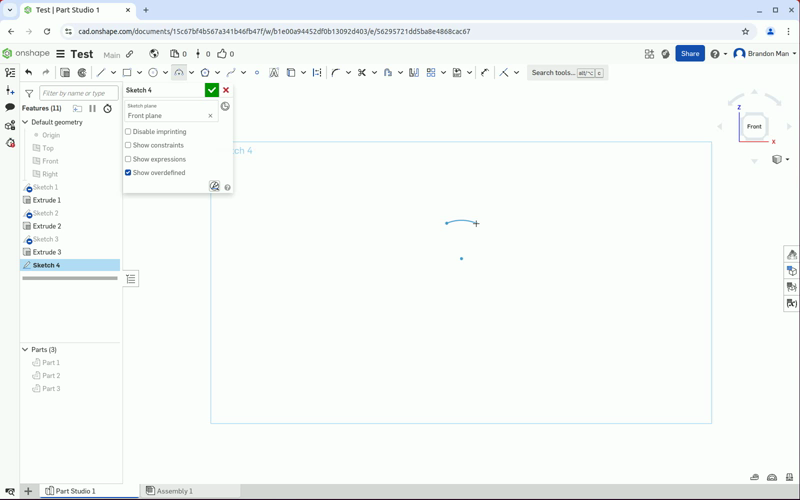
click(476, 223)
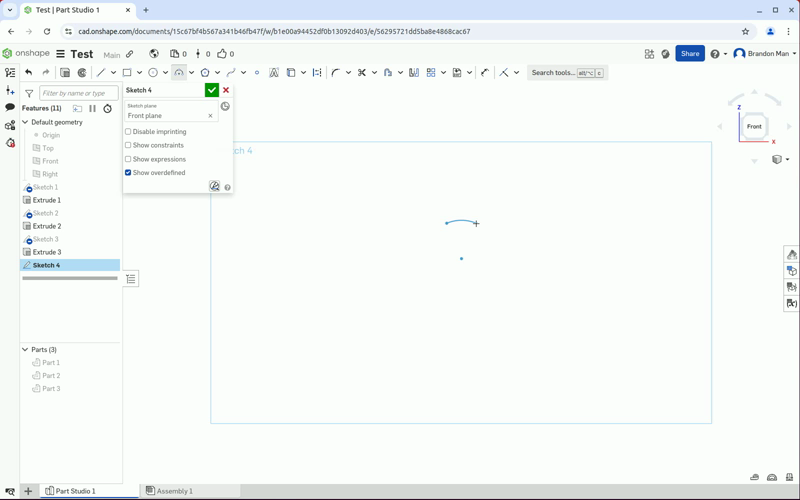
mouse_move(461, 210)
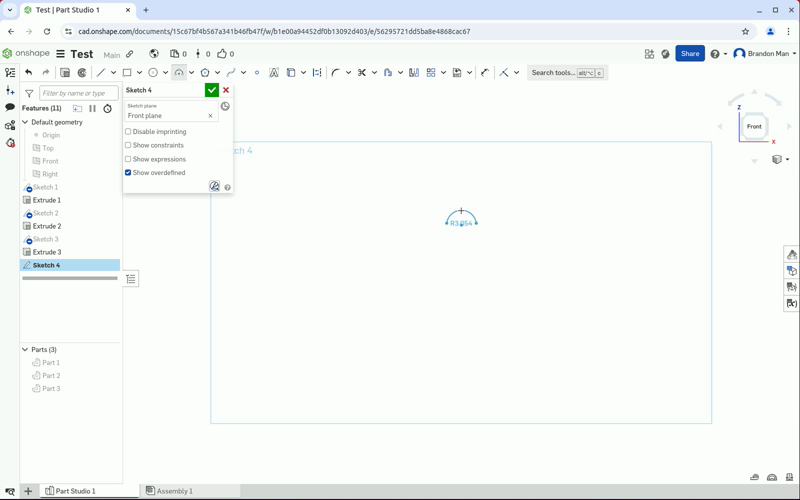
click(461, 210)
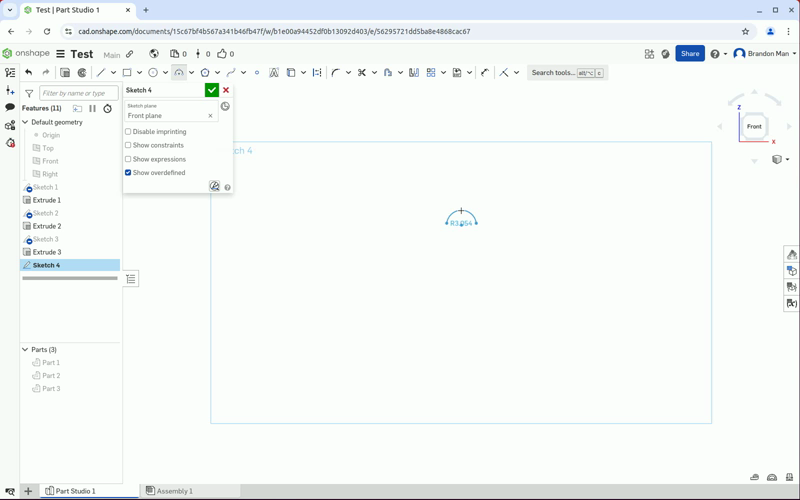
key_up(shift)
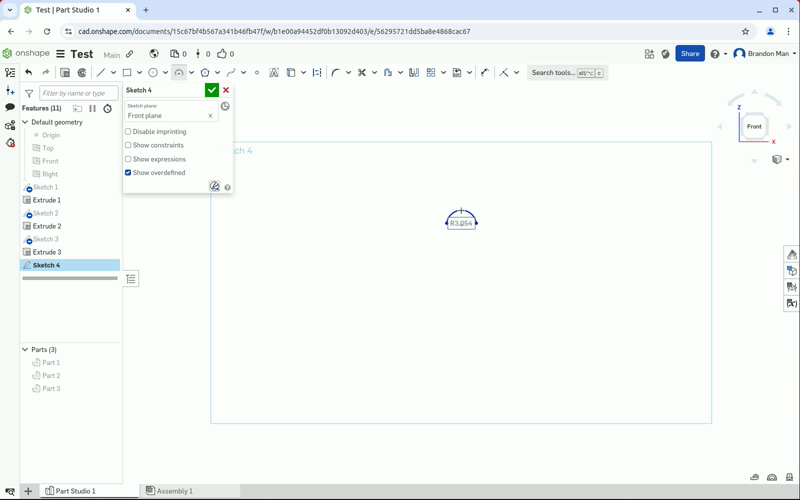
key(esc)
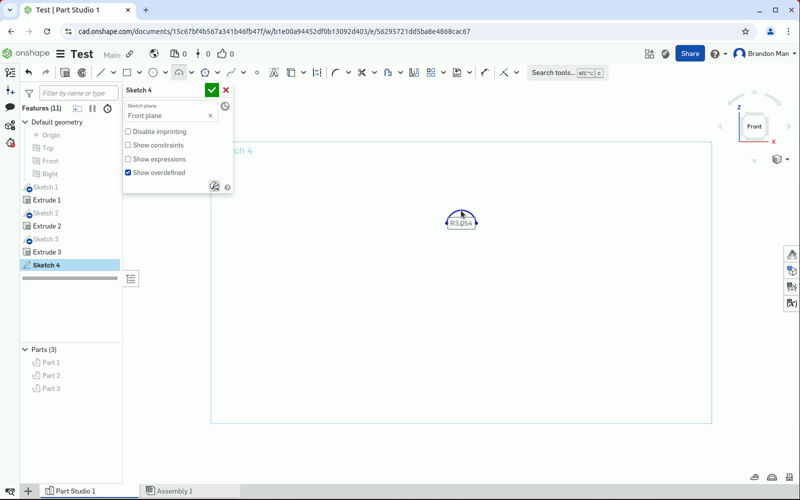
key(l)
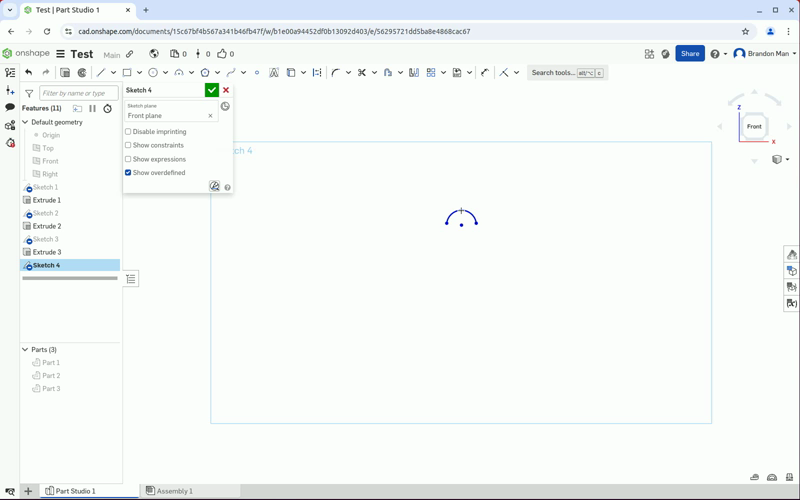
mouse_move(476, 223)
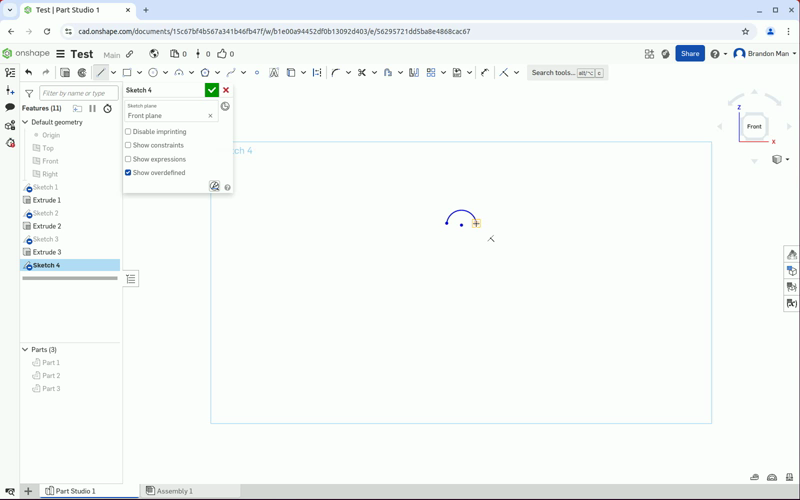
click(476, 223)
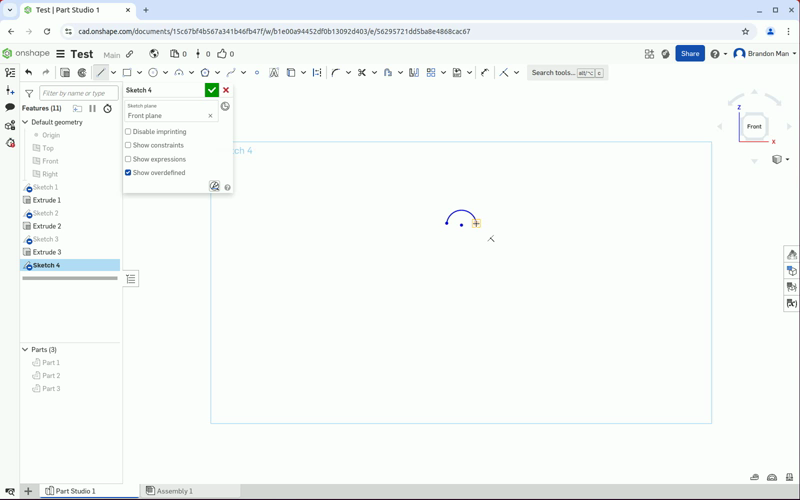
key_down(shift)
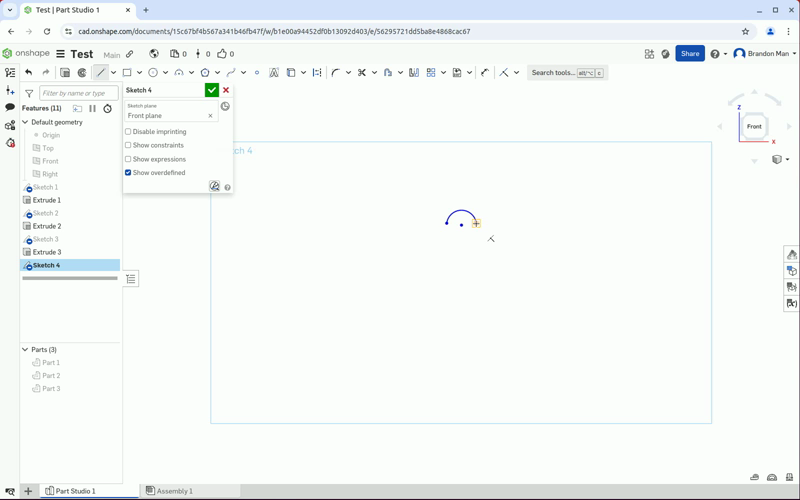
mouse_move(506, 223)
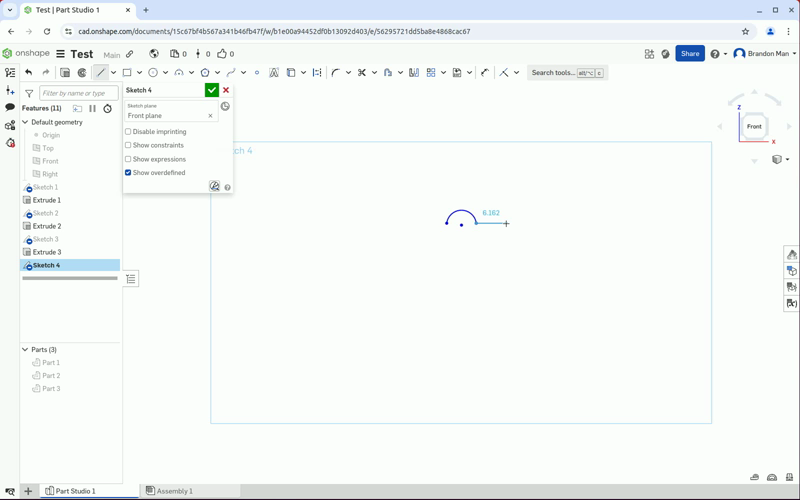
mouse_move(470, 176)
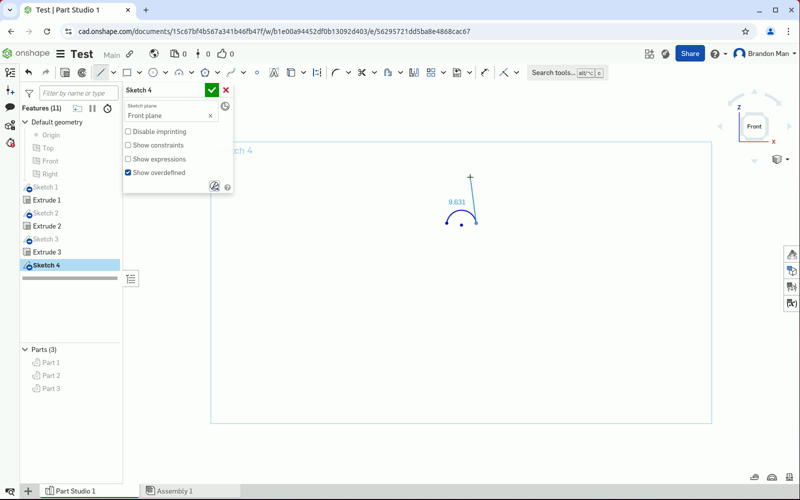
click(470, 176)
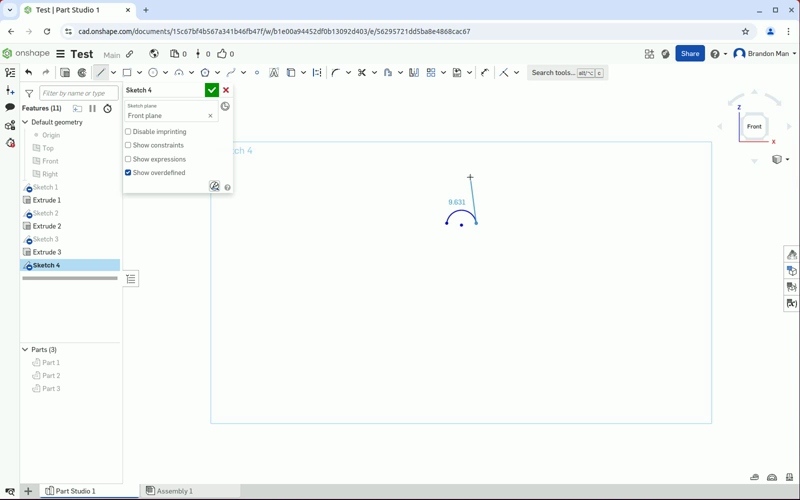
key_up(shift)
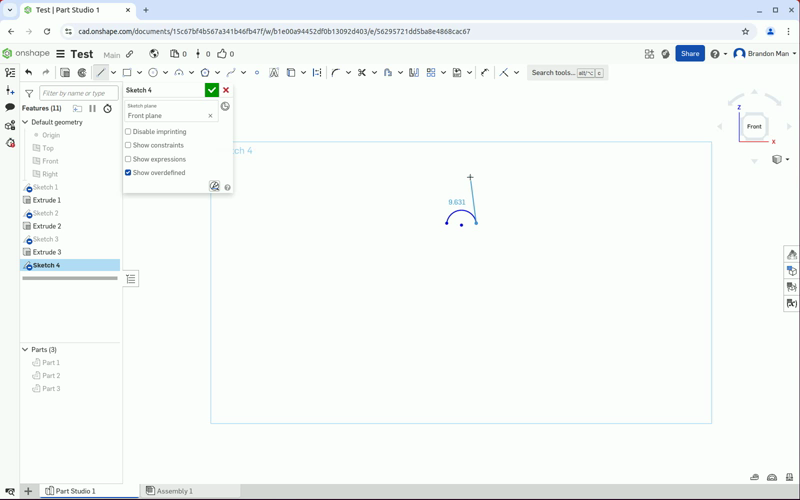
key(esc)
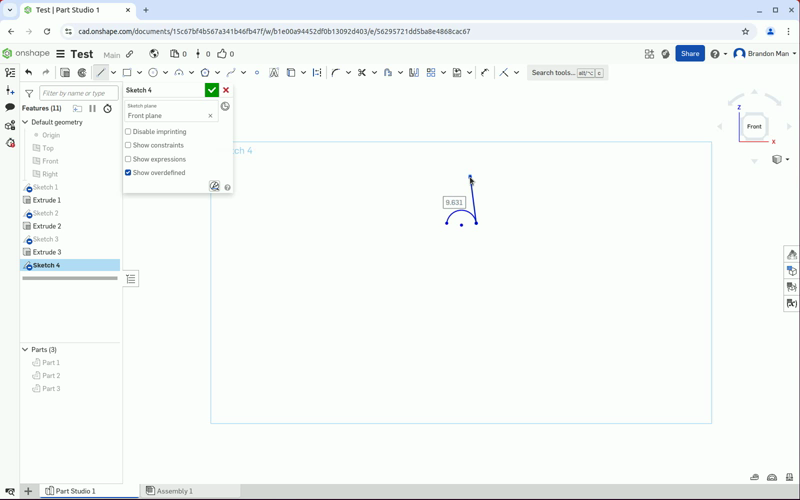
key(a)
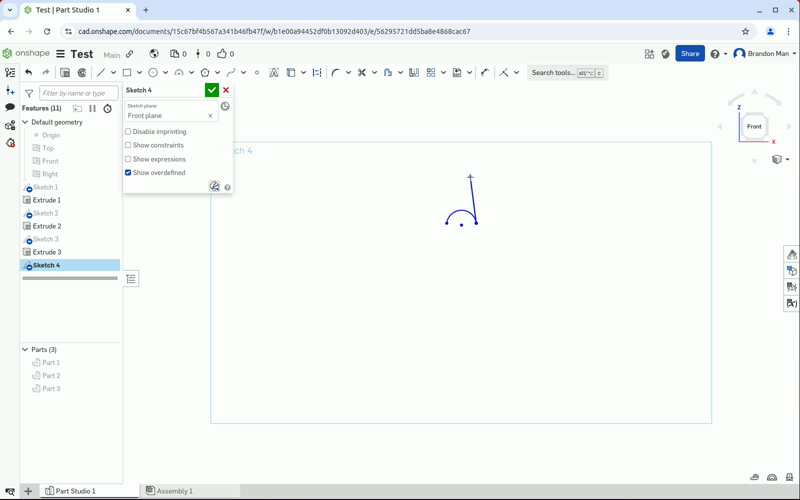
mouse_move(470, 176)
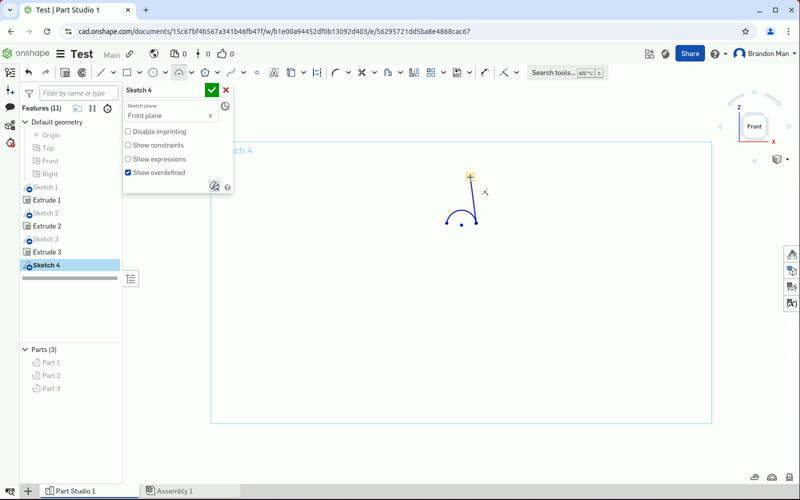
click(470, 176)
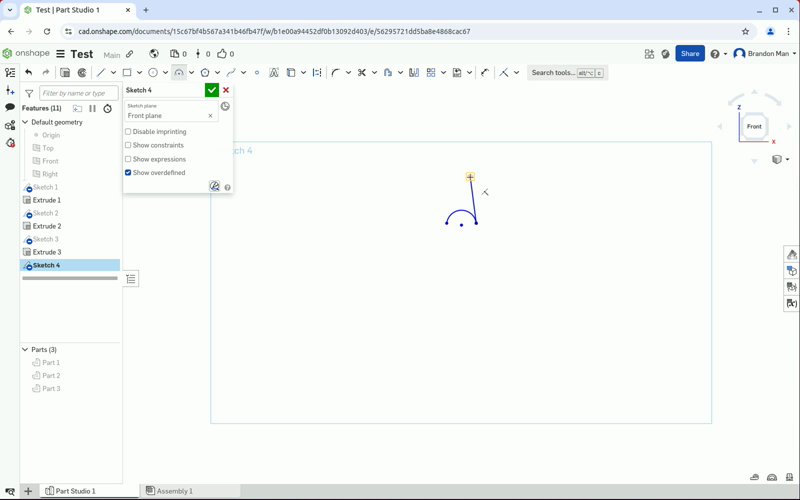
key_down(shift)
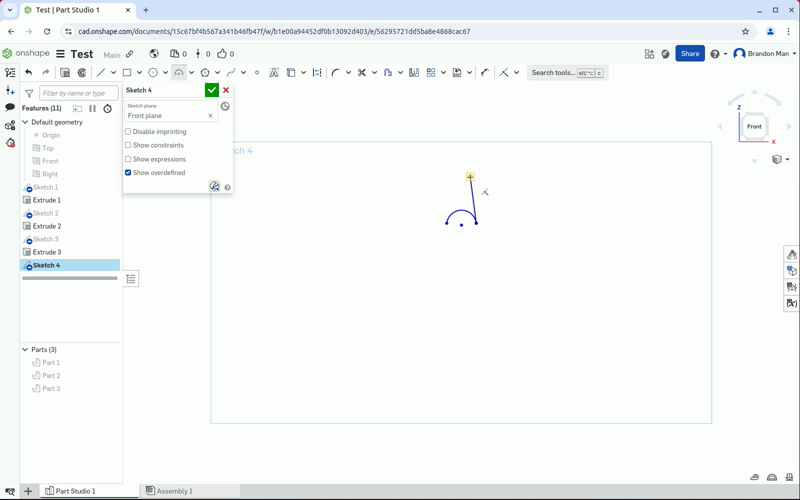
mouse_move(452, 176)
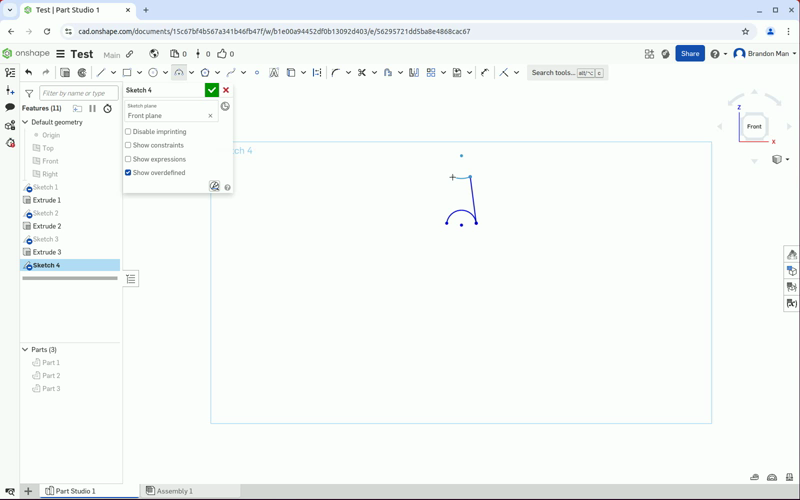
click(452, 176)
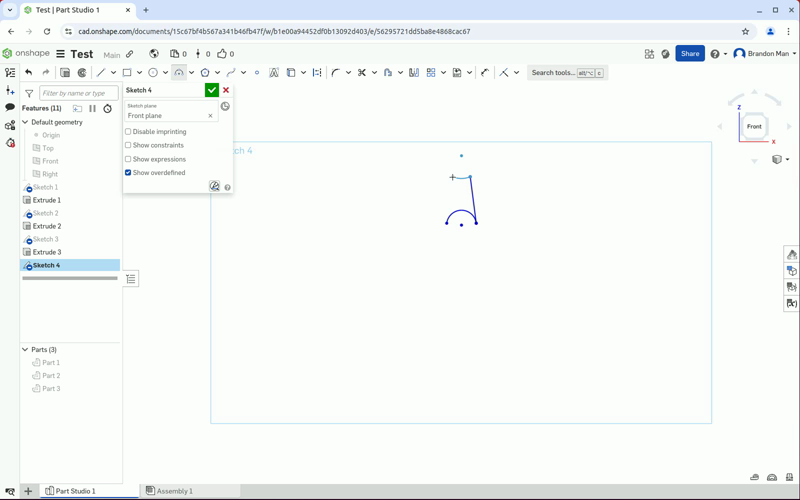
mouse_move(461, 186)
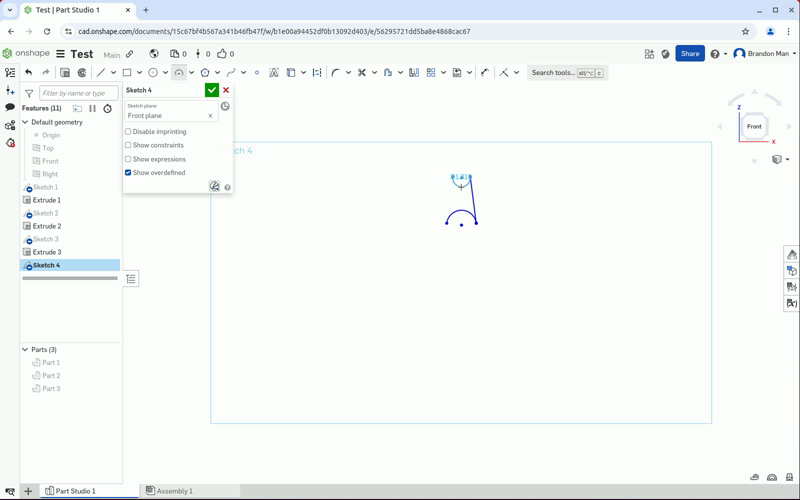
click(461, 186)
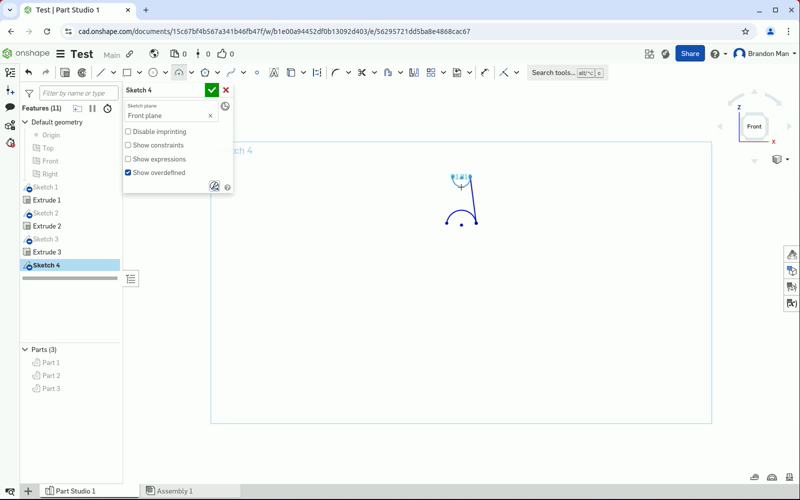
key_up(shift)
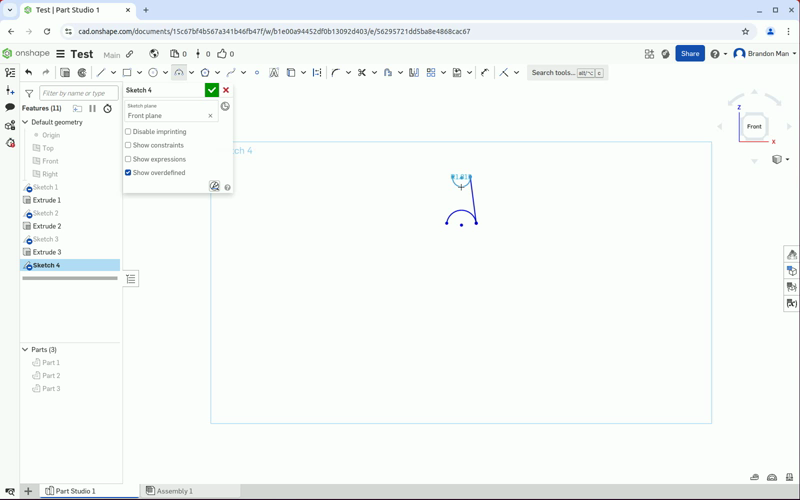
key(esc)
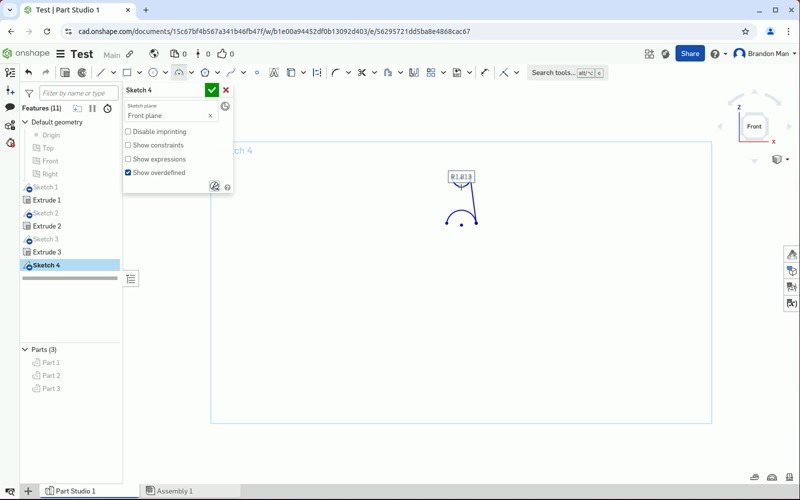
key(l)
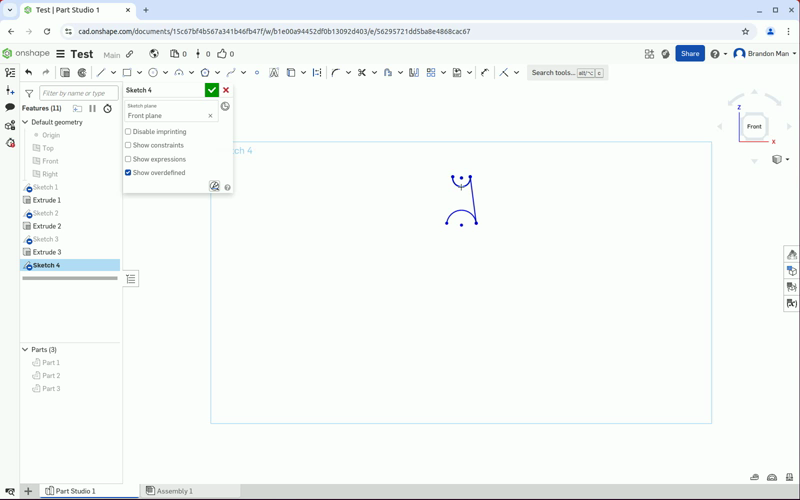
mouse_move(452, 176)
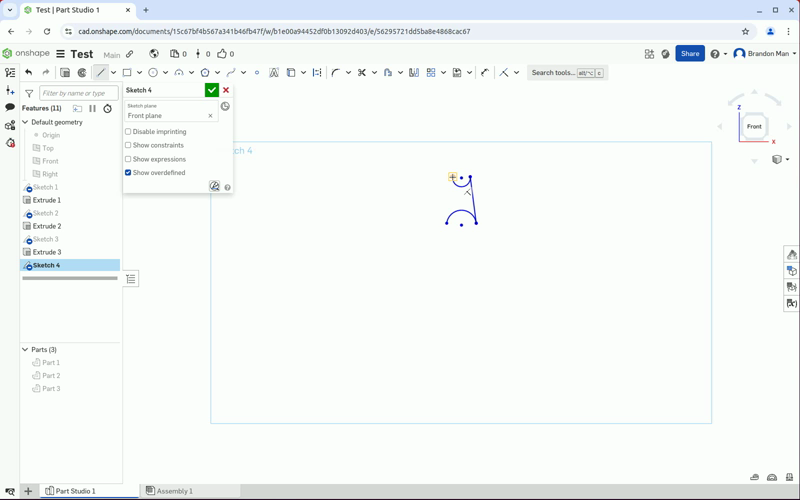
click(452, 176)
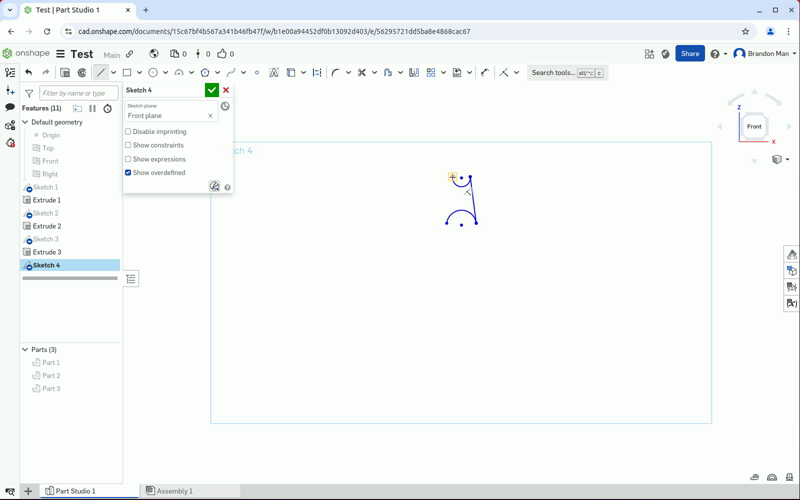
mouse_move(482, 176)
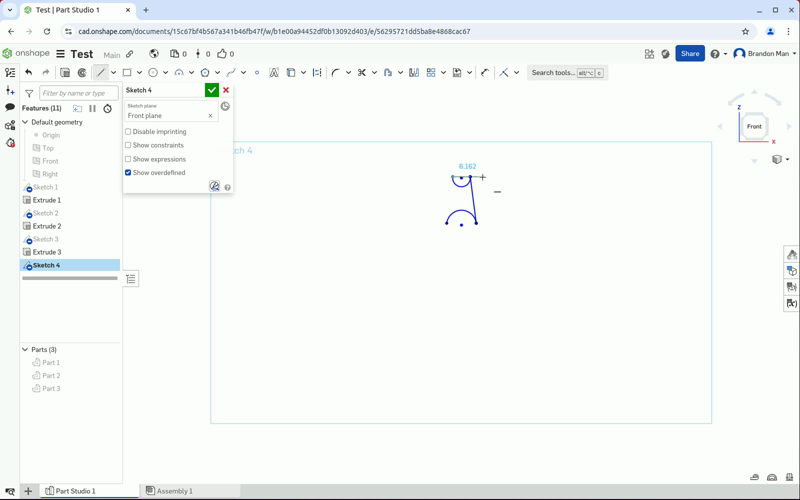
key_down(shift)
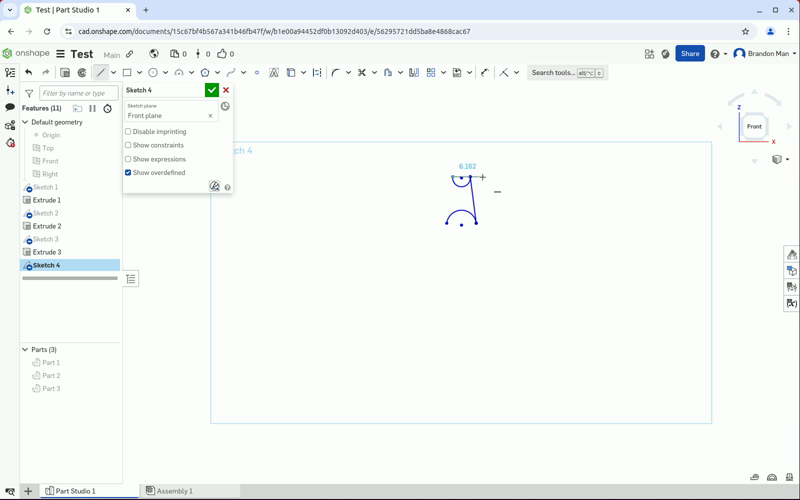
mouse_move(446, 223)
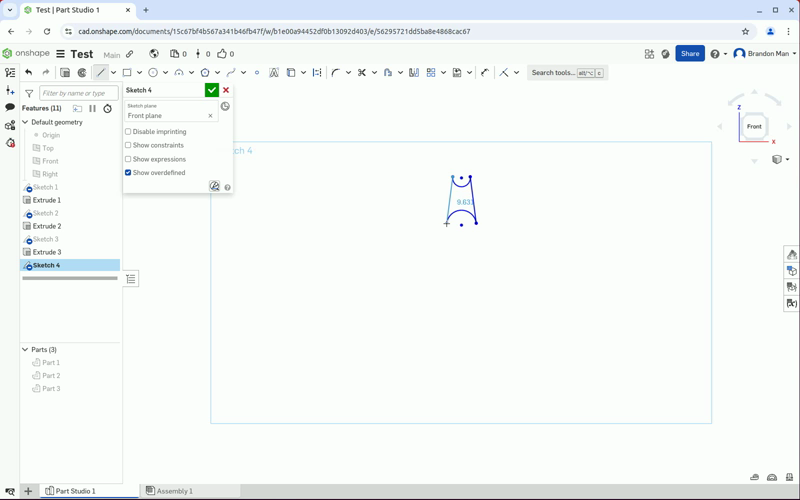
key_up(shift)
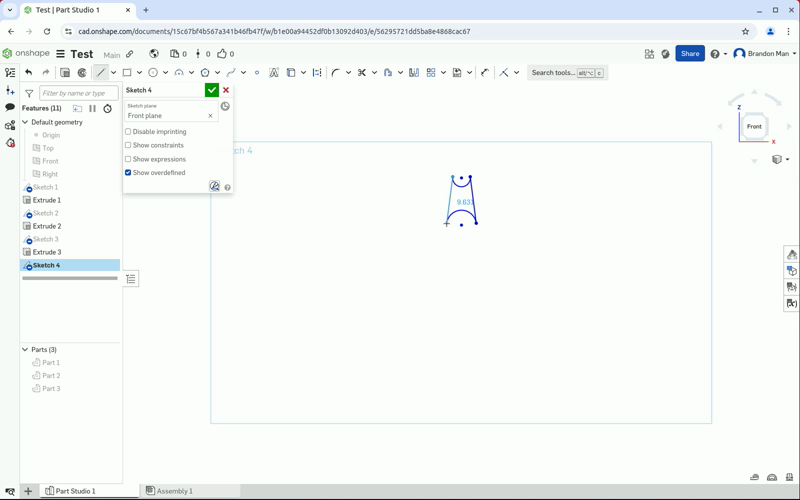
click(446, 223)
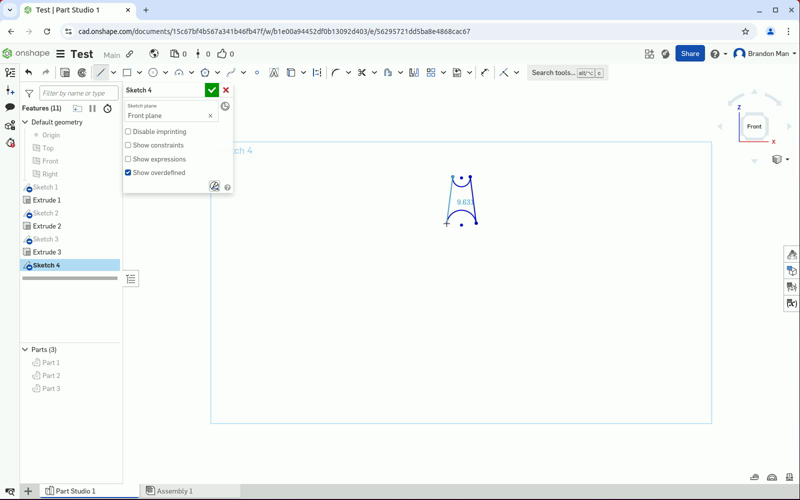
key(esc)
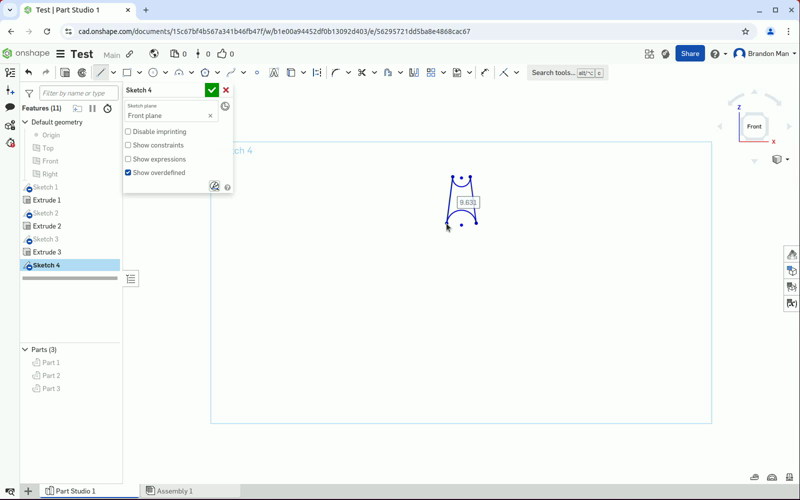
key(c)
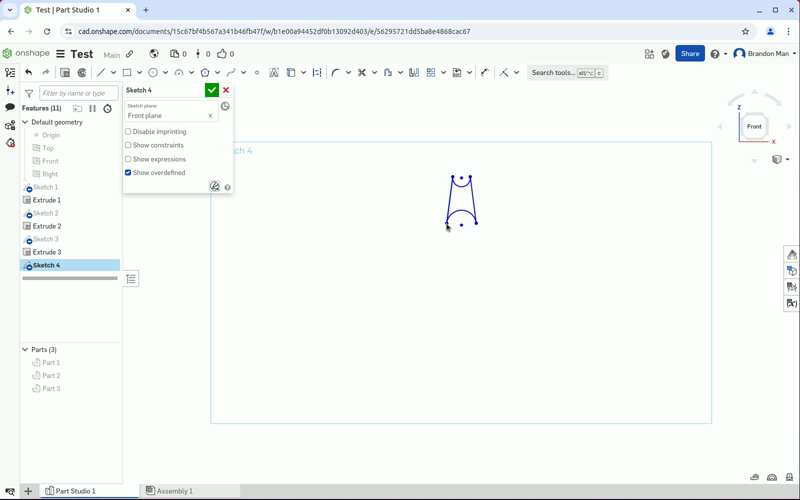
key_down(shift)
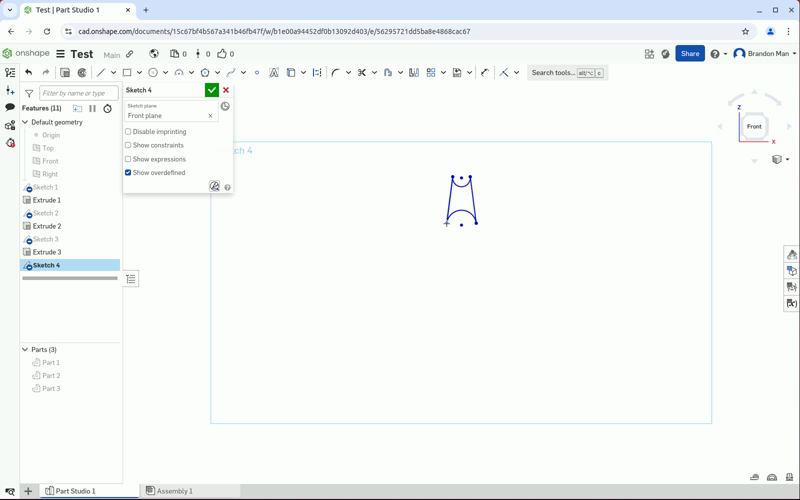
mouse_move(458, 191)
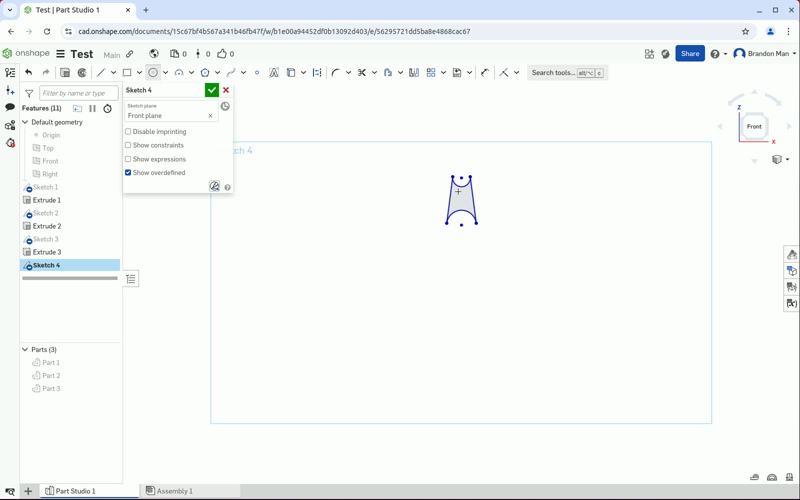
click(458, 191)
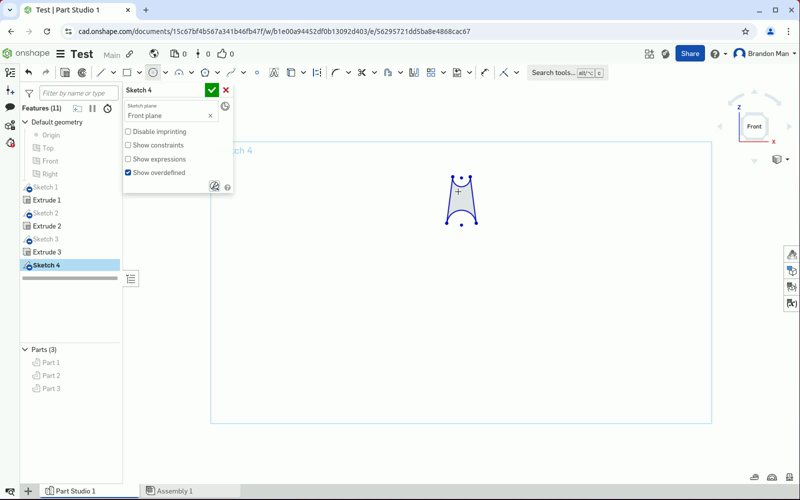
key_up(shift)
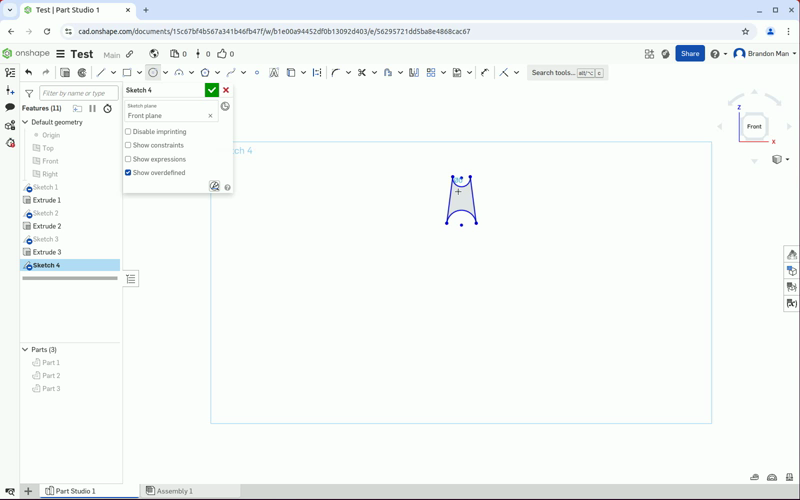
mouse_move(461, 191)
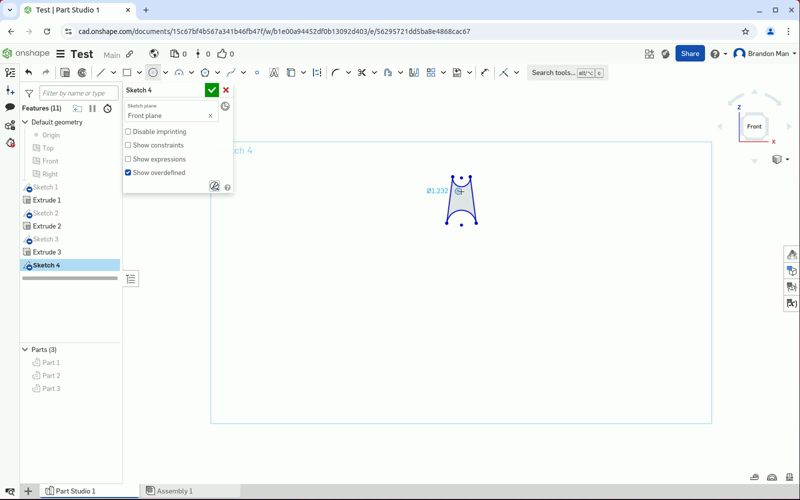
scroll(6)
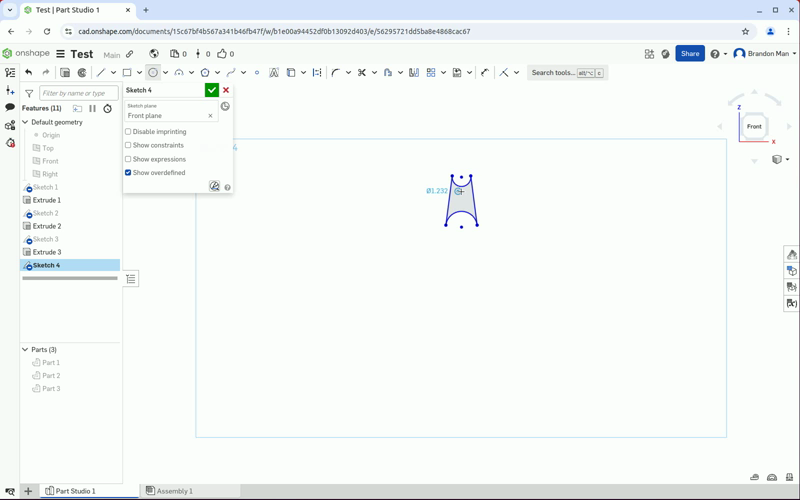
scroll(6)
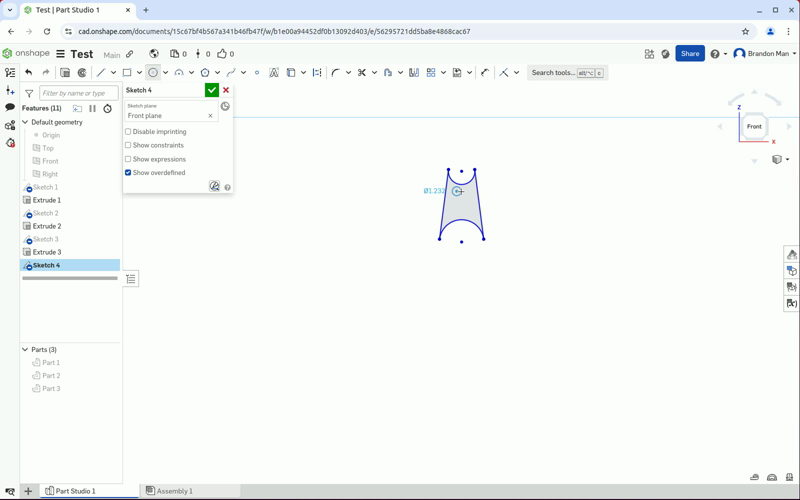
scroll(6)
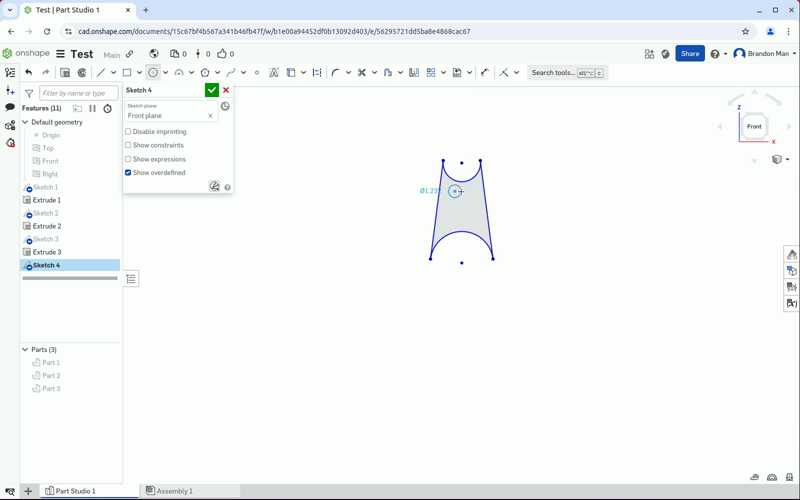
scroll(6)
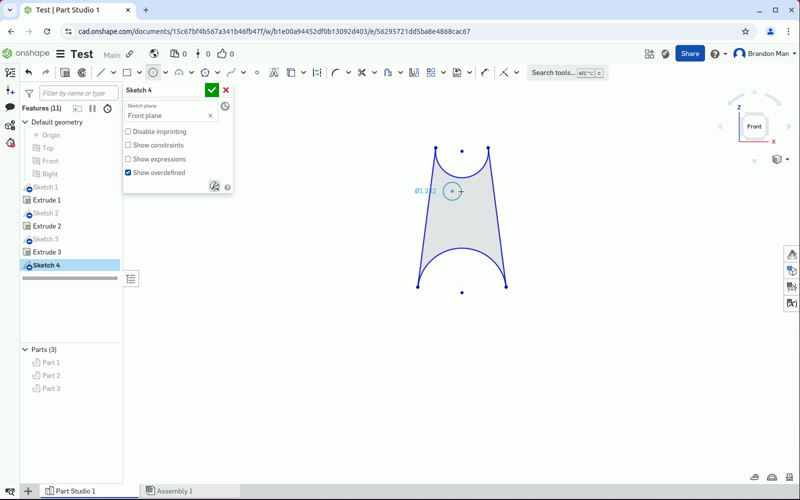
scroll(6)
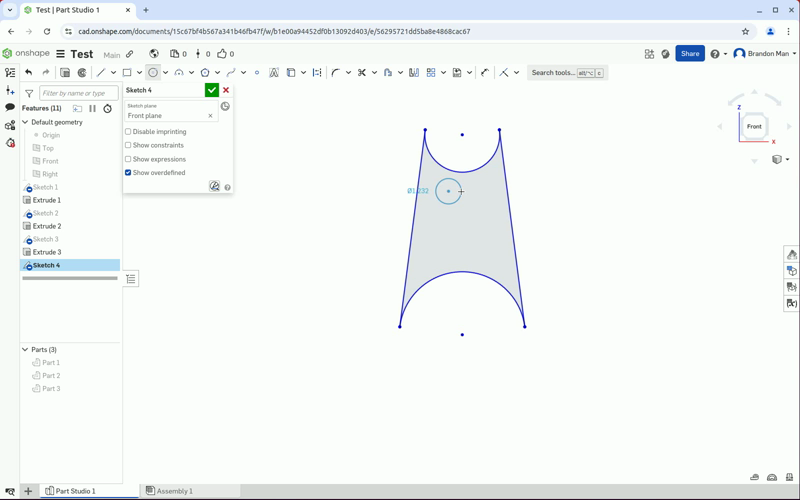
scroll(6)
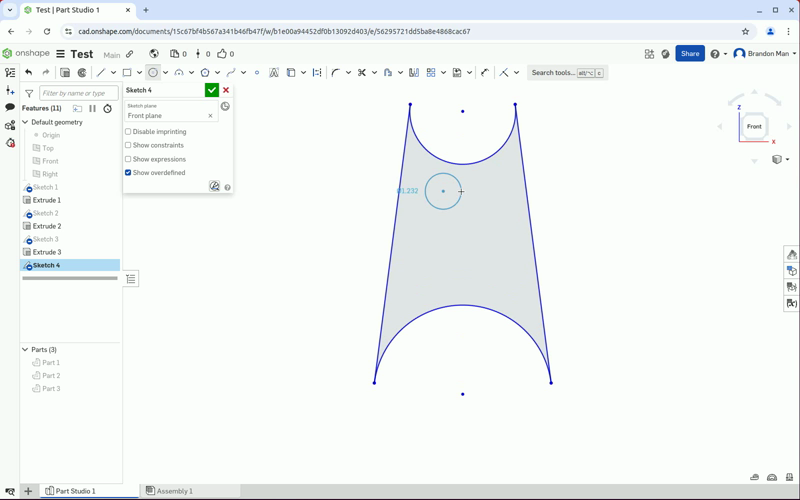
scroll(6)
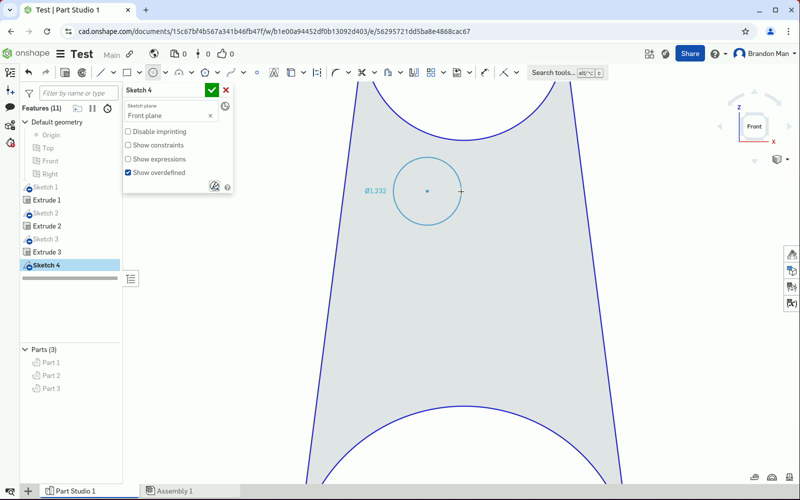
click(461, 191)
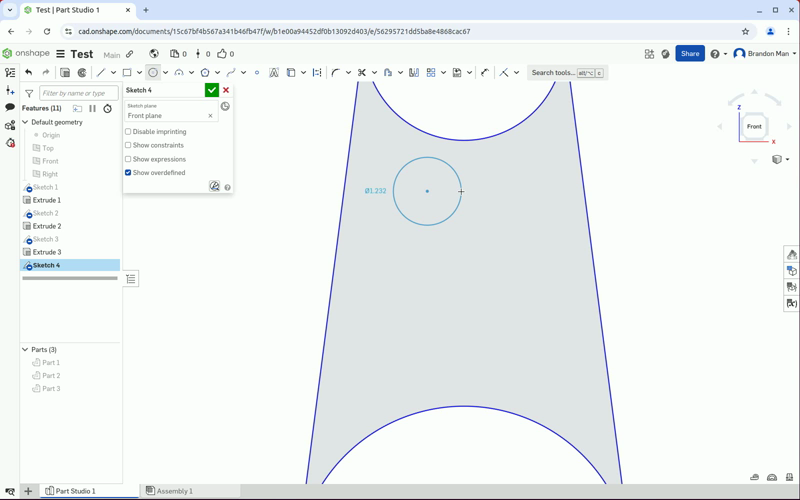
scroll(-6)
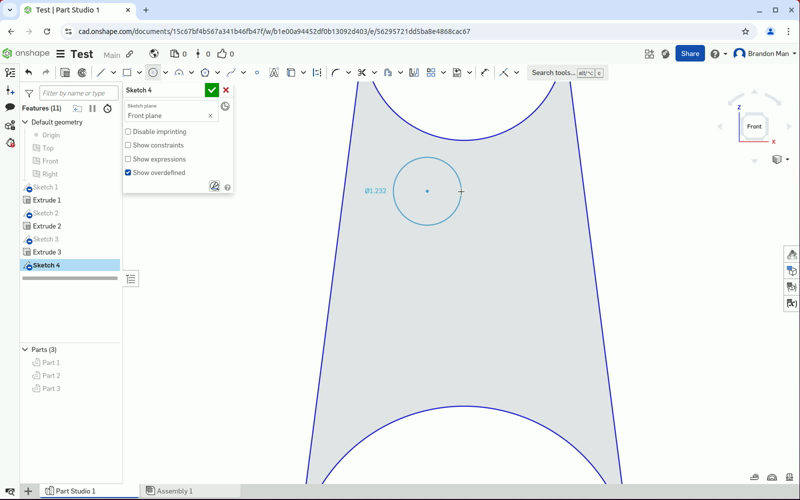
scroll(-6)
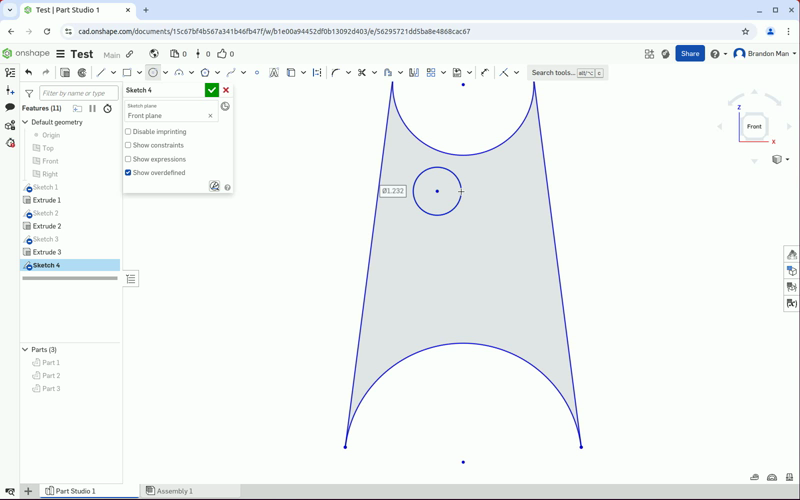
scroll(-6)
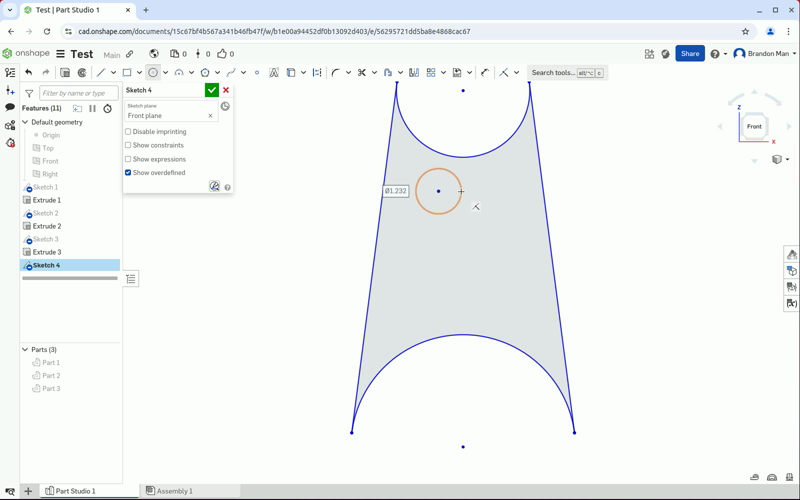
scroll(-6)
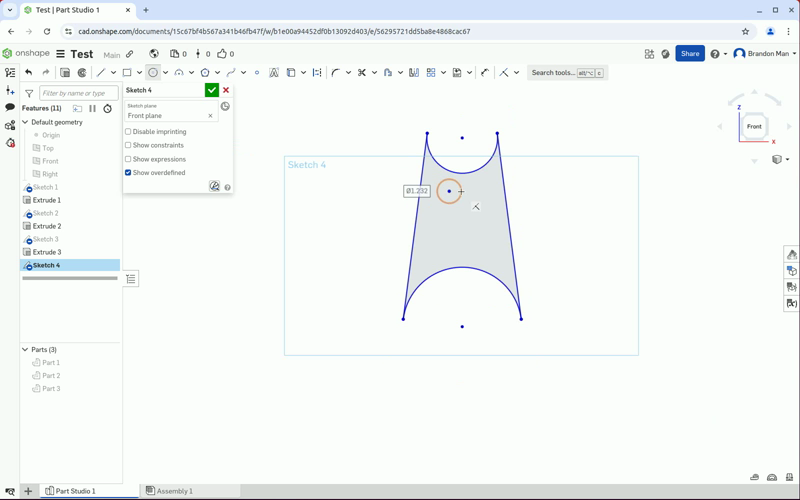
scroll(-6)
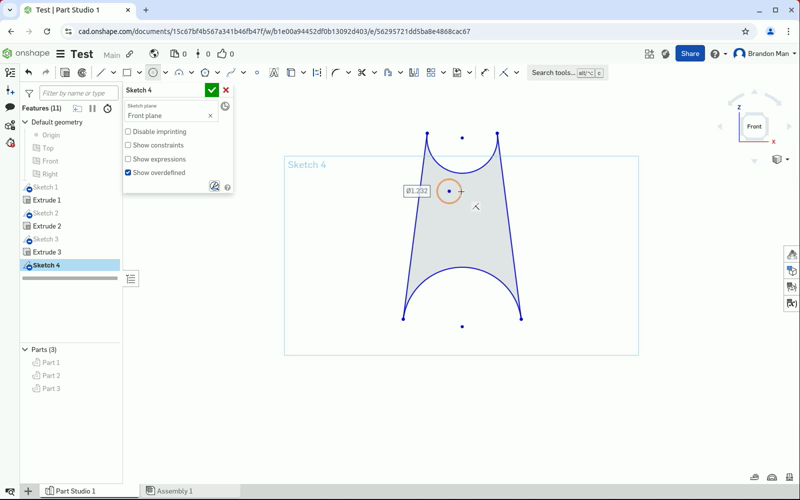
scroll(-6)
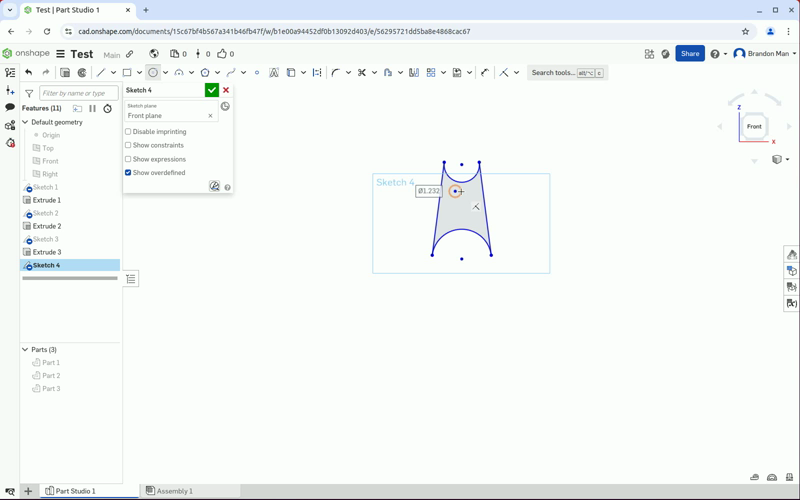
scroll(-6)
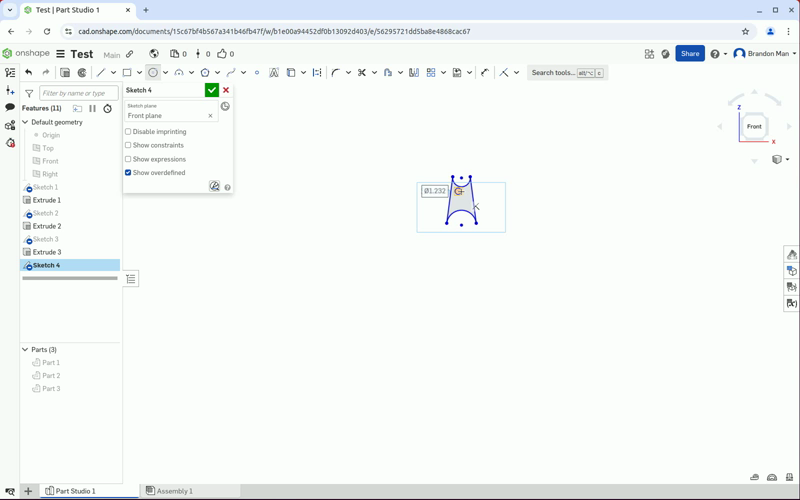
key(esc)
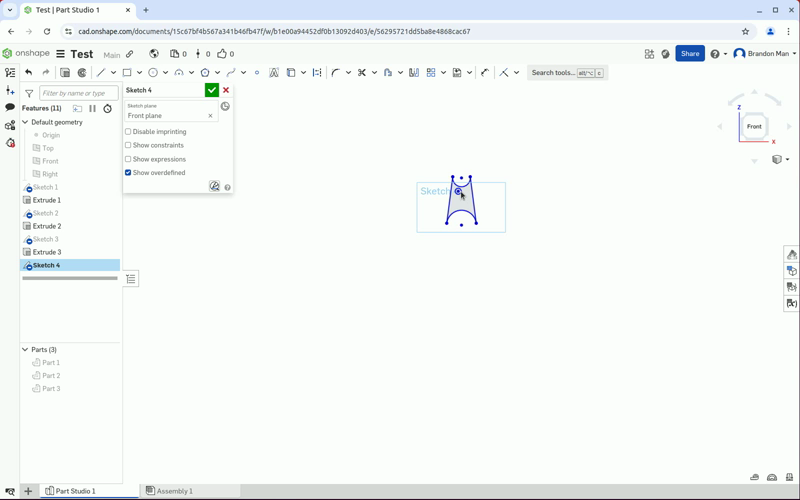
mouse_move(472, 205)
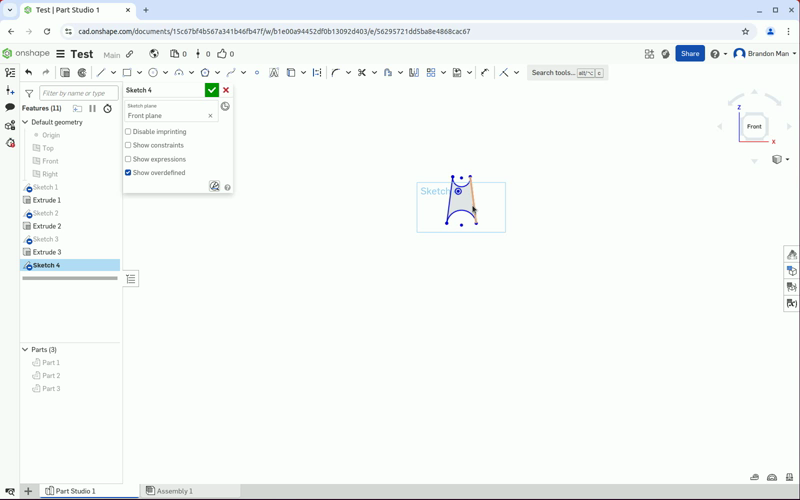
scroll(6)
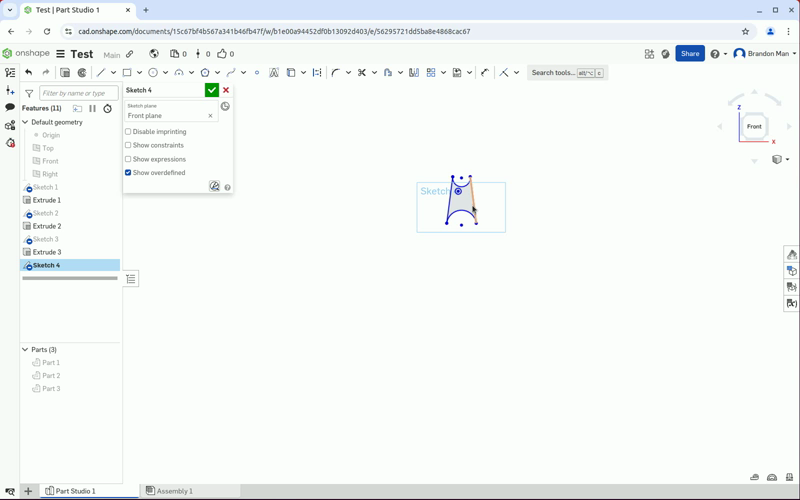
scroll(6)
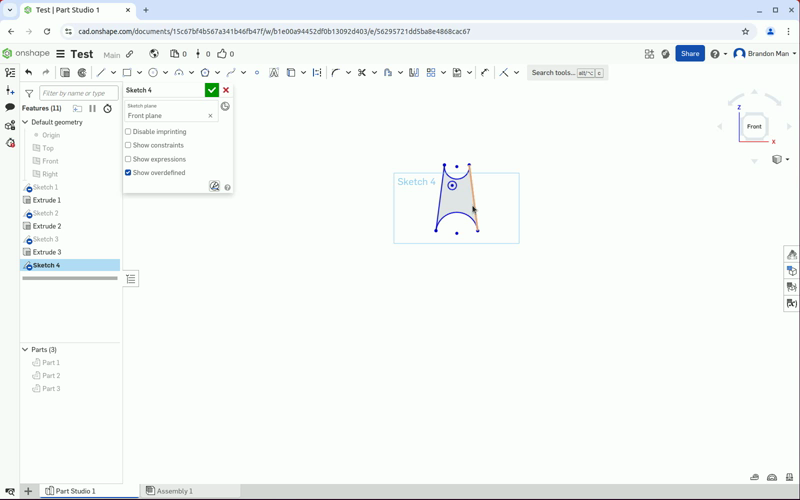
scroll(6)
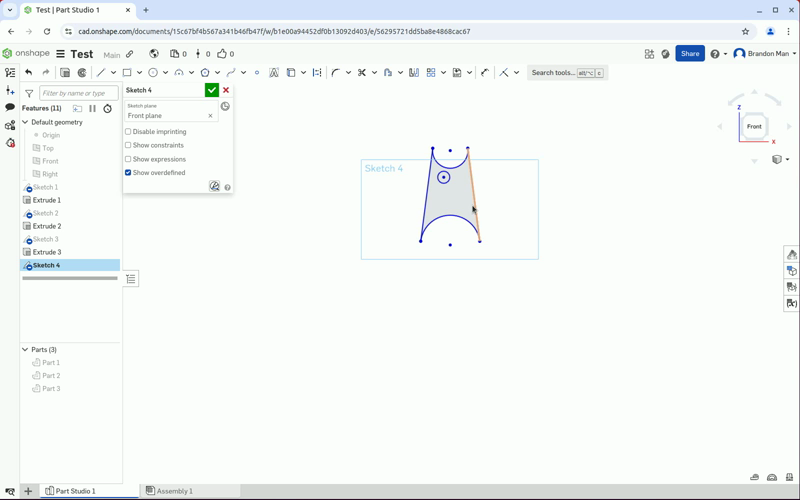
scroll(6)
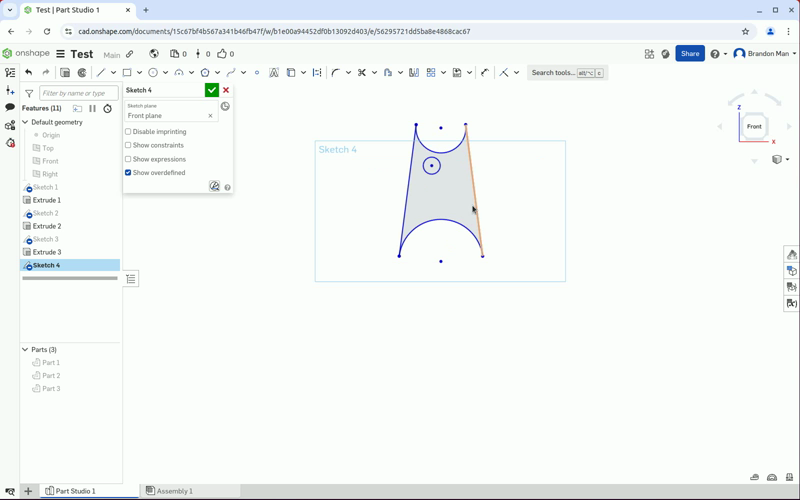
scroll(6)
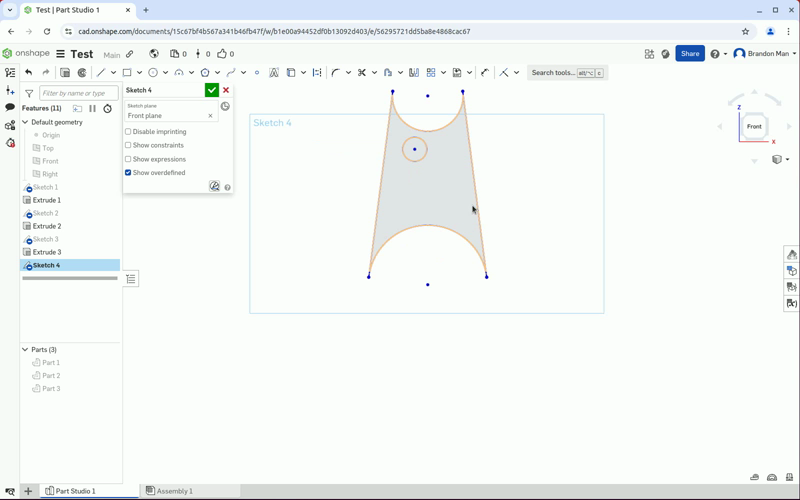
scroll(6)
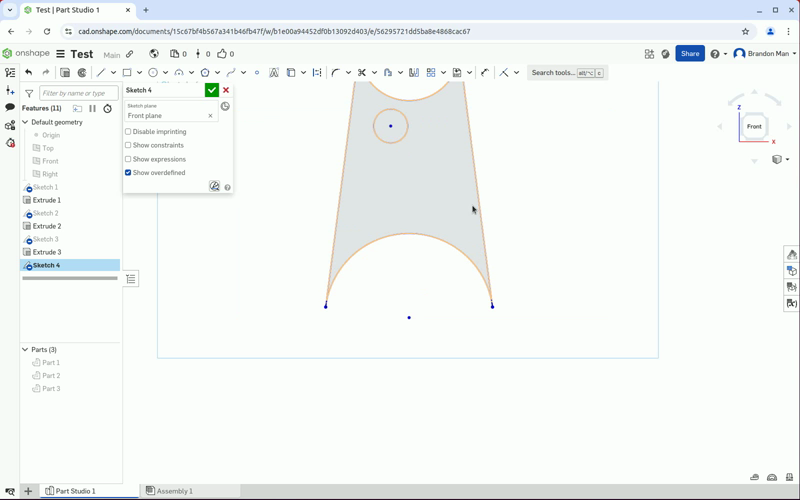
scroll(6)
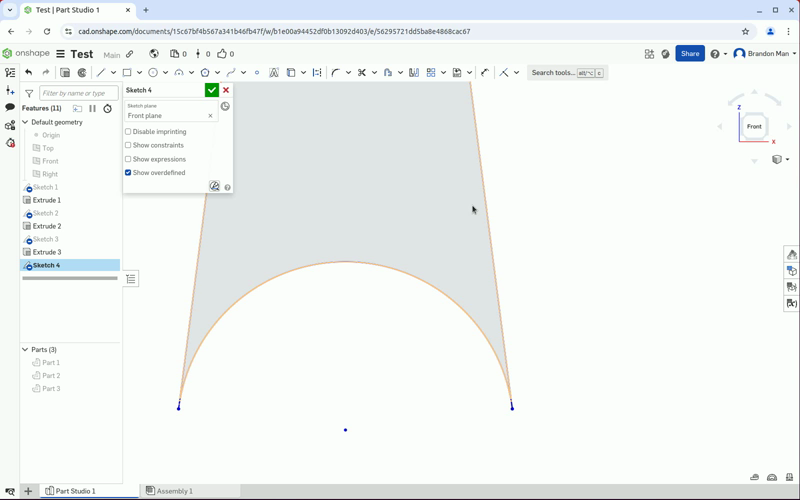
click(472, 205)
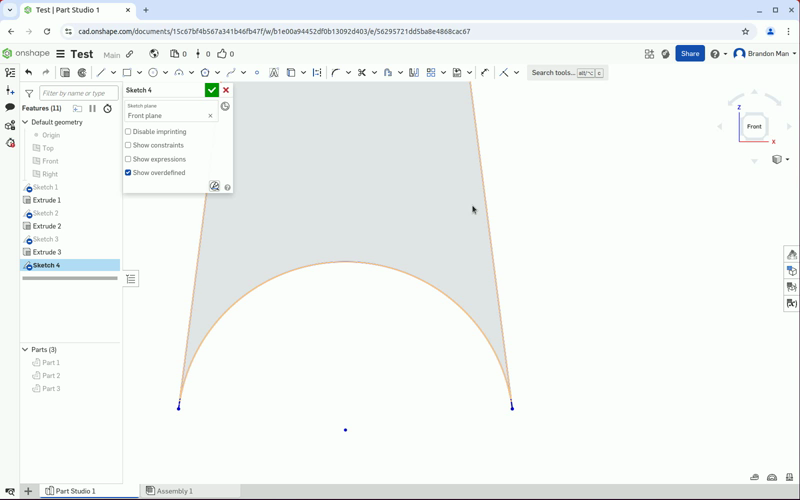
scroll(-6)
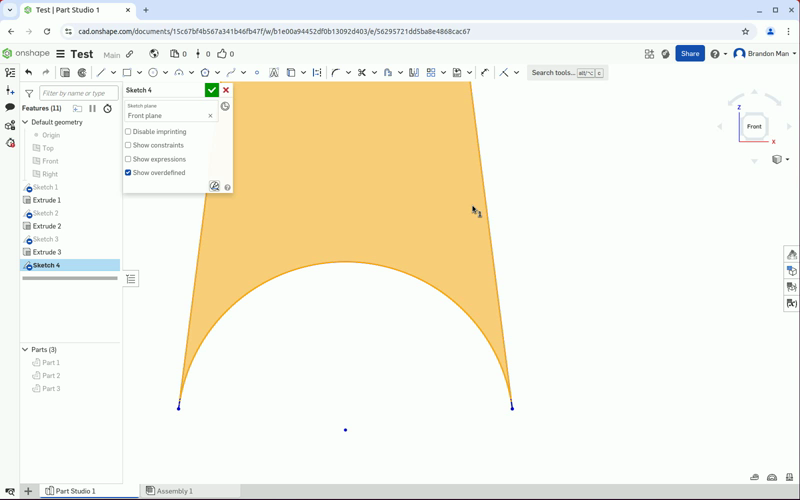
scroll(-6)
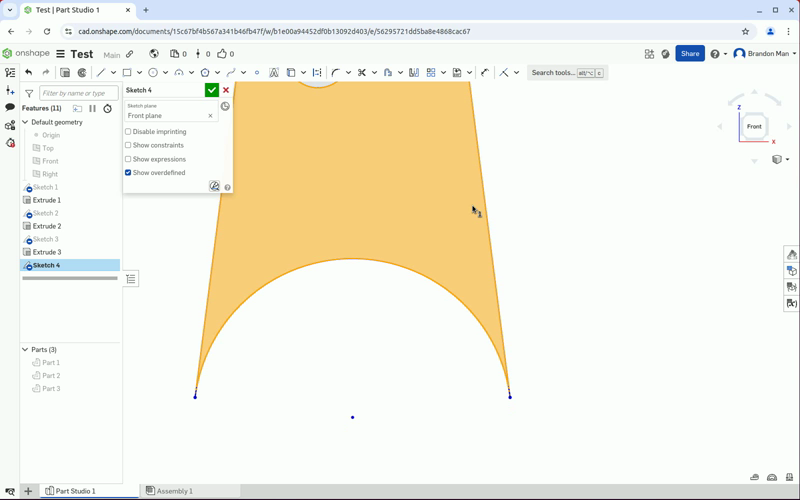
scroll(-6)
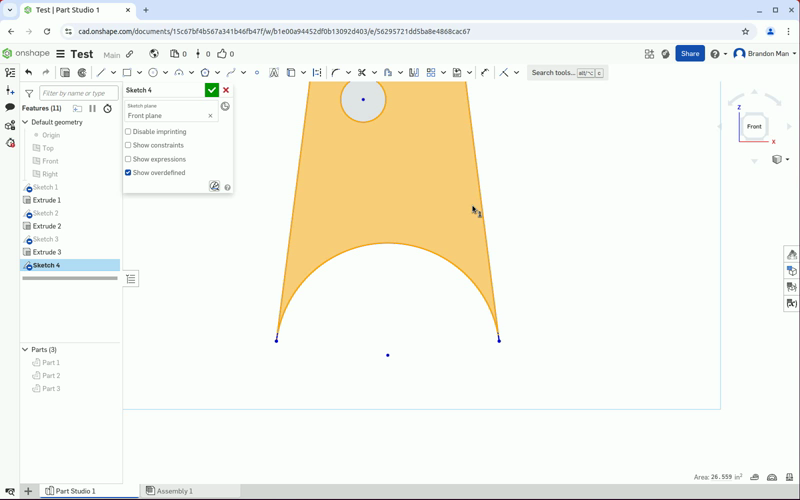
scroll(-6)
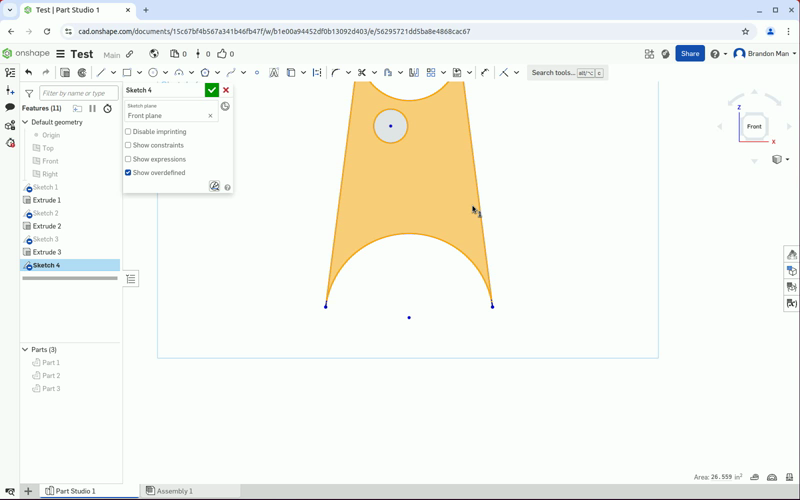
scroll(-6)
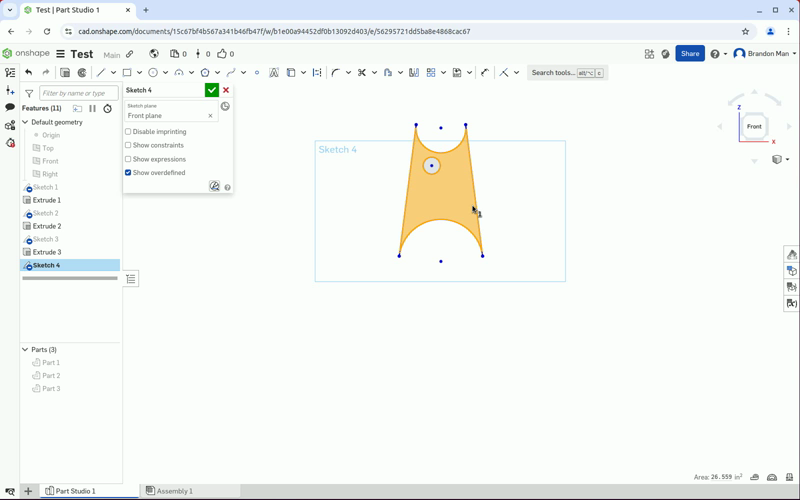
scroll(-6)
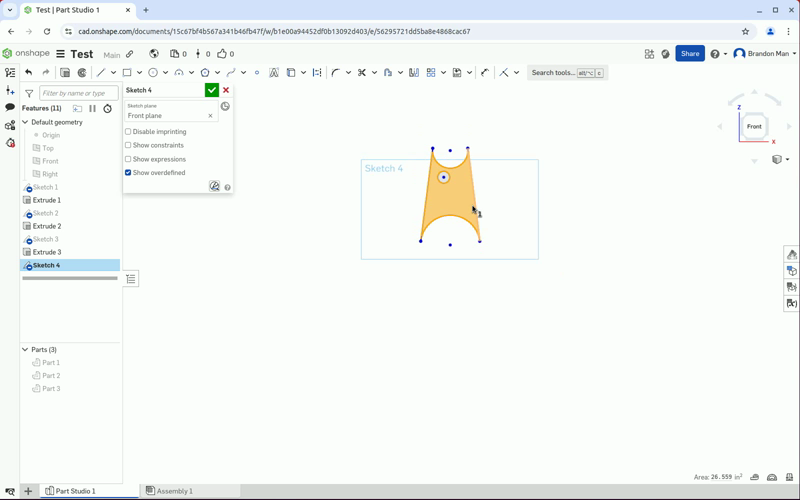
scroll(-6)
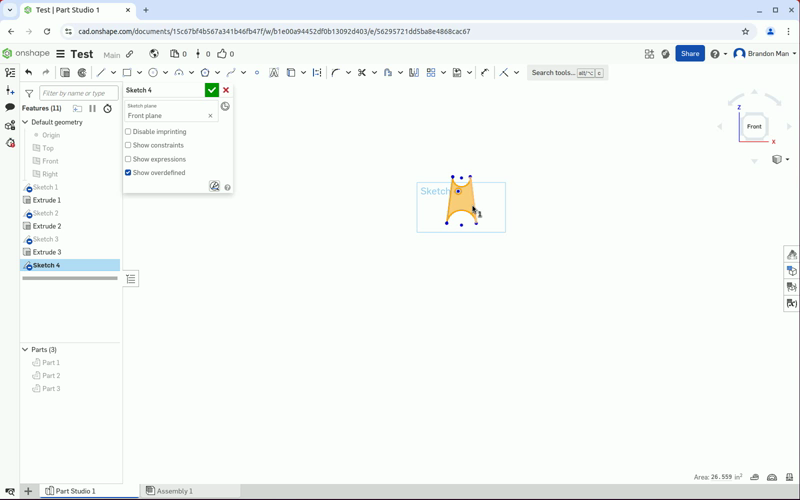
mouse_move(73, 352)
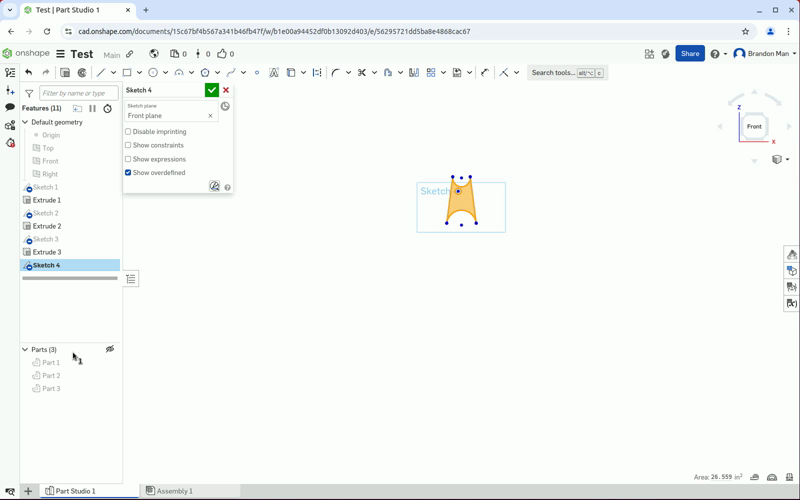
key(shift+y)
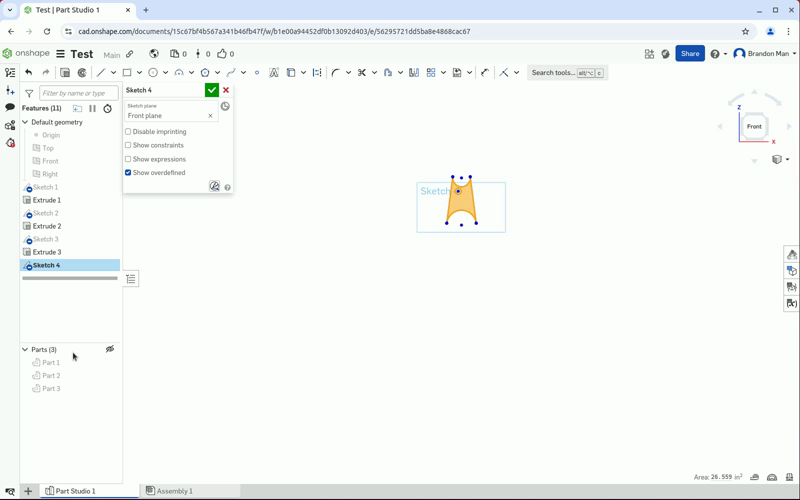
key(shift+e)
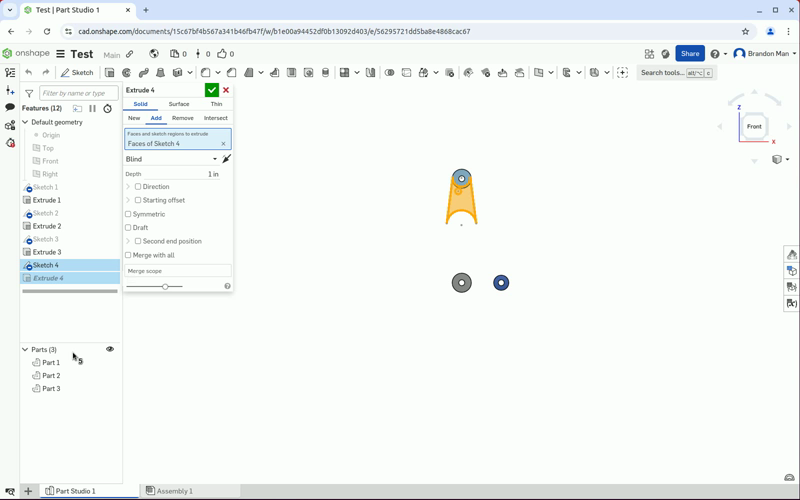
mouse_move(143, 106)
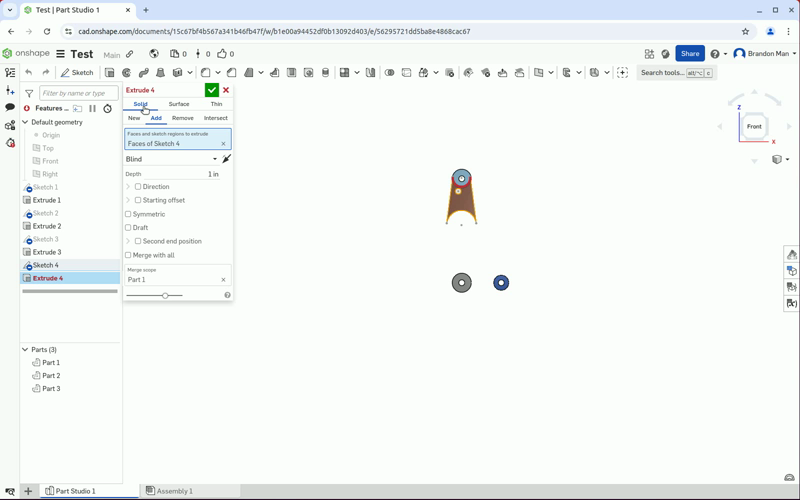
click(143, 106)
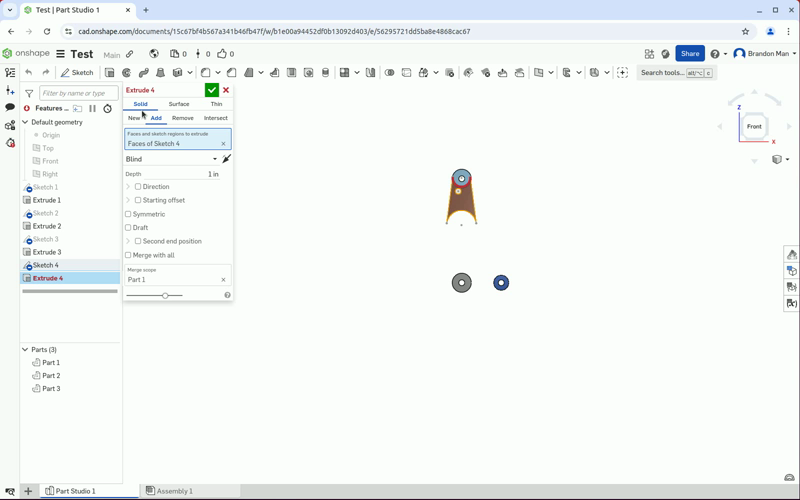
mouse_move(137, 120)
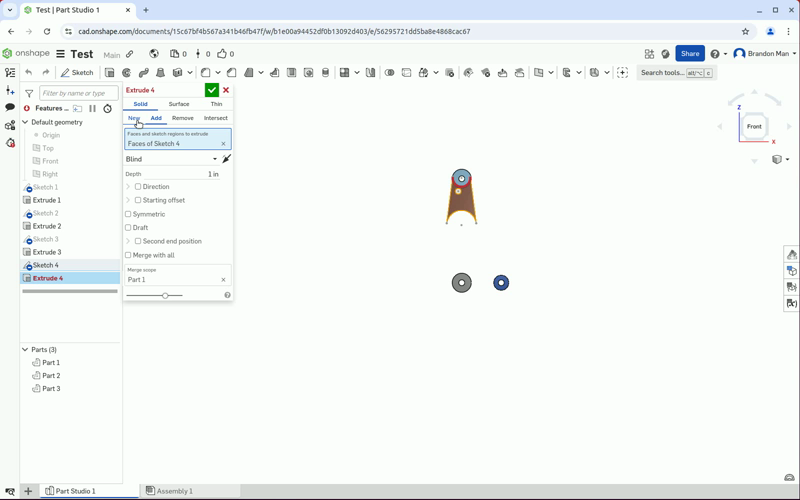
click(137, 120)
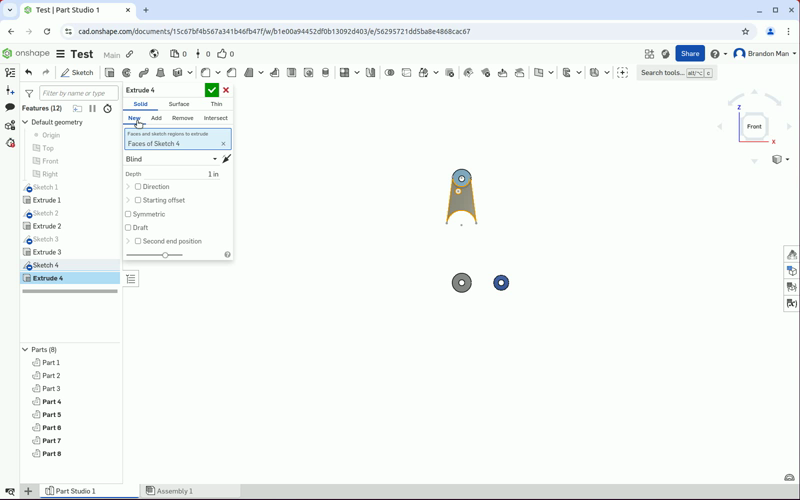
key(tab, 4)
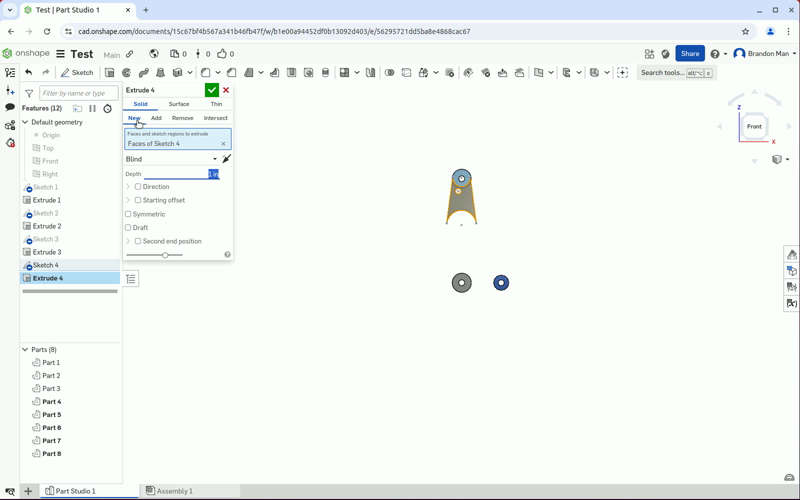
text(0.481)
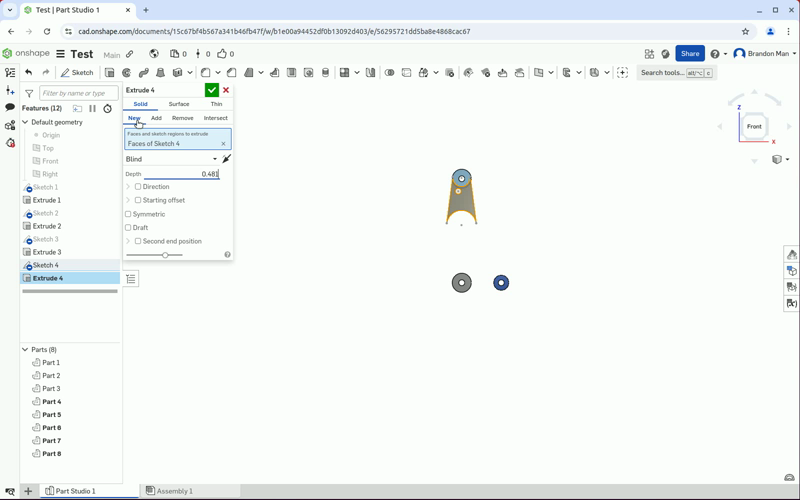
key(enter)
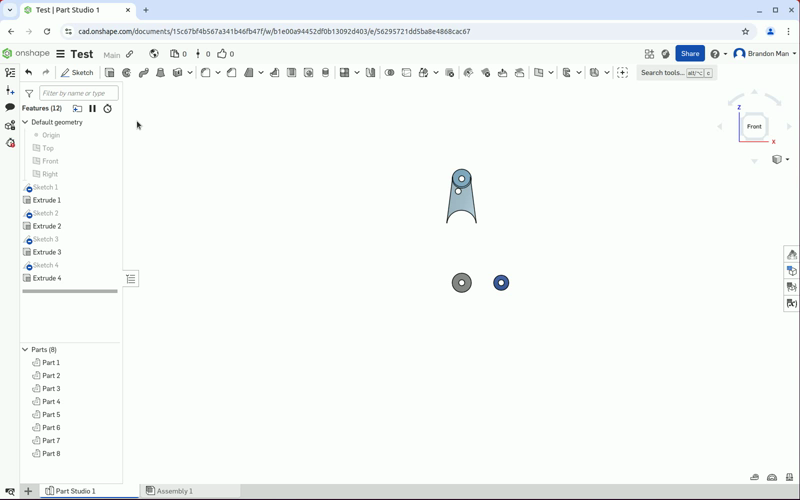
key(shift+h)
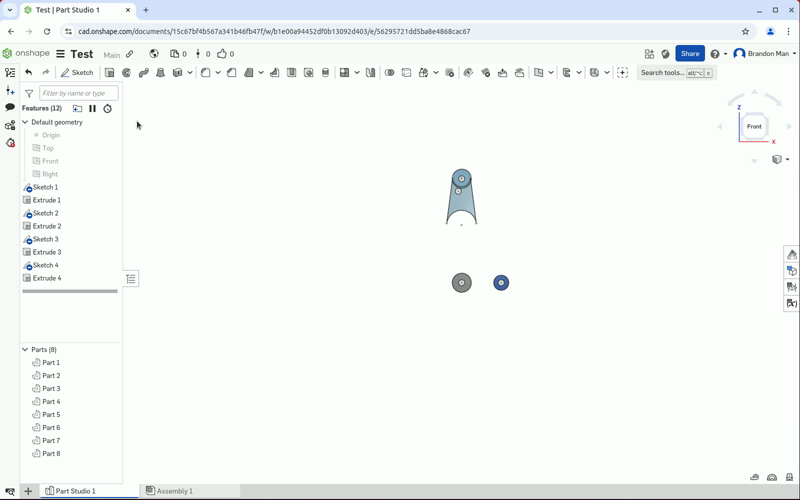
key(shift+h)
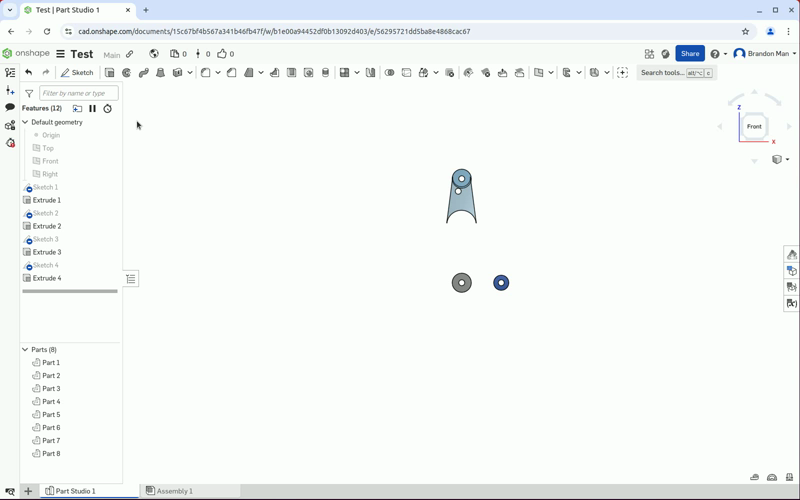
mouse_move(73, 189)
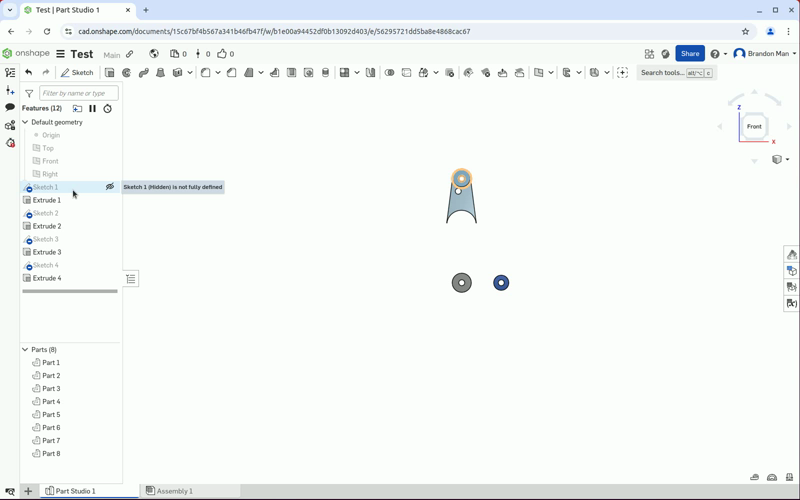
click(73, 189)
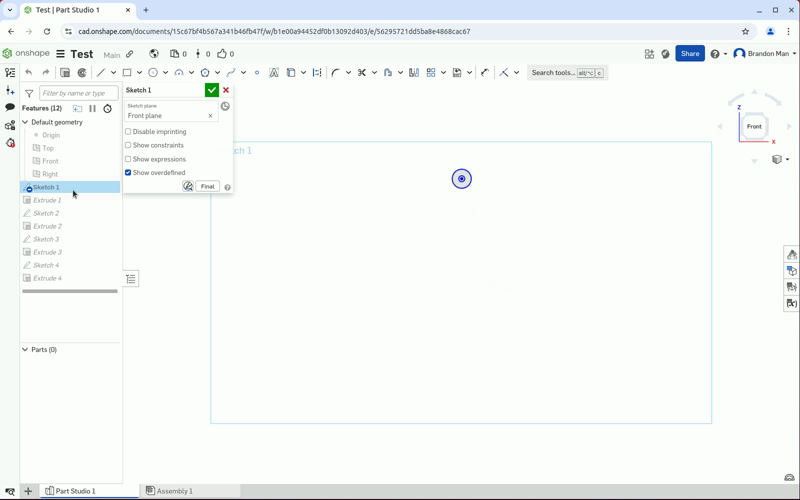
mouse_move(229, 92)
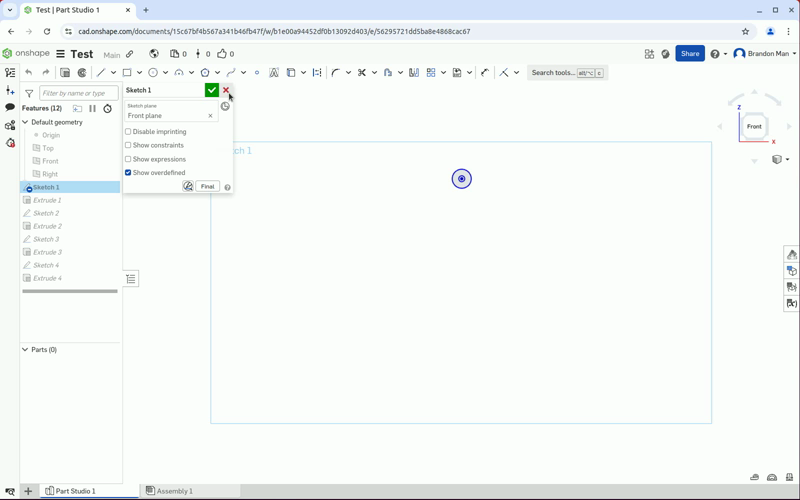
click(229, 92)
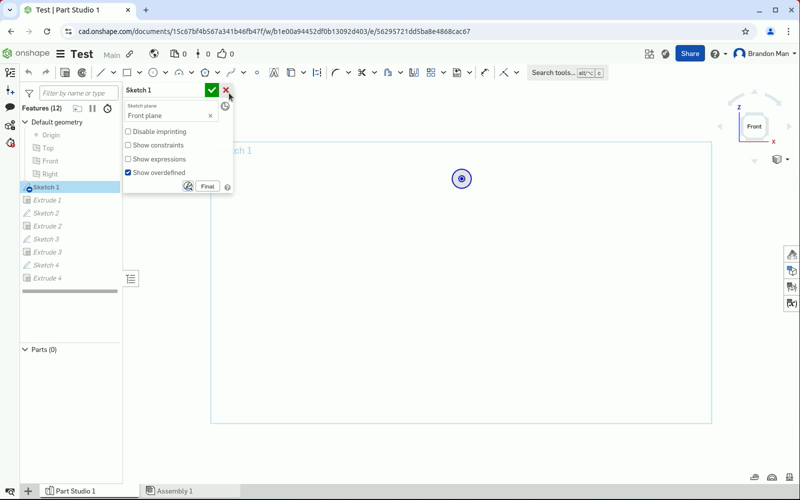
key(shift+s)
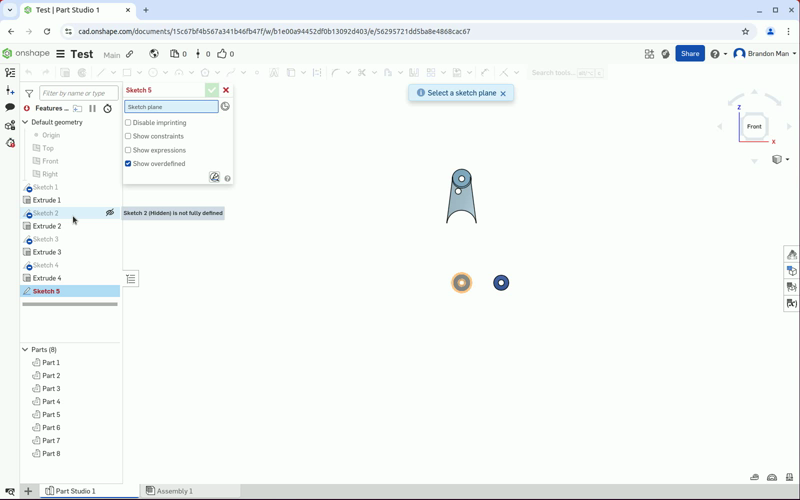
scroll(3)
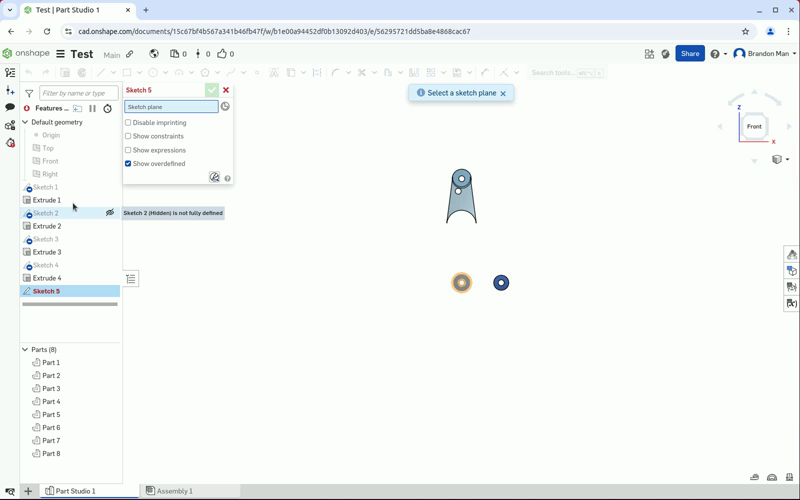
mouse_move(73, 163)
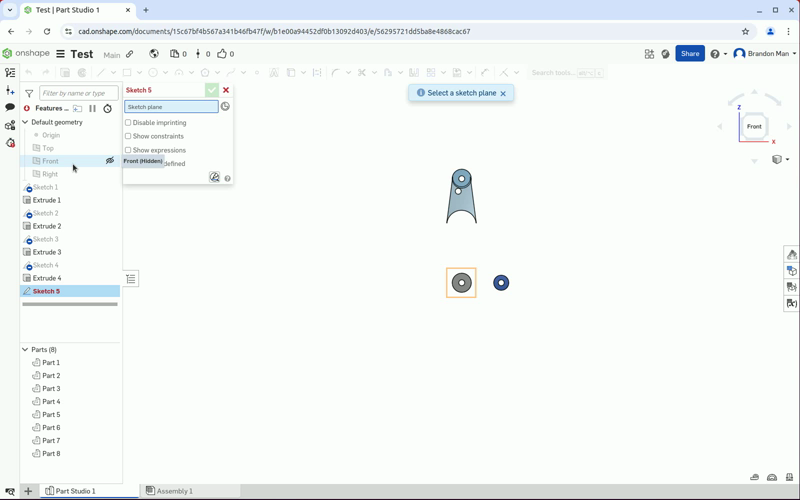
click(73, 163)
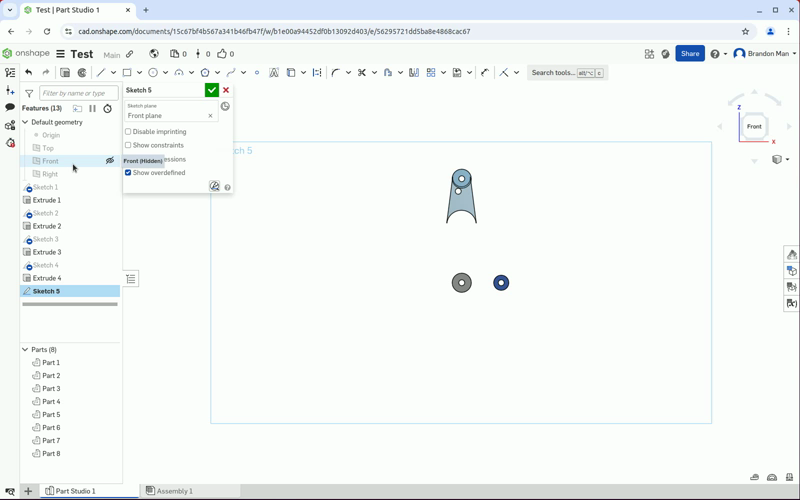
mouse_move(73, 352)
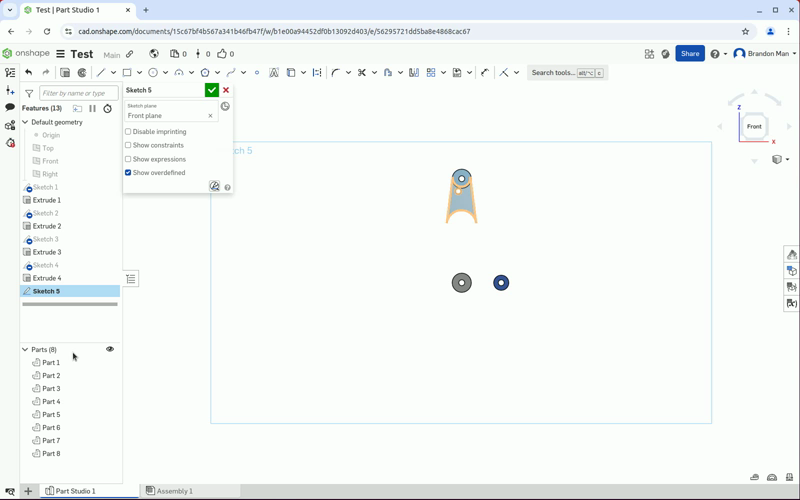
key(y)
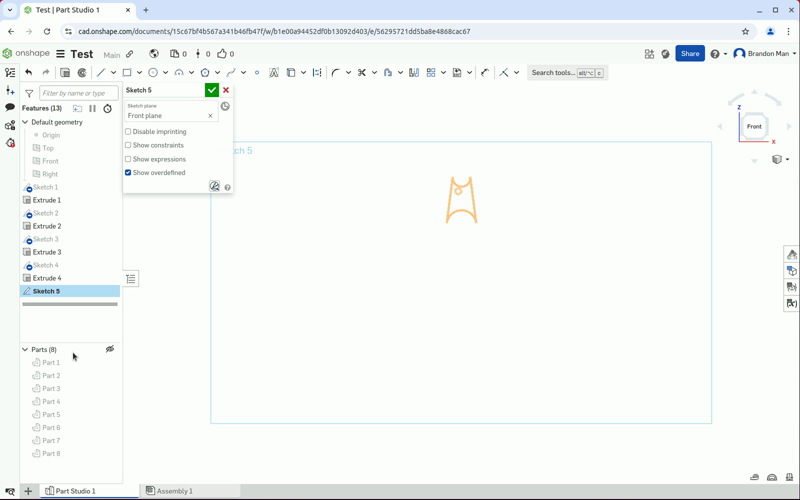
key(c)
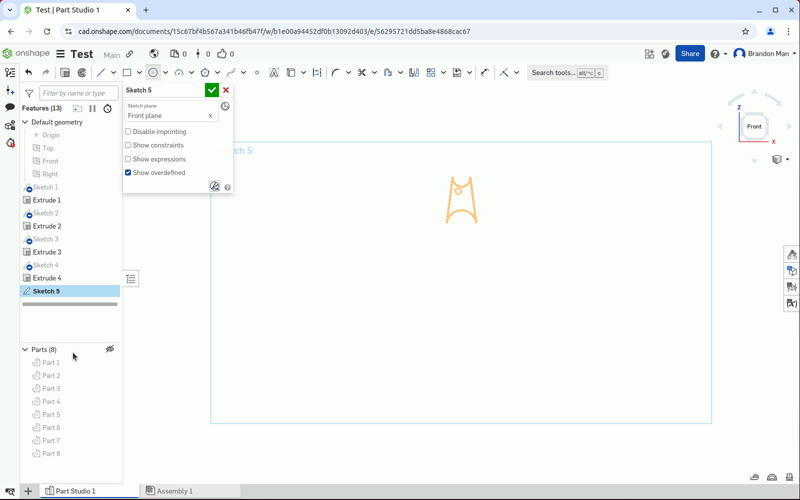
key_down(shift)
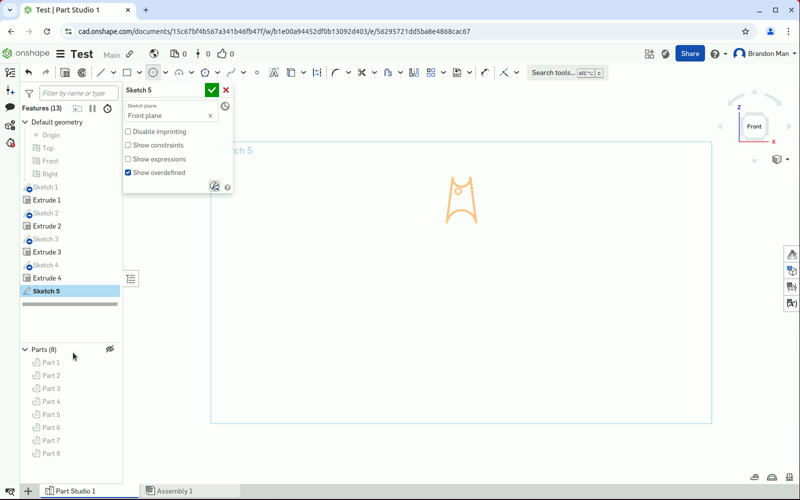
mouse_move(461, 225)
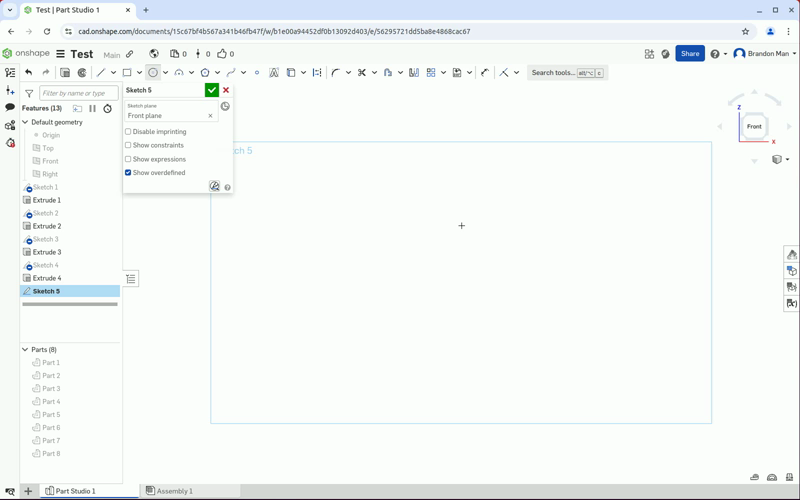
click(461, 225)
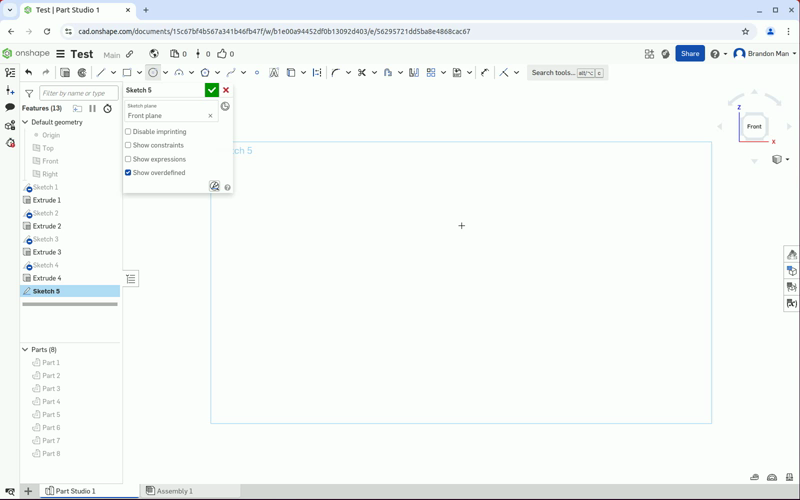
key_up(shift)
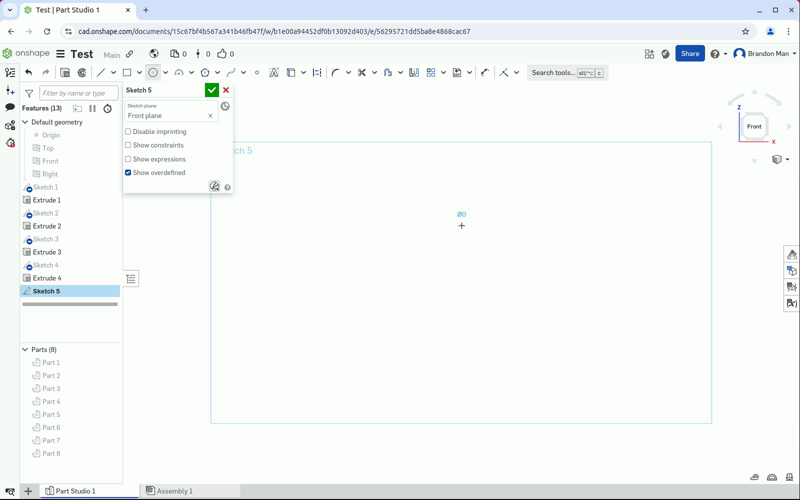
mouse_move(477, 225)
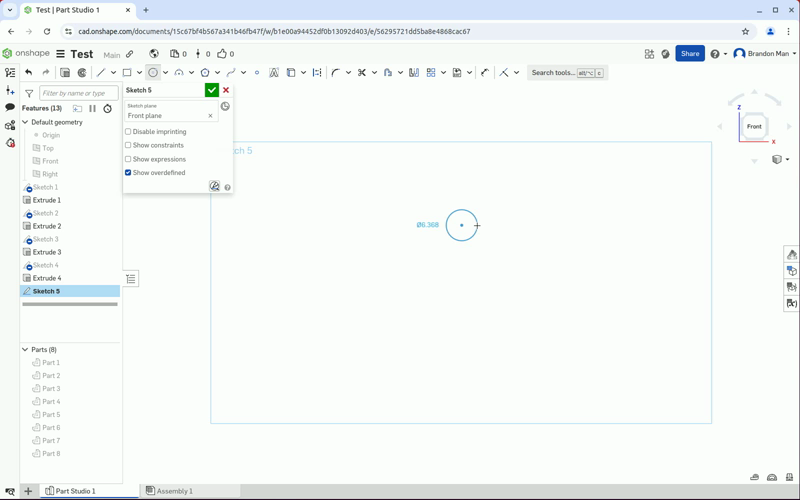
click(477, 225)
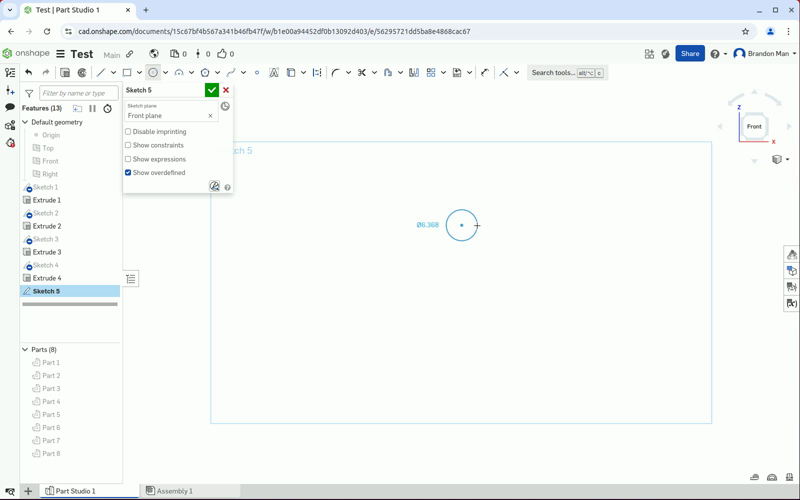
key(esc)
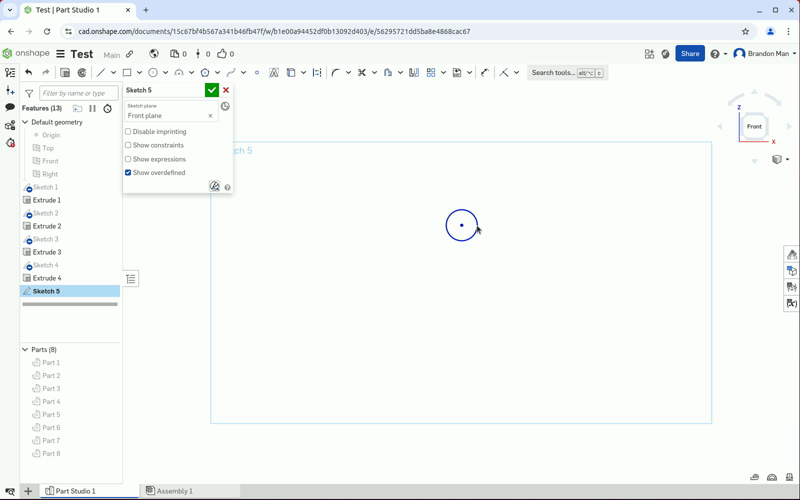
key(c)
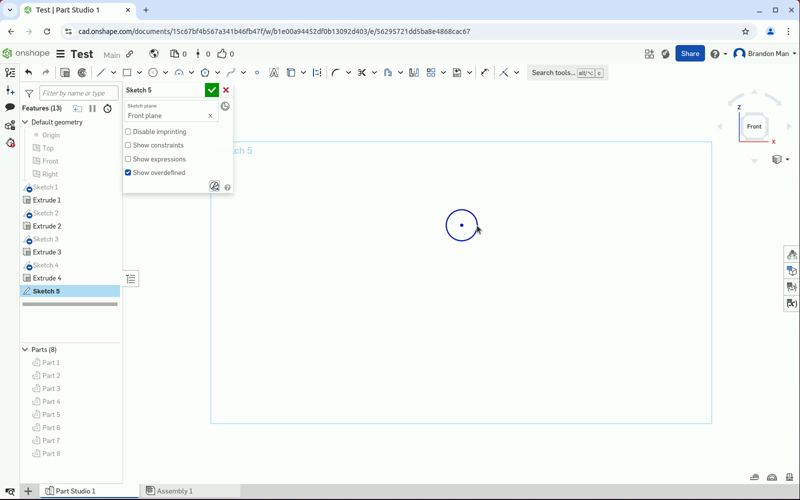
key_down(shift)
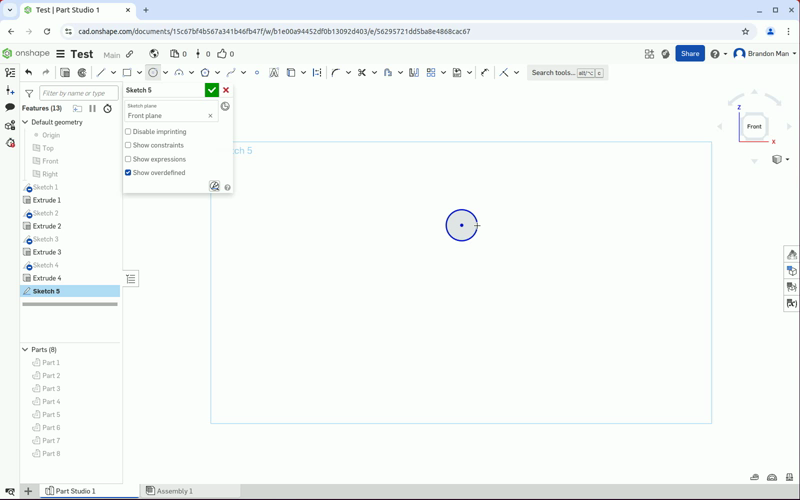
mouse_move(461, 225)
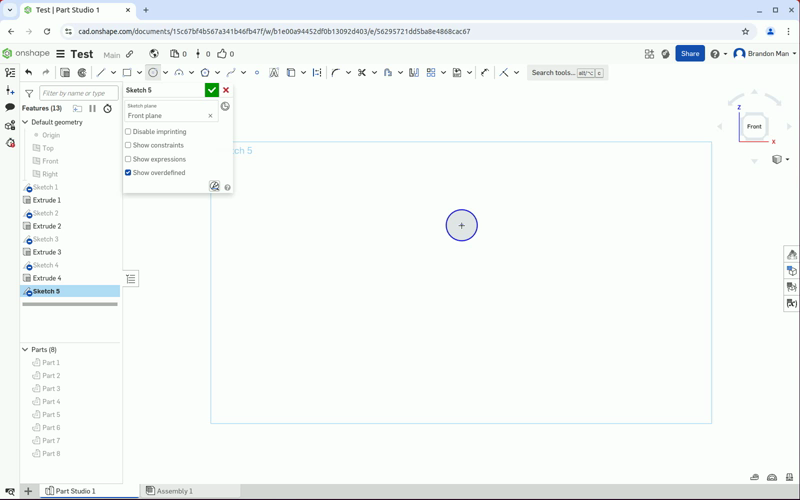
click(461, 225)
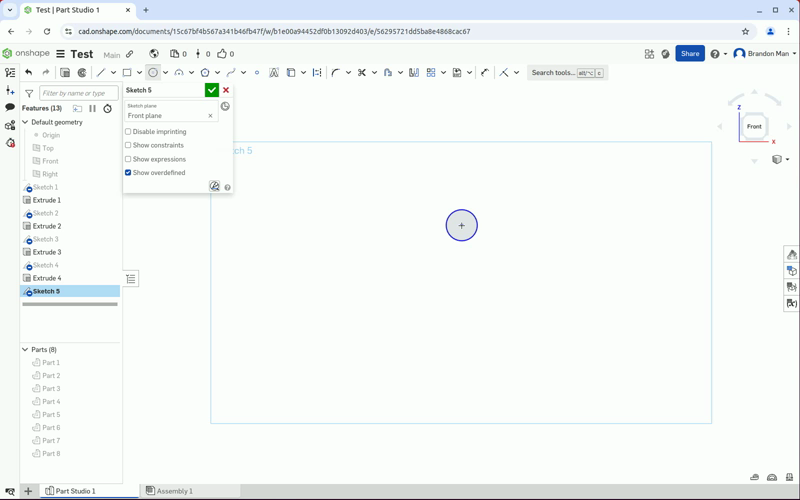
key_up(shift)
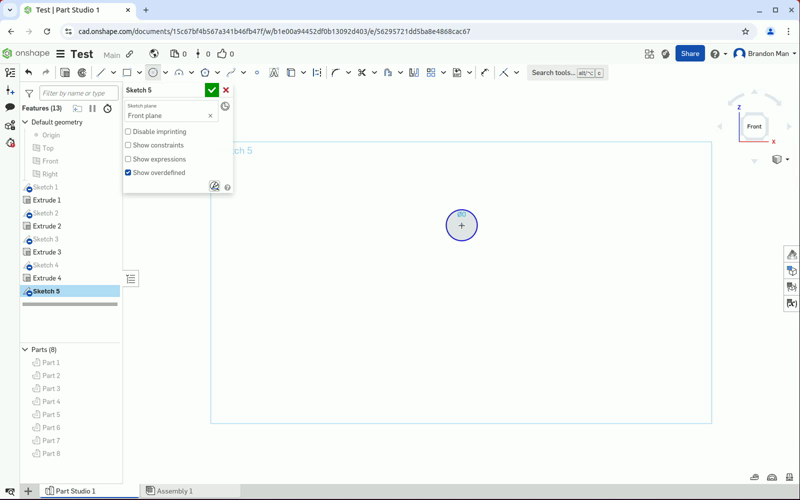
mouse_move(465, 225)
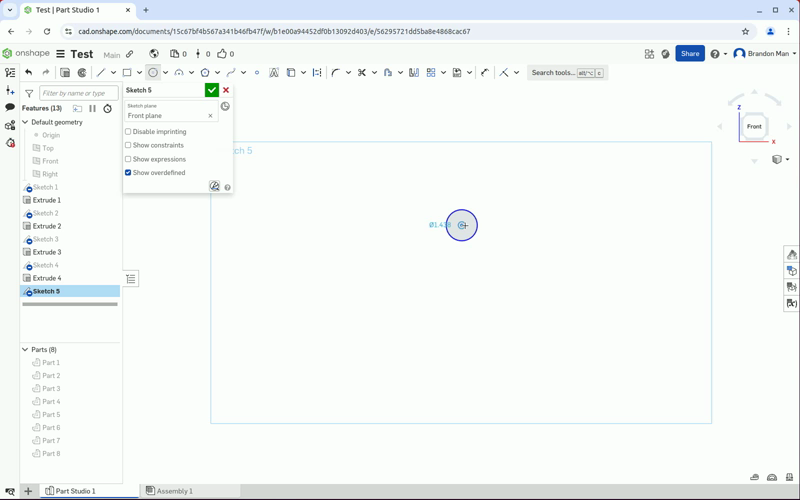
scroll(6)
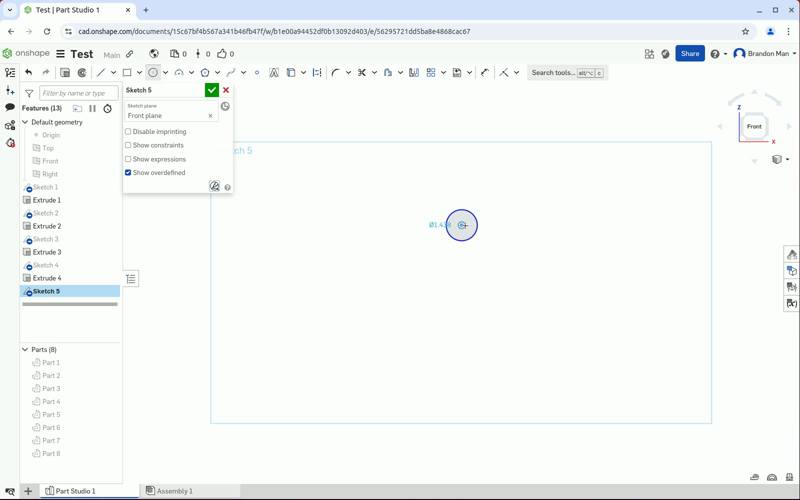
scroll(6)
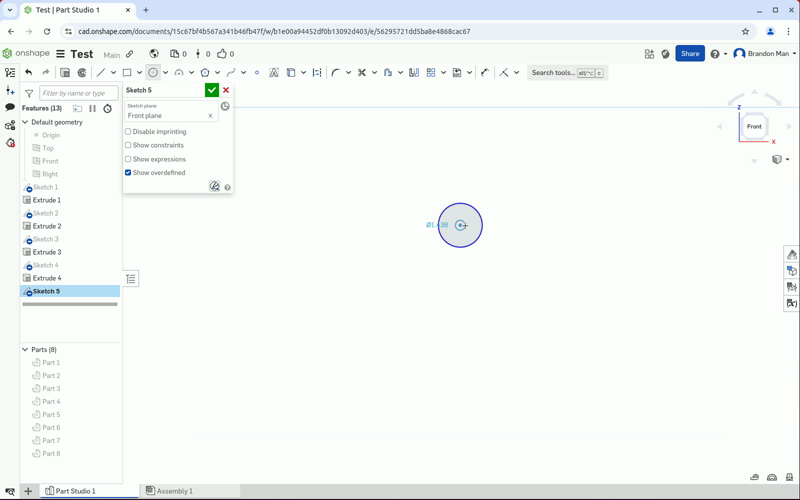
scroll(6)
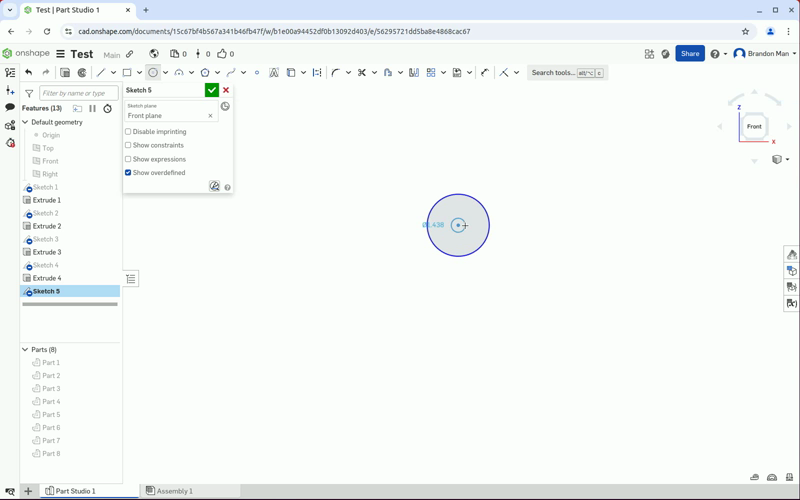
scroll(6)
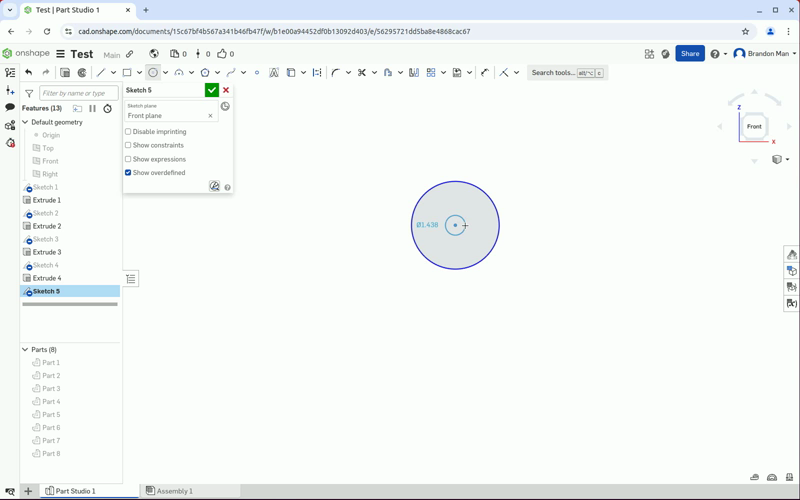
scroll(6)
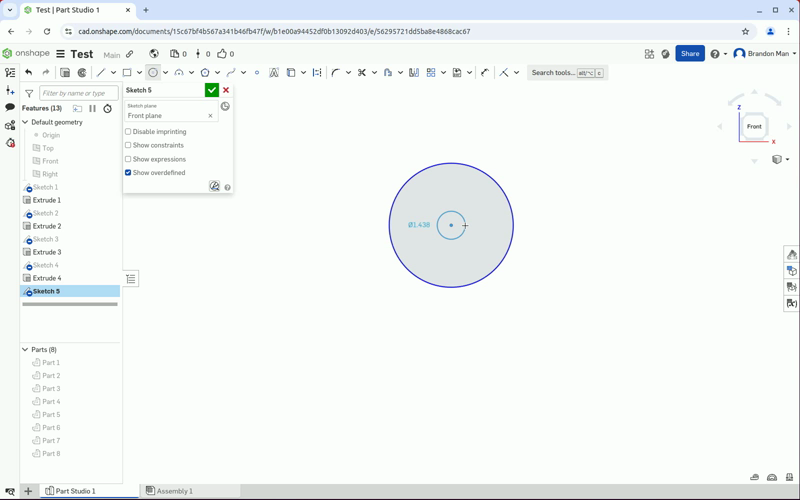
scroll(6)
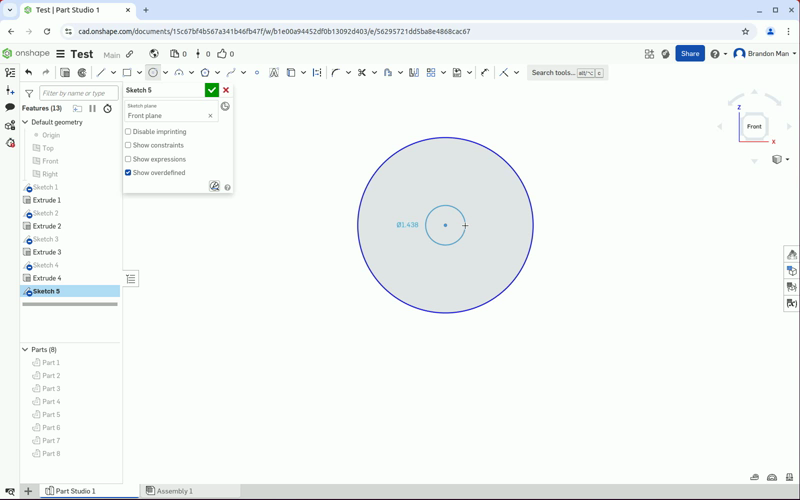
scroll(6)
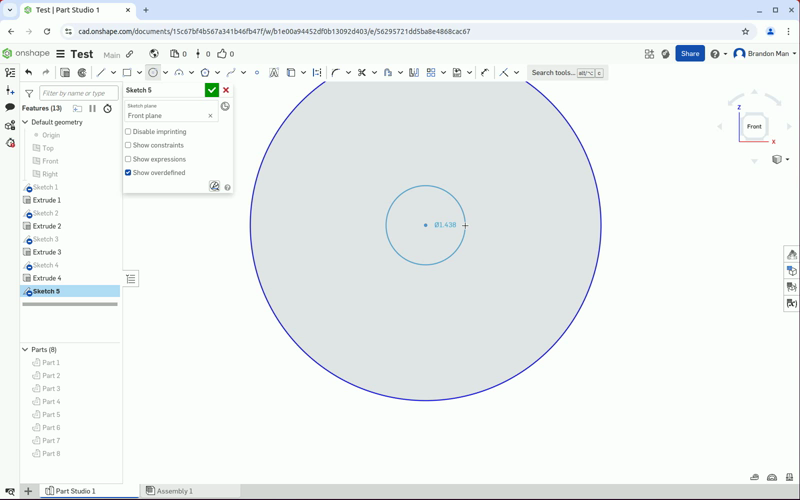
click(465, 225)
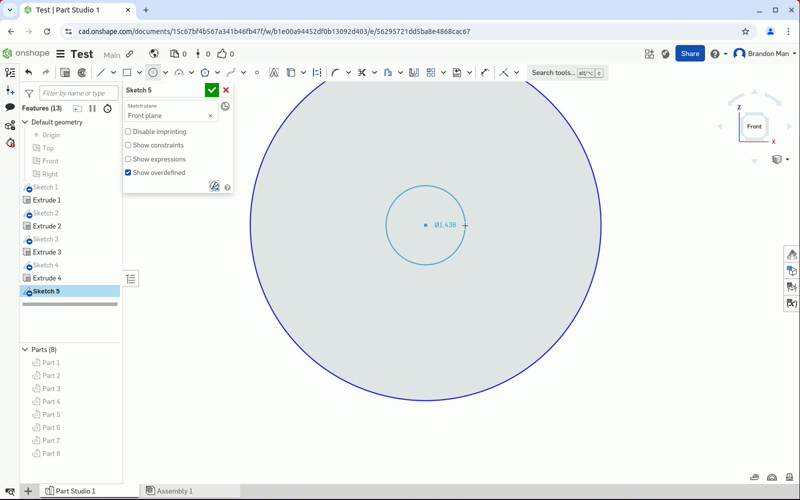
scroll(-6)
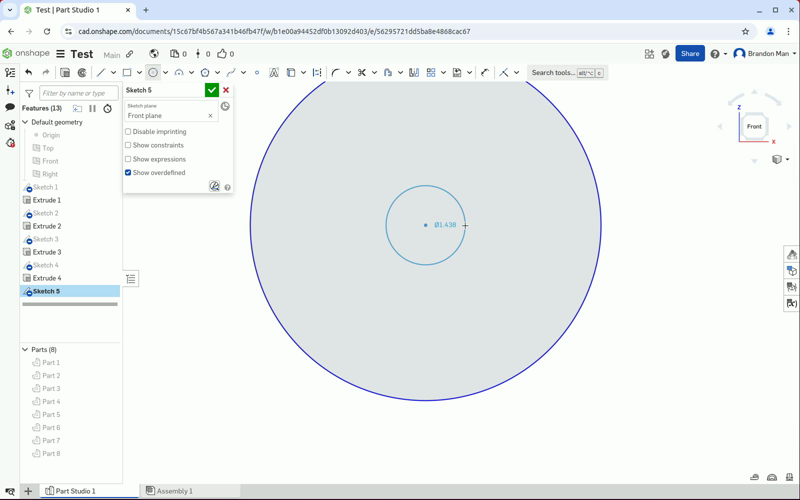
scroll(-6)
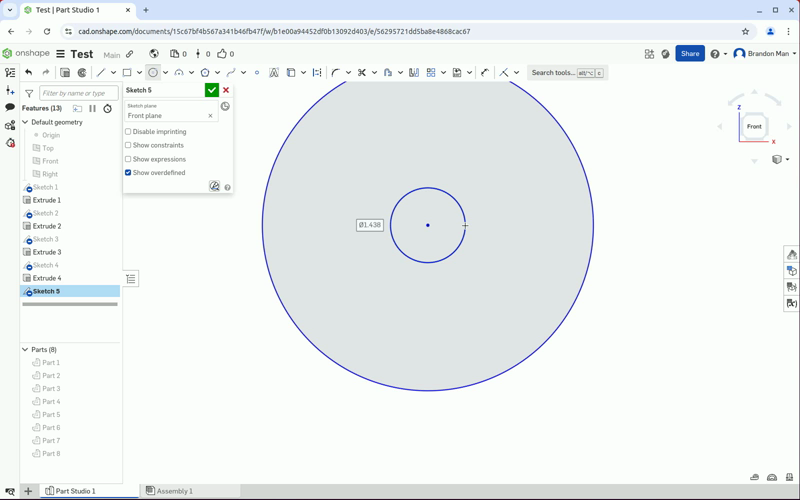
scroll(-6)
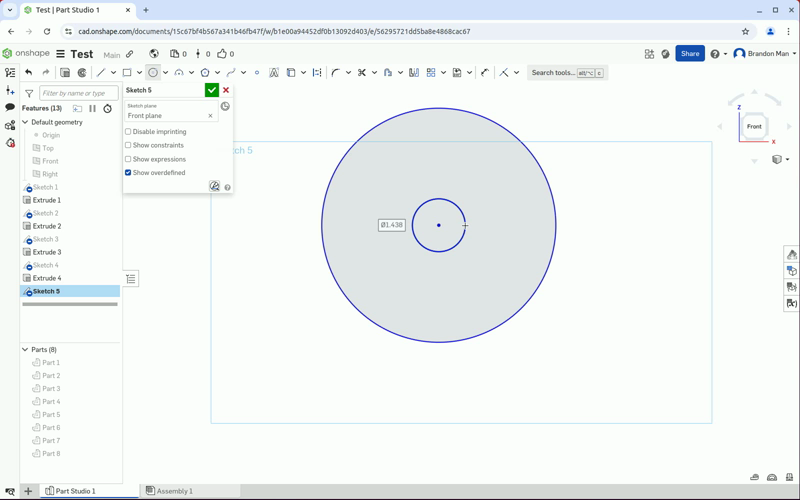
scroll(-6)
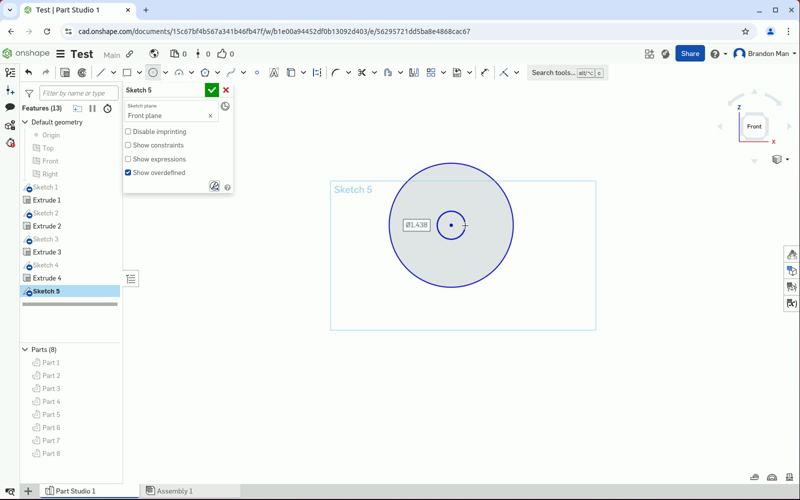
scroll(-6)
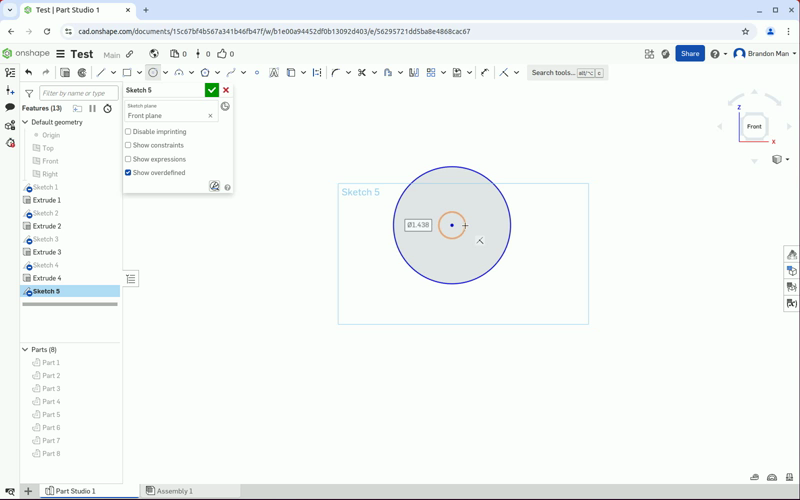
scroll(-6)
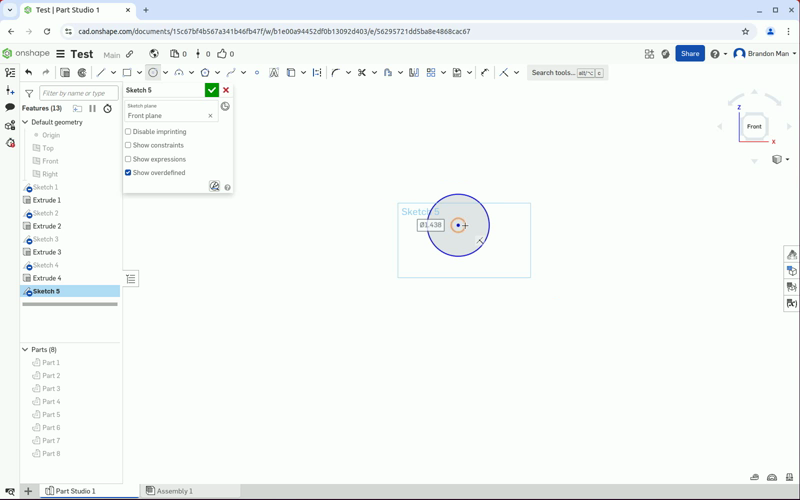
scroll(-6)
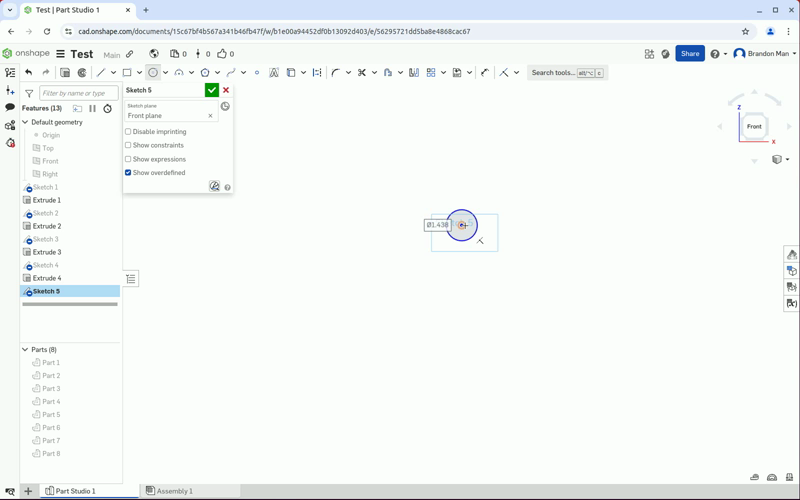
key(esc)
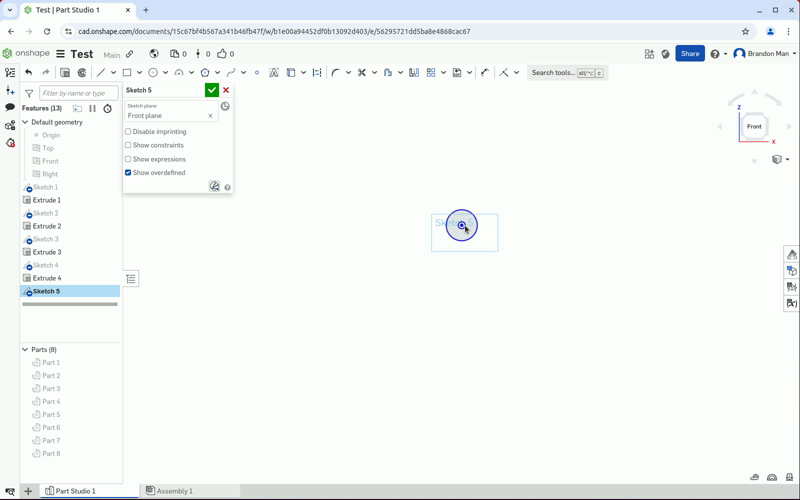
mouse_move(460, 214)
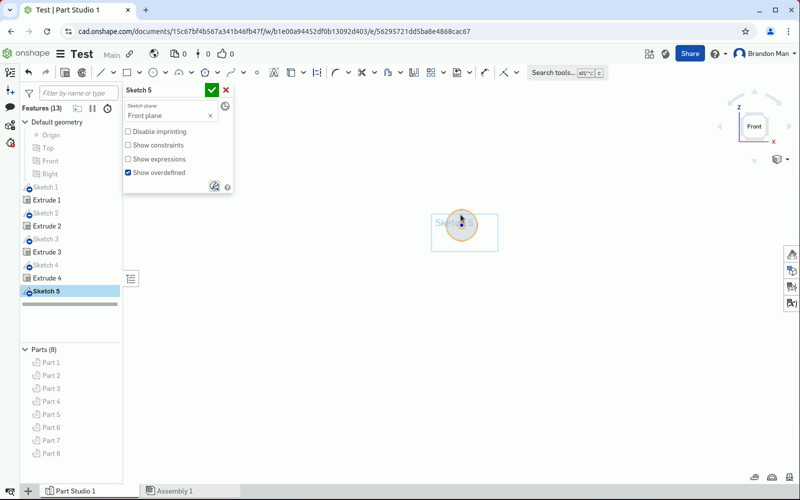
scroll(6)
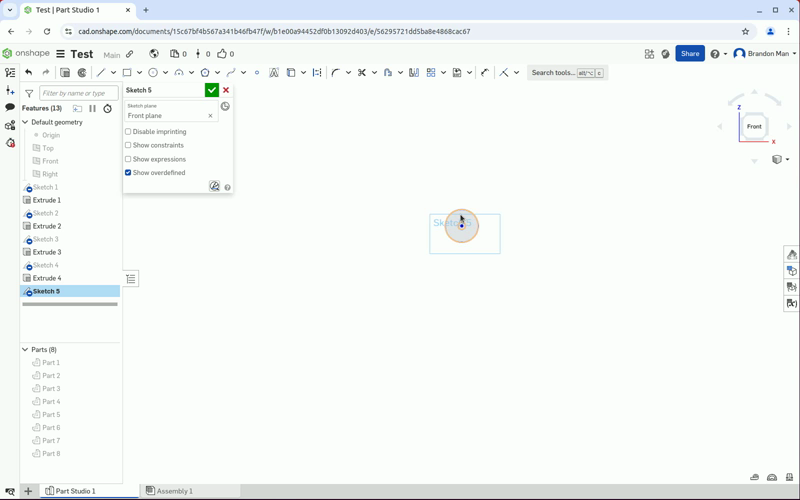
scroll(6)
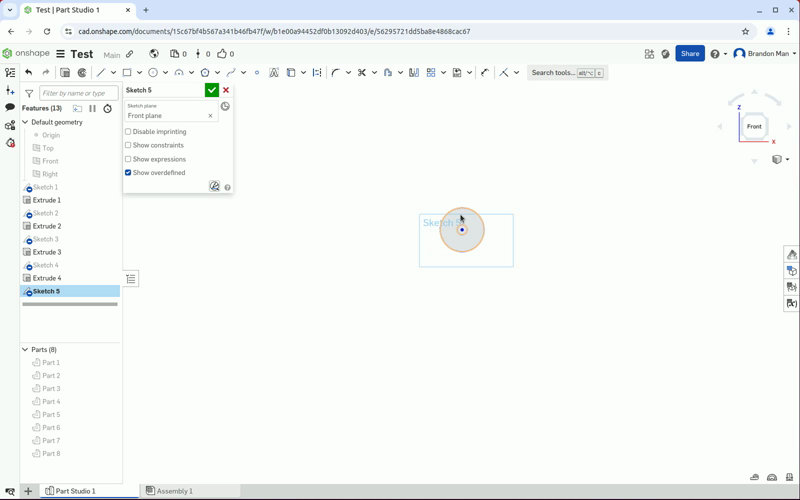
scroll(6)
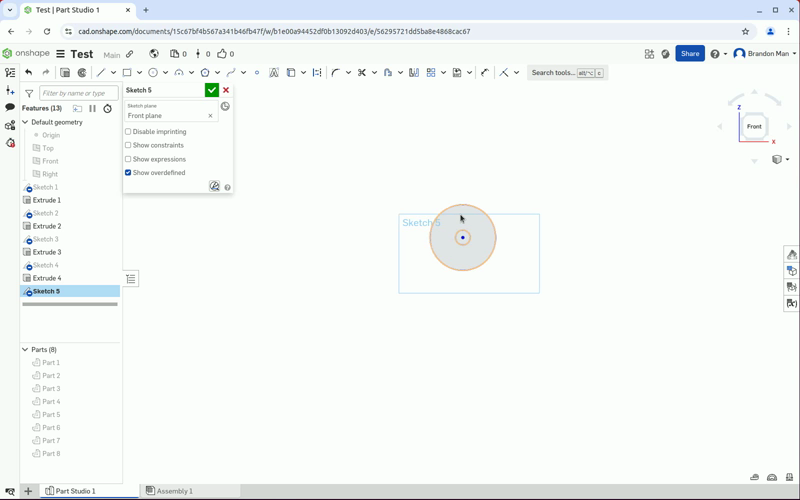
scroll(6)
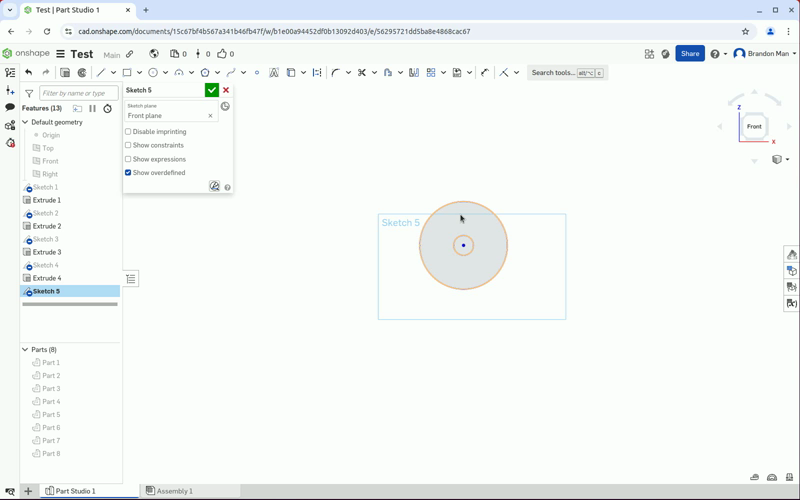
scroll(6)
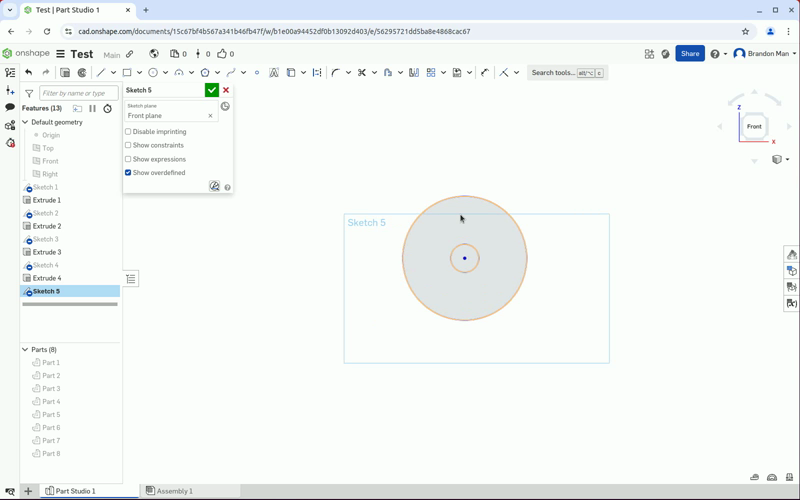
scroll(6)
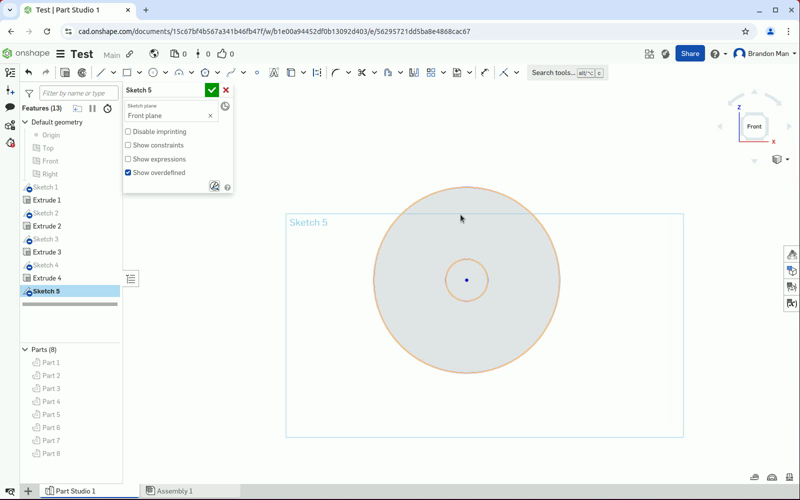
scroll(6)
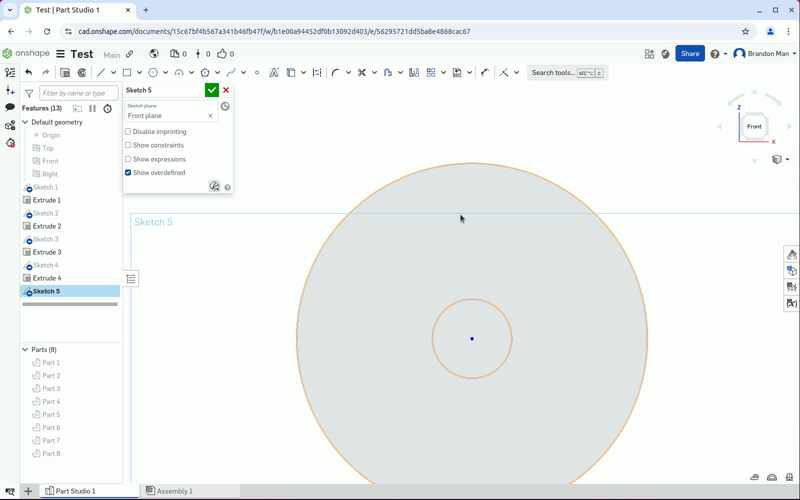
click(460, 214)
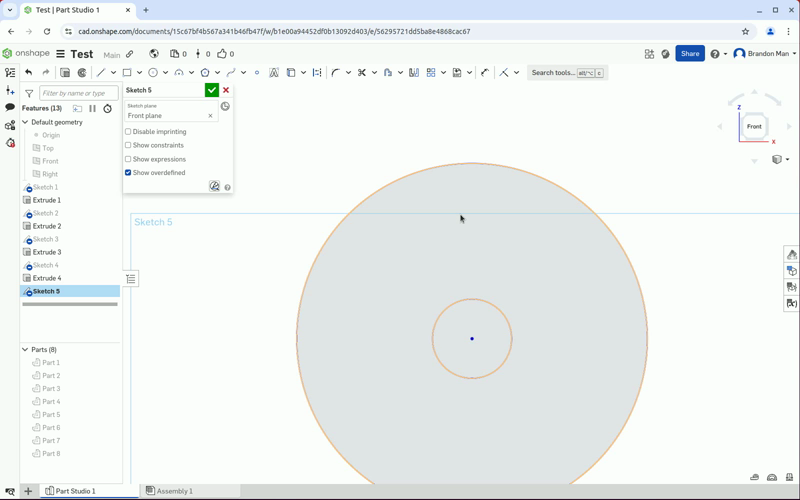
scroll(-6)
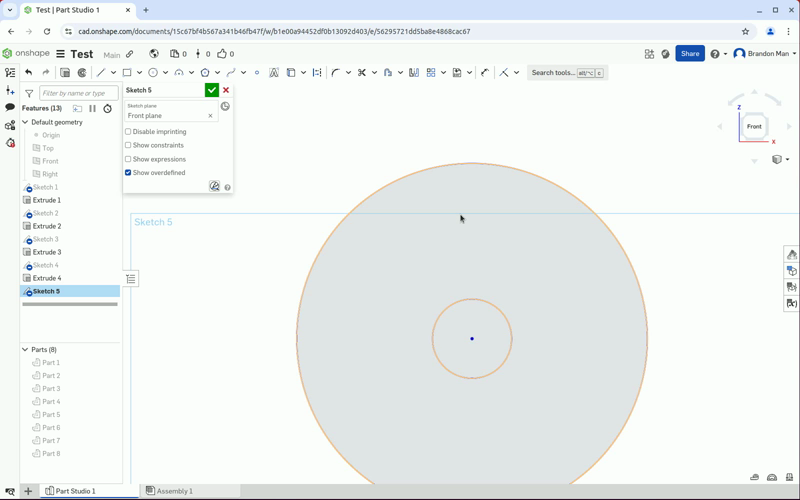
scroll(-6)
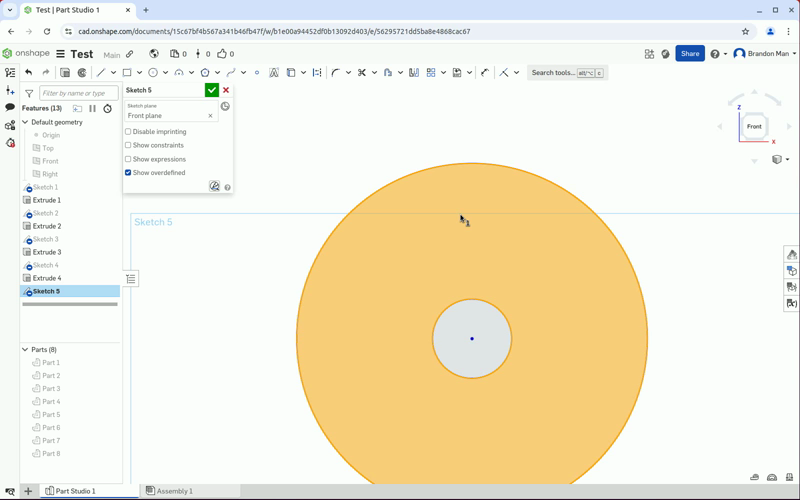
scroll(-6)
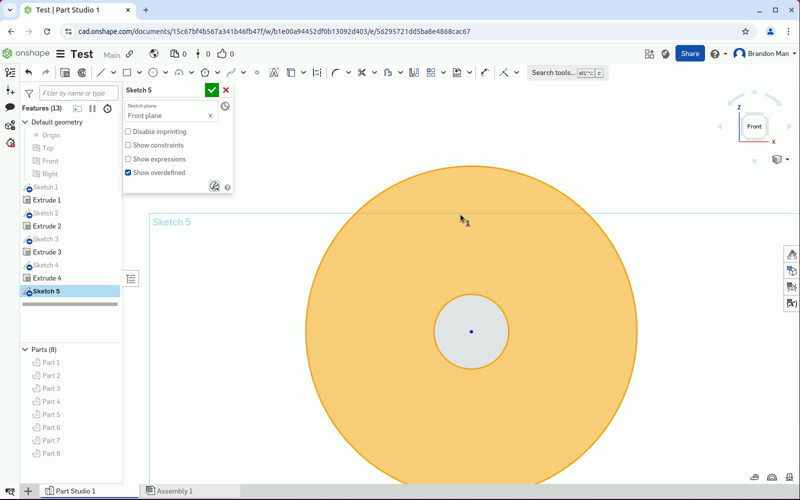
scroll(-6)
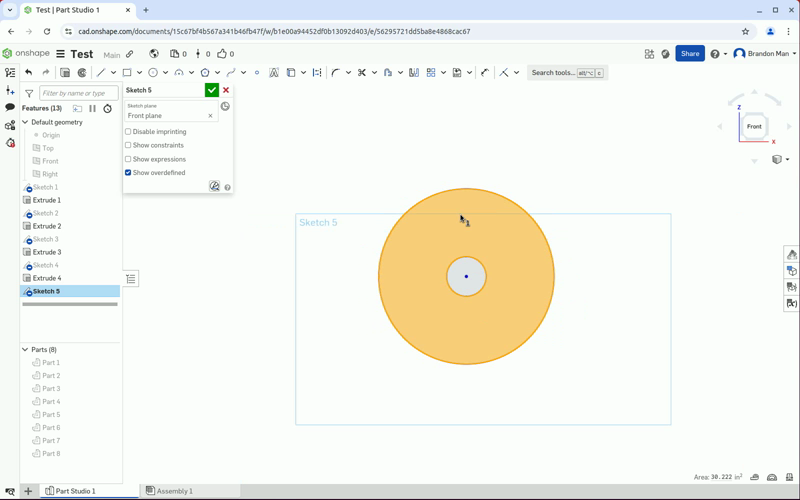
scroll(-6)
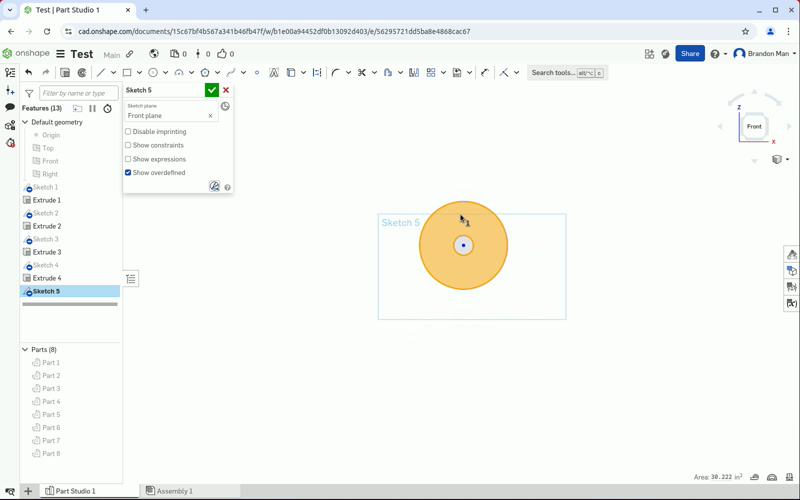
scroll(-6)
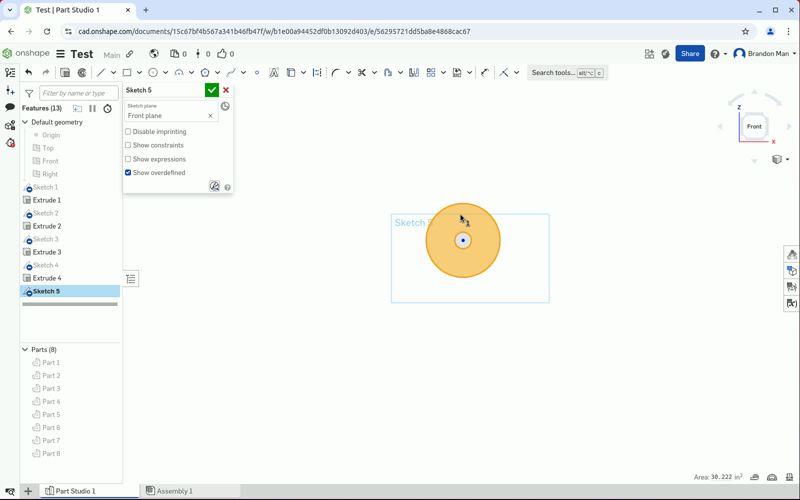
scroll(-6)
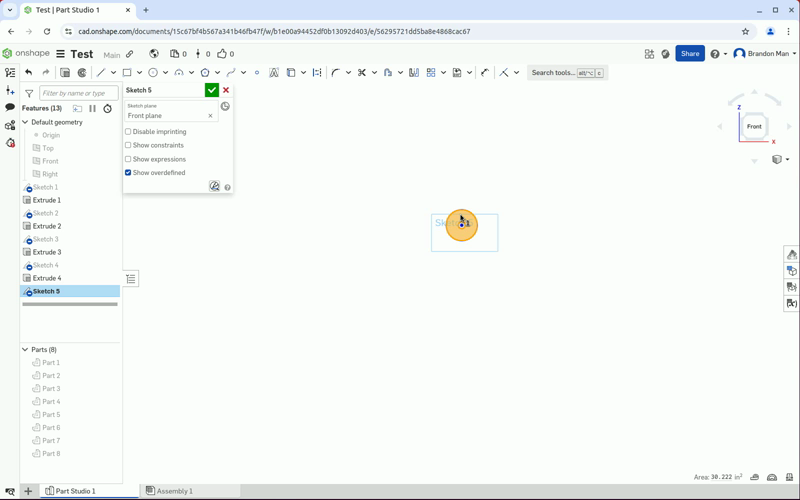
mouse_move(73, 352)
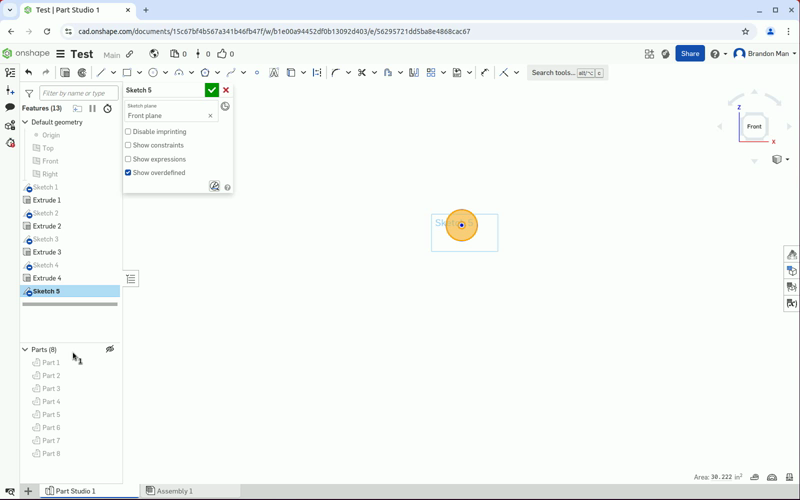
key(shift+y)
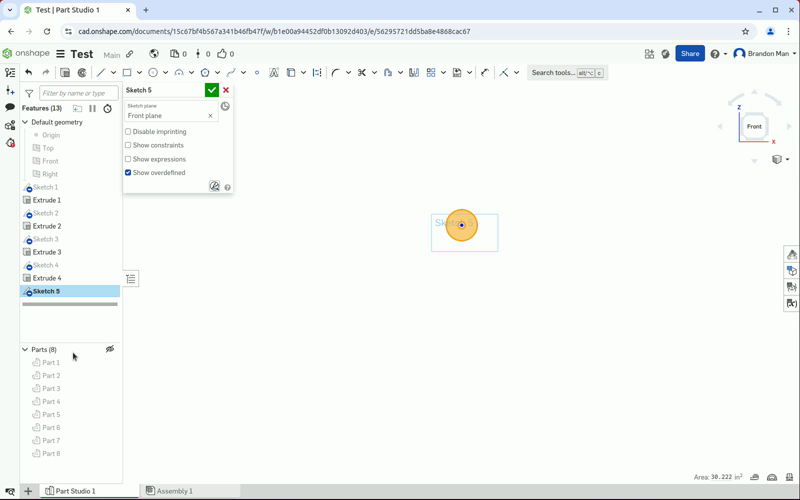
key(shift+e)
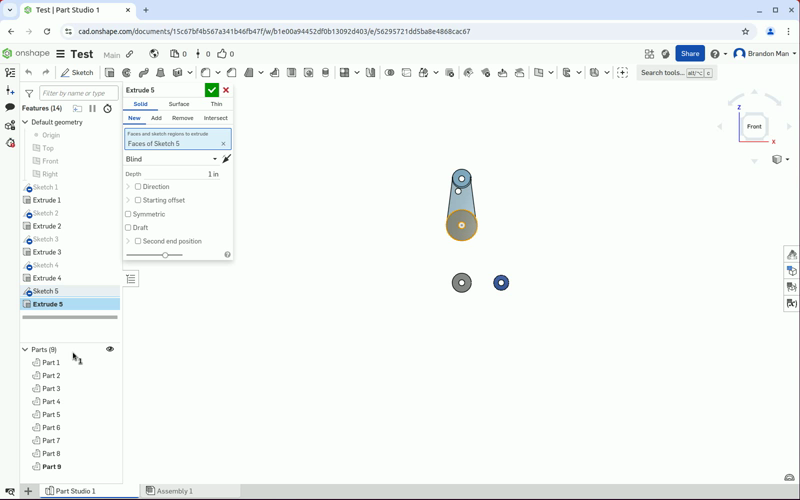
mouse_move(143, 106)
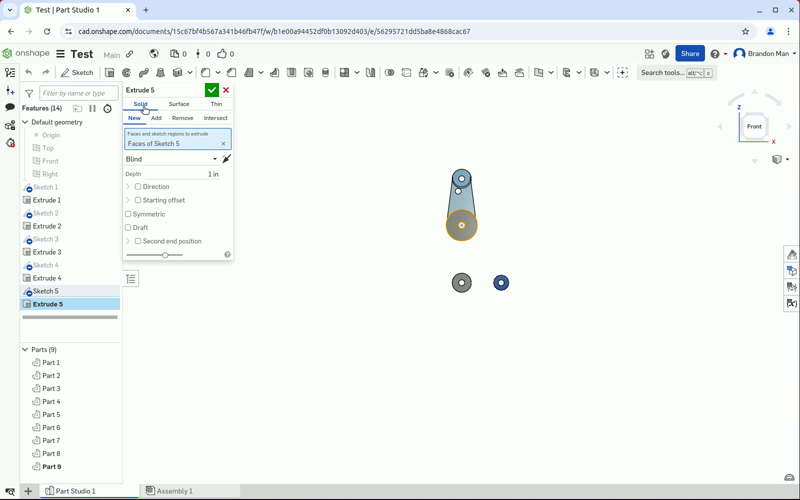
click(143, 106)
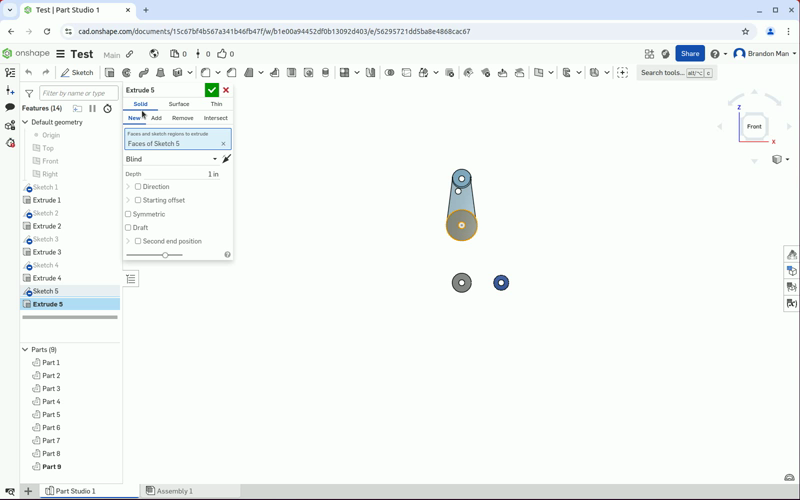
mouse_move(137, 120)
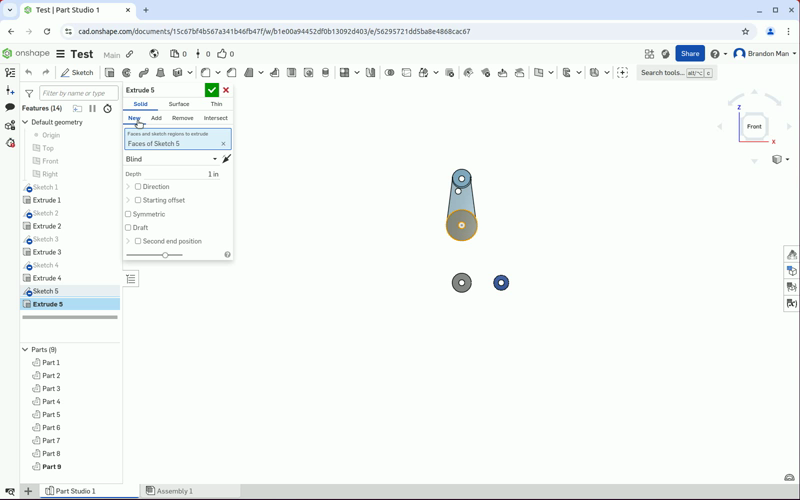
click(137, 120)
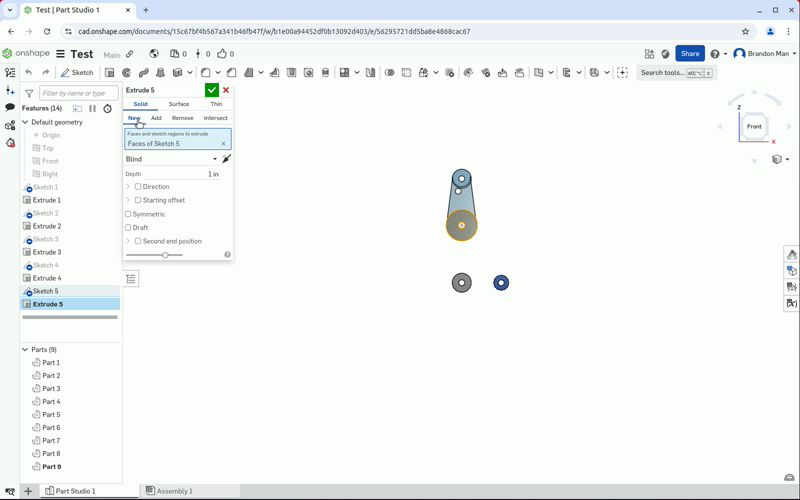
key(tab, 4)
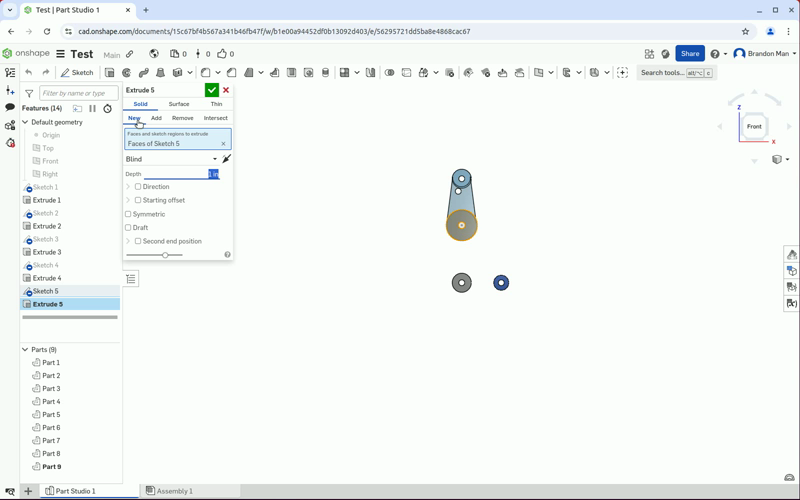
text(0.481)
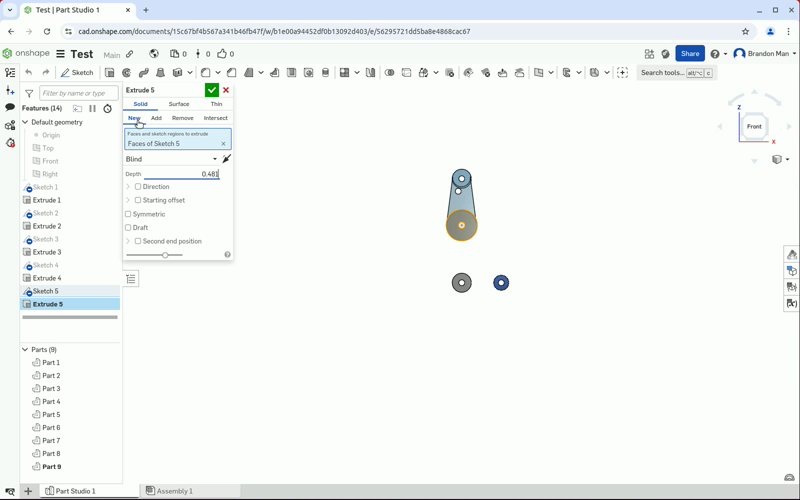
key(enter)
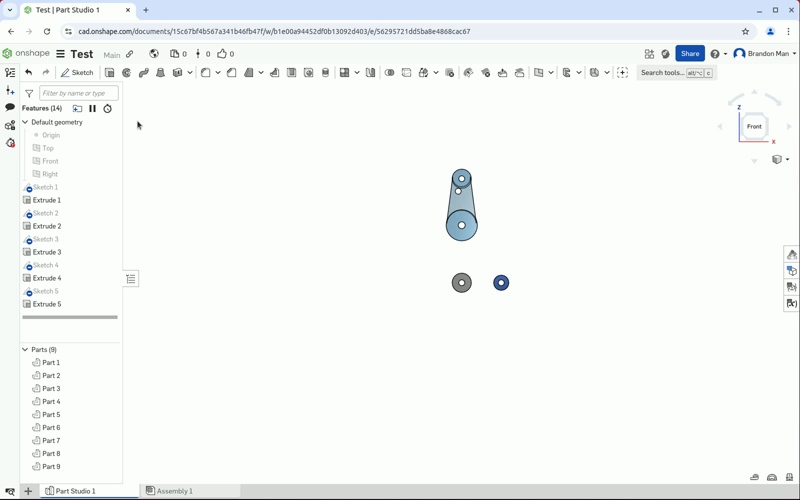
key(shift+h)
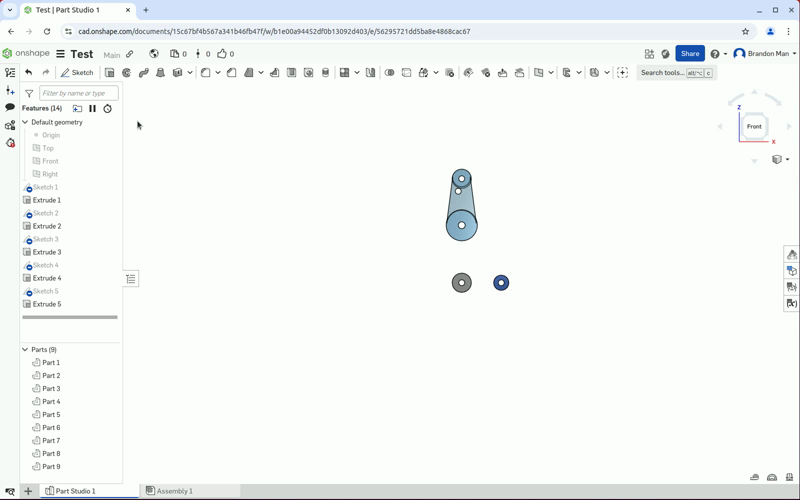
key(shift+h)
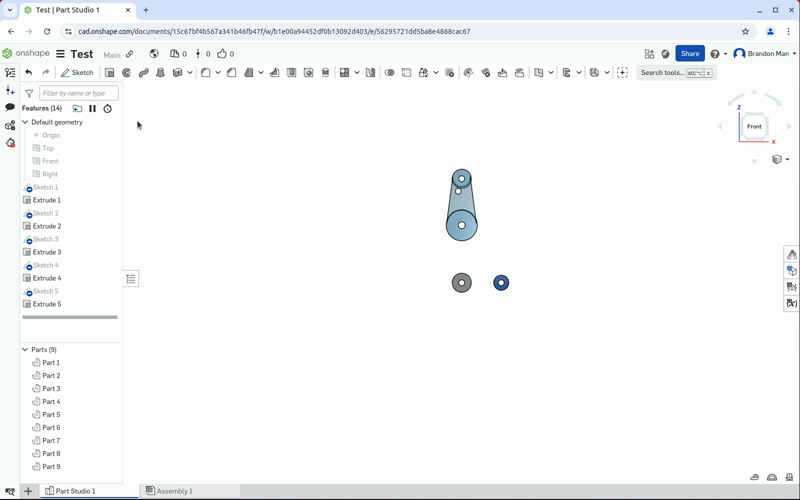
mouse_move(73, 189)
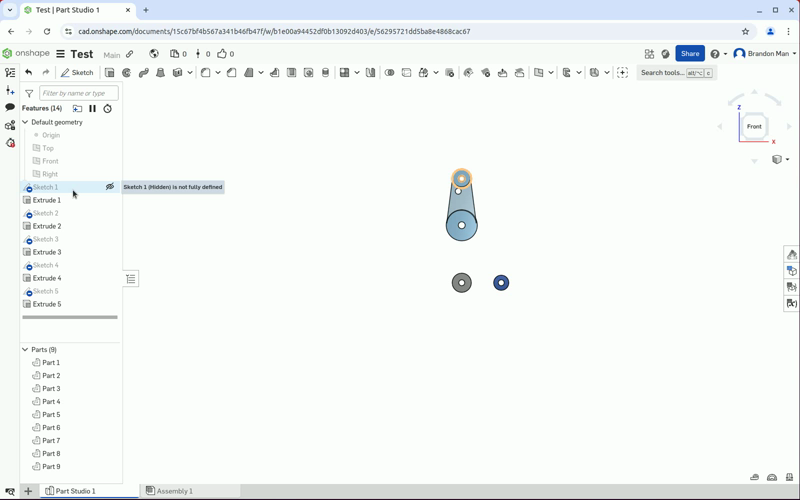
click(73, 189)
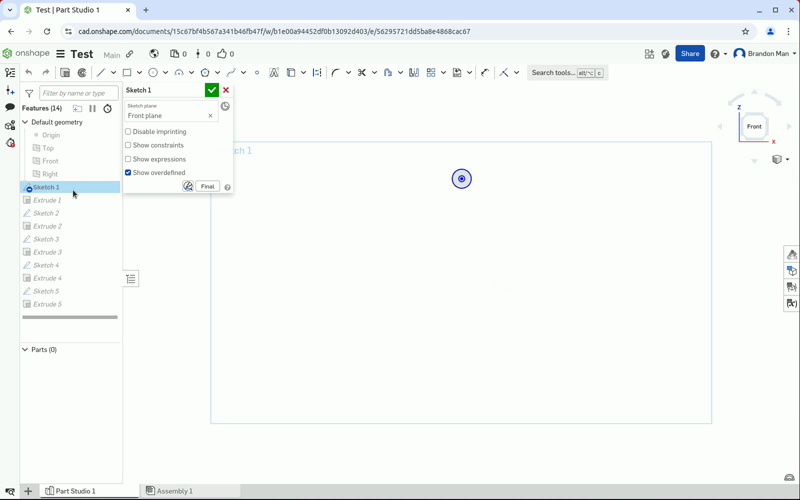
mouse_move(229, 92)
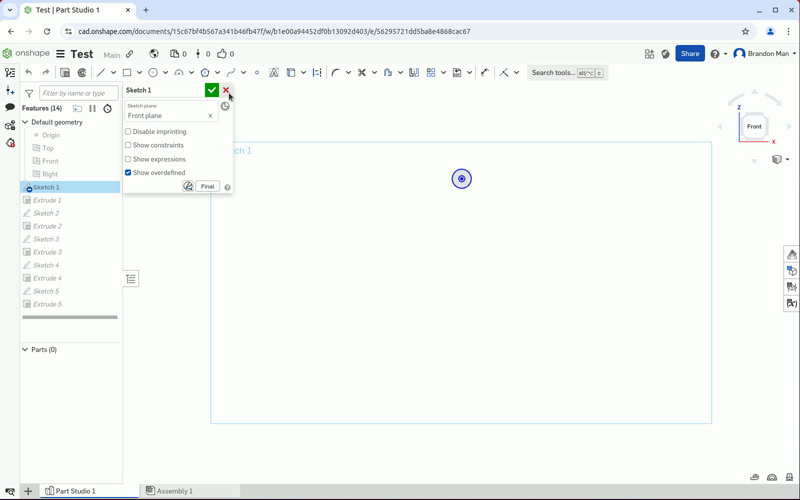
click(229, 92)
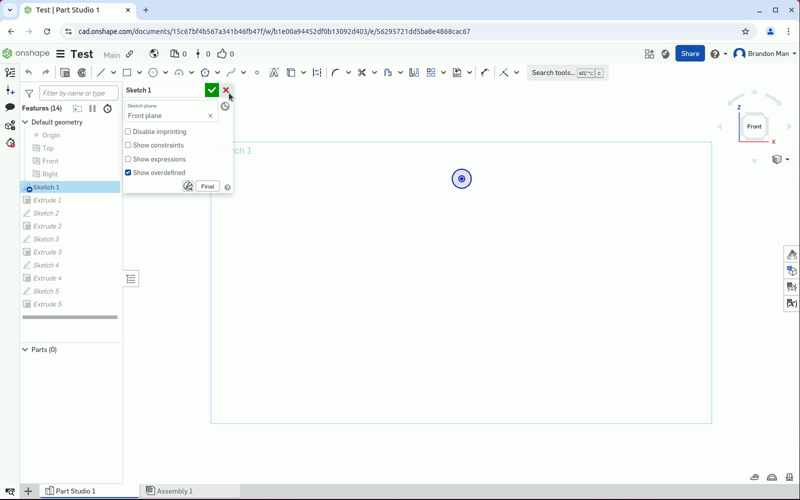
key(shift+s)
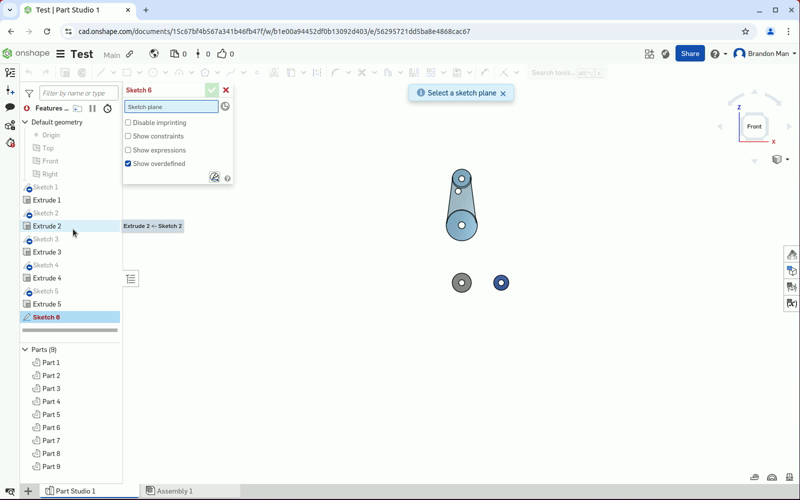
scroll(3)
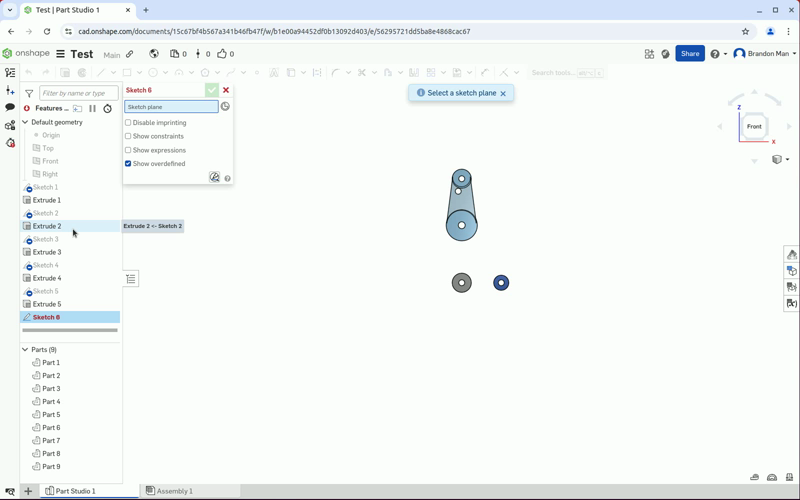
mouse_move(73, 163)
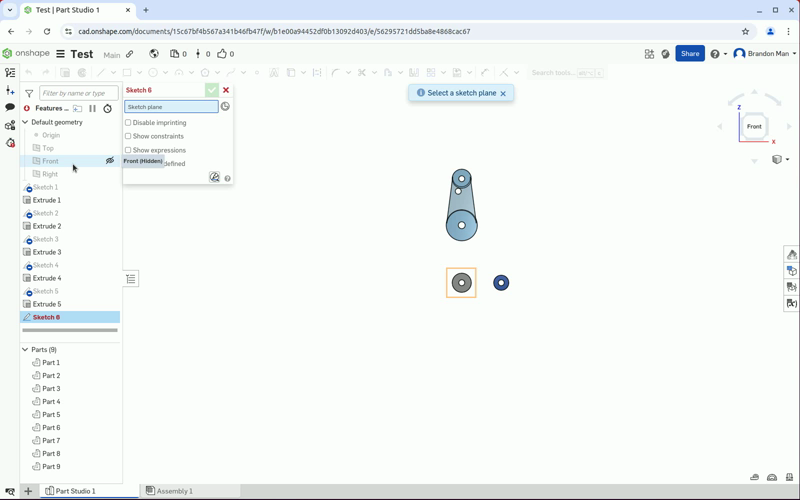
click(73, 163)
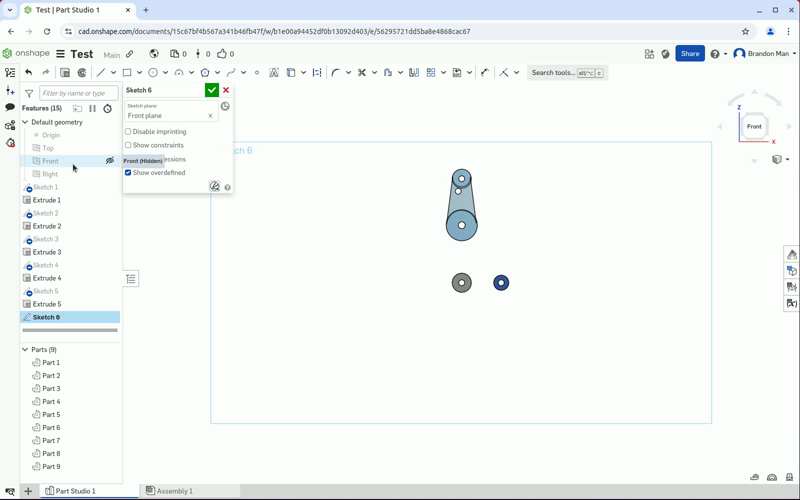
mouse_move(73, 352)
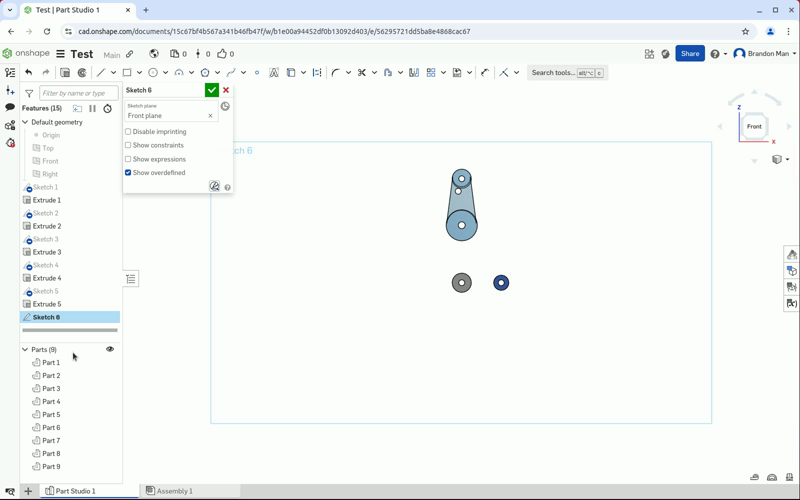
key(y)
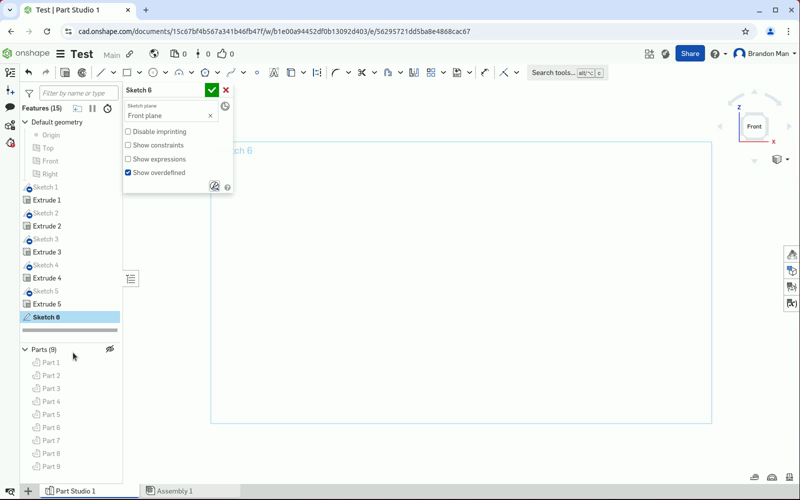
key(l)
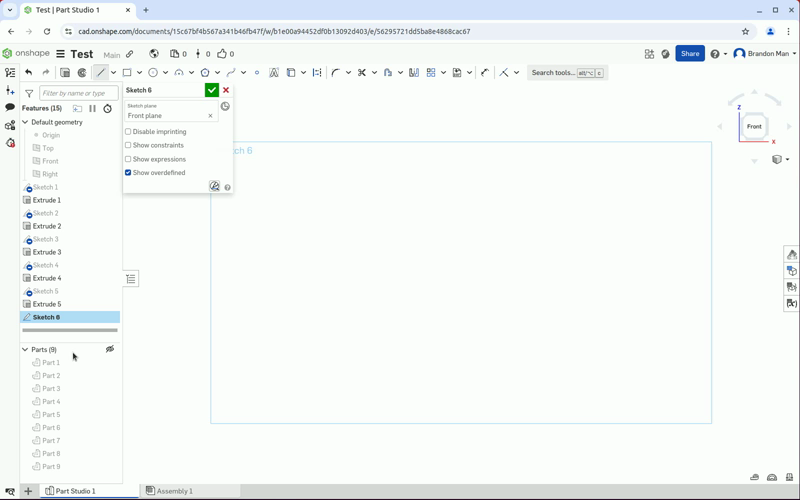
key_down(shift)
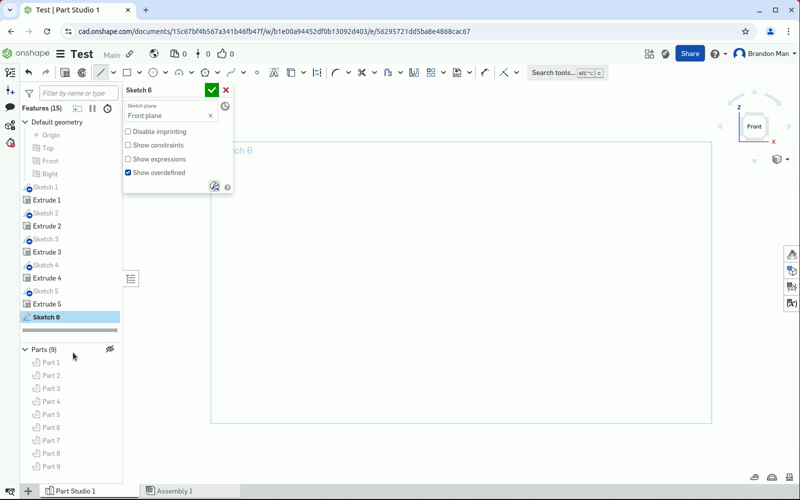
mouse_move(446, 226)
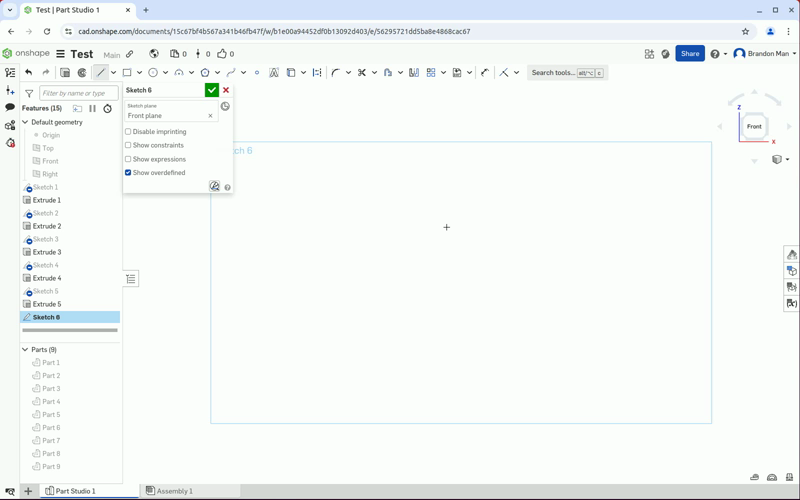
click(446, 226)
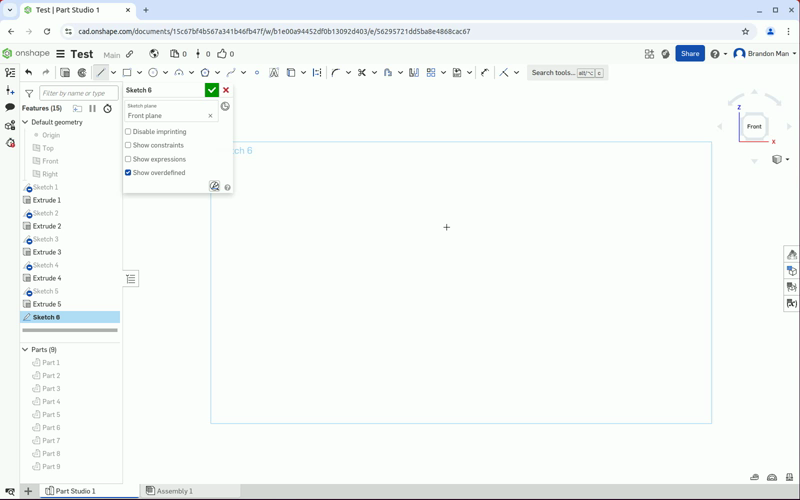
key_up(shift)
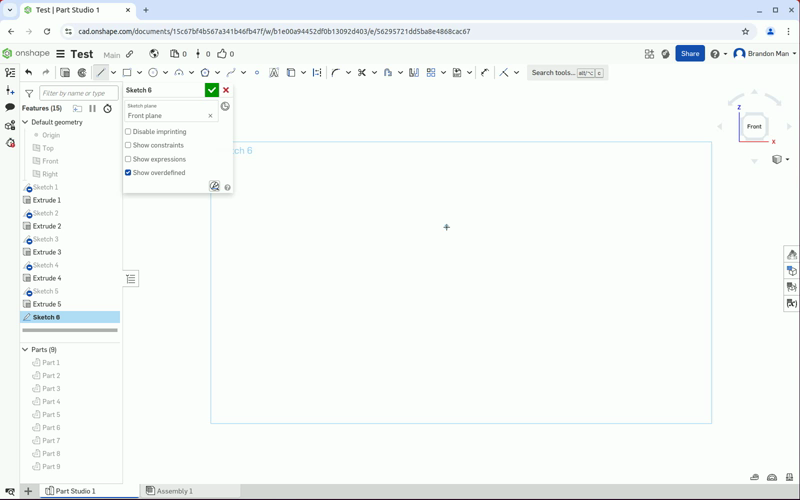
key_down(shift)
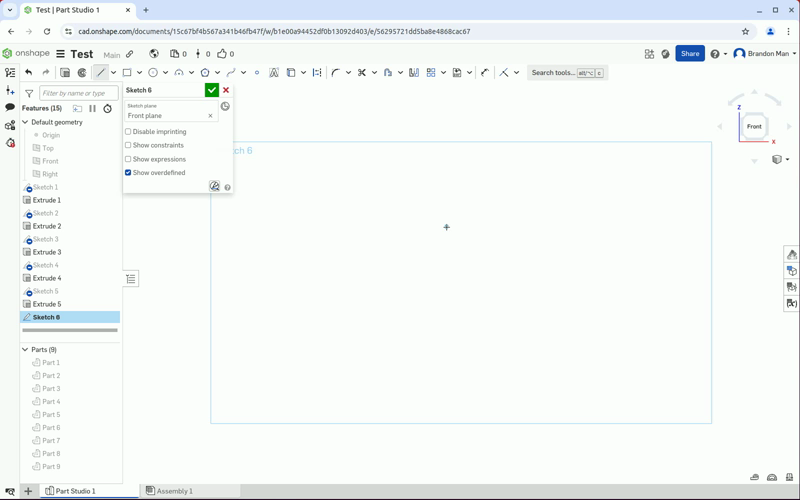
mouse_move(476, 226)
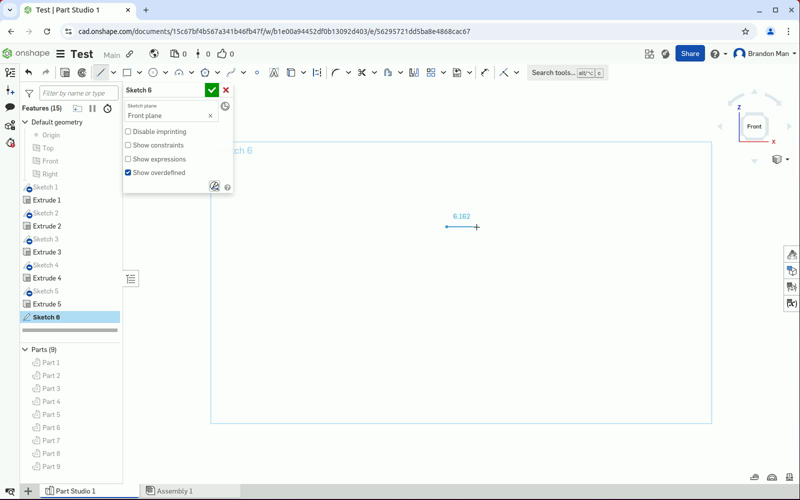
mouse_move(452, 284)
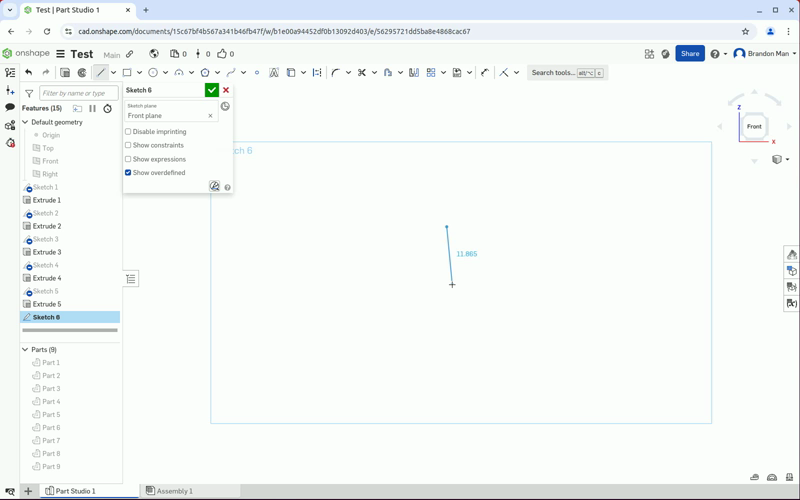
click(452, 284)
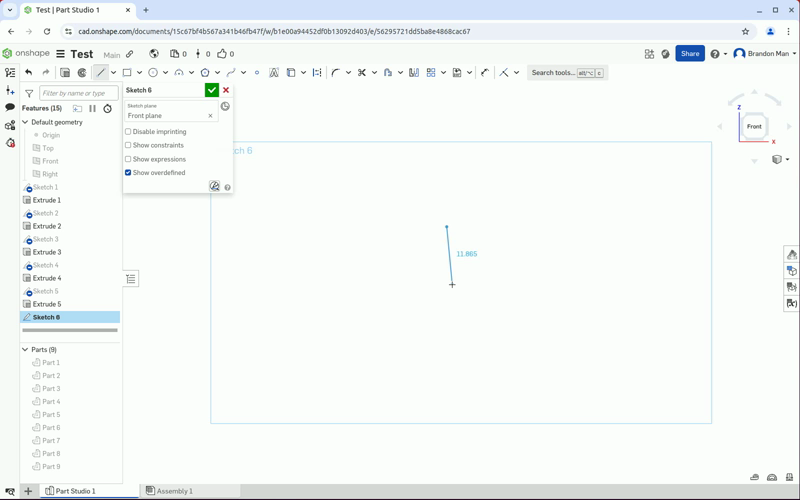
key_up(shift)
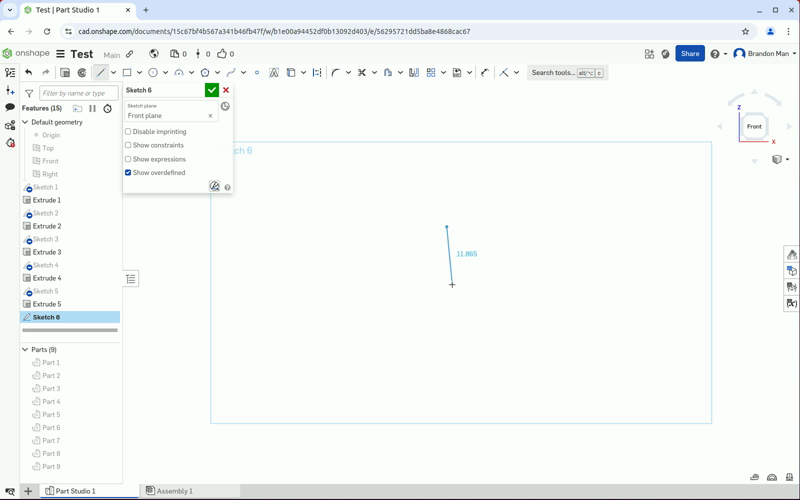
key(esc)
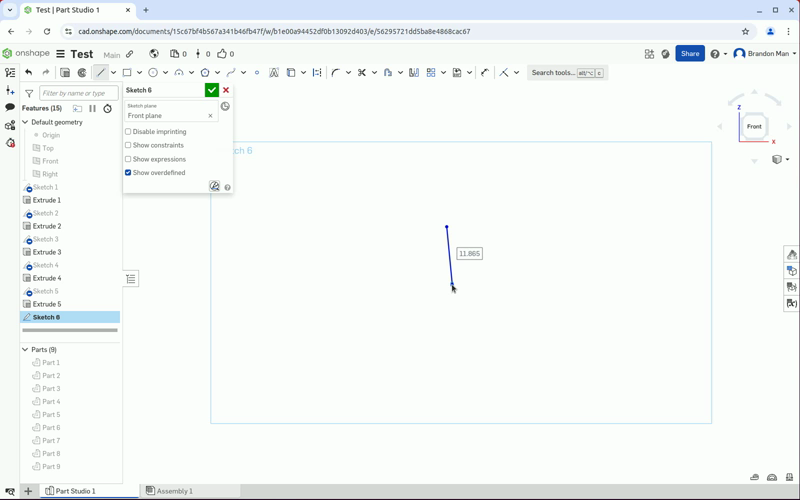
key(a)
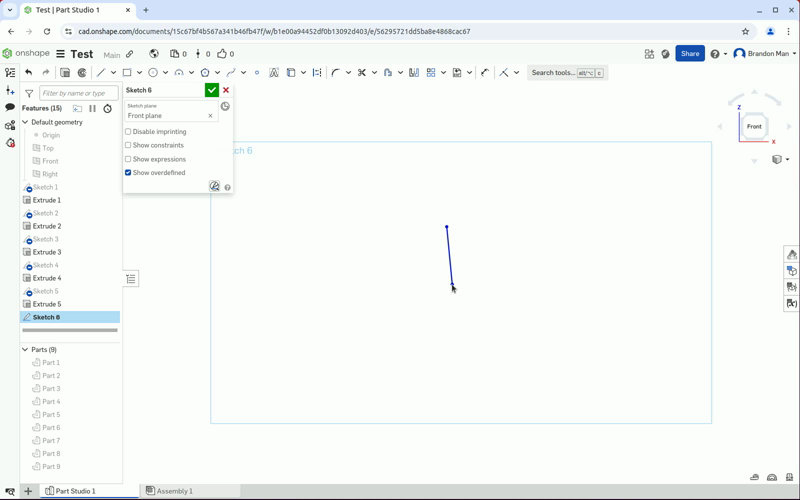
mouse_move(452, 284)
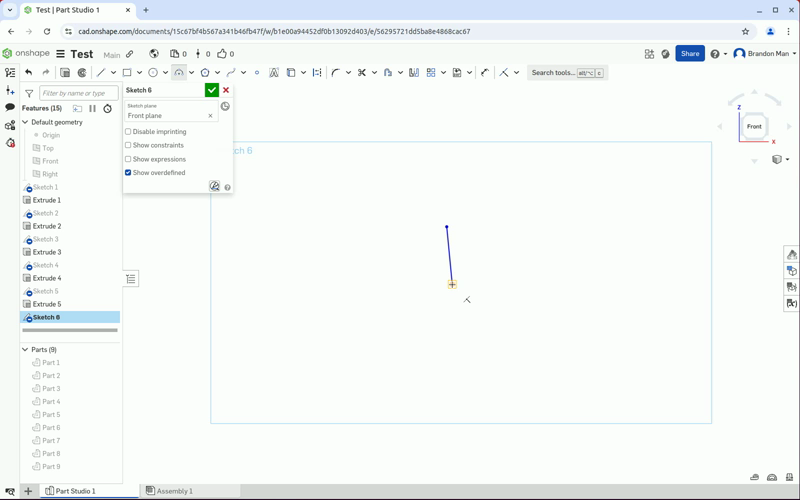
click(452, 284)
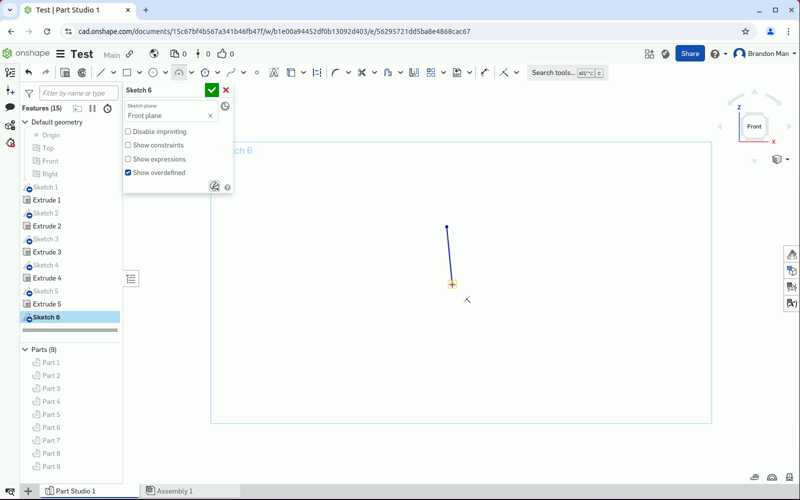
key_down(shift)
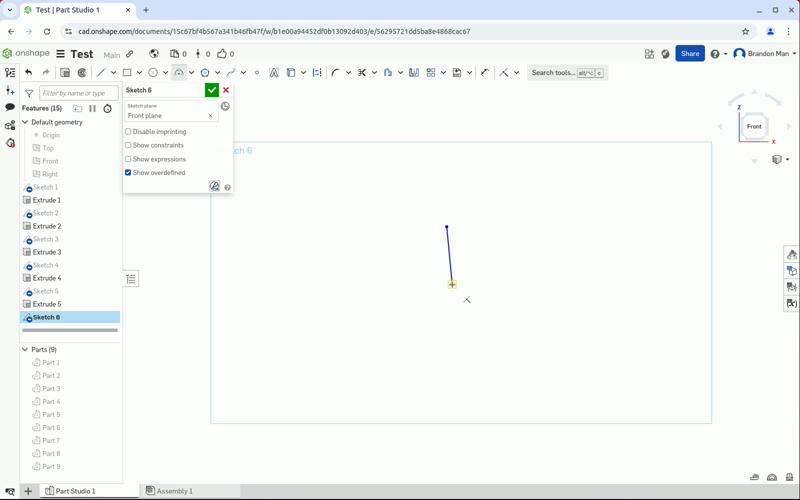
mouse_move(461, 291)
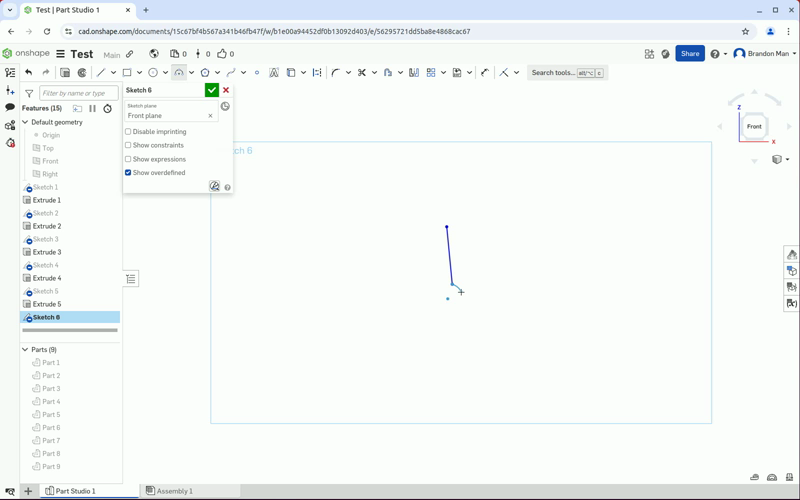
click(461, 291)
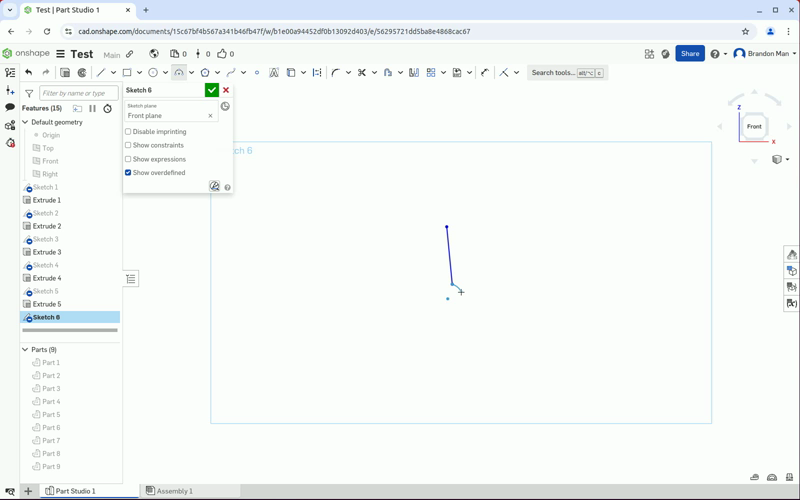
mouse_move(466, 276)
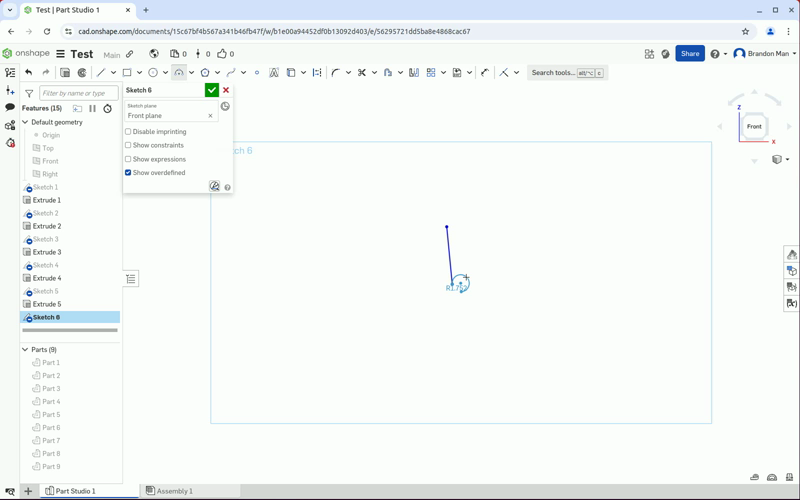
click(466, 276)
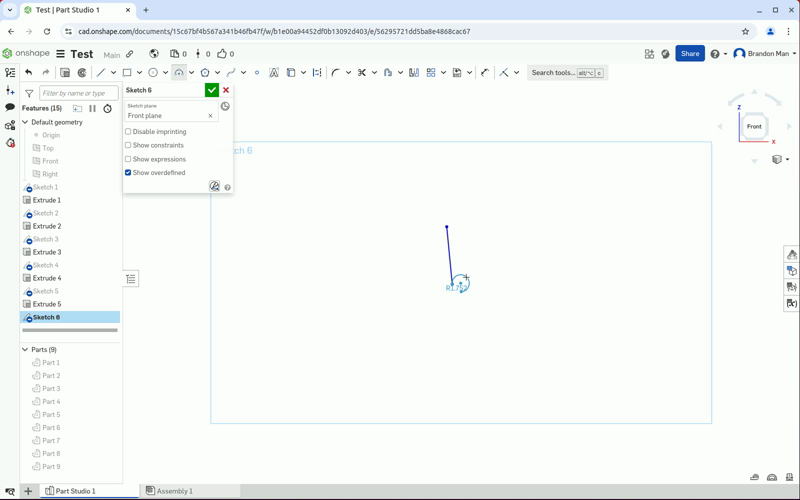
key_up(shift)
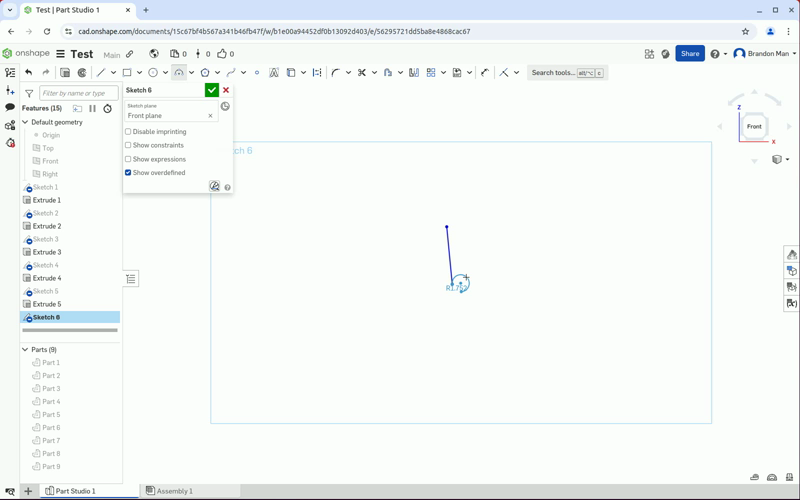
key(esc)
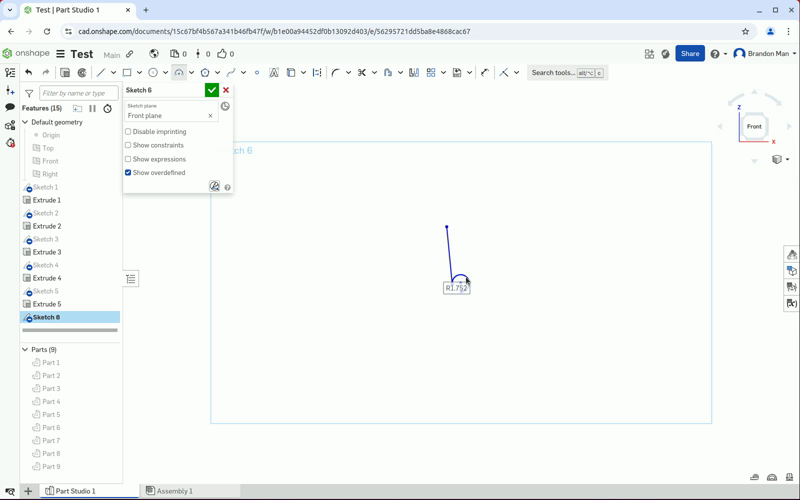
key(l)
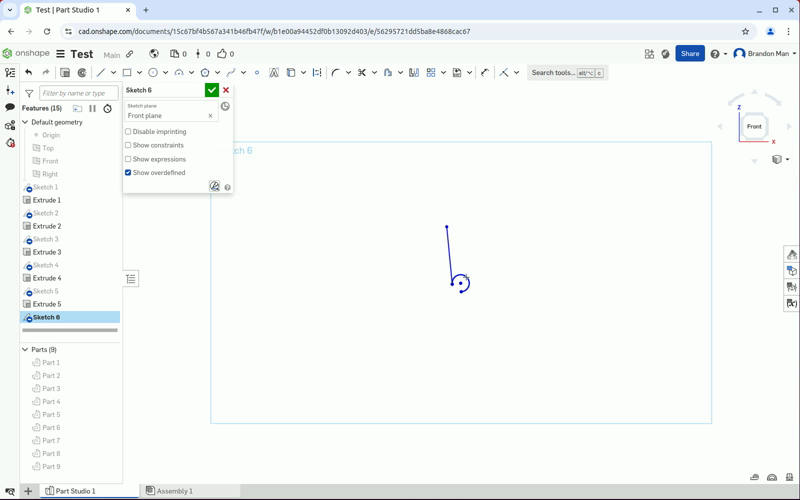
mouse_move(461, 291)
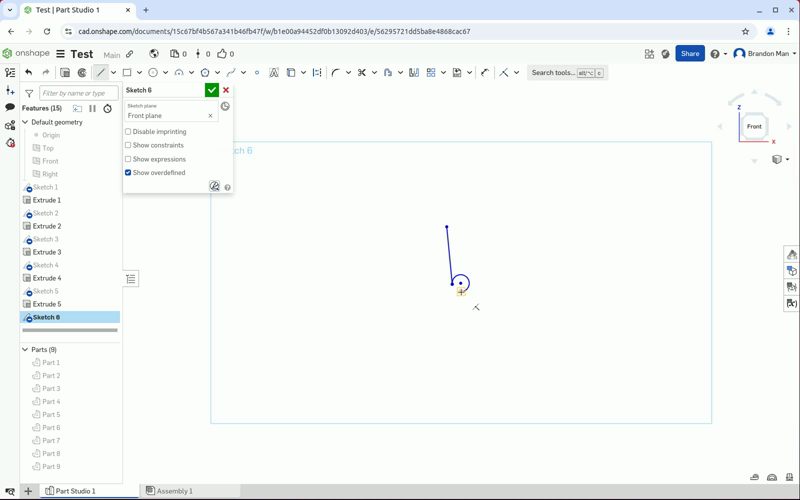
click(461, 291)
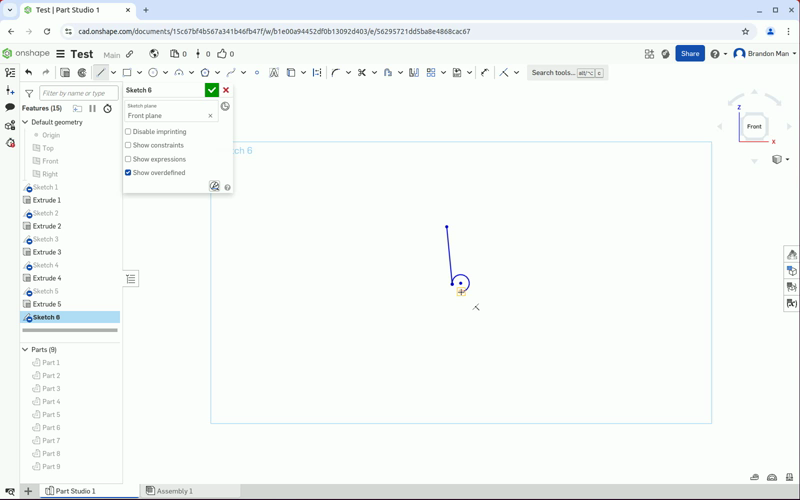
key_down(shift)
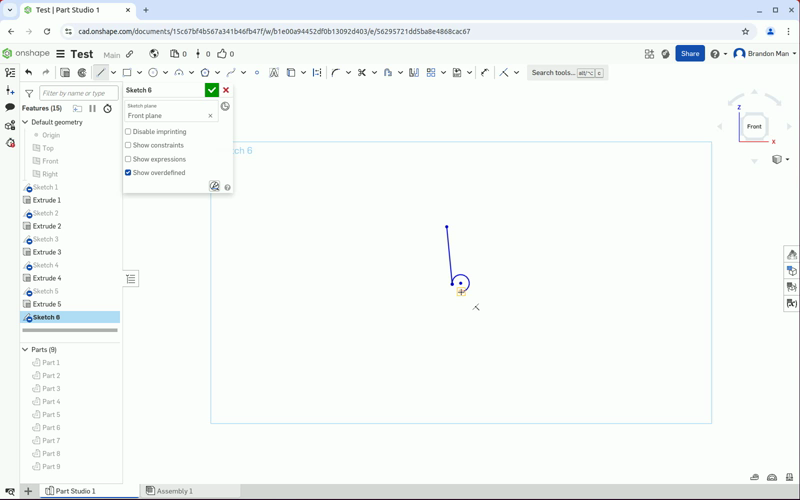
mouse_move(491, 291)
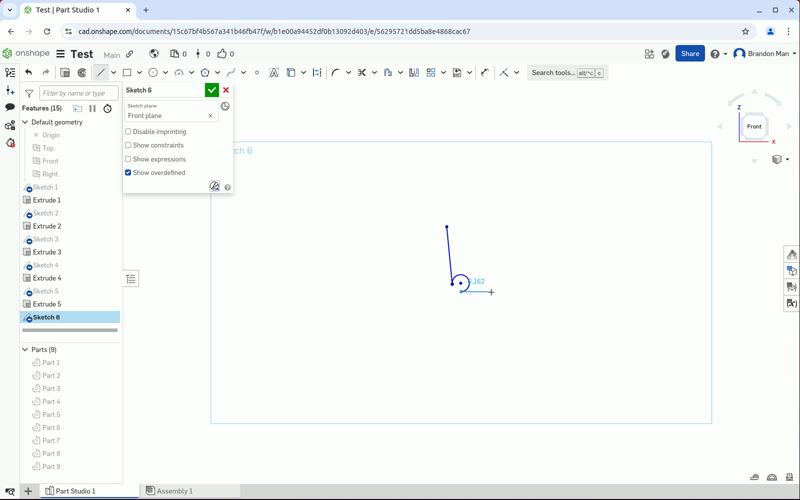
mouse_move(502, 290)
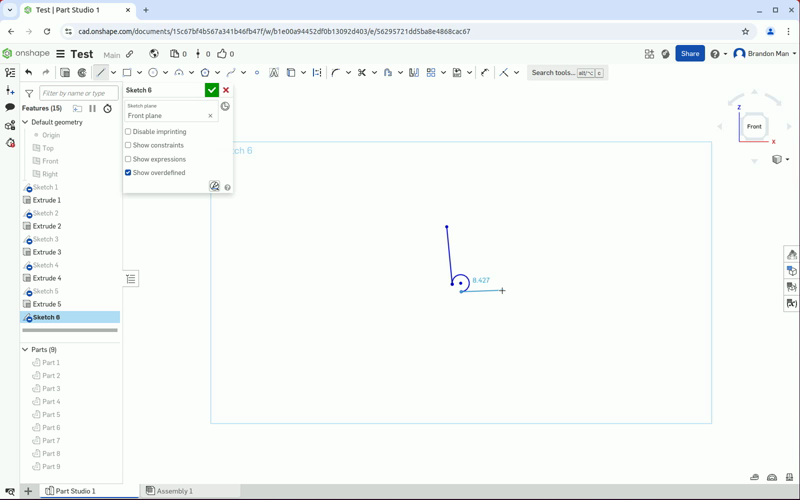
click(502, 290)
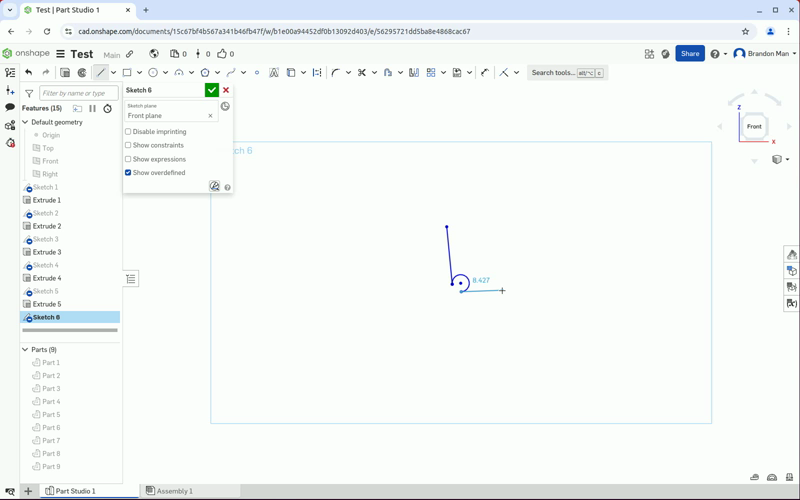
key_up(shift)
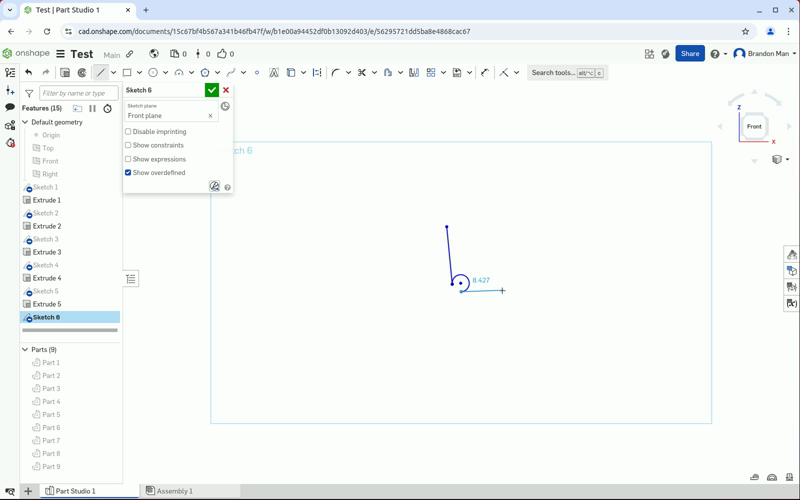
key(esc)
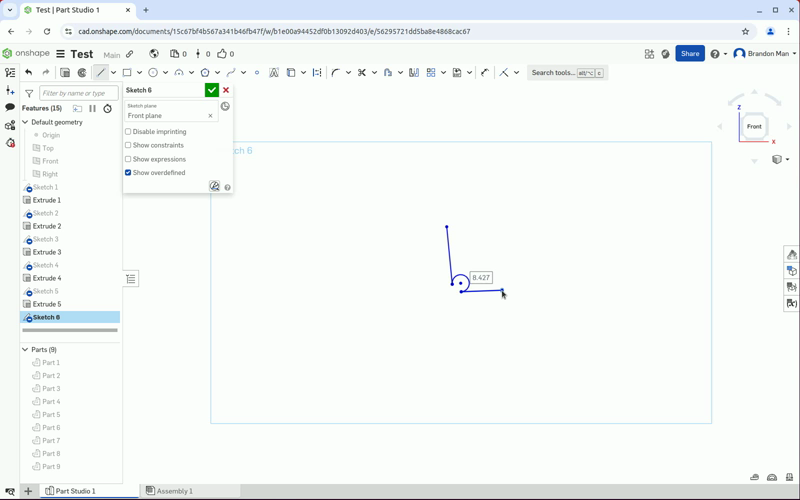
key(a)
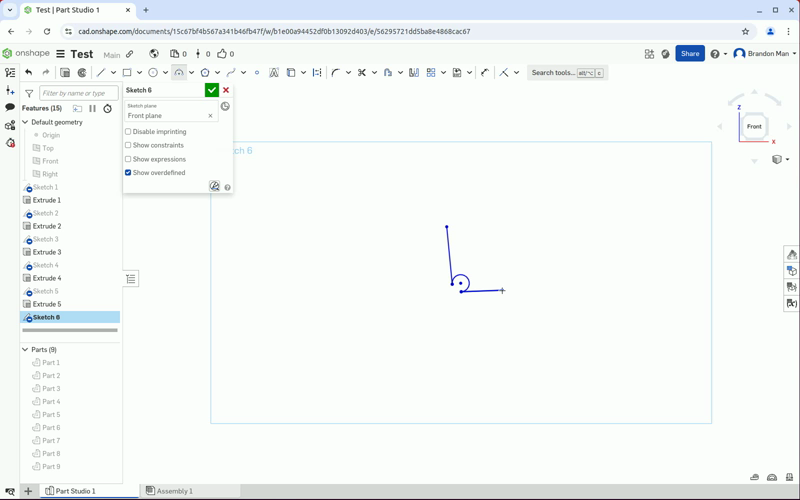
mouse_move(502, 290)
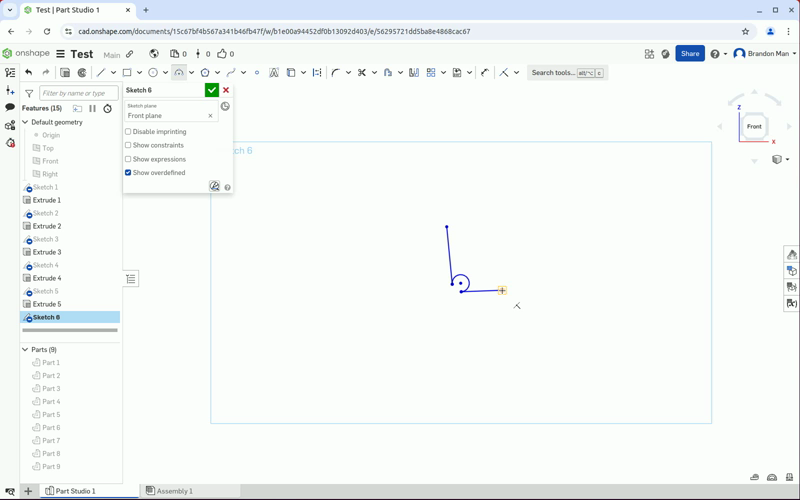
click(502, 290)
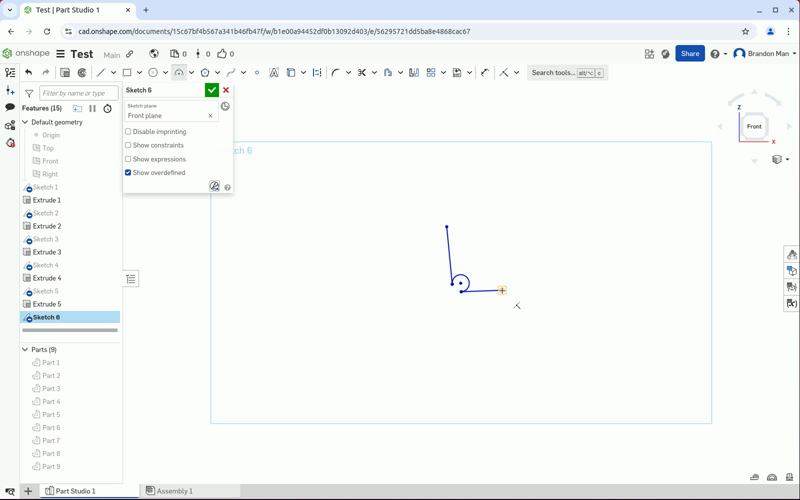
key_down(shift)
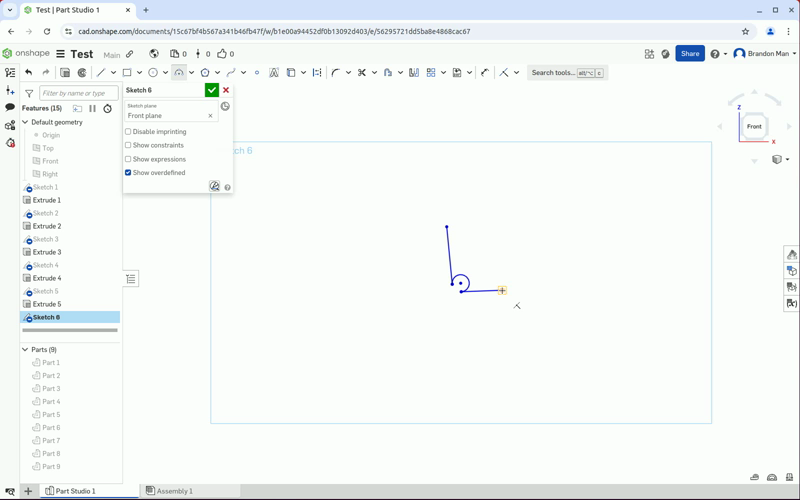
mouse_move(502, 276)
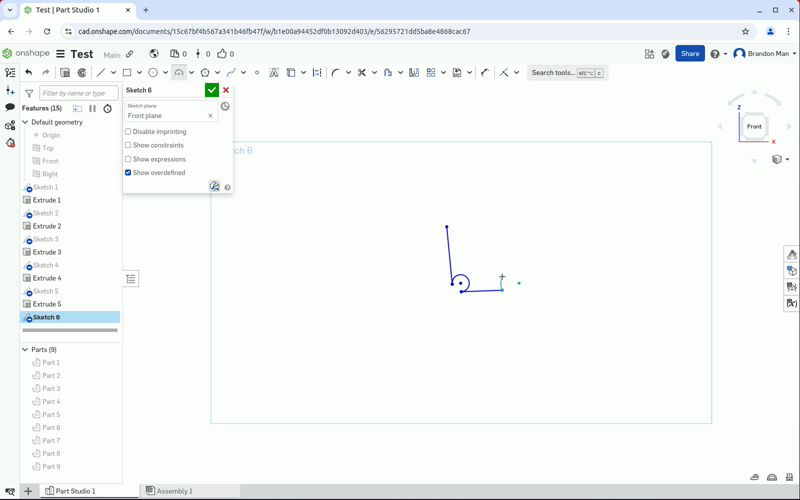
click(502, 276)
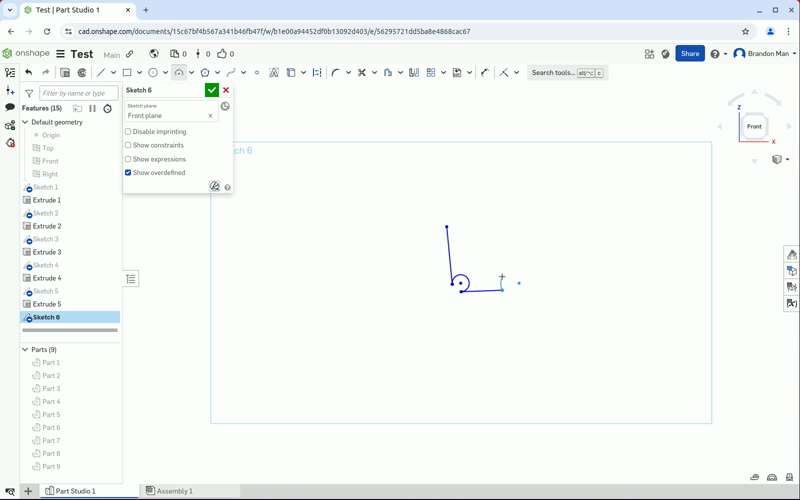
mouse_move(494, 282)
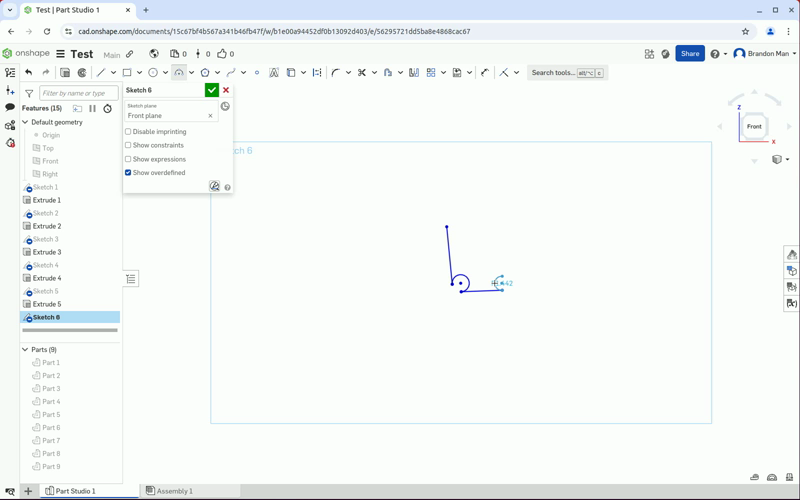
click(494, 282)
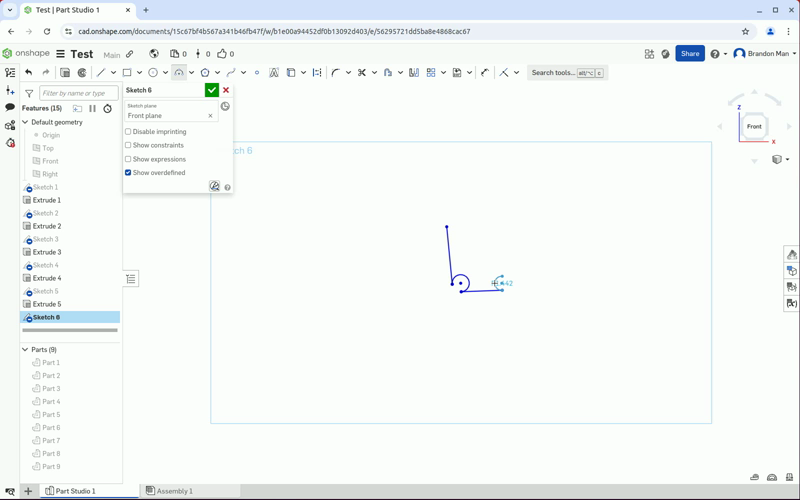
key_up(shift)
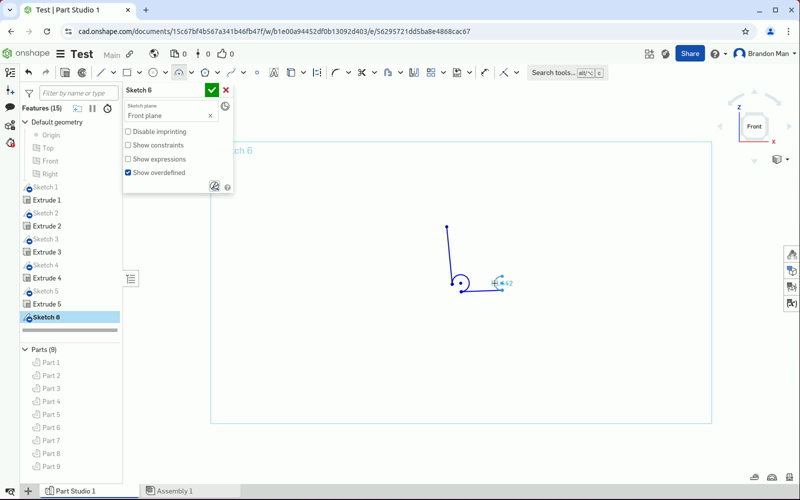
key(esc)
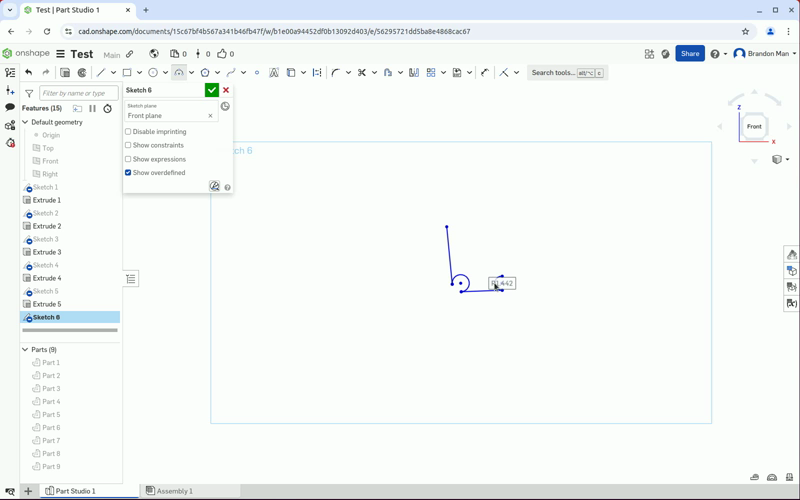
key(l)
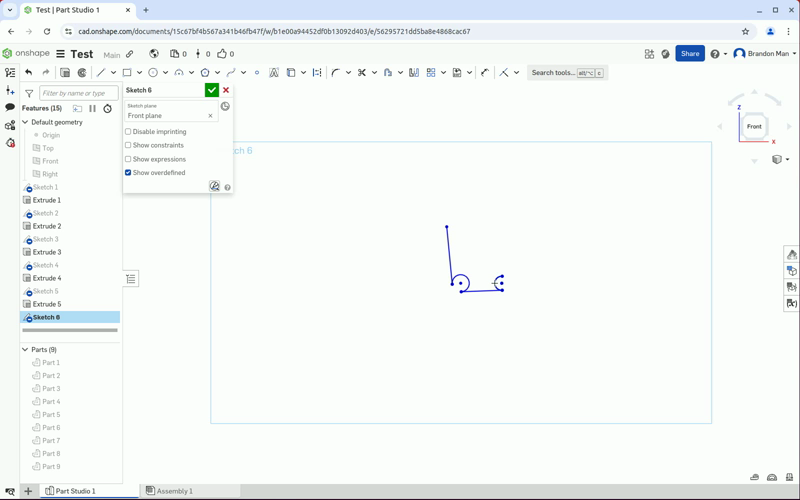
mouse_move(502, 276)
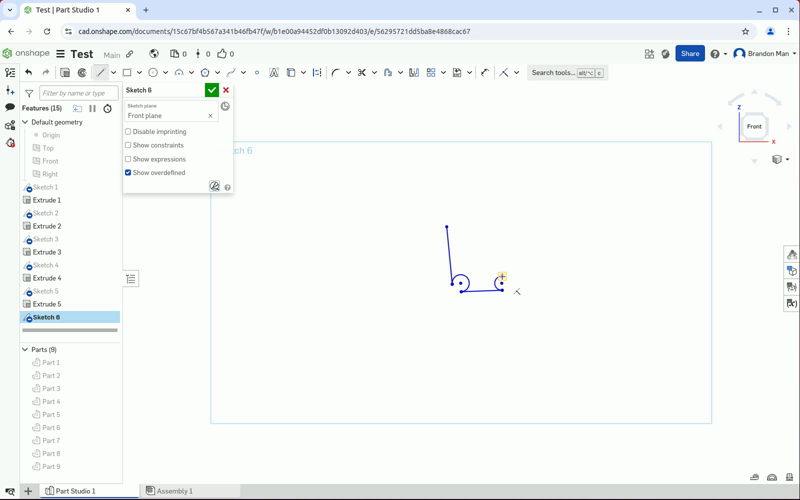
click(502, 276)
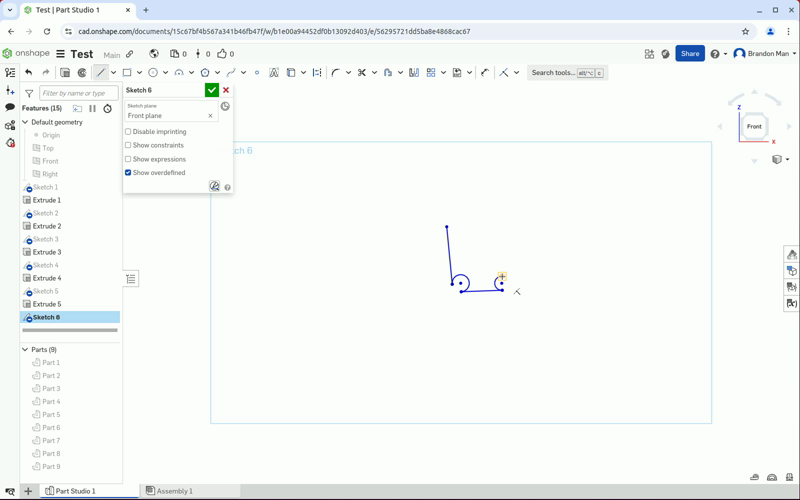
key_down(shift)
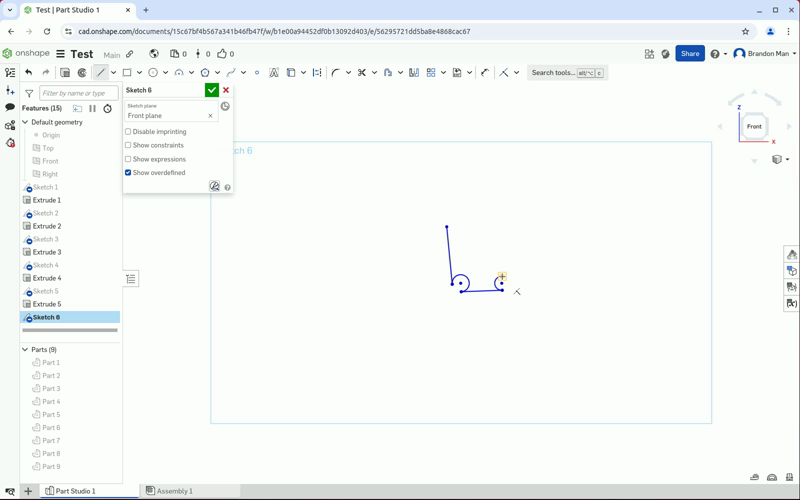
mouse_move(532, 276)
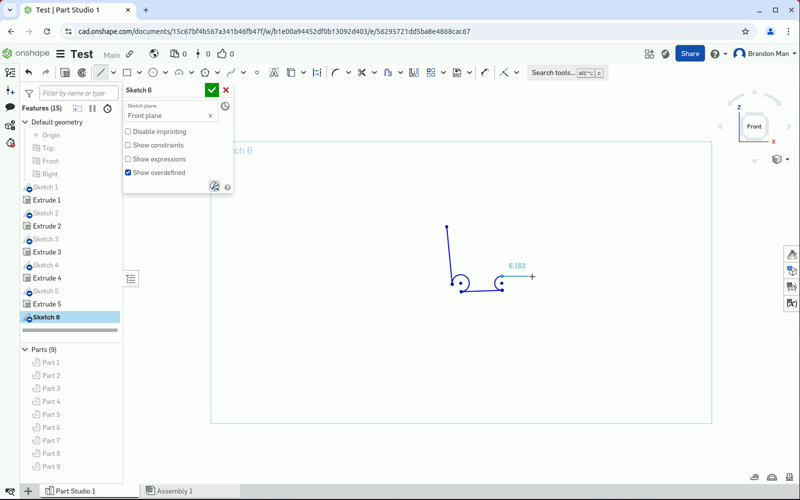
mouse_move(478, 275)
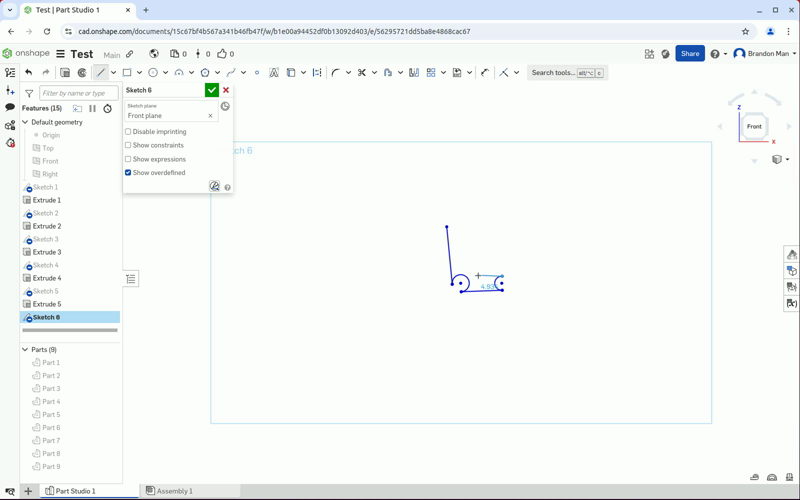
click(478, 275)
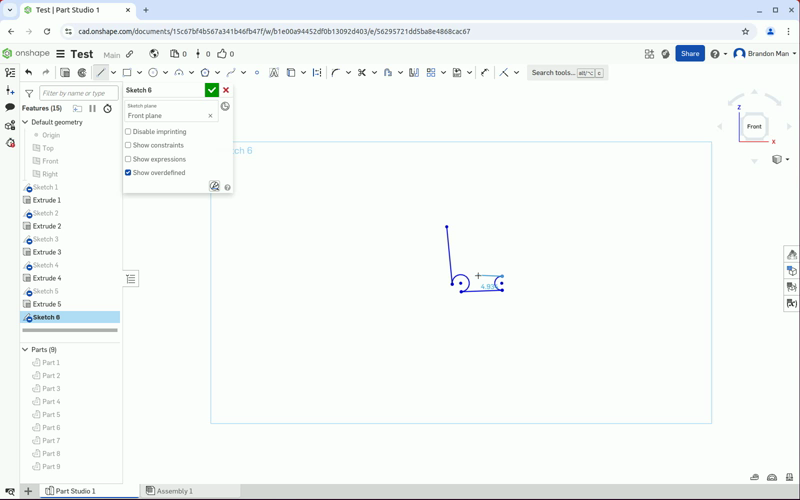
key_up(shift)
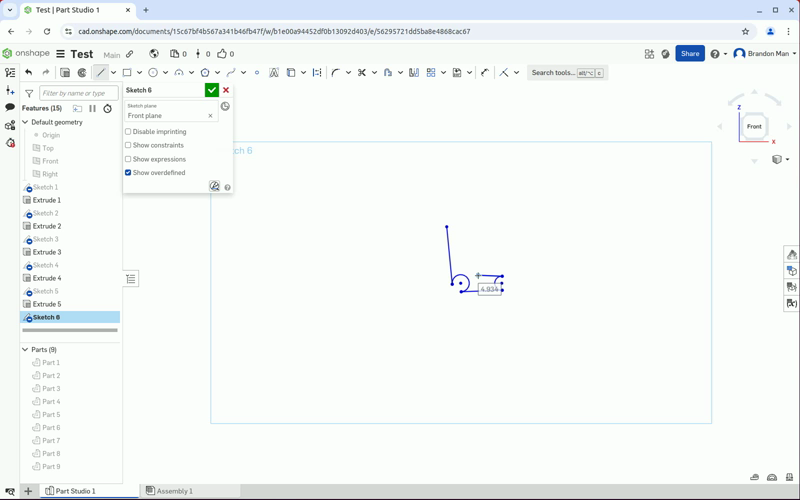
key(esc)
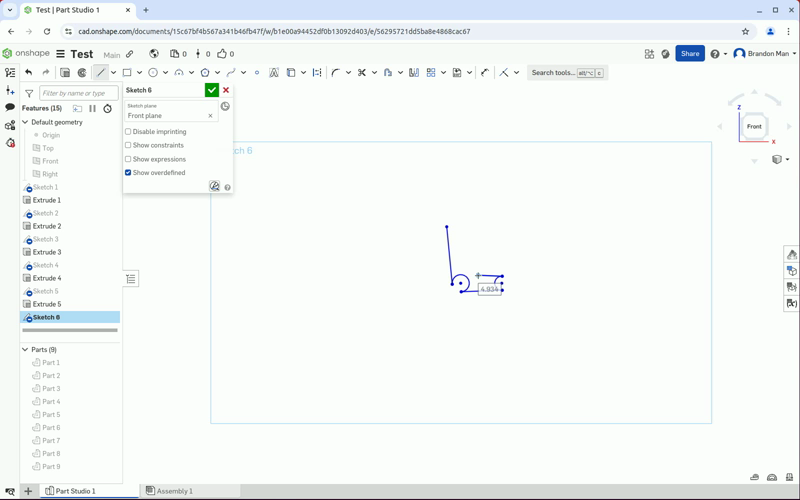
key(a)
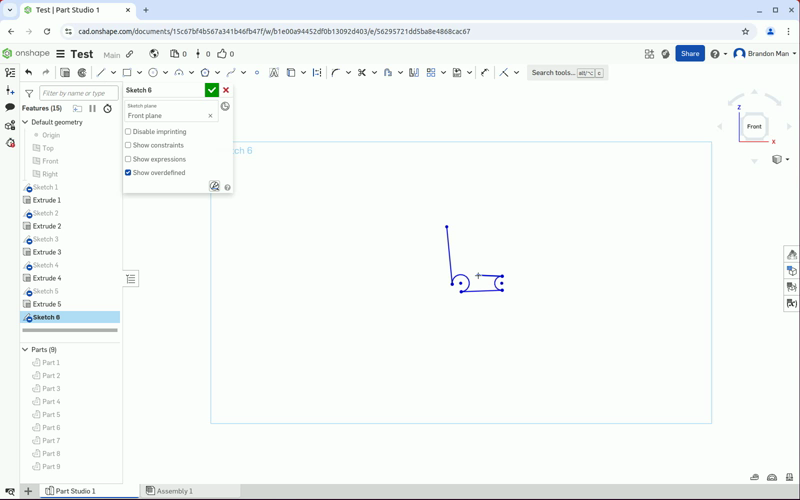
mouse_move(478, 275)
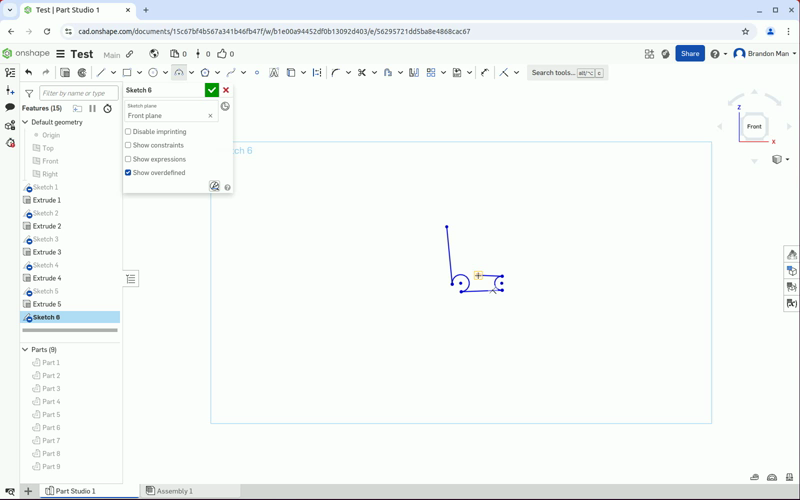
click(478, 275)
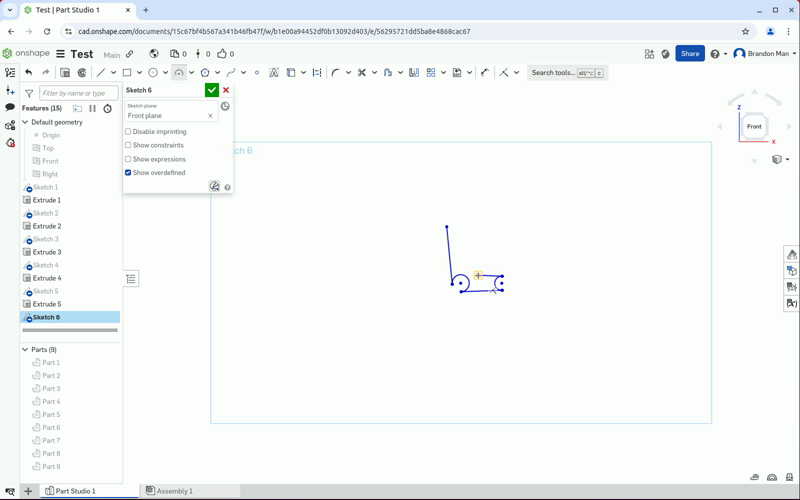
key_down(shift)
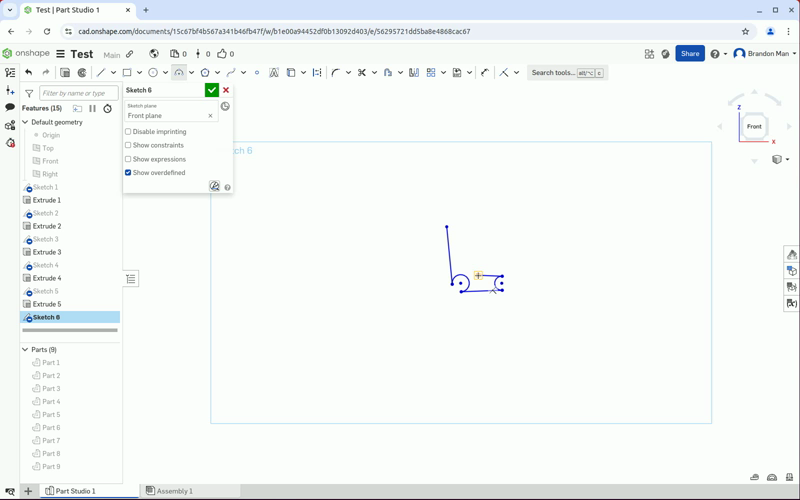
mouse_move(471, 267)
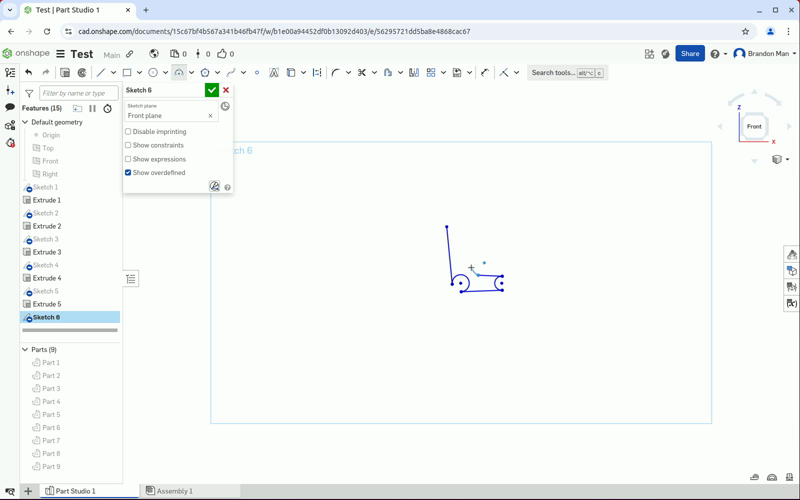
click(471, 267)
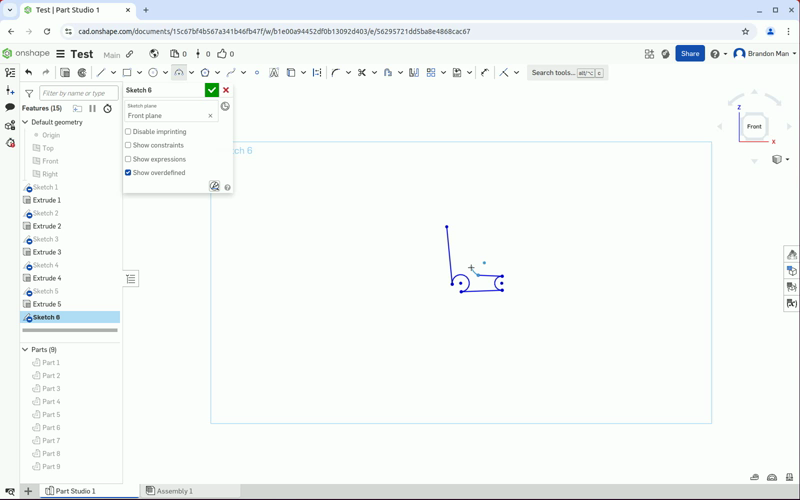
mouse_move(472, 272)
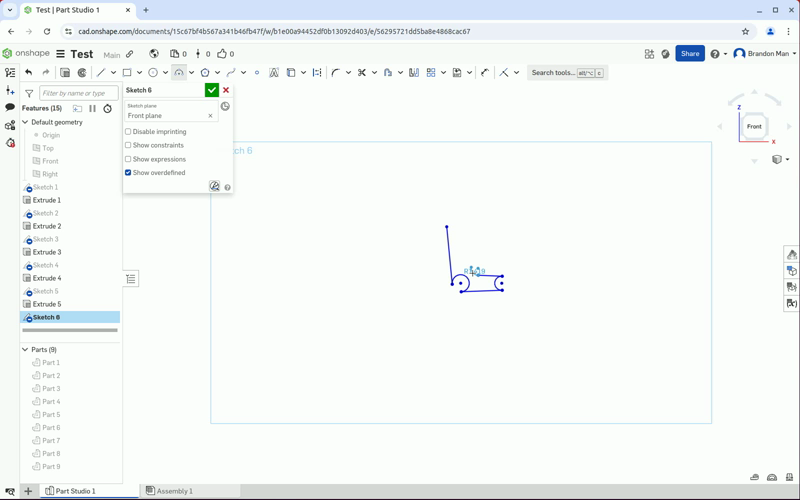
click(472, 272)
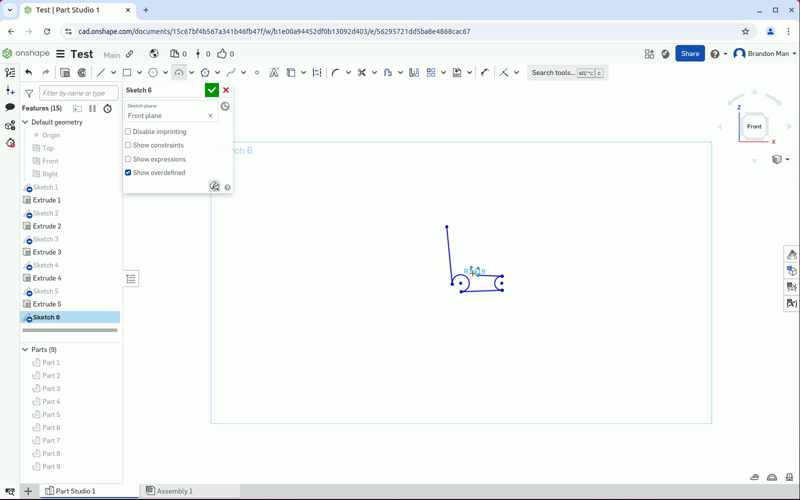
key_up(shift)
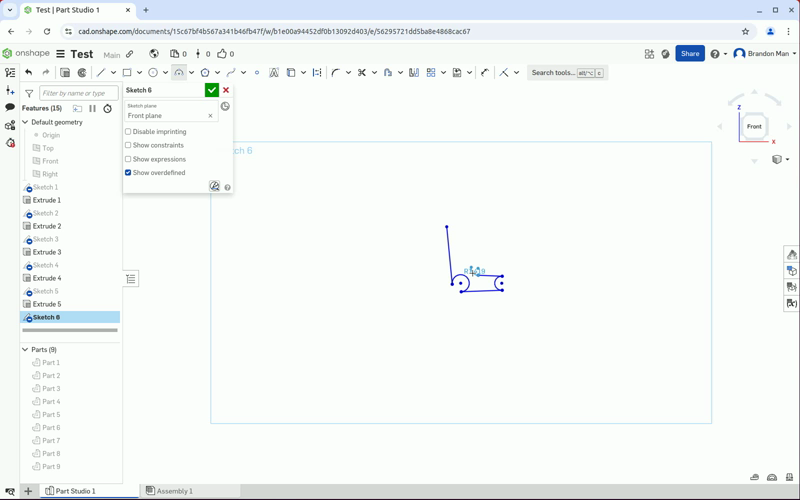
key(esc)
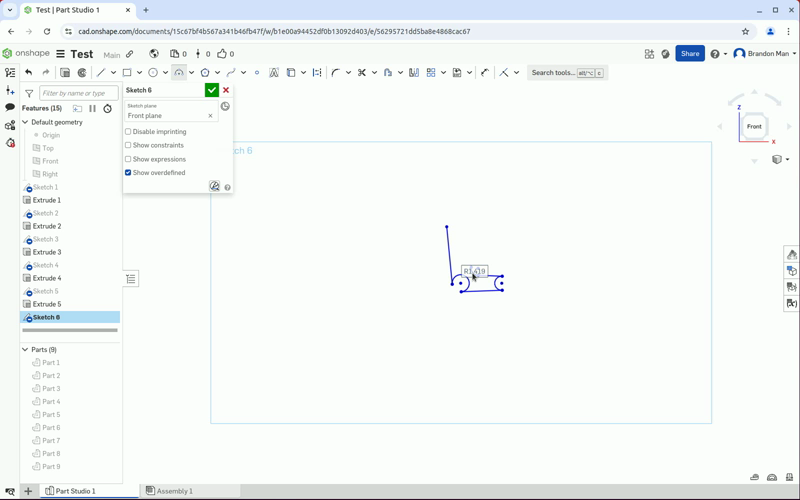
key(l)
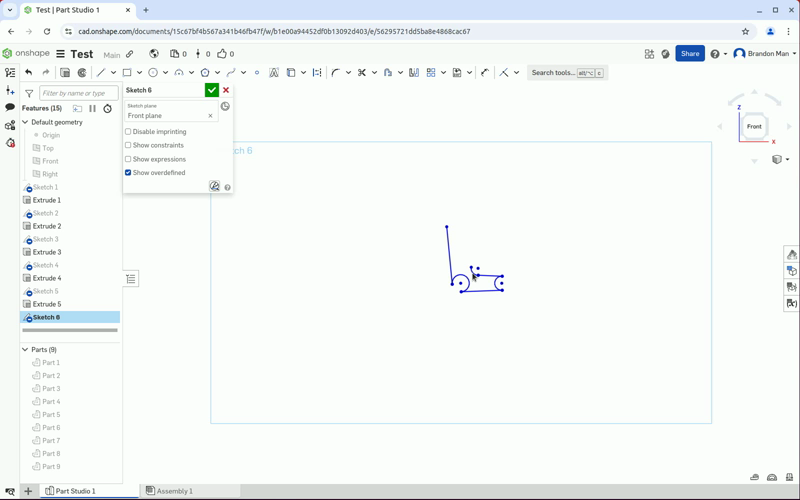
mouse_move(471, 267)
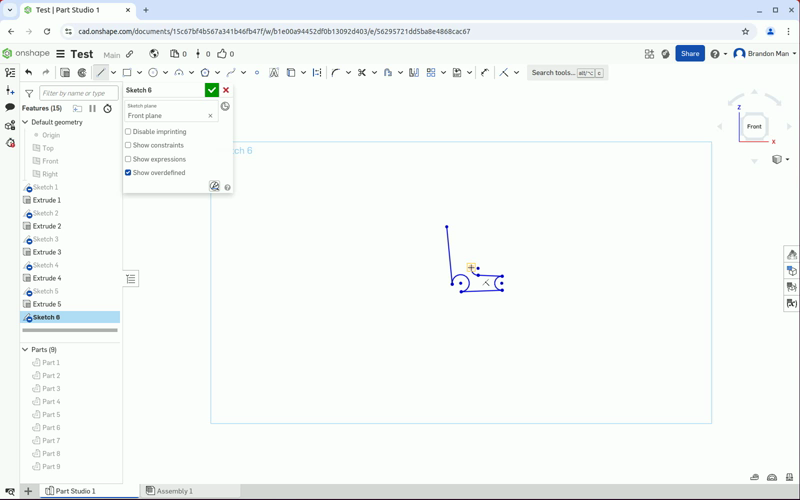
click(471, 267)
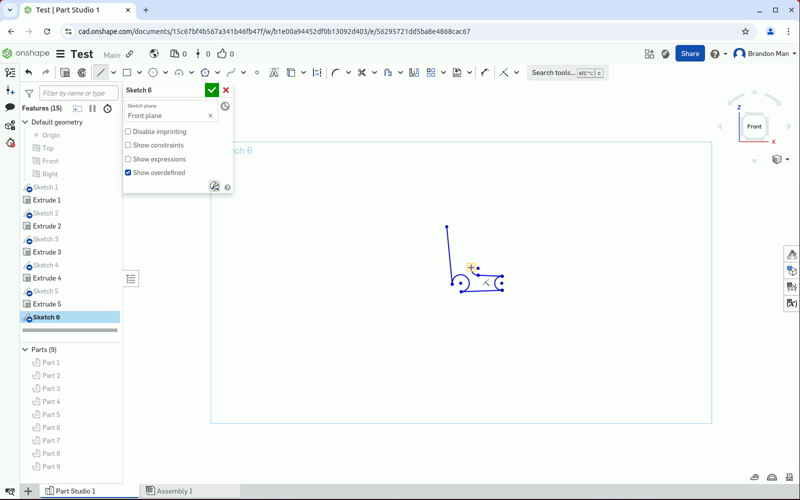
key_down(shift)
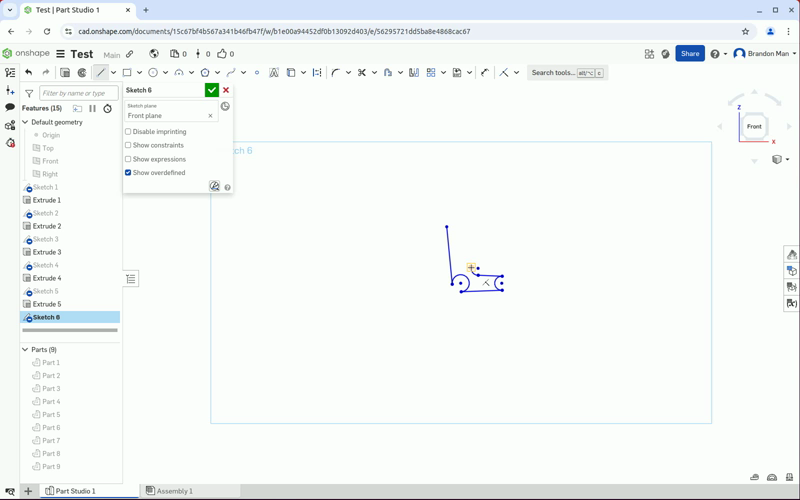
mouse_move(501, 267)
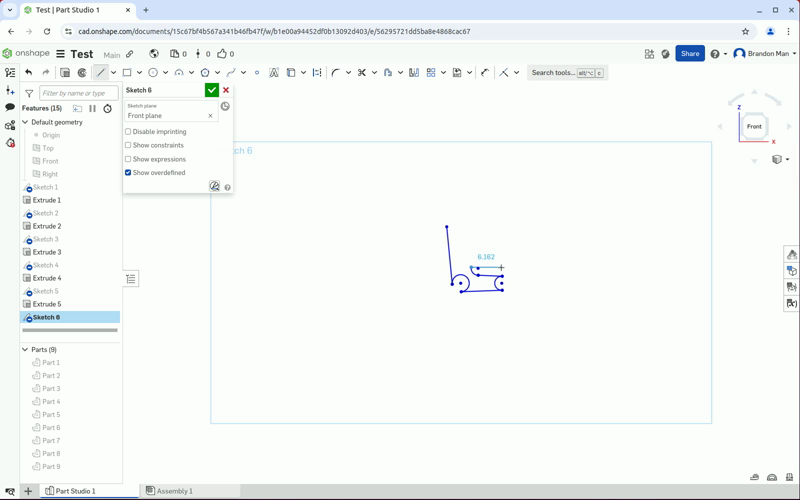
mouse_move(475, 226)
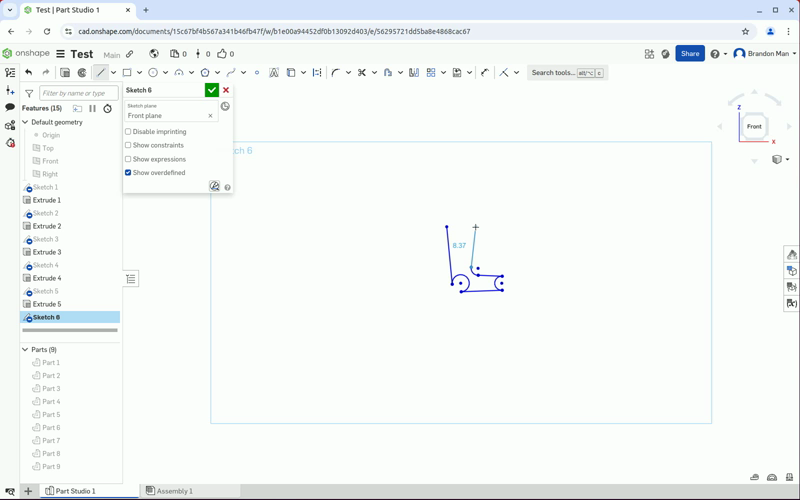
click(475, 226)
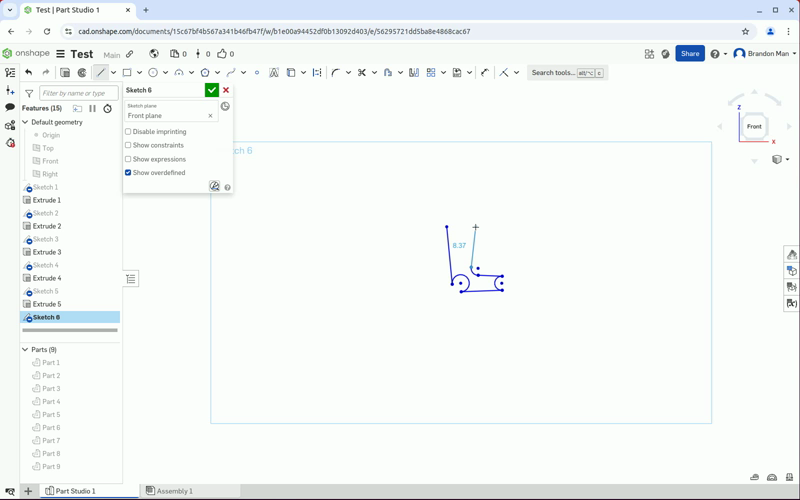
key_up(shift)
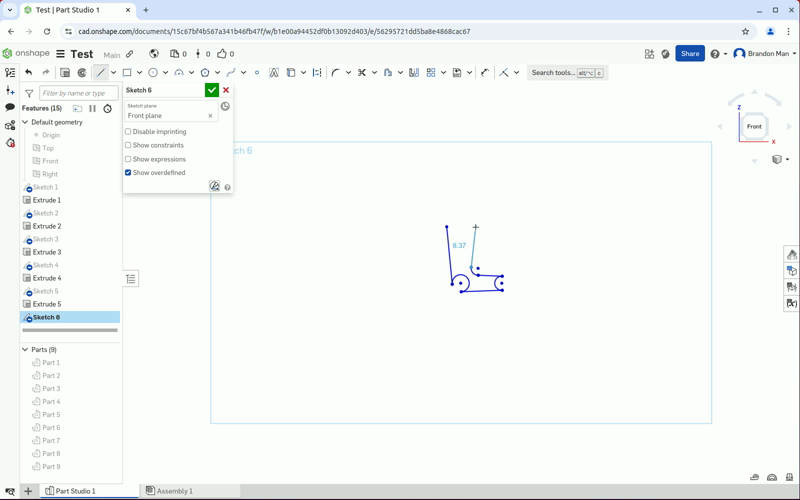
key(esc)
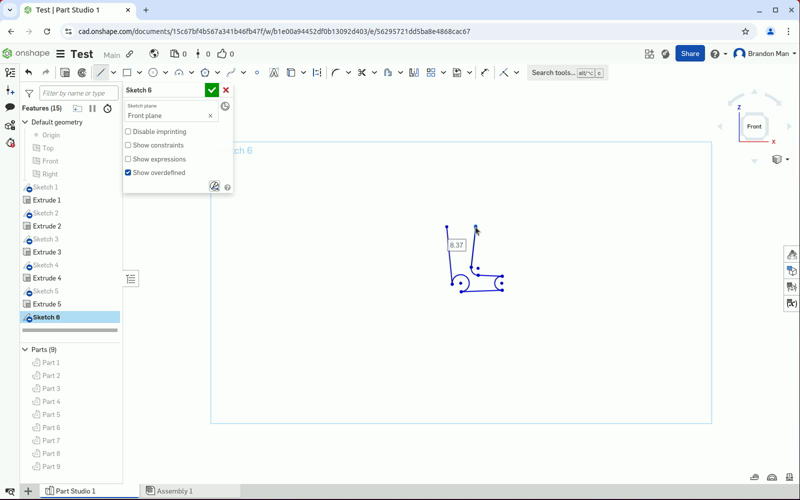
key(a)
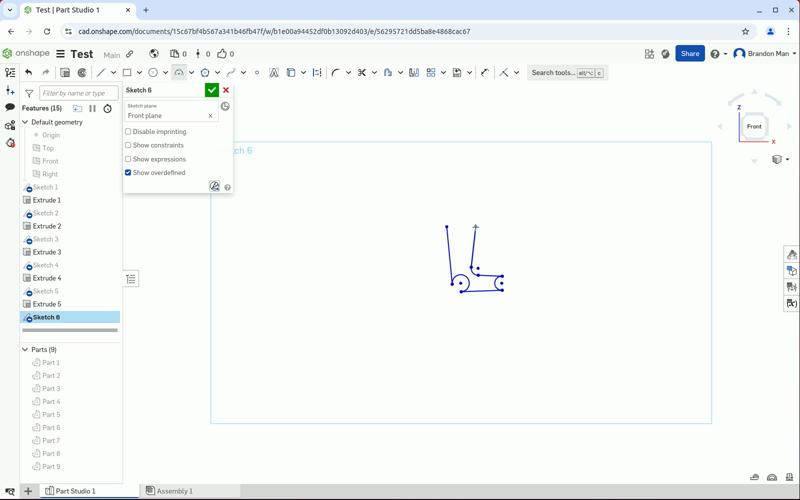
mouse_move(475, 226)
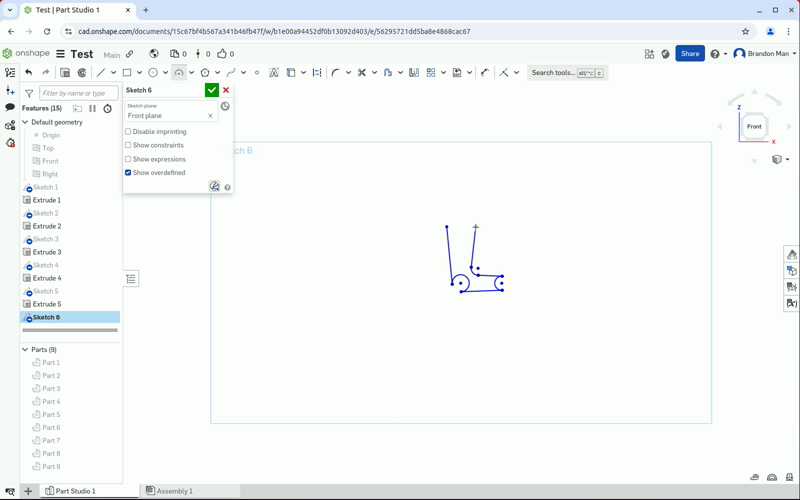
click(475, 226)
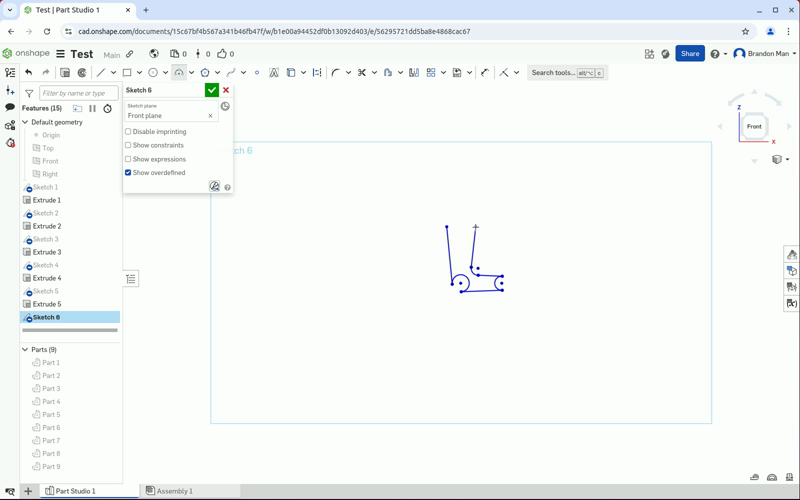
mouse_move(446, 226)
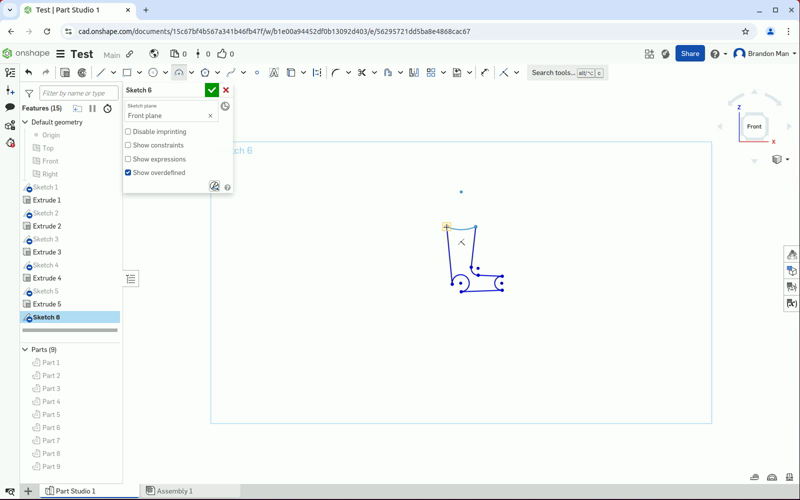
click(446, 226)
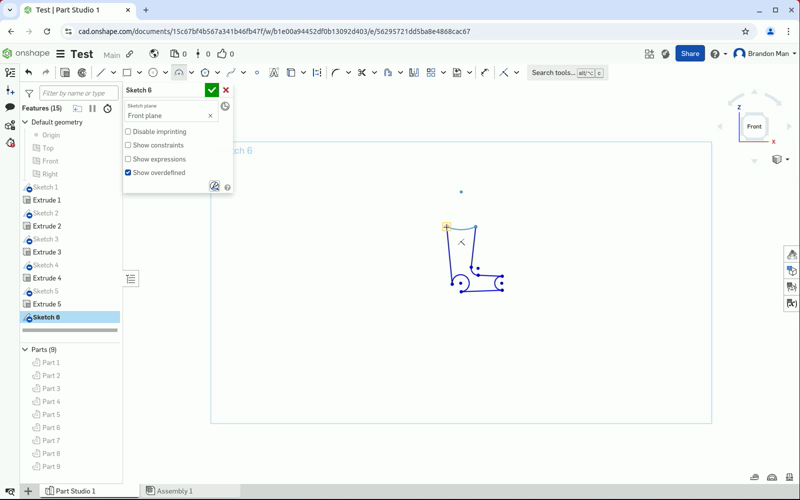
key_down(shift)
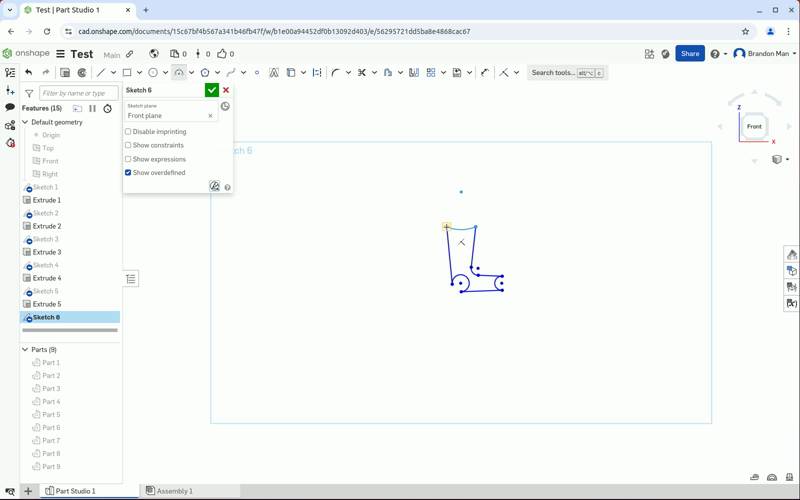
mouse_move(461, 239)
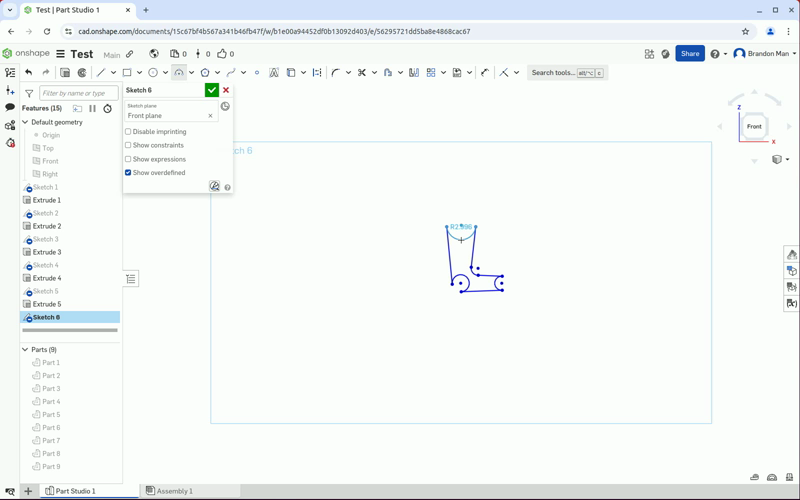
click(461, 239)
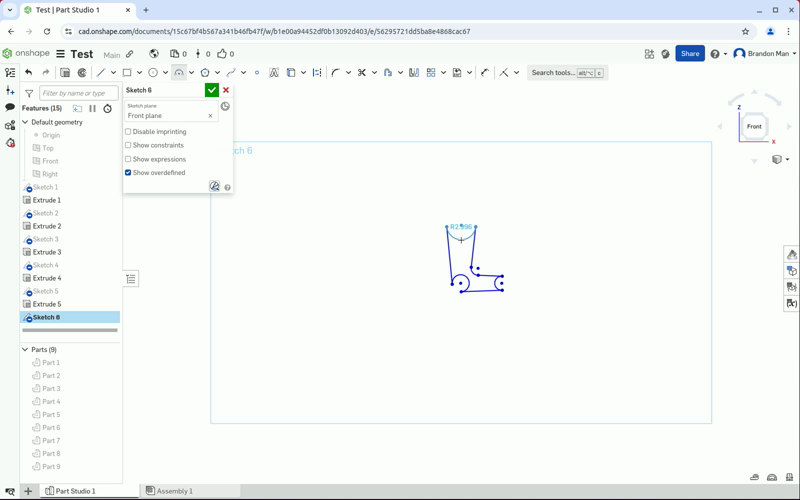
key_up(shift)
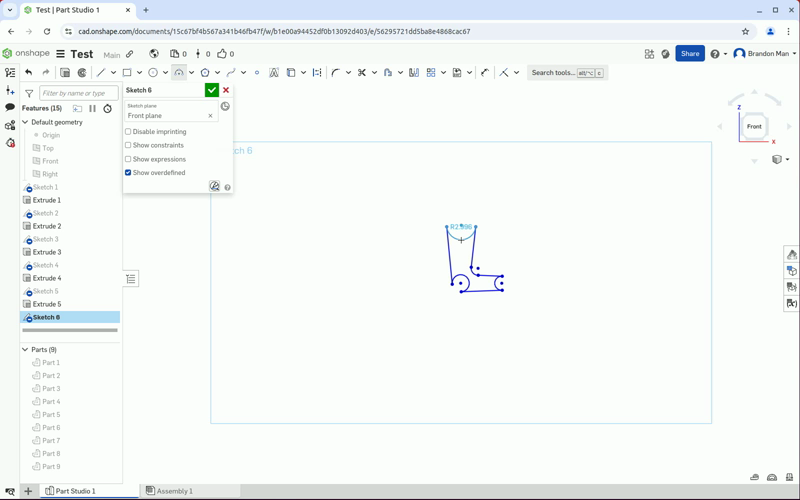
key(esc)
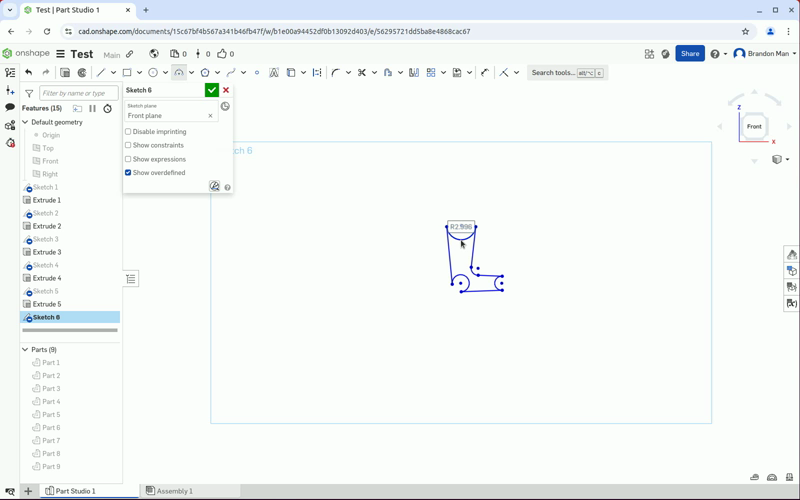
mouse_move(453, 266)
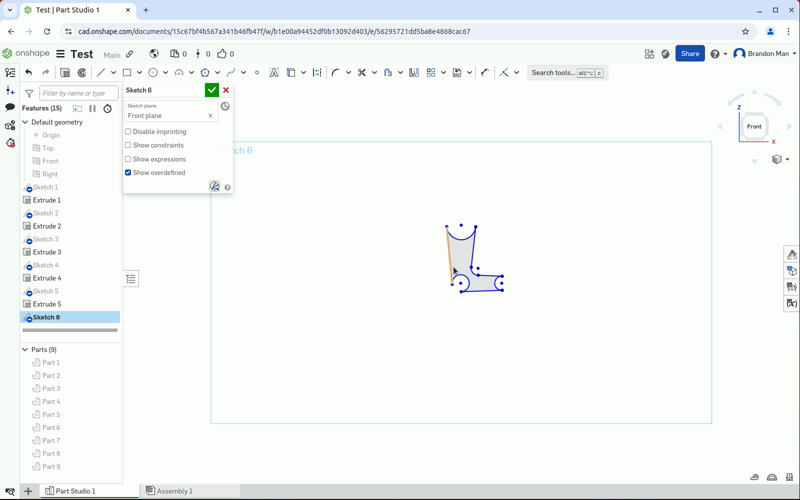
scroll(6)
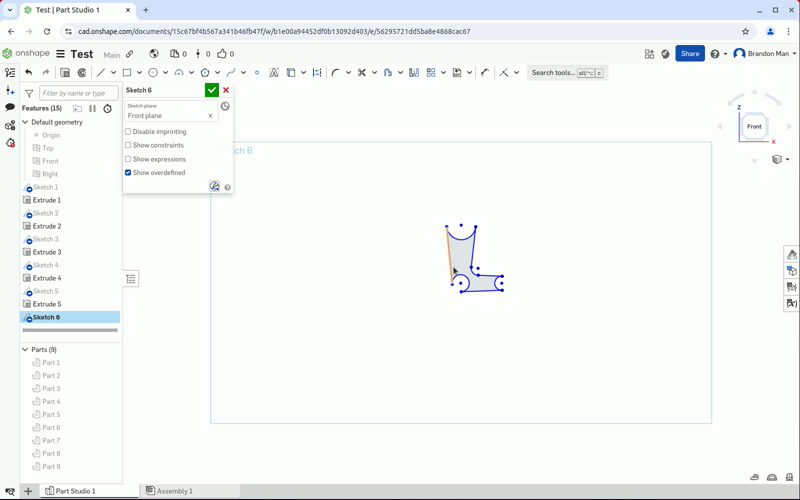
scroll(6)
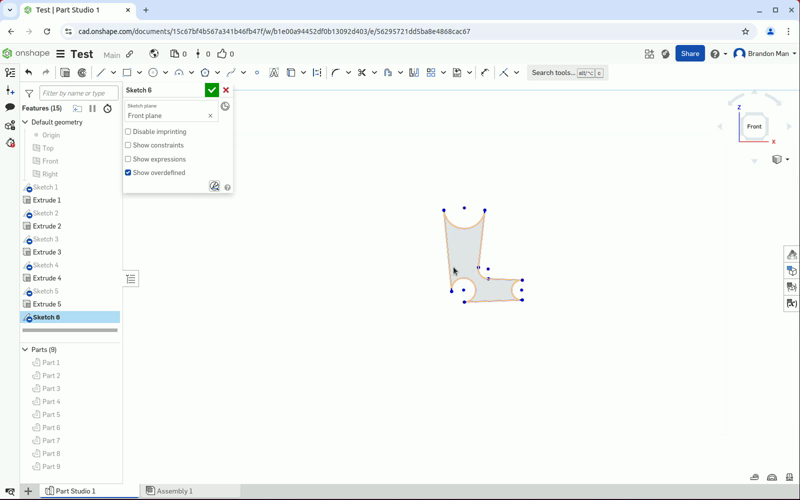
scroll(6)
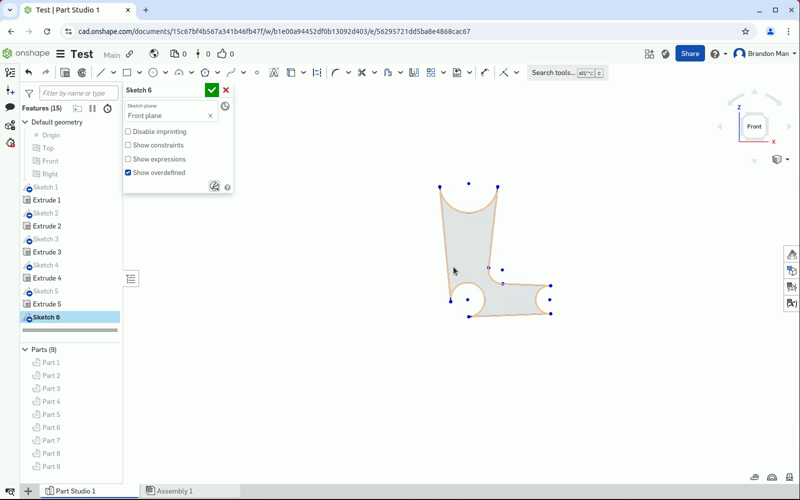
scroll(6)
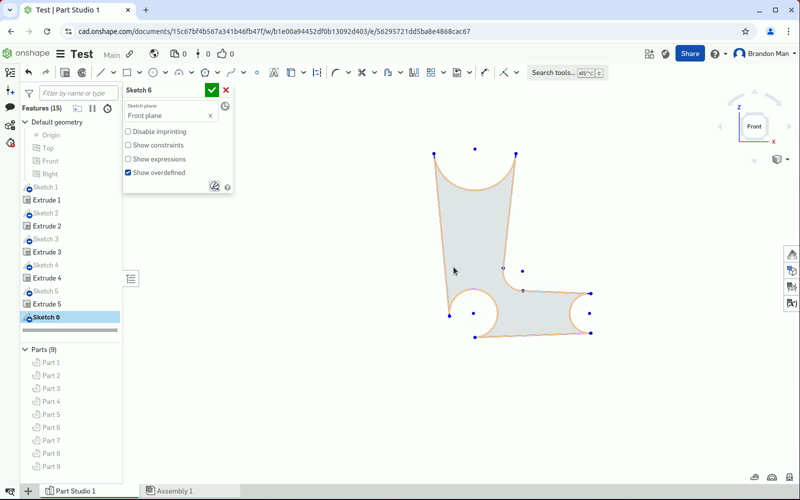
scroll(6)
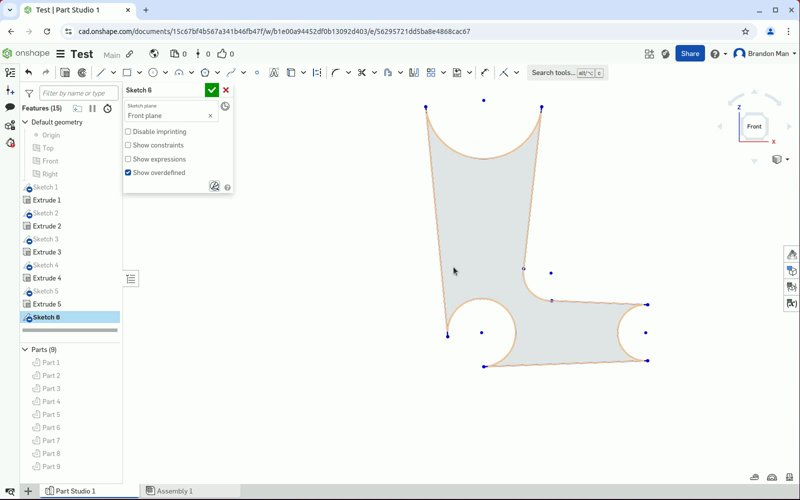
scroll(6)
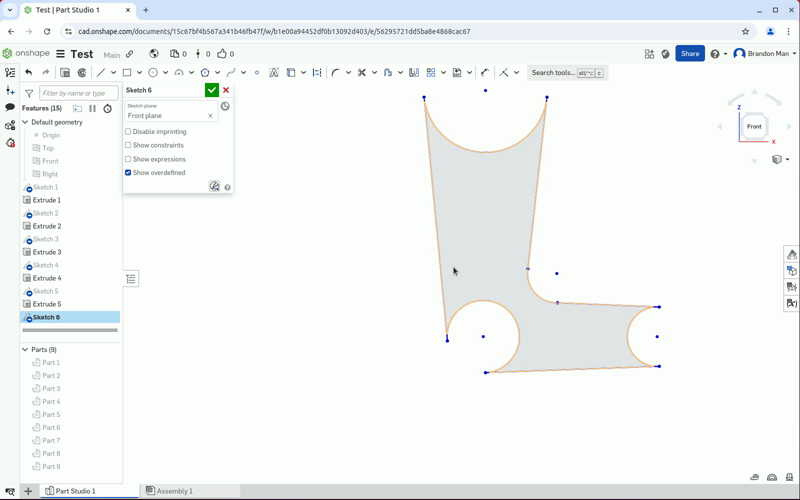
scroll(6)
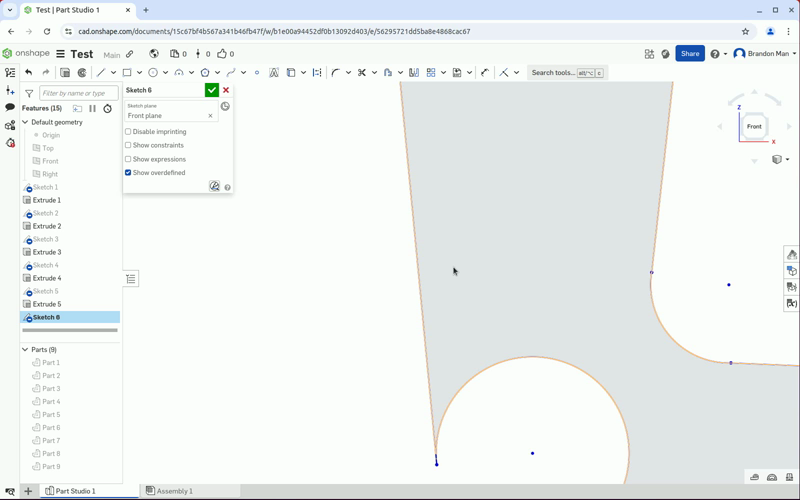
click(453, 266)
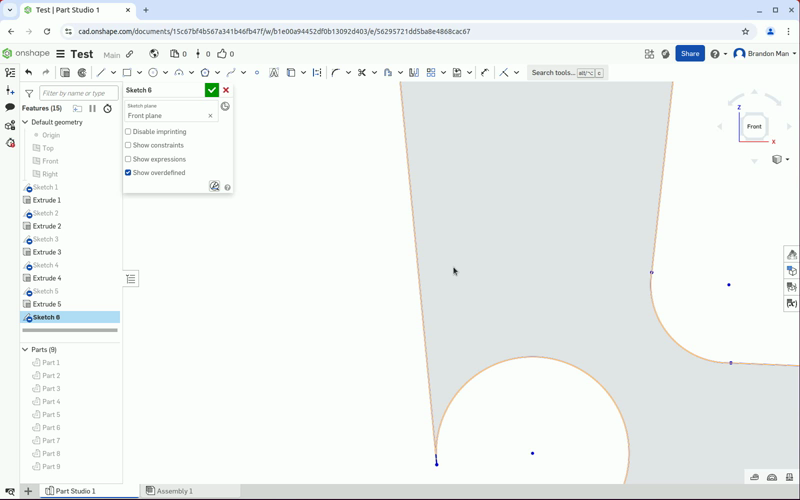
scroll(-6)
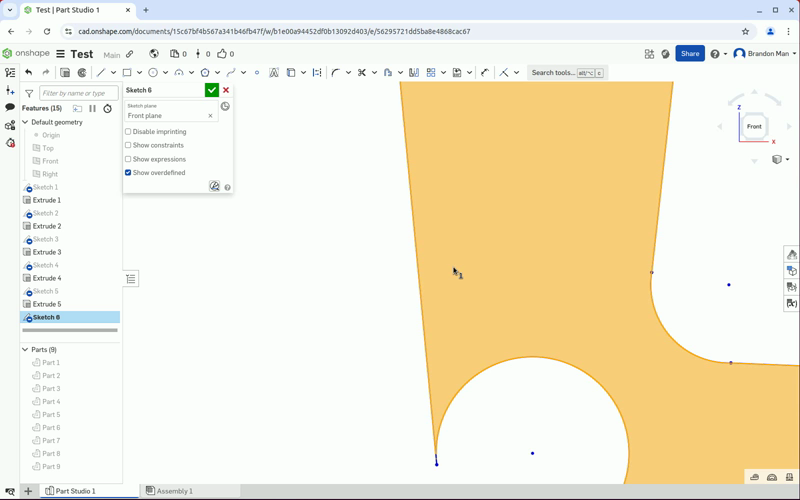
scroll(-6)
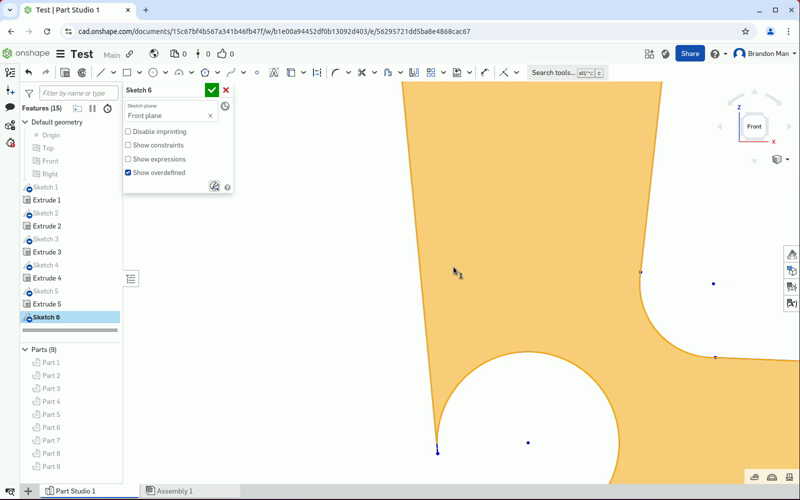
scroll(-6)
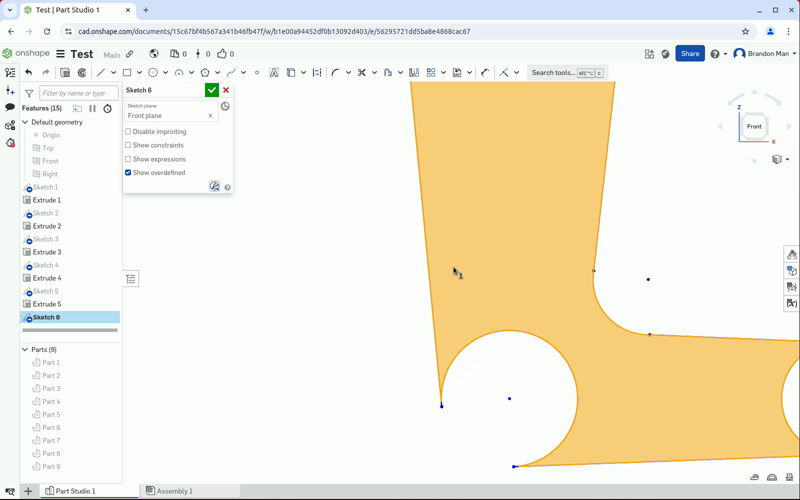
scroll(-6)
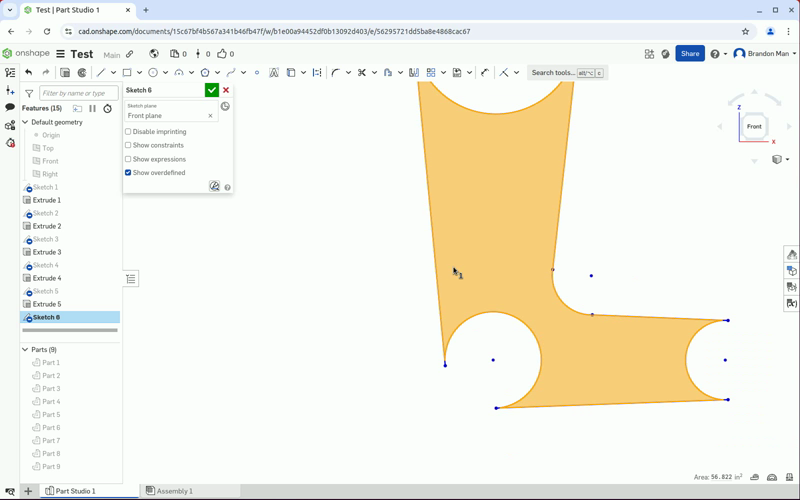
scroll(-6)
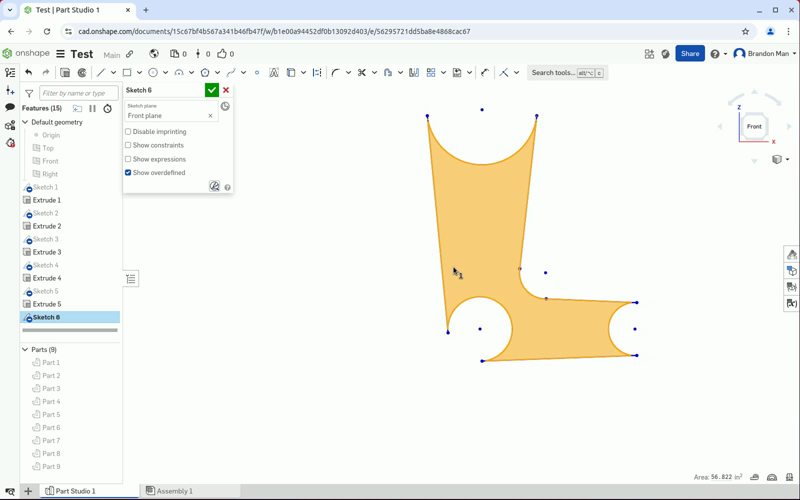
scroll(-6)
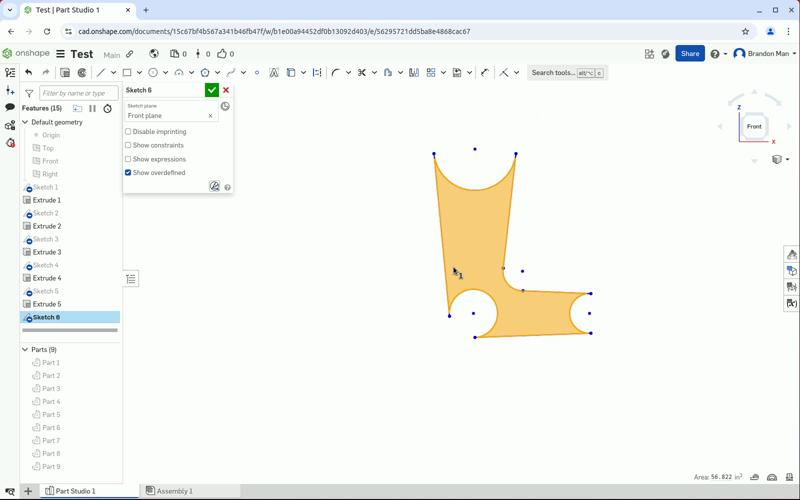
scroll(-6)
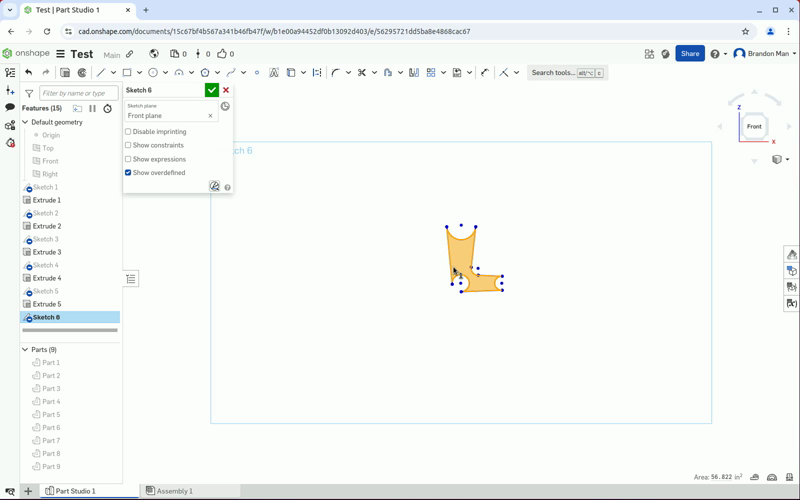
mouse_move(73, 352)
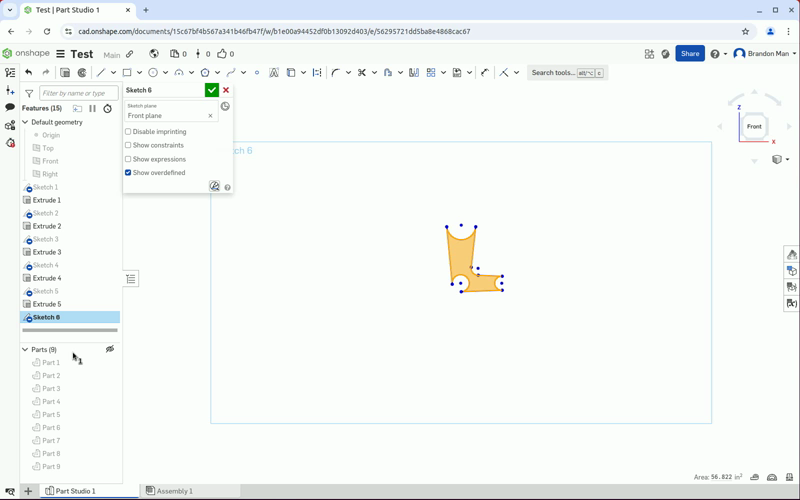
key(shift+y)
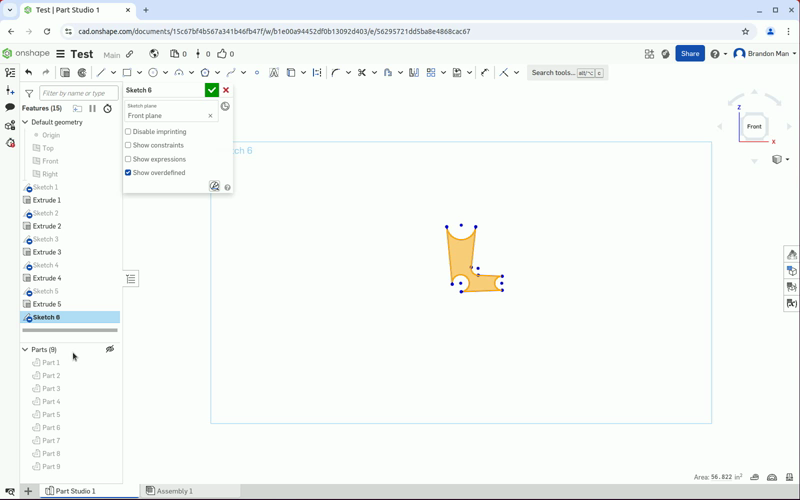
key(shift+e)
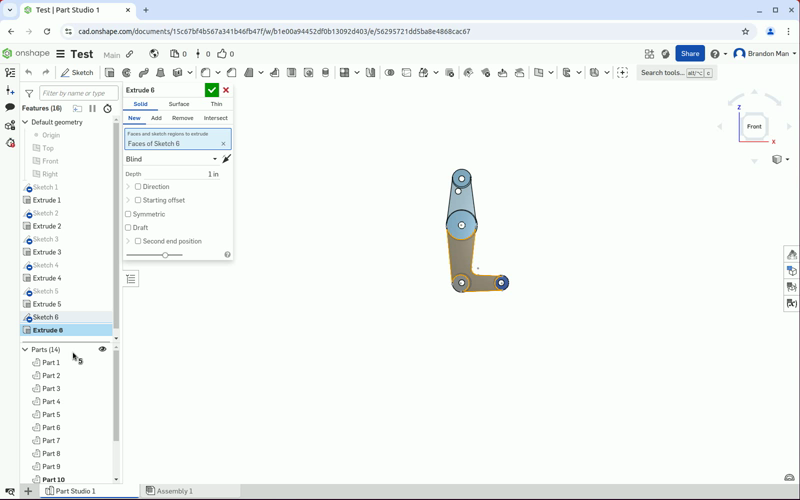
mouse_move(143, 106)
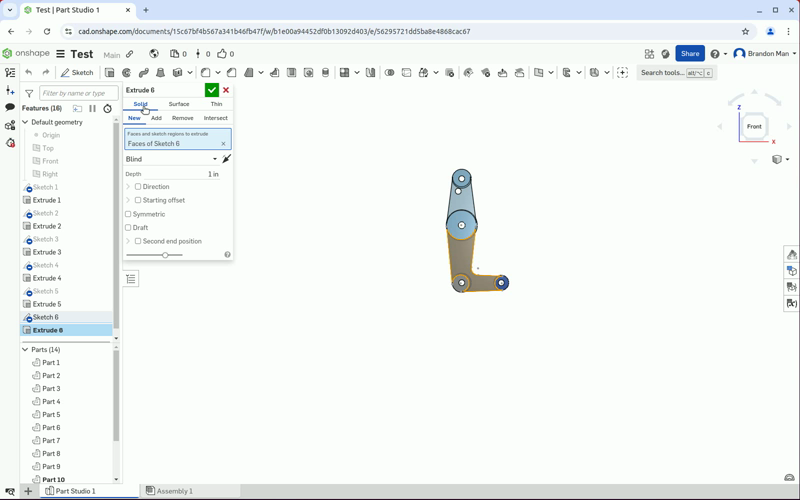
click(143, 106)
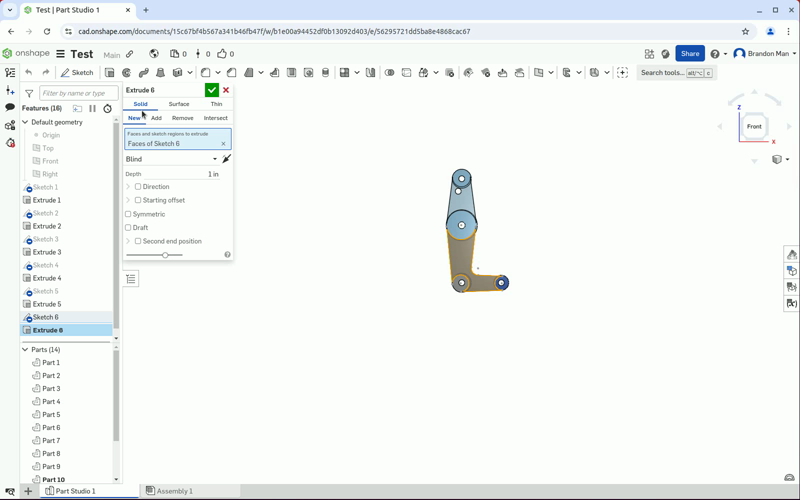
mouse_move(137, 120)
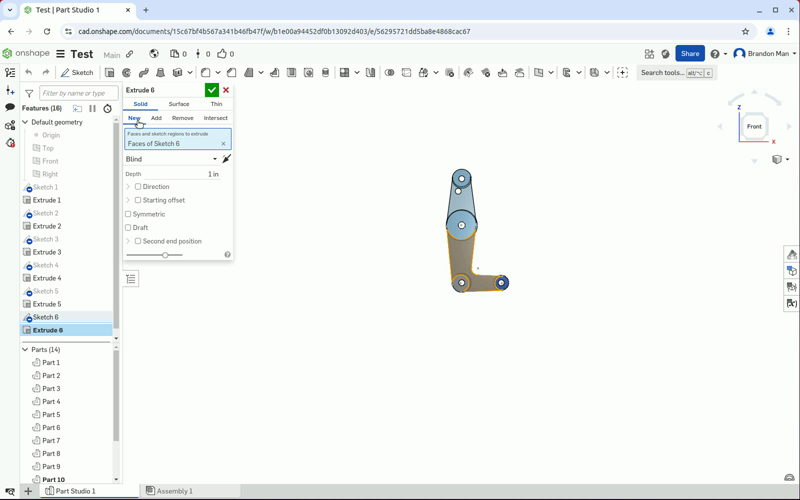
click(137, 120)
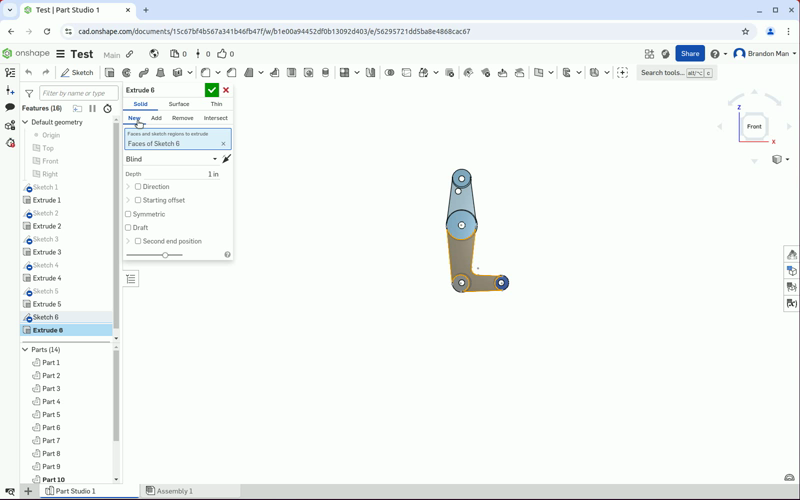
key(tab, 4)
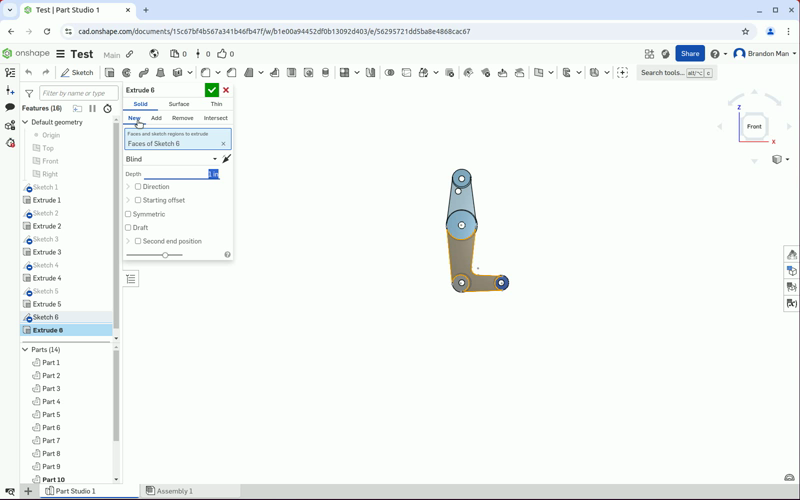
text(0.481)
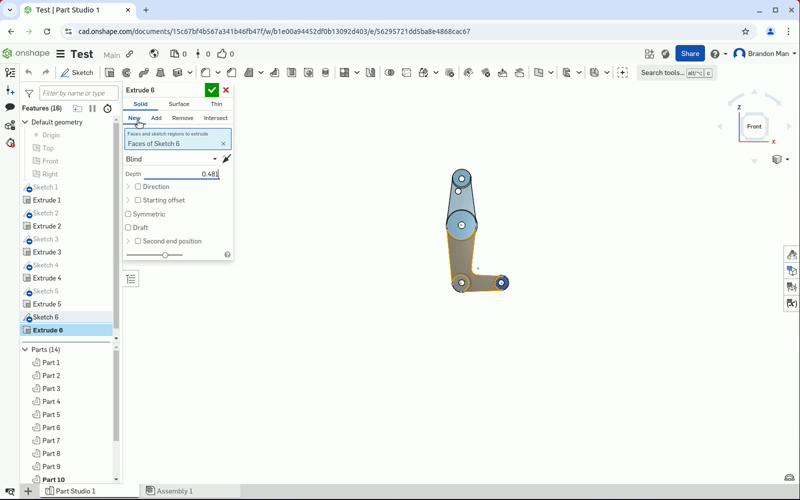
key(enter)
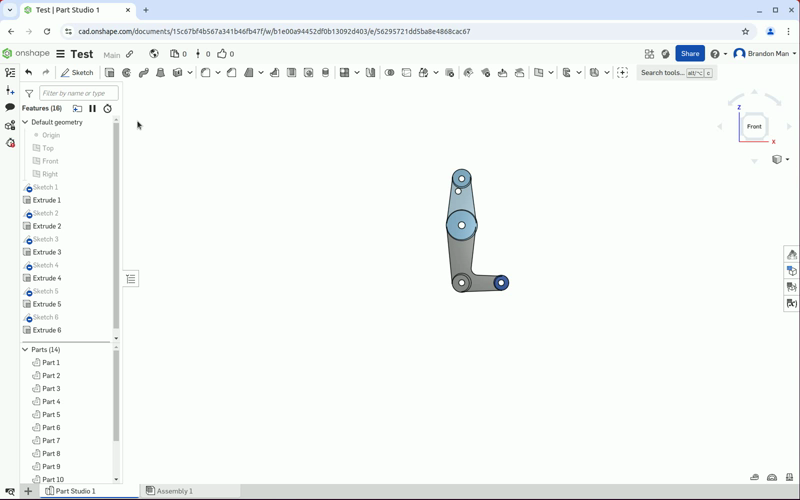
key(shift+h)
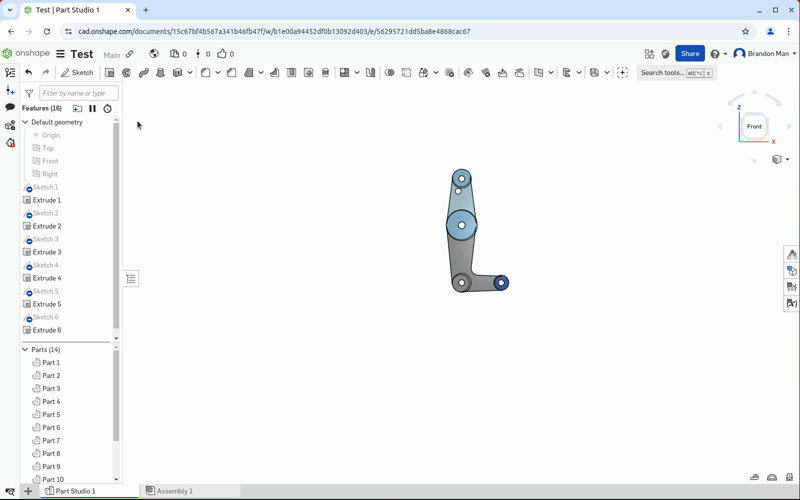
key(shift+h)
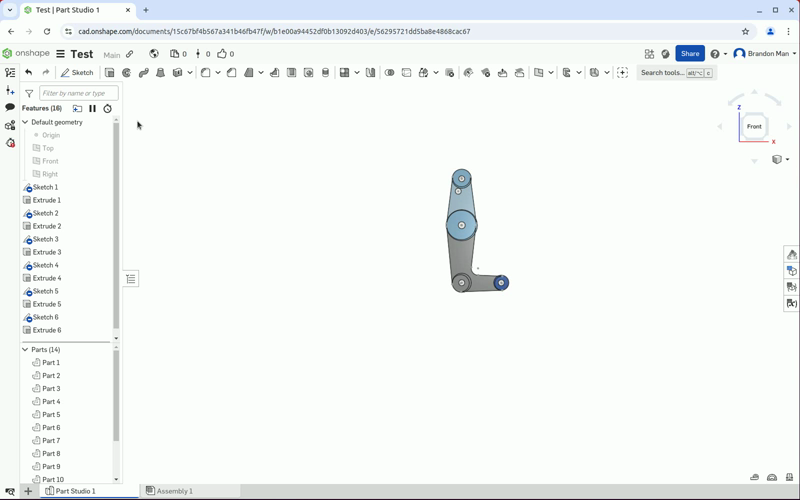
key(shift+7)
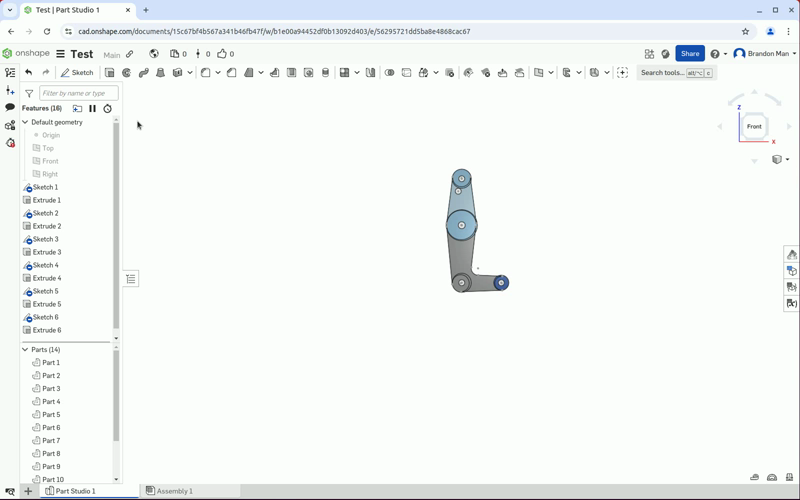
key(left, 2)
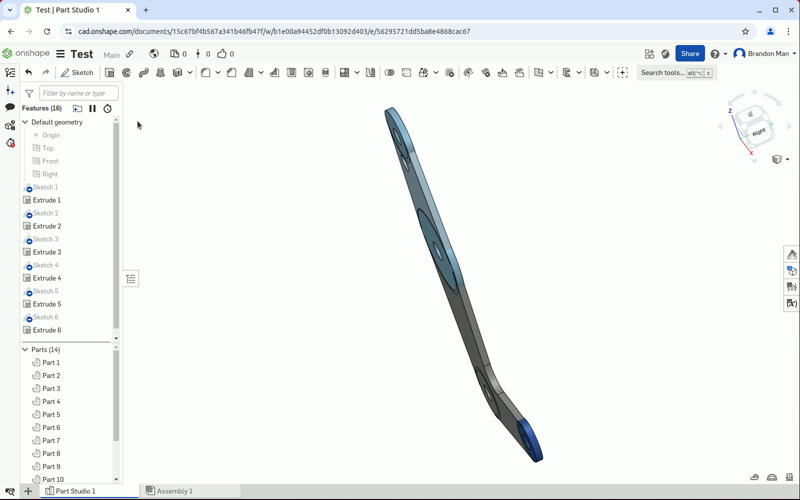
key(down, 2)
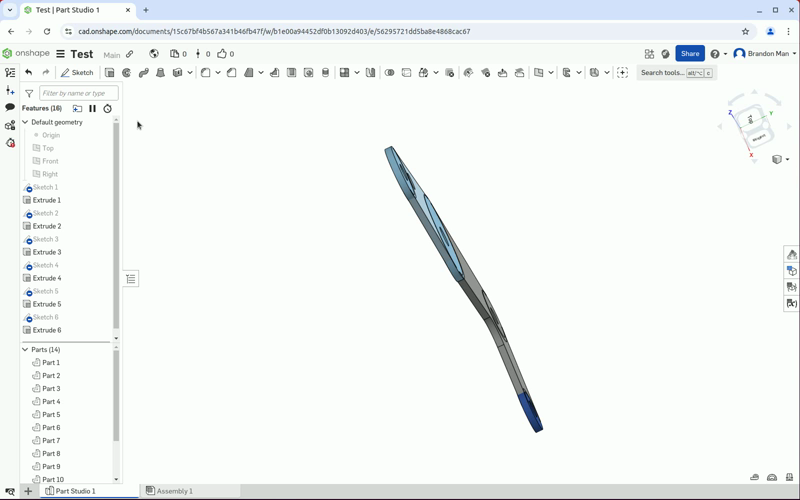
key(up, 2)
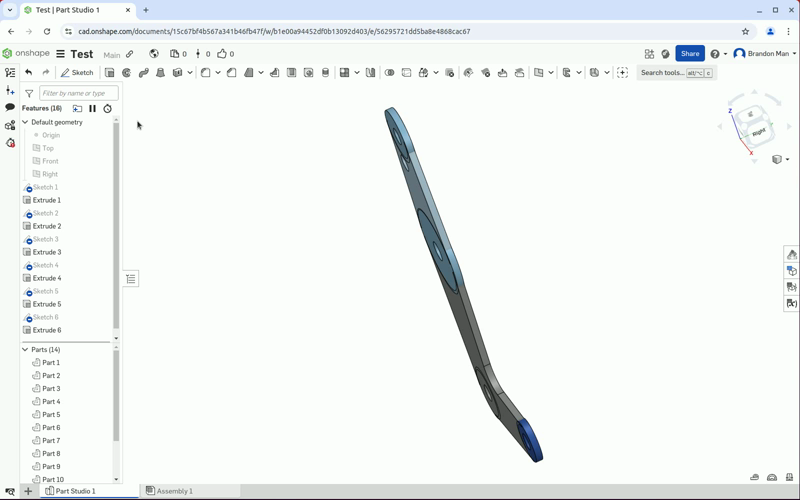
key(right, 2)
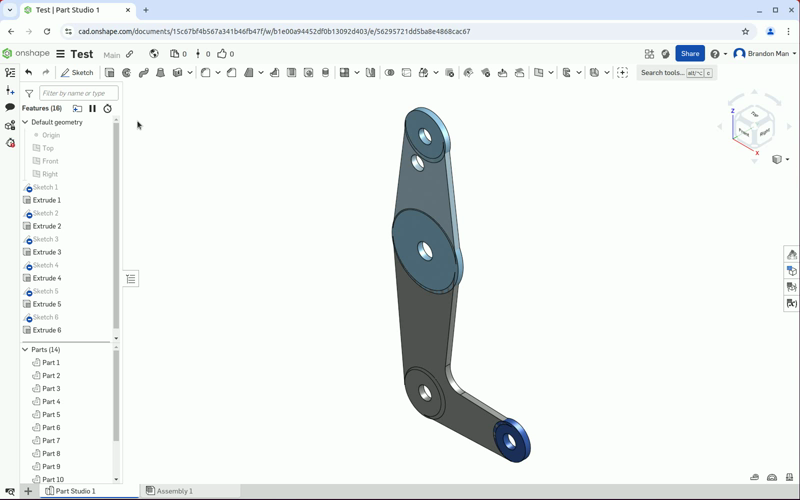
mouse_move(69, 189)
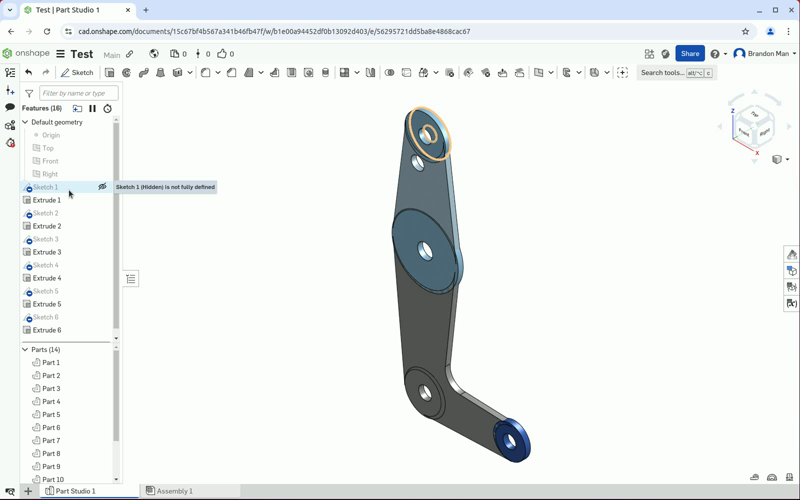
click(69, 189)